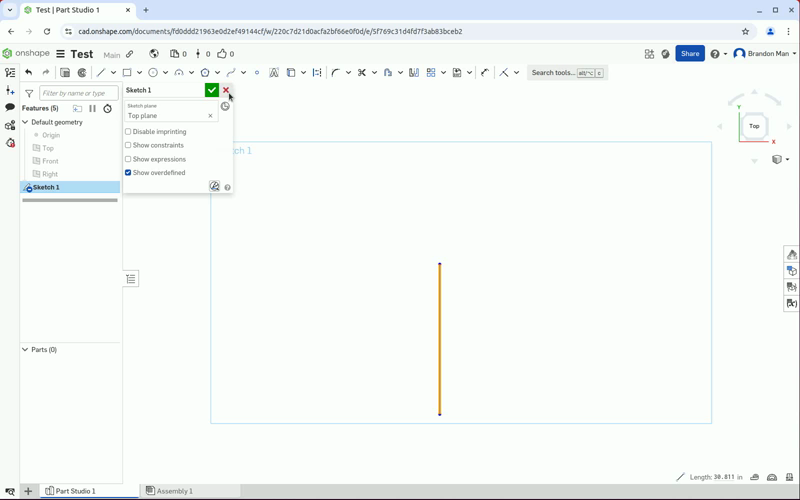
key(shift+h)
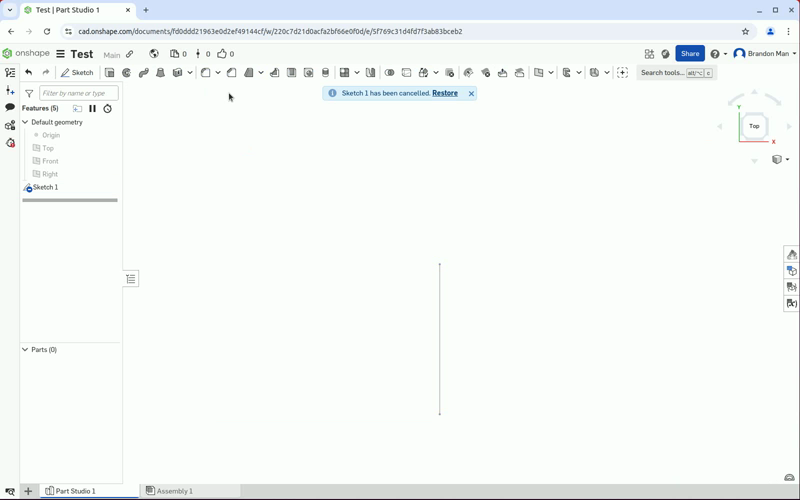
key(shift+s)
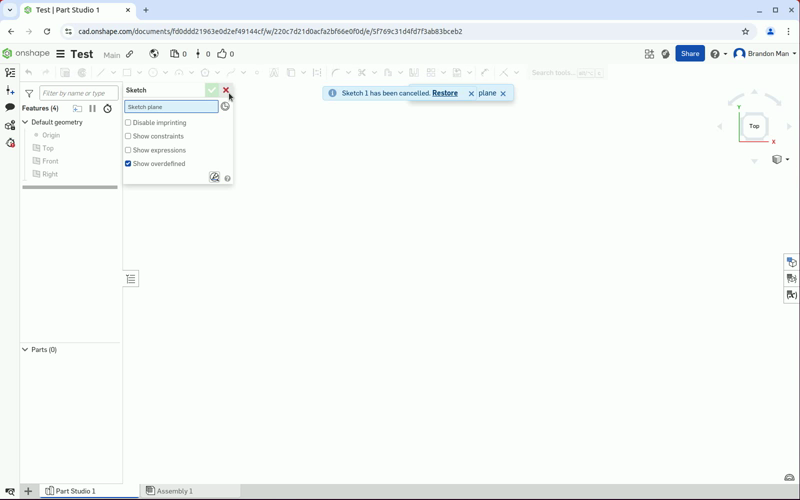
mouse_move(73, 150)
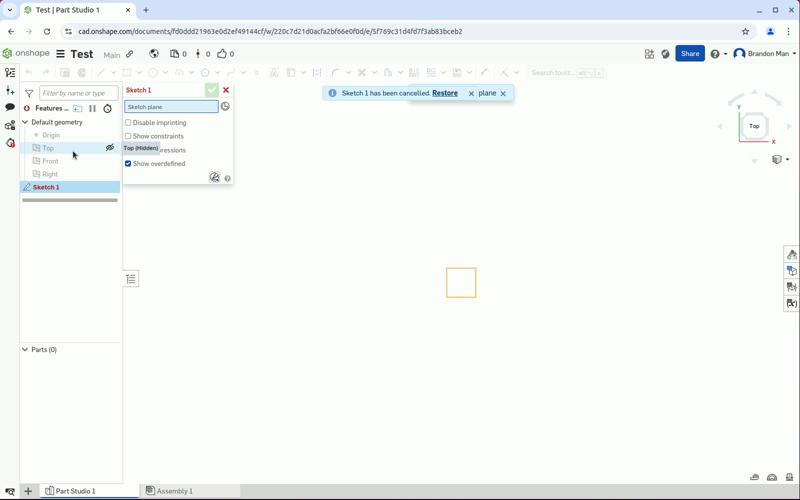
click(73, 150)
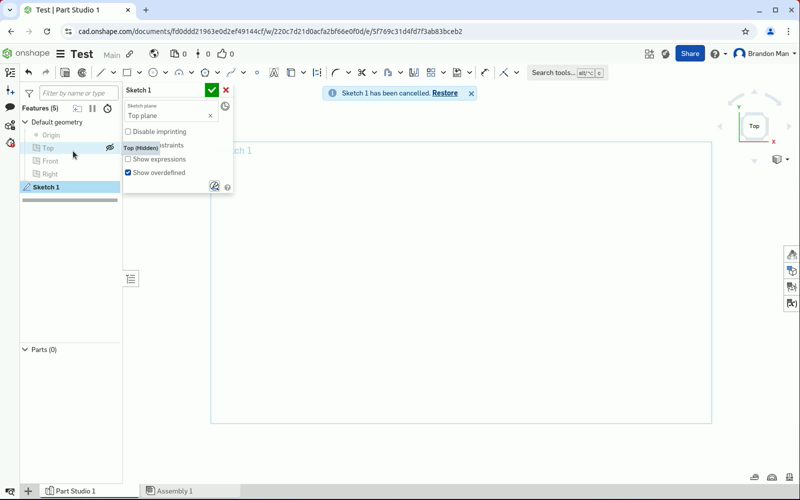
mouse_move(73, 352)
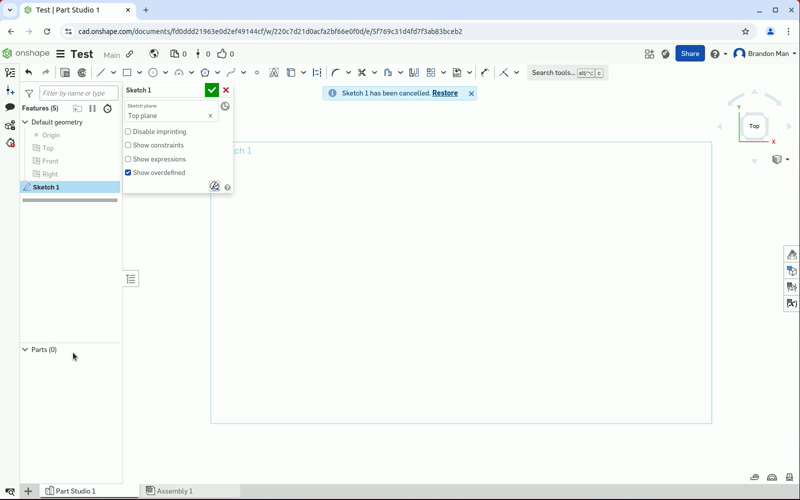
key(y)
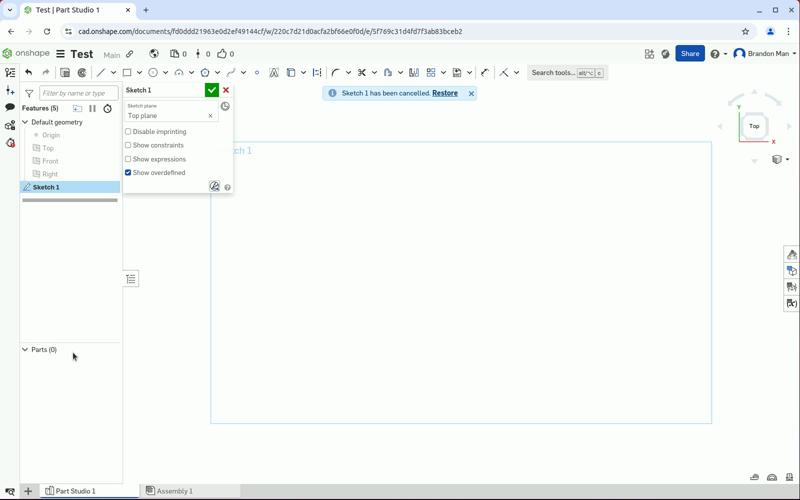
key(l)
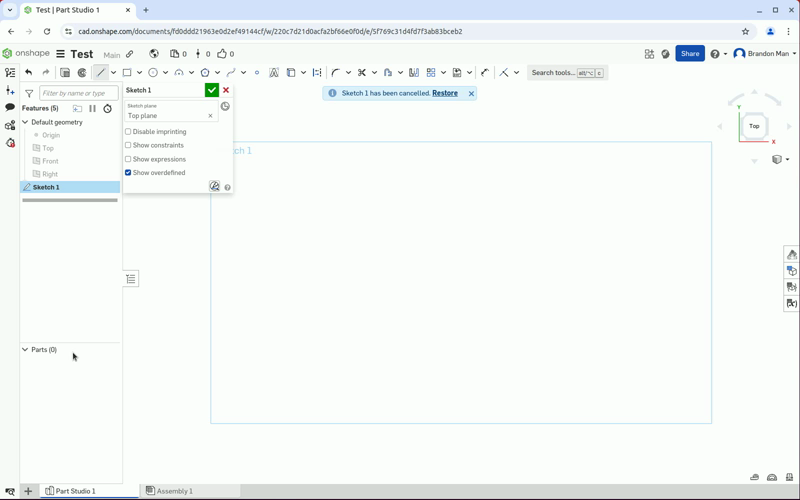
key_down(shift)
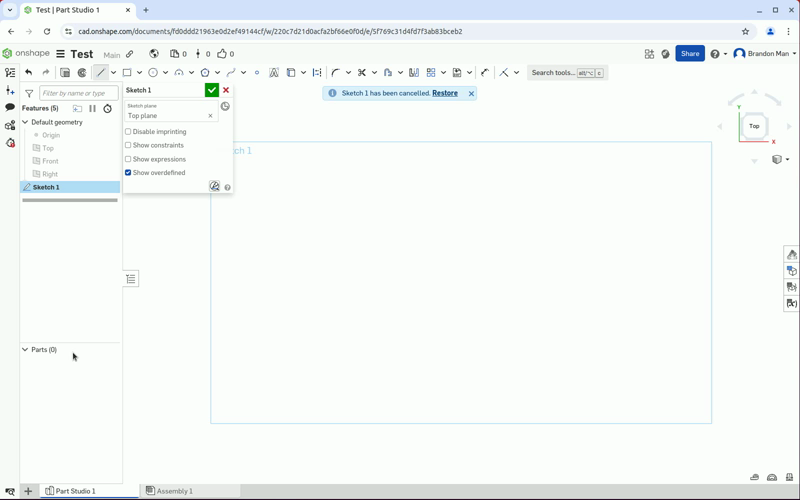
mouse_move(390, 395)
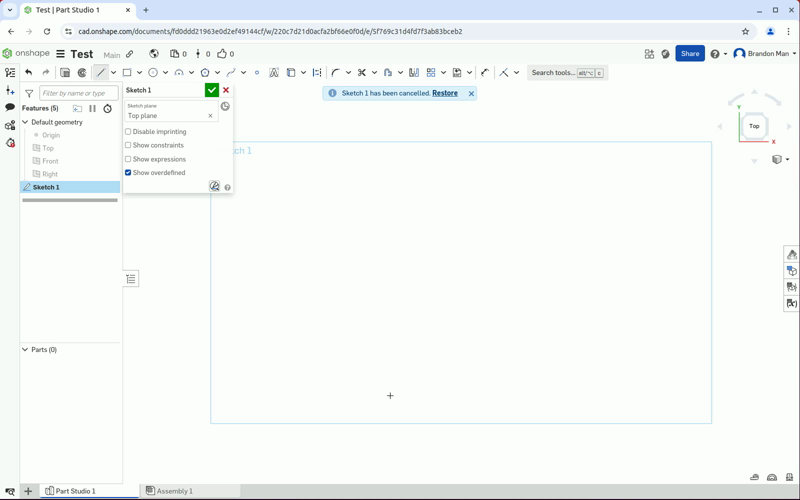
click(390, 395)
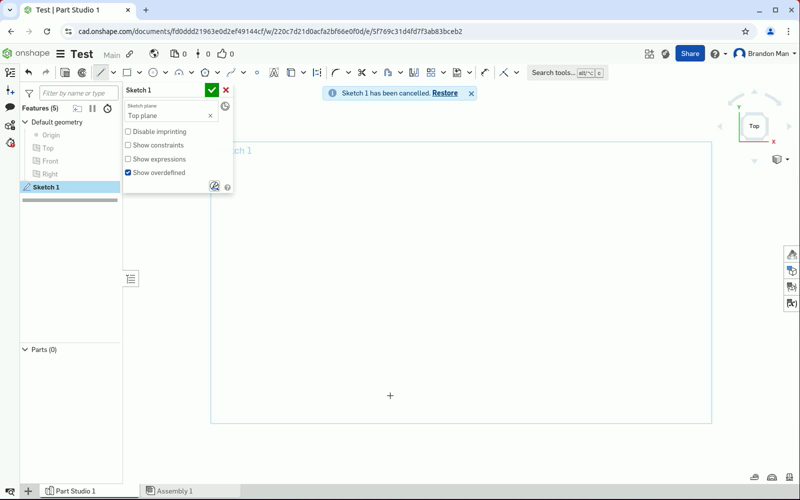
key_up(shift)
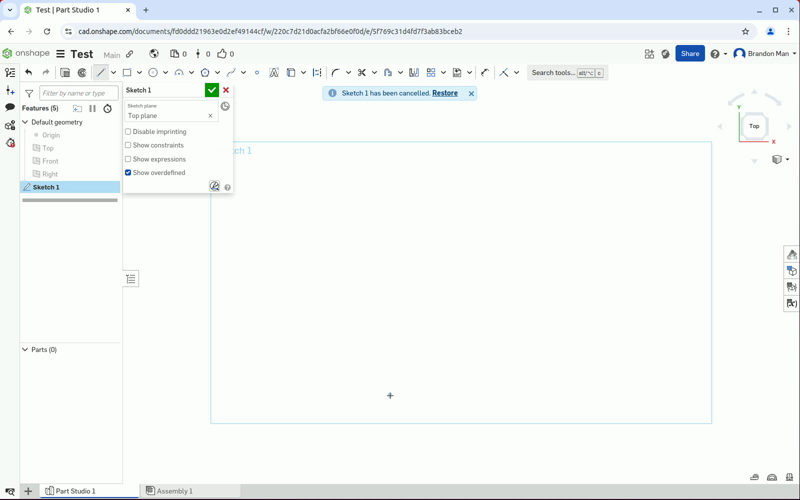
key_down(shift)
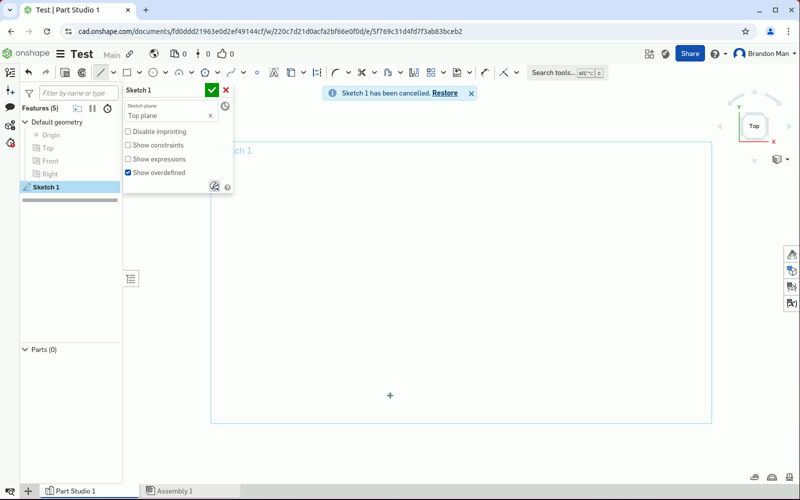
mouse_move(529, 395)
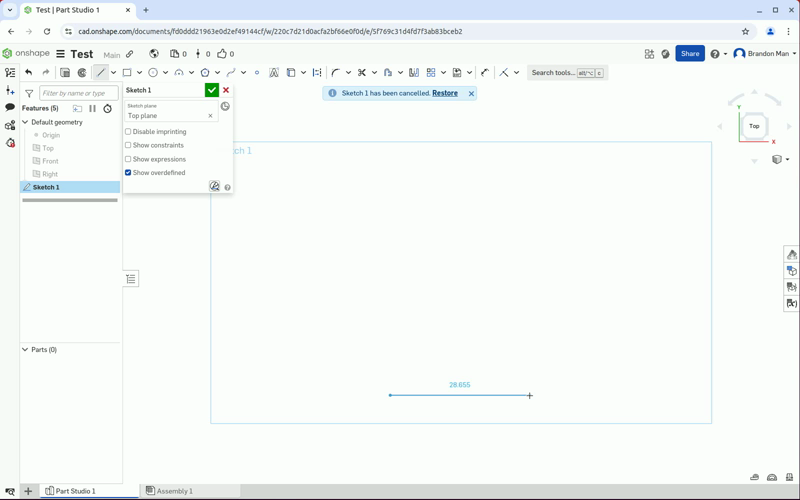
click(529, 395)
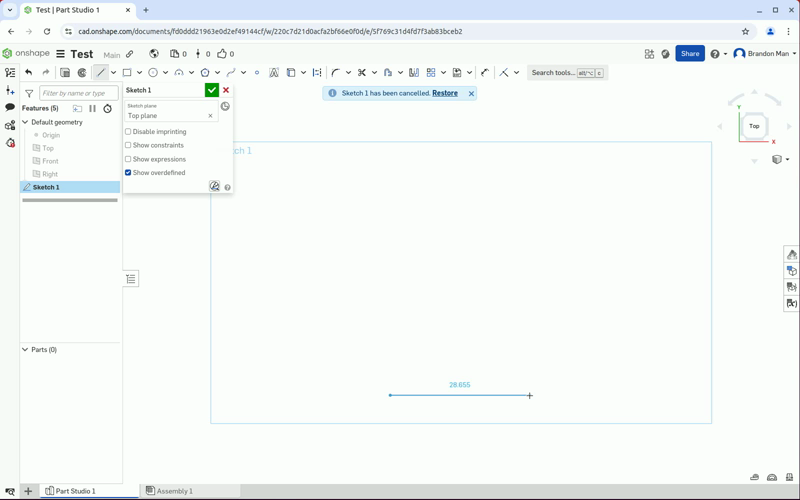
key_up(shift)
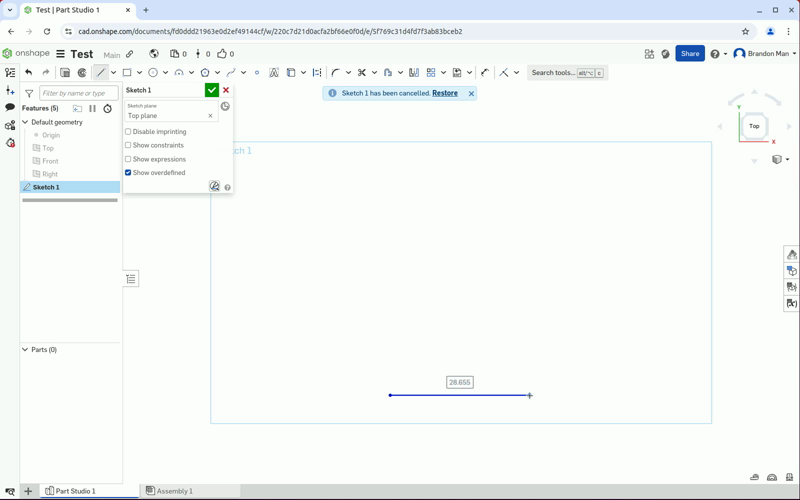
key_down(shift)
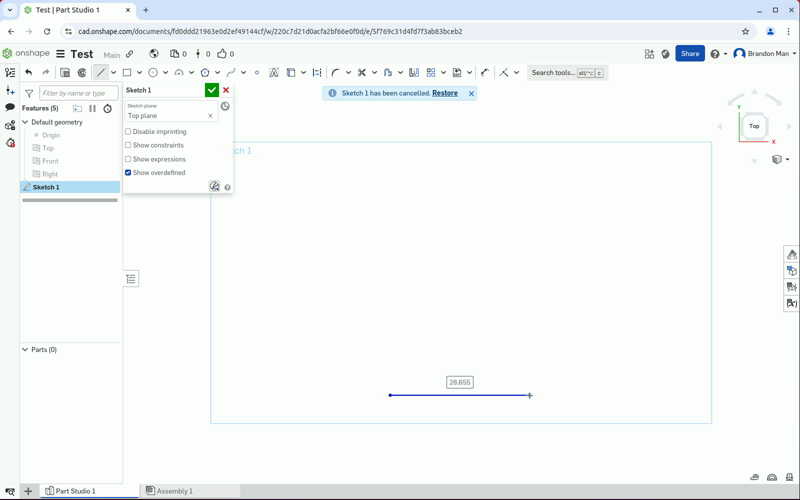
mouse_move(529, 171)
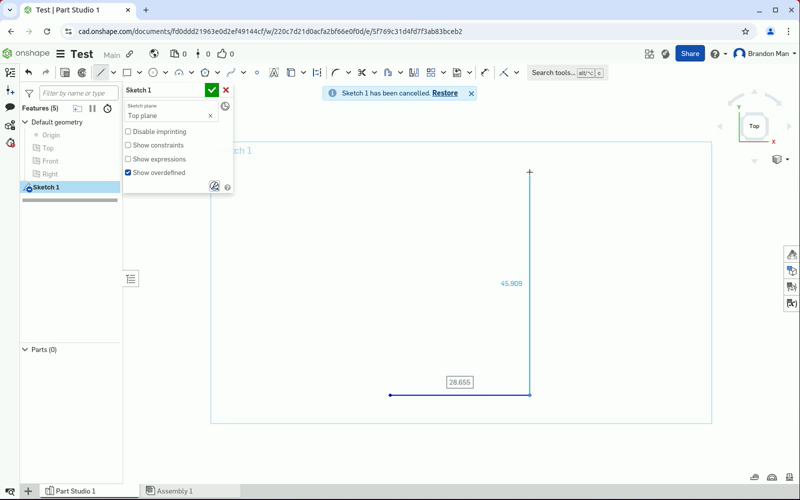
click(529, 171)
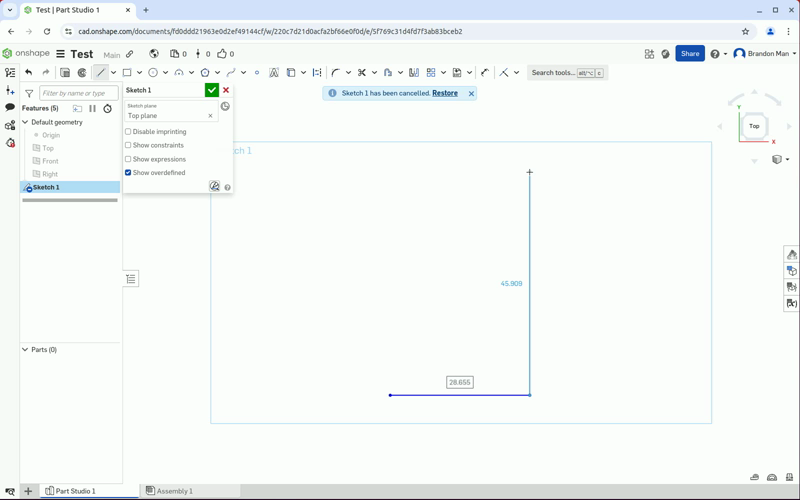
key_up(shift)
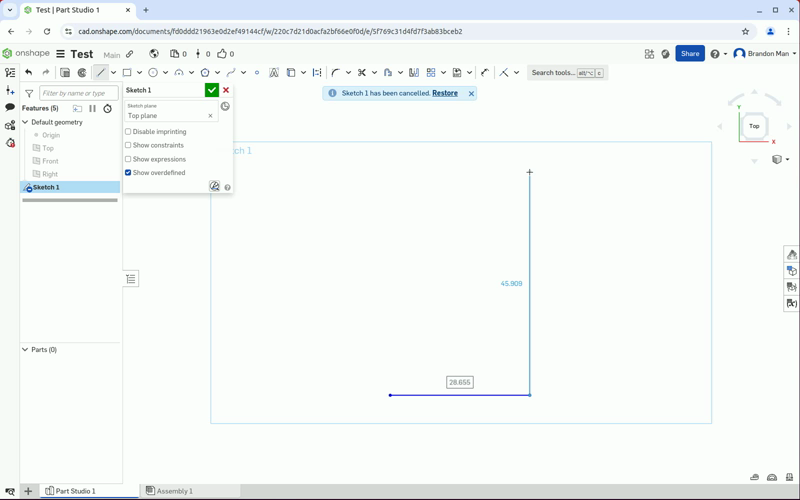
key_down(shift)
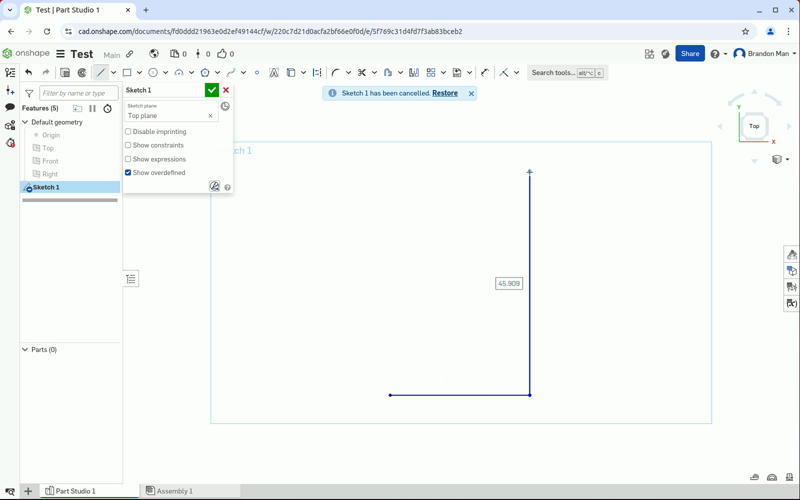
mouse_move(390, 171)
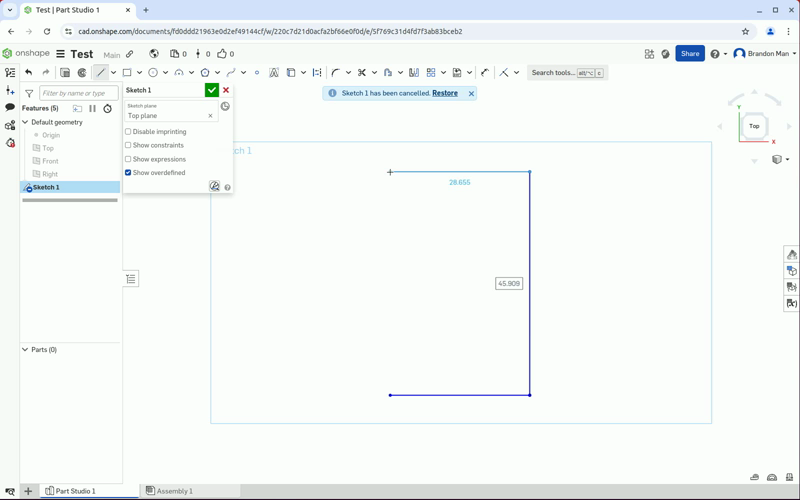
click(390, 171)
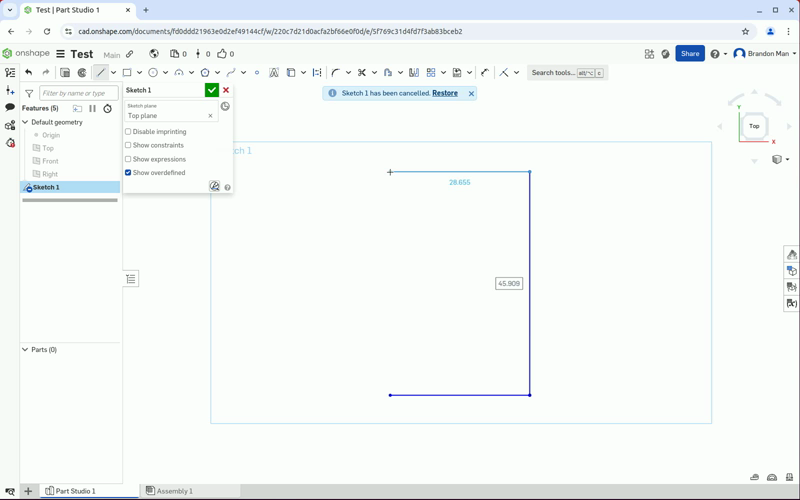
key_up(shift)
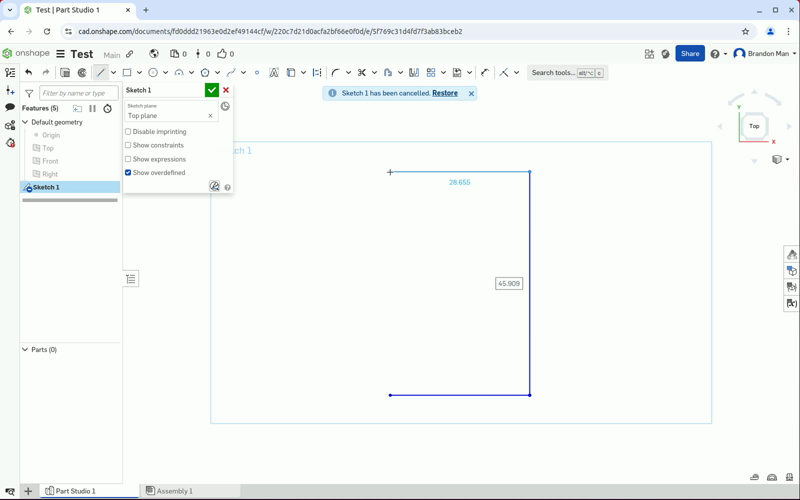
key_down(shift)
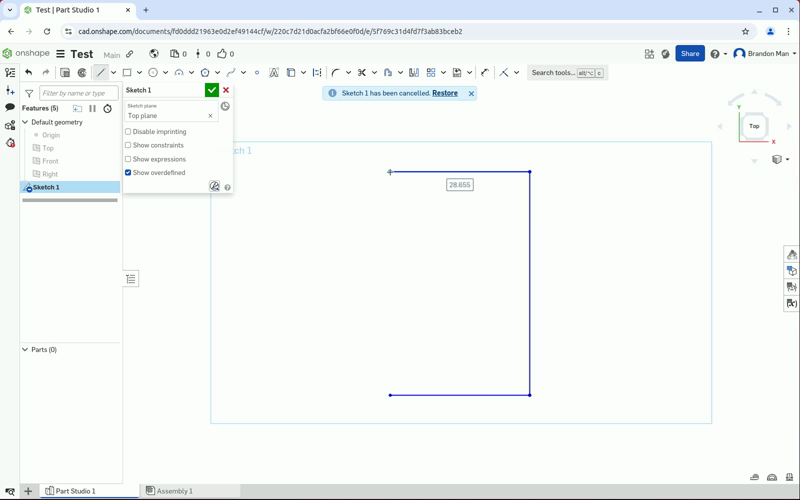
mouse_move(390, 395)
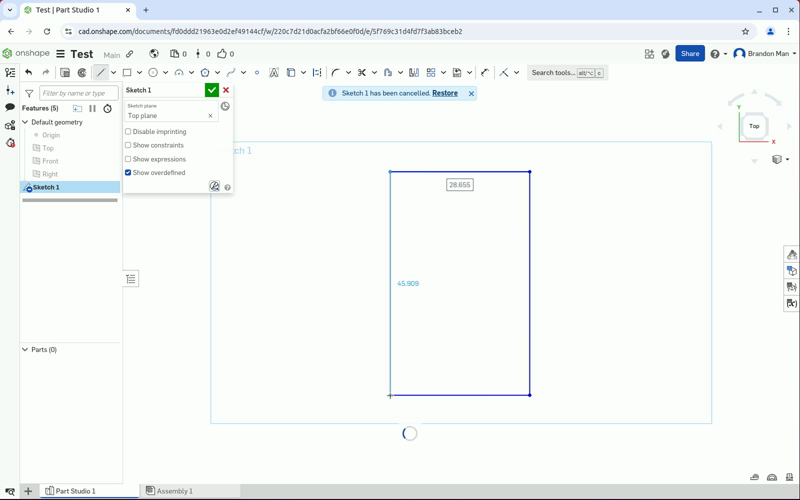
key_up(shift)
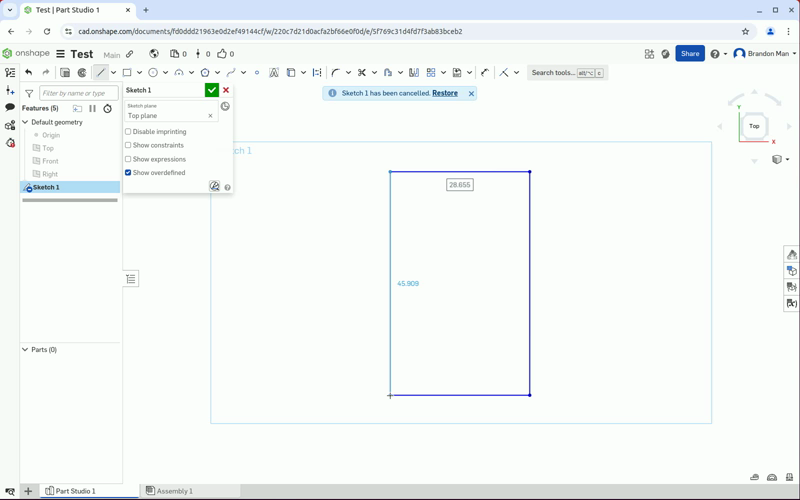
click(390, 395)
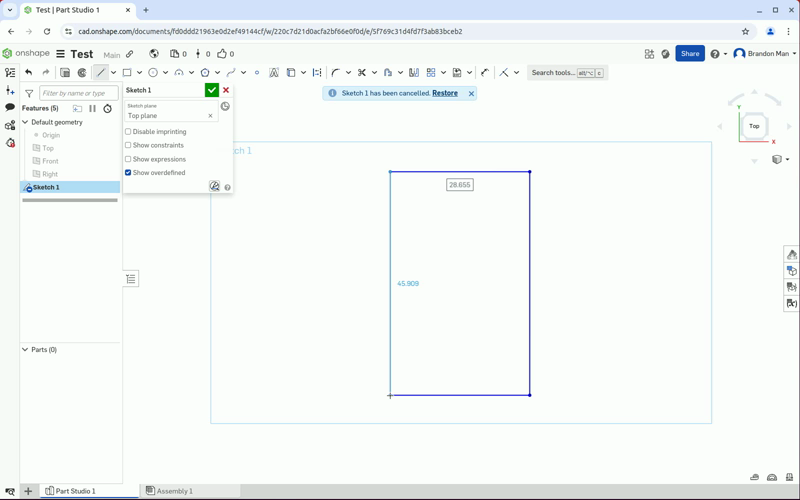
key(esc)
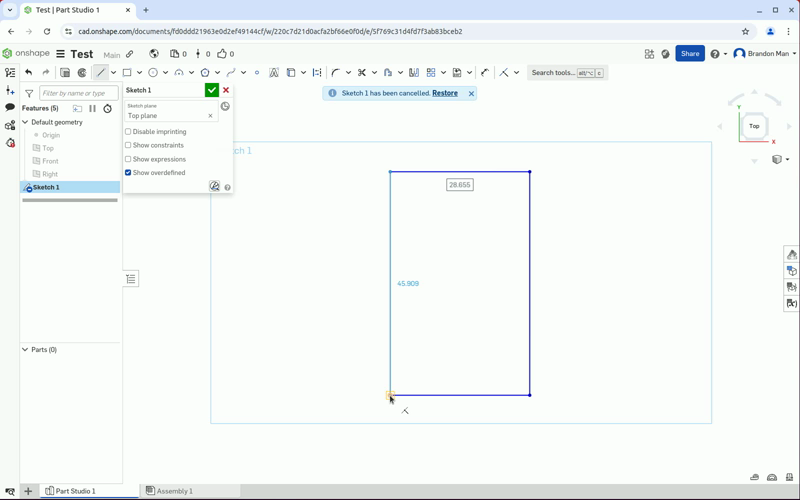
mouse_move(485, 238)
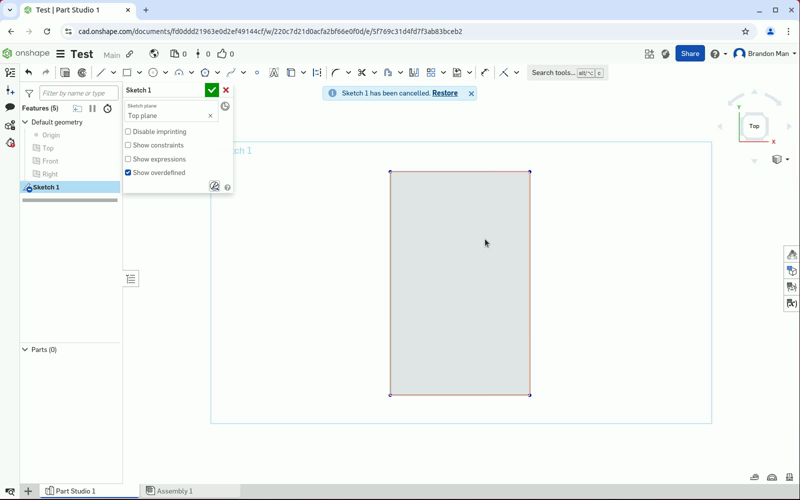
click(485, 238)
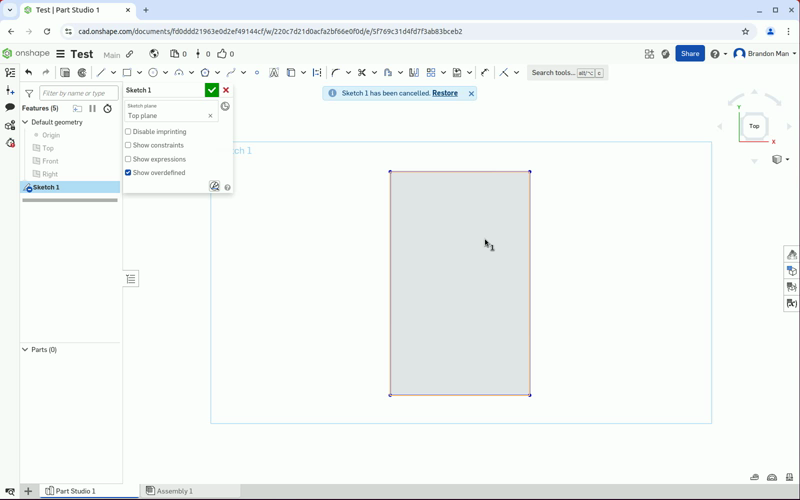
mouse_move(73, 352)
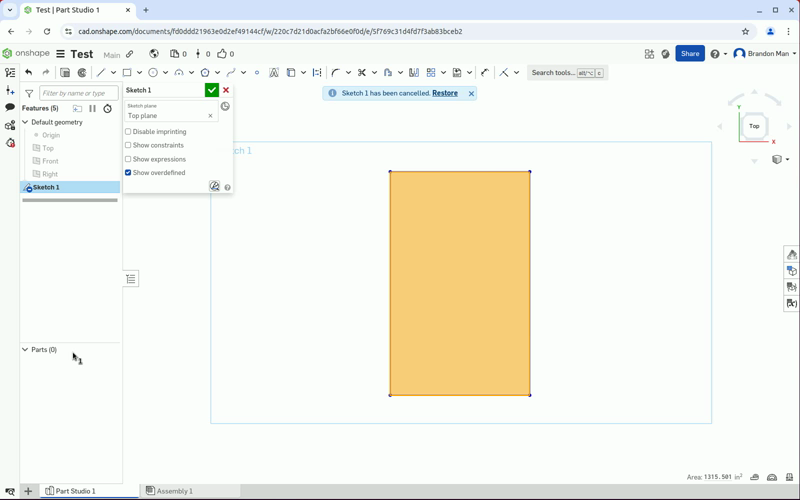
key(shift+y)
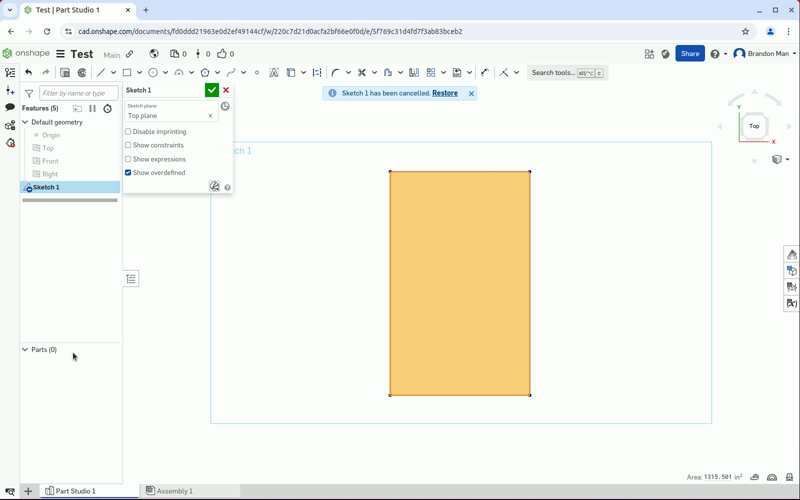
key(shift+e)
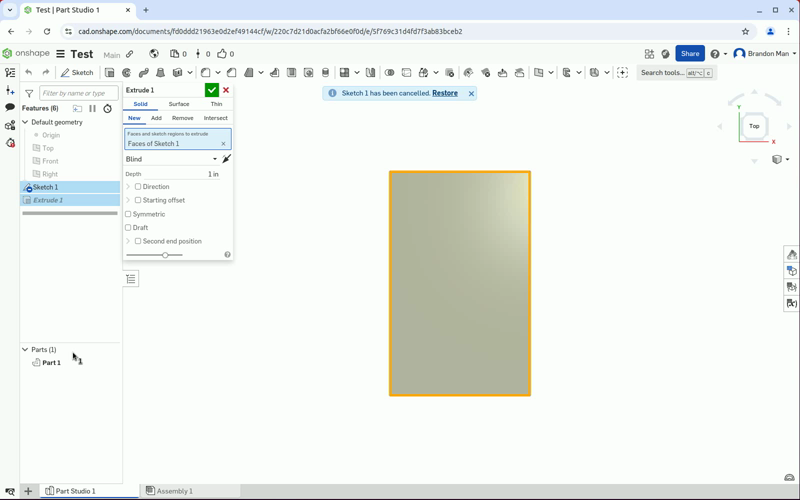
mouse_move(143, 106)
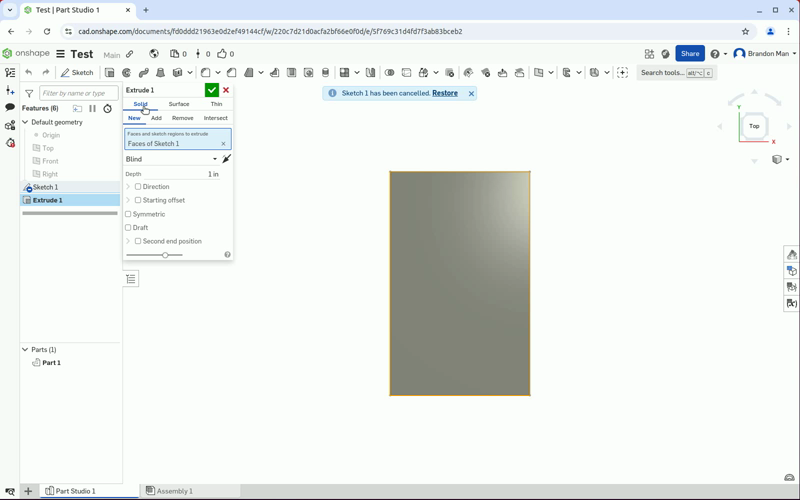
click(143, 106)
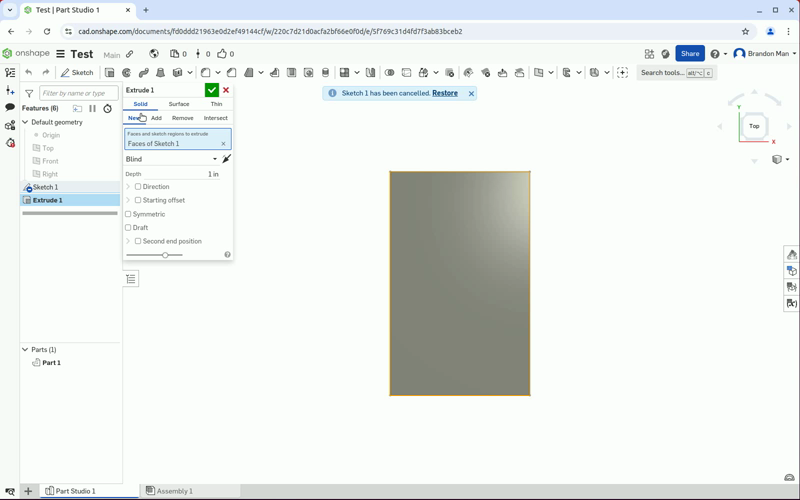
mouse_move(137, 120)
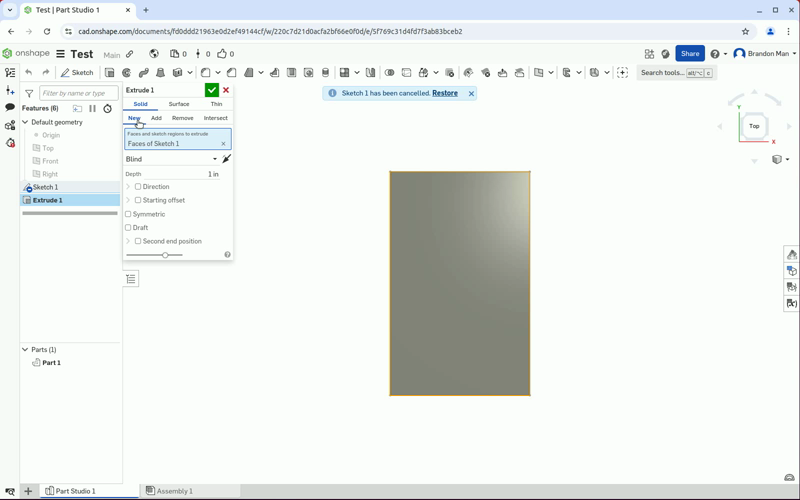
click(137, 120)
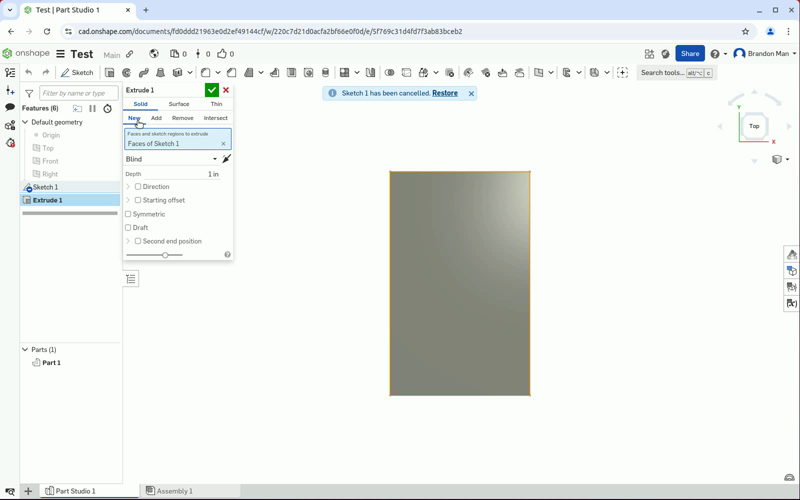
key(tab, 4)
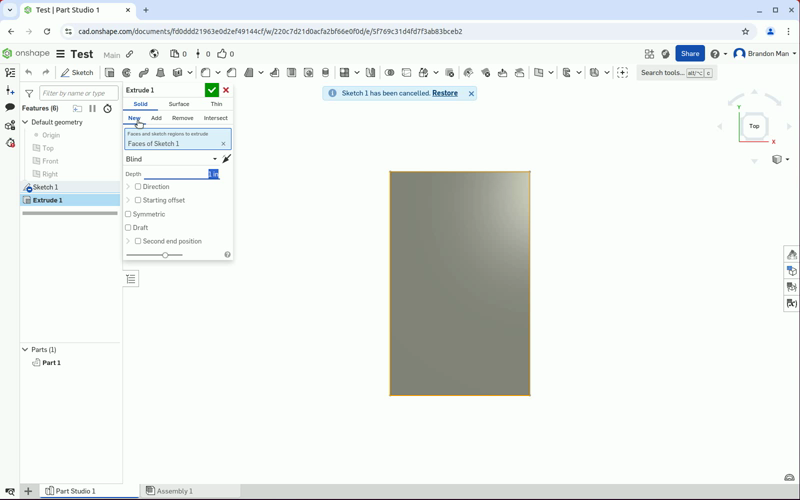
text(5.777)
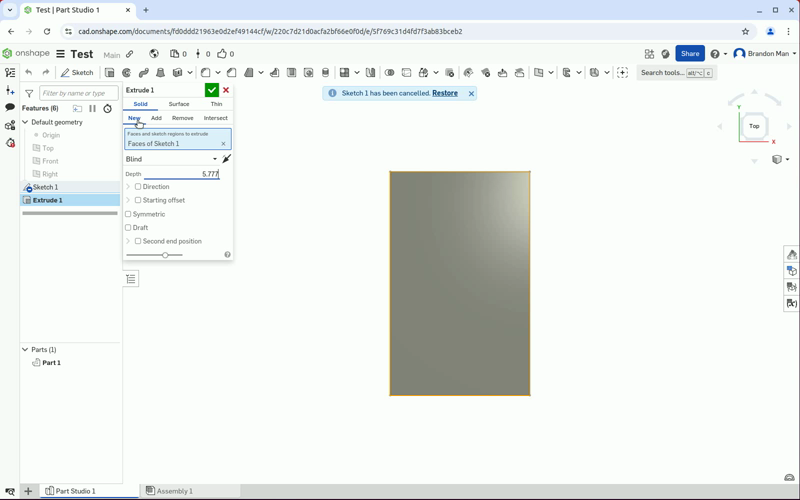
key(enter)
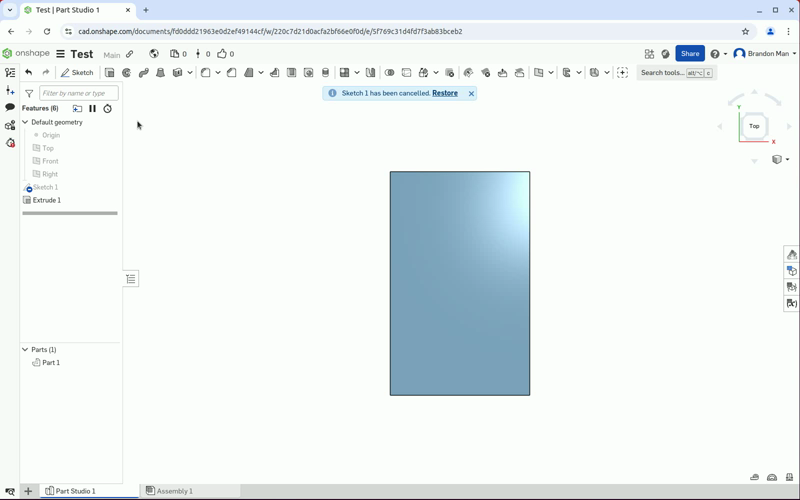
key(shift+h)
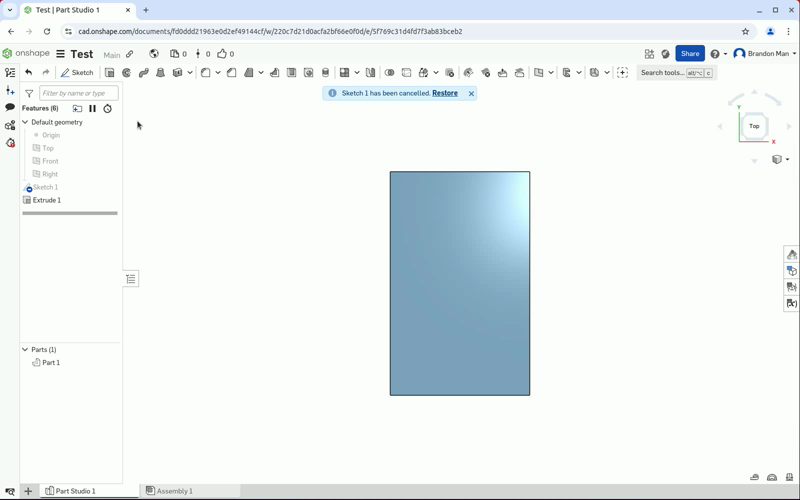
key(shift+h)
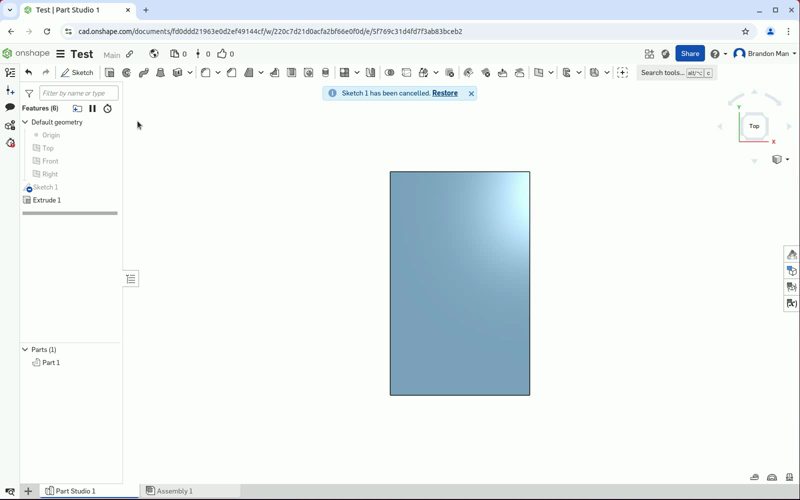
mouse_move(73, 189)
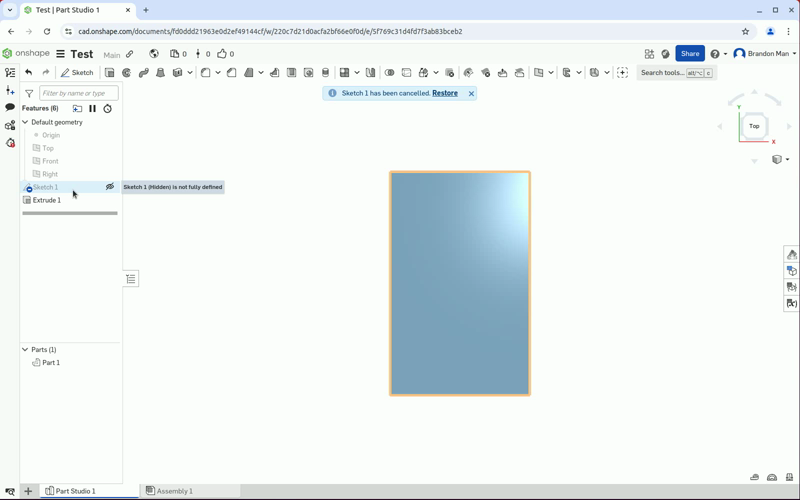
click(73, 189)
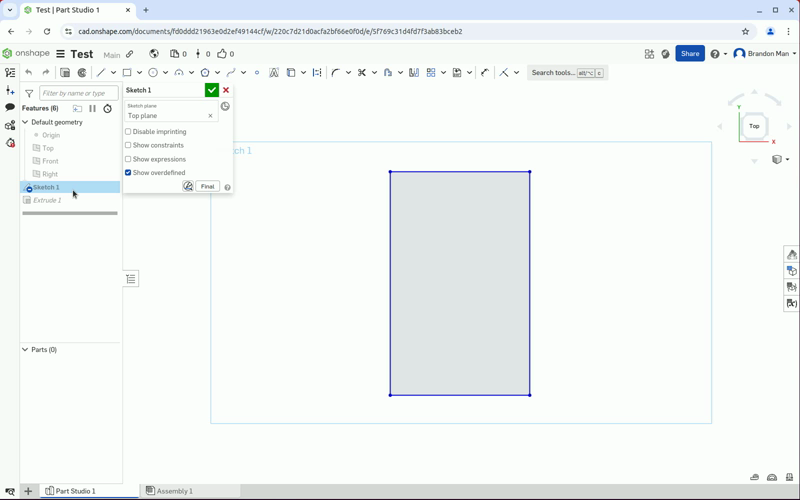
mouse_move(229, 92)
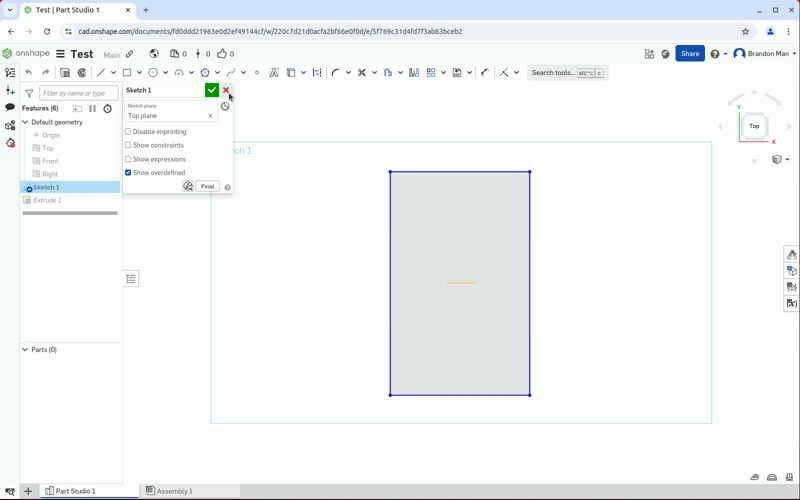
click(229, 92)
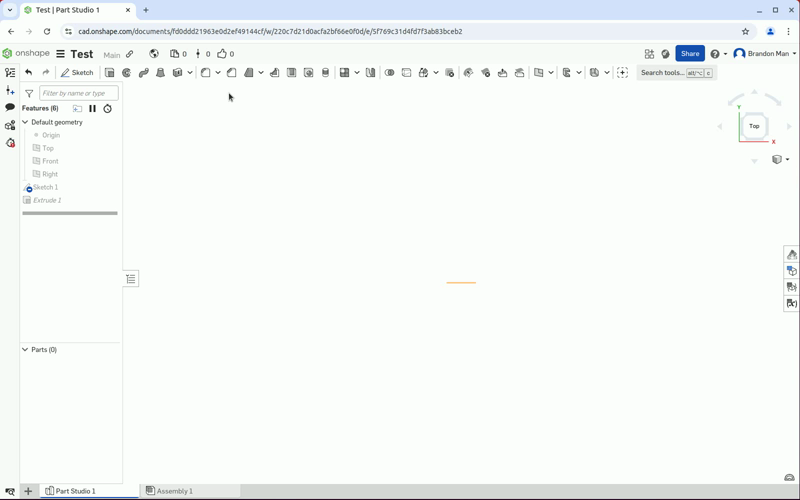
mouse_move(541, 75)
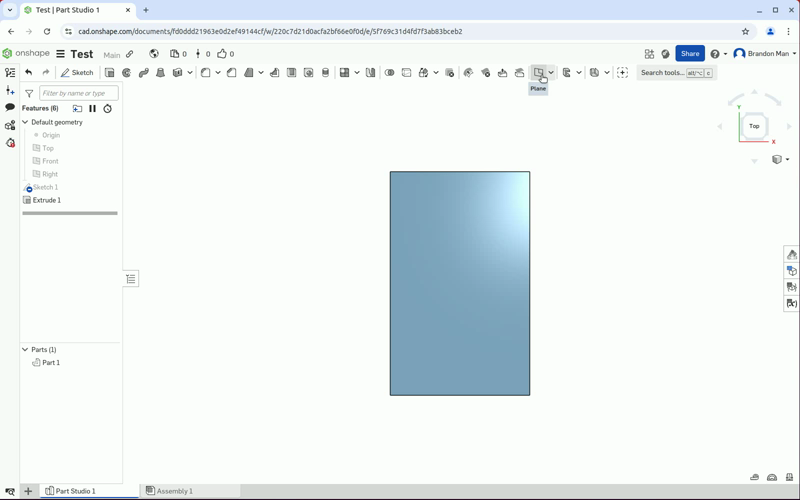
click(541, 75)
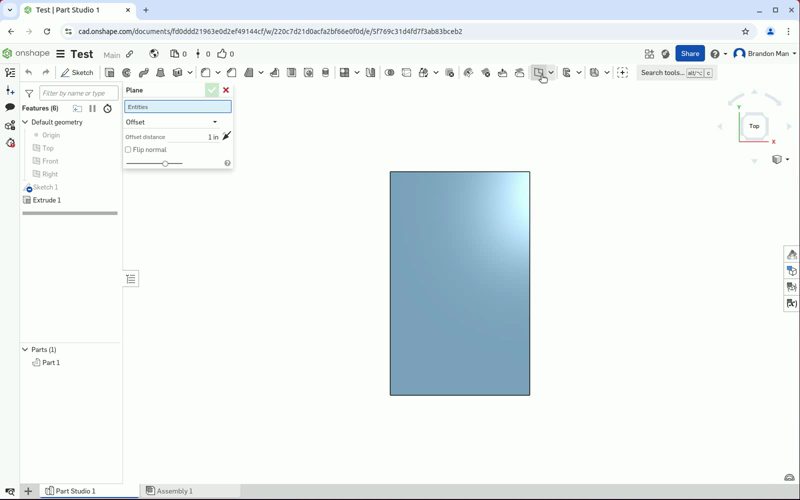
mouse_move(73, 150)
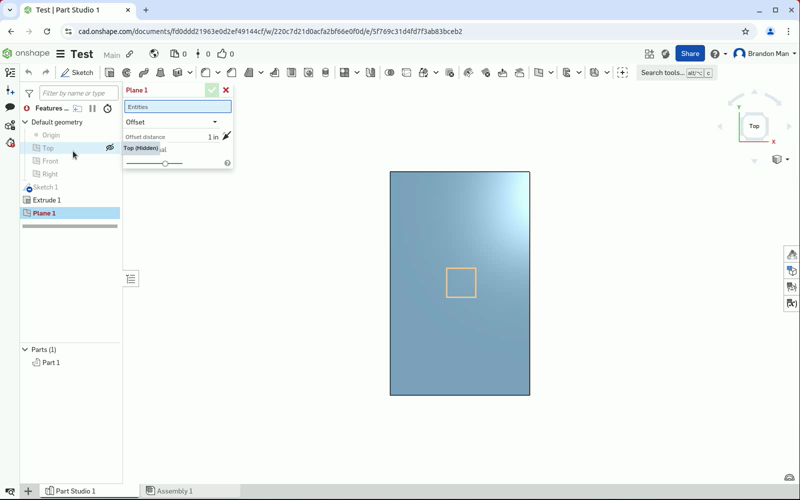
click(73, 150)
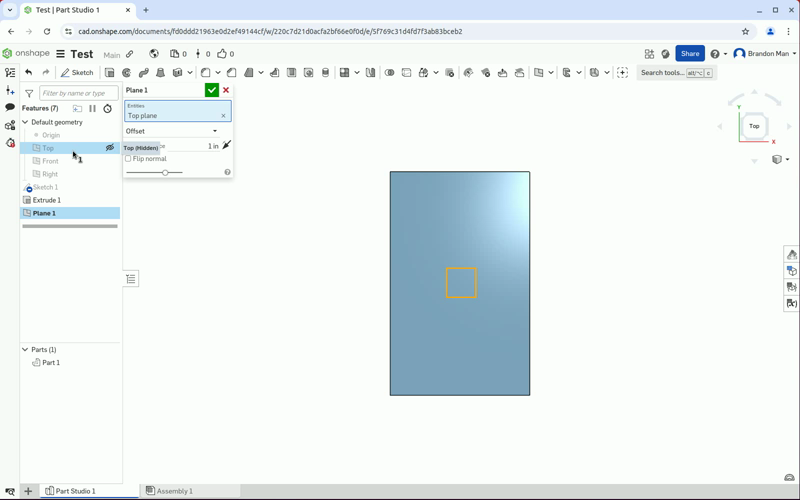
key(tab, 2)
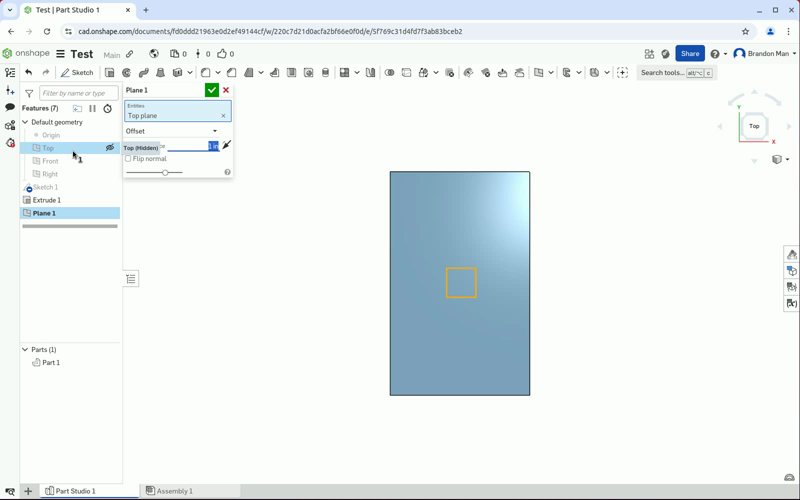
text(5.792)
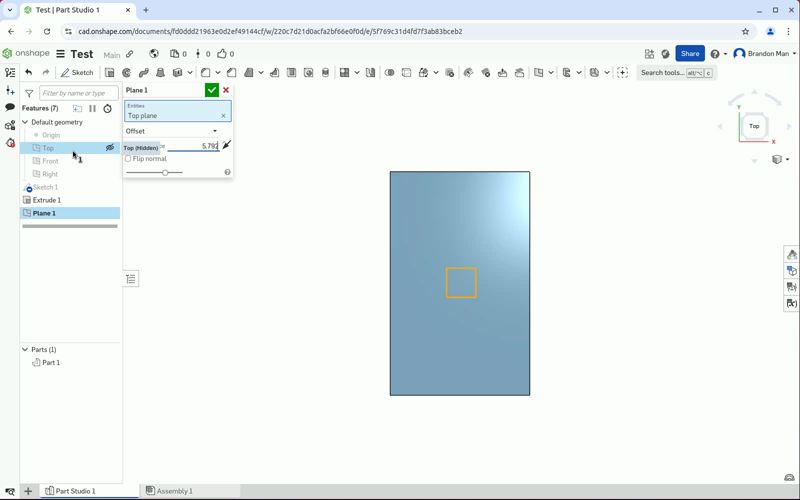
key(enter, 2)
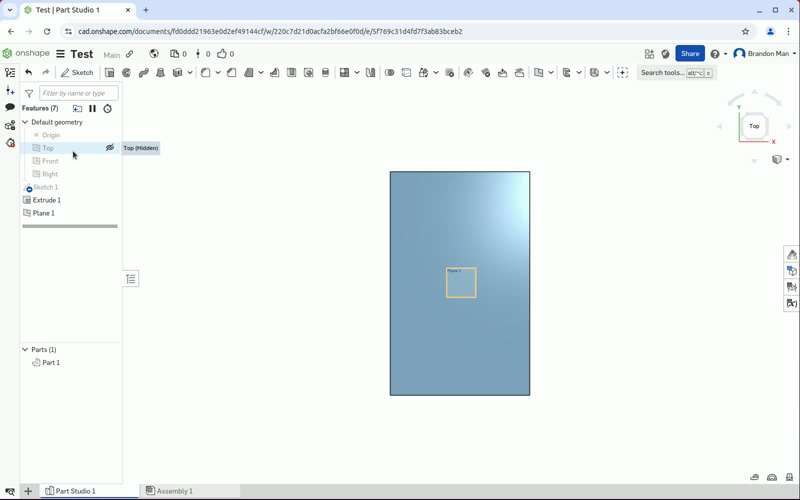
key(shift+s)
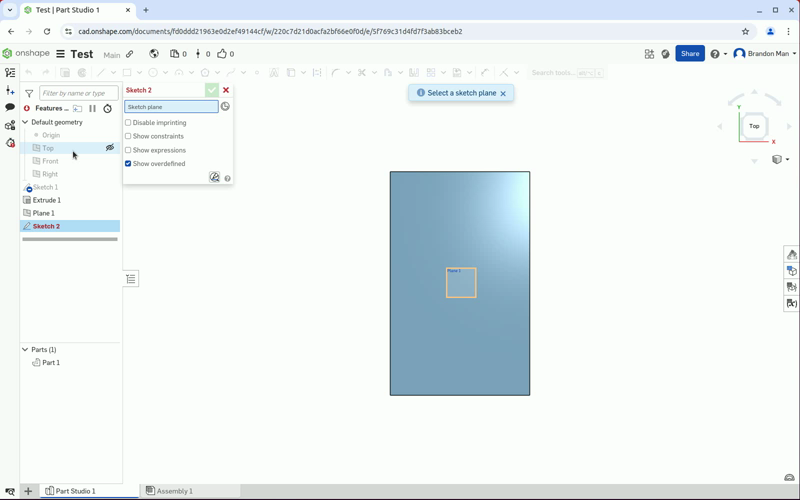
mouse_move(73, 215)
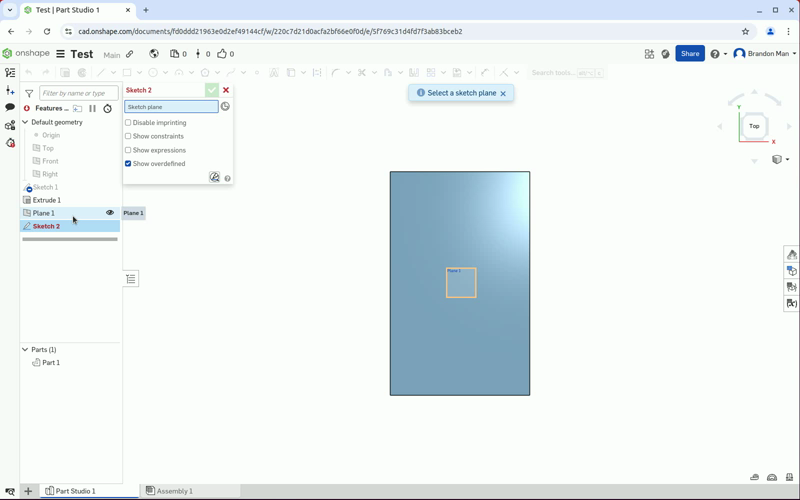
click(73, 215)
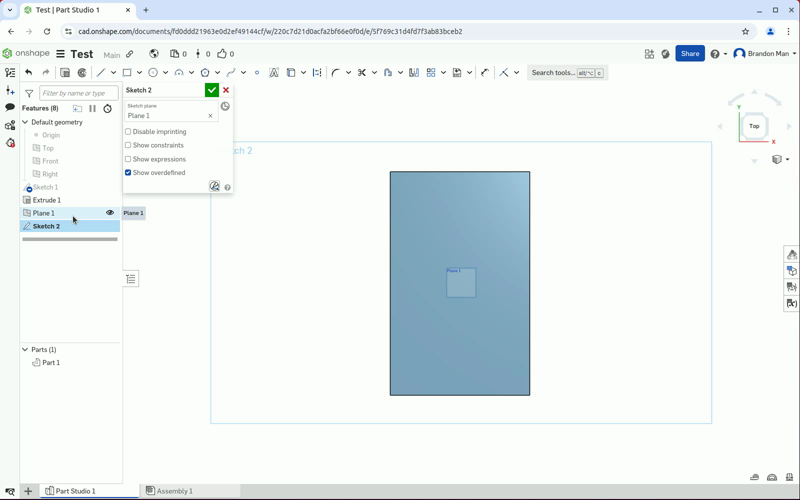
mouse_move(73, 352)
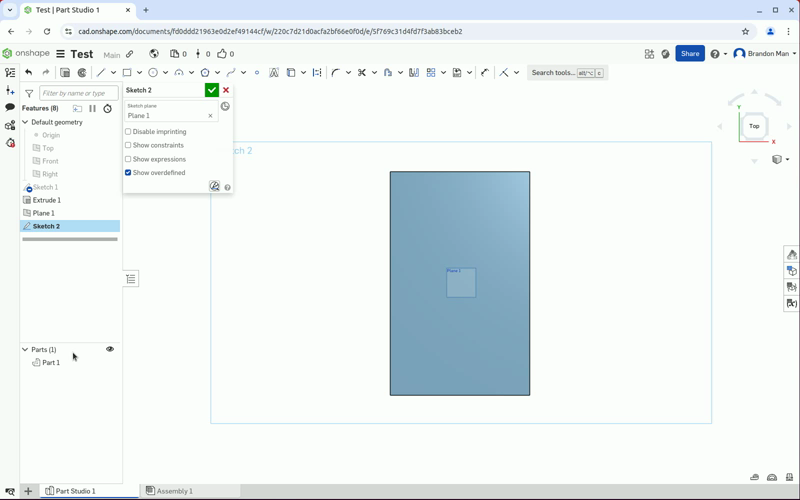
key(y)
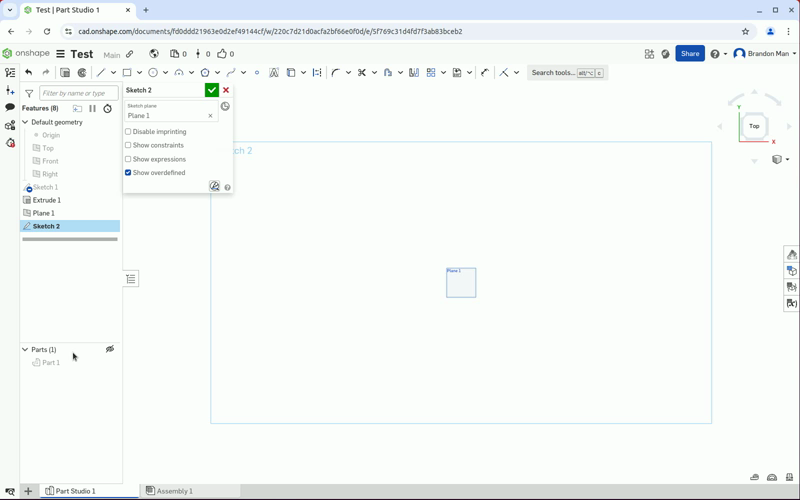
key(l)
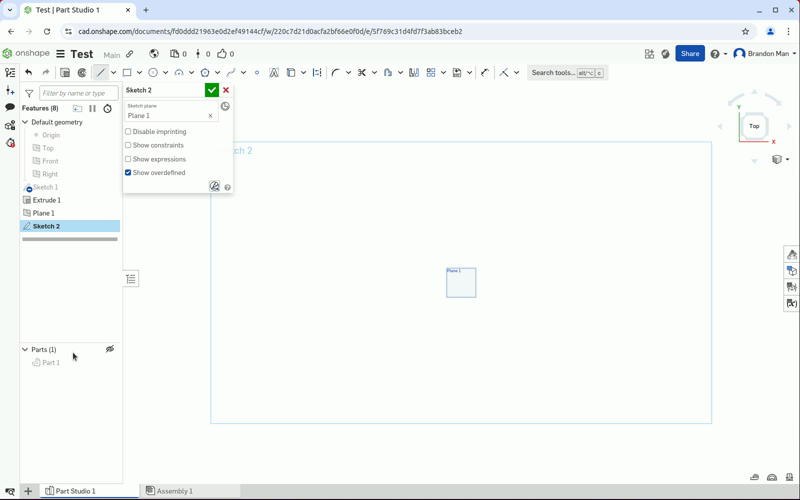
key_down(shift)
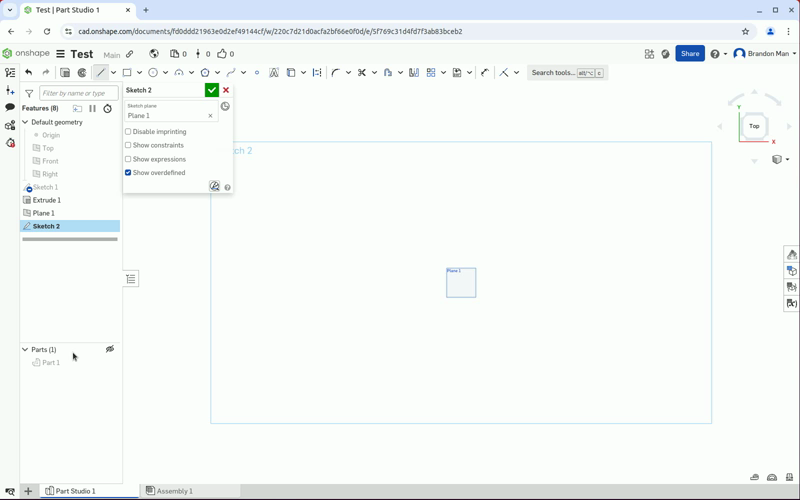
mouse_move(418, 198)
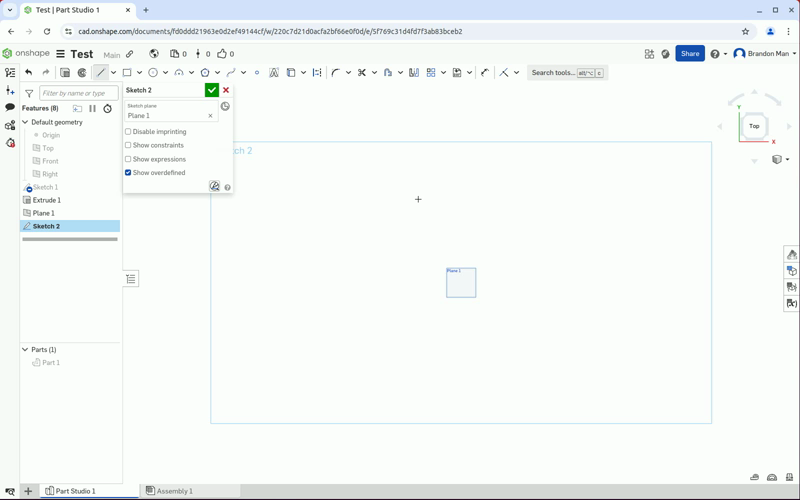
click(418, 198)
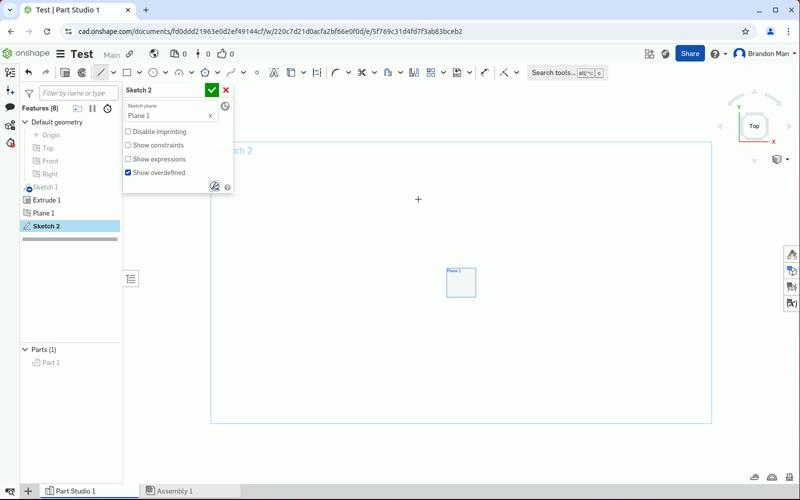
key_up(shift)
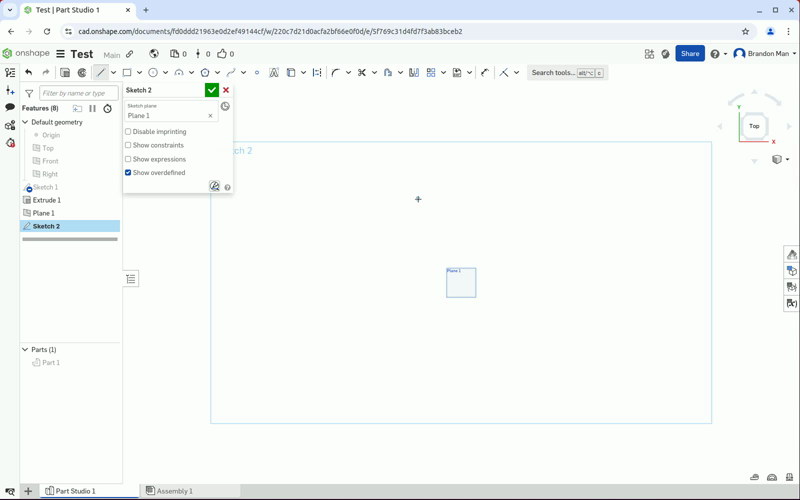
key_down(shift)
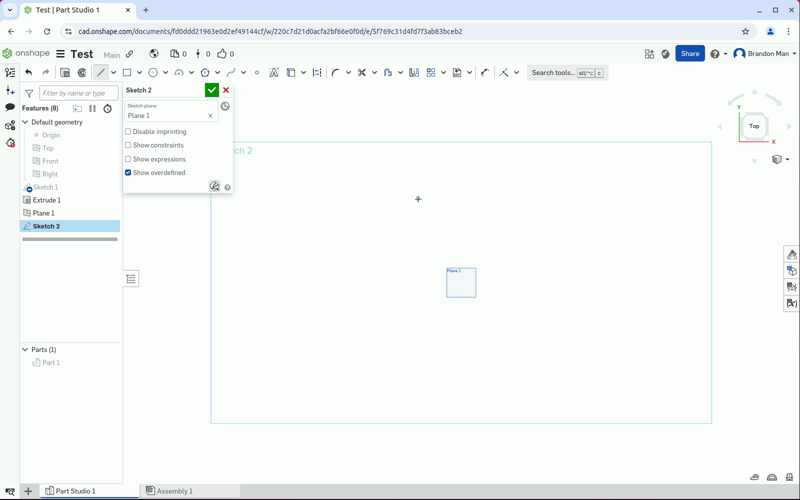
mouse_move(448, 198)
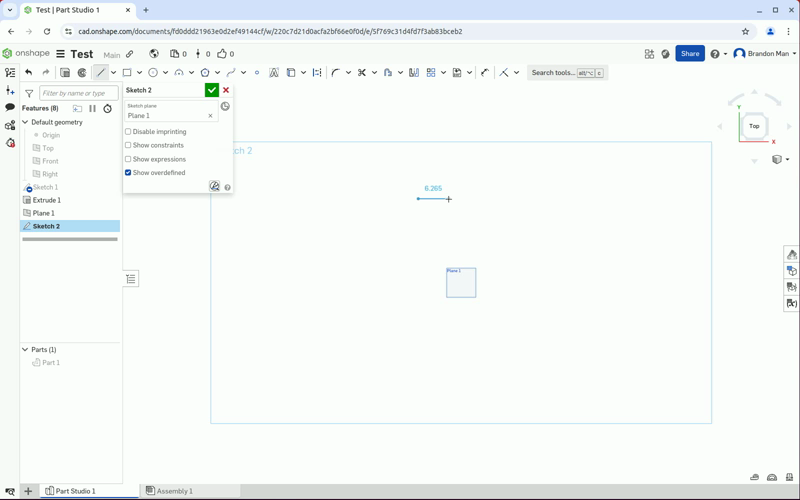
mouse_move(432, 213)
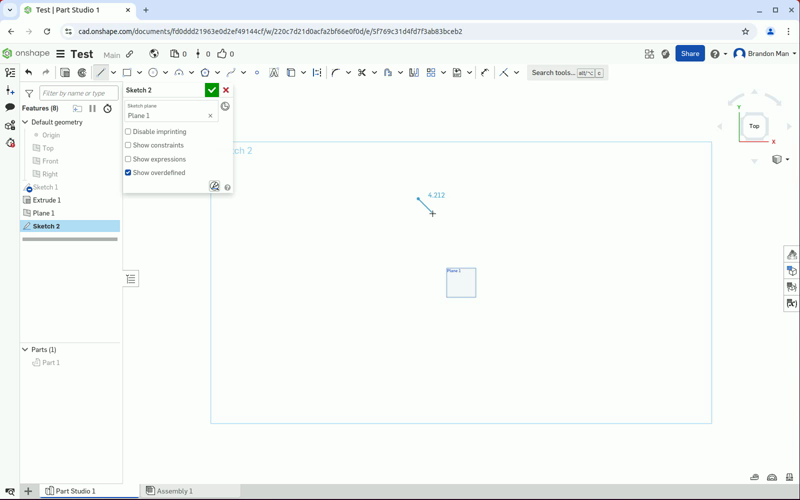
click(432, 213)
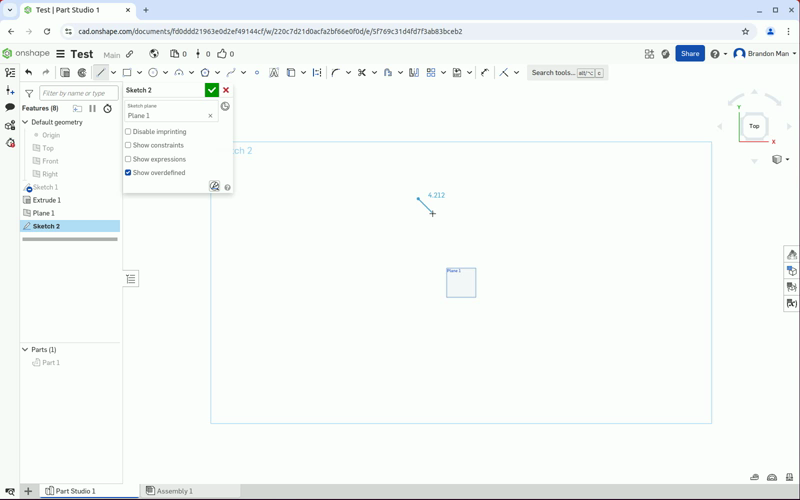
key_up(shift)
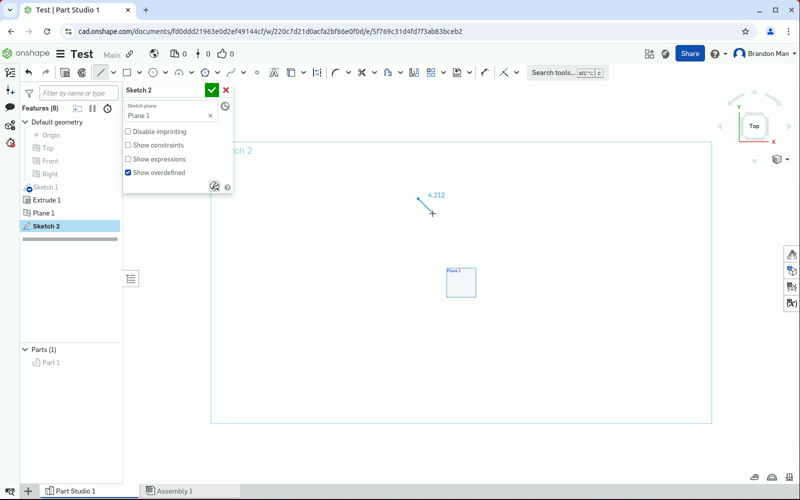
key_down(shift)
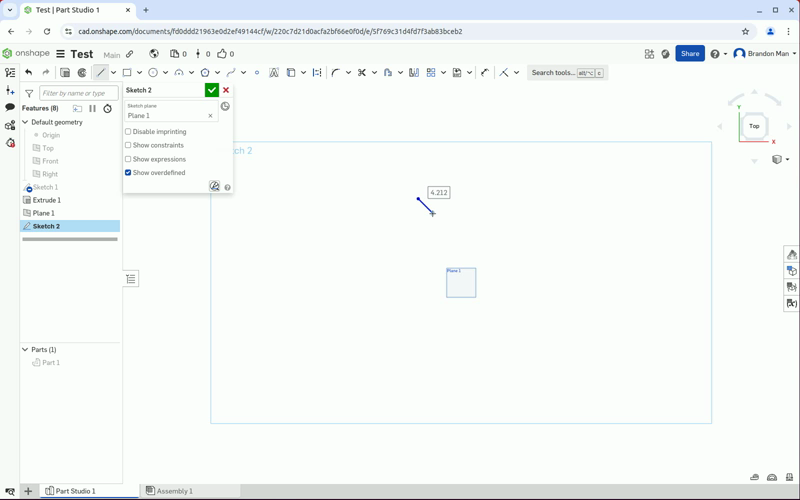
mouse_move(462, 213)
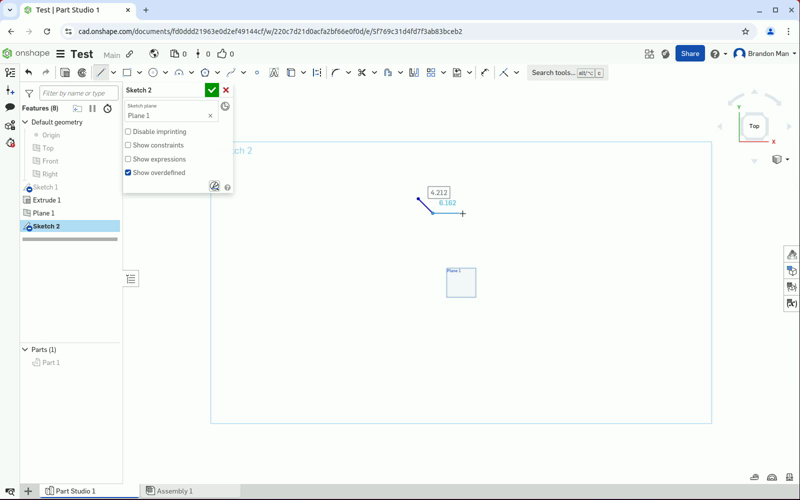
mouse_move(461, 213)
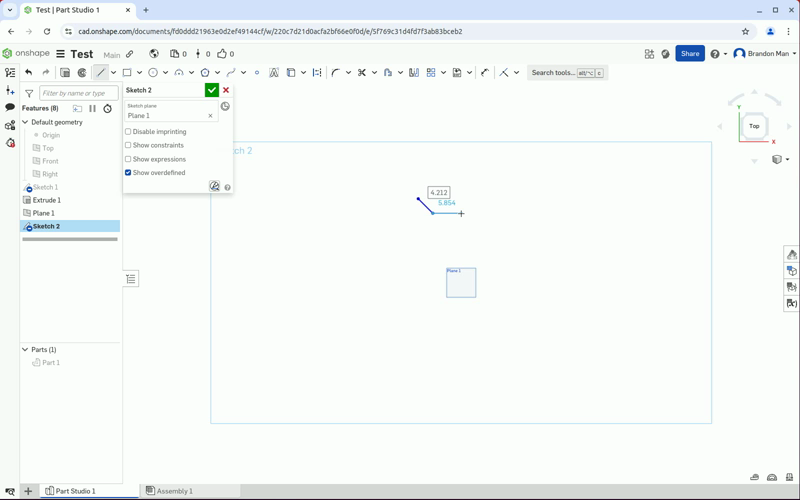
click(461, 213)
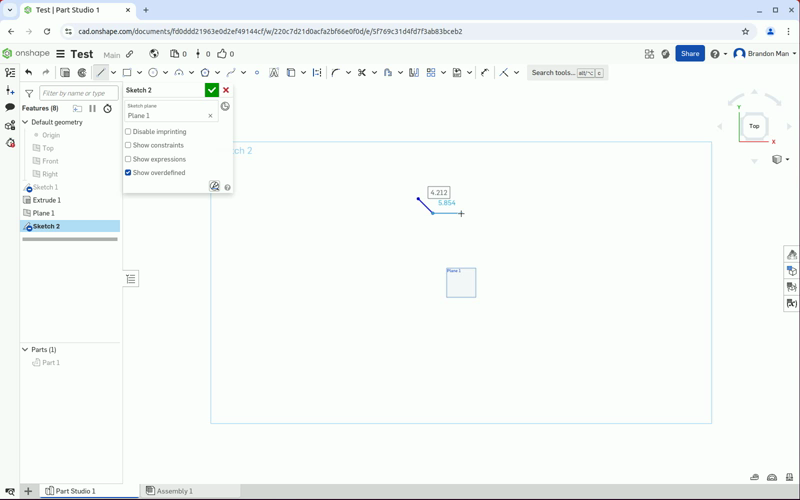
key_up(shift)
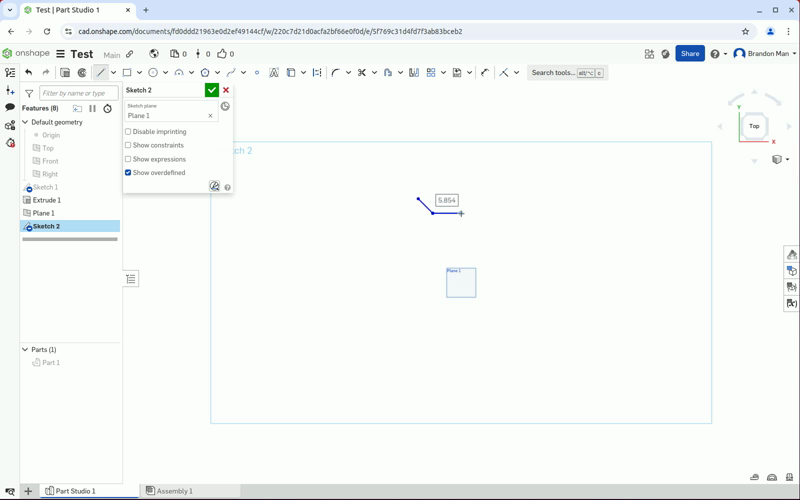
key_down(shift)
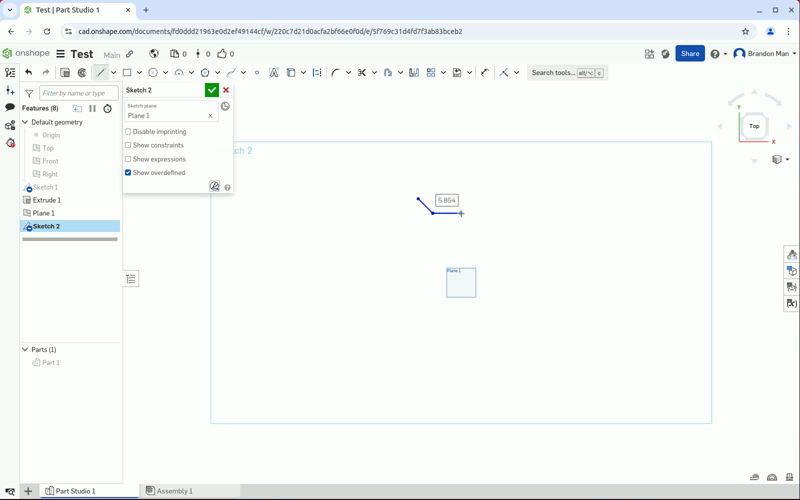
mouse_move(491, 213)
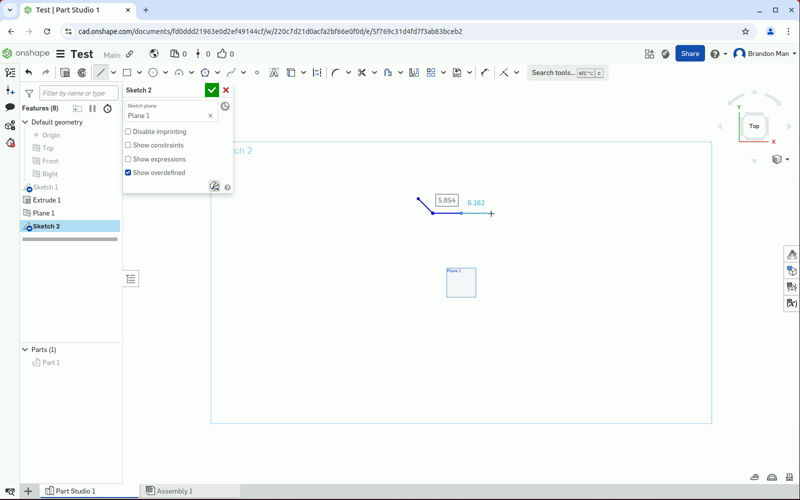
mouse_move(489, 213)
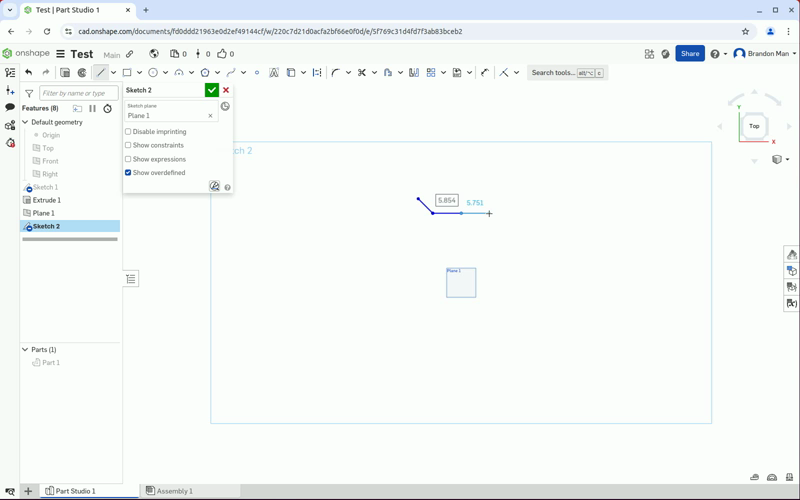
click(489, 213)
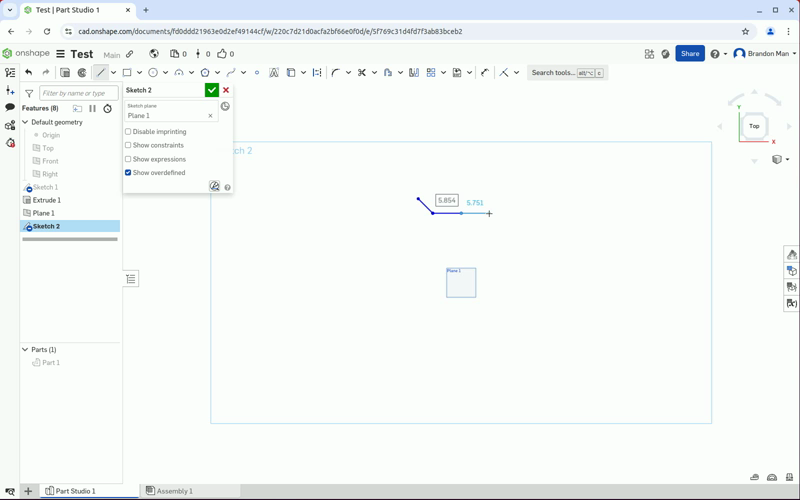
key_up(shift)
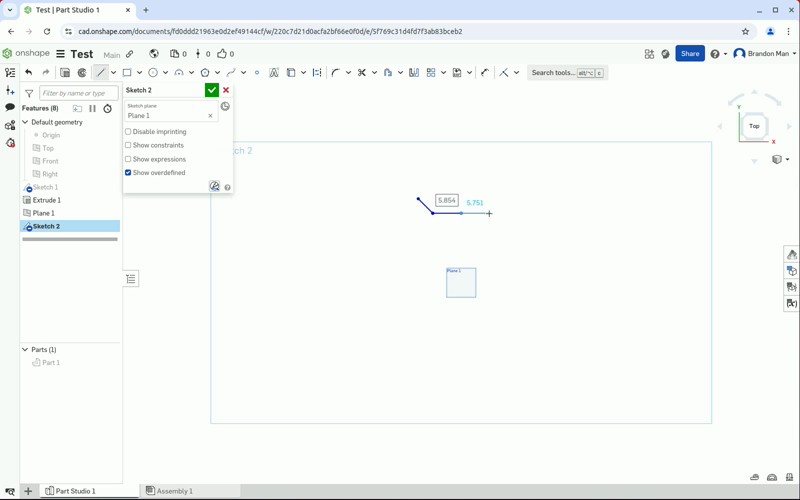
key_down(shift)
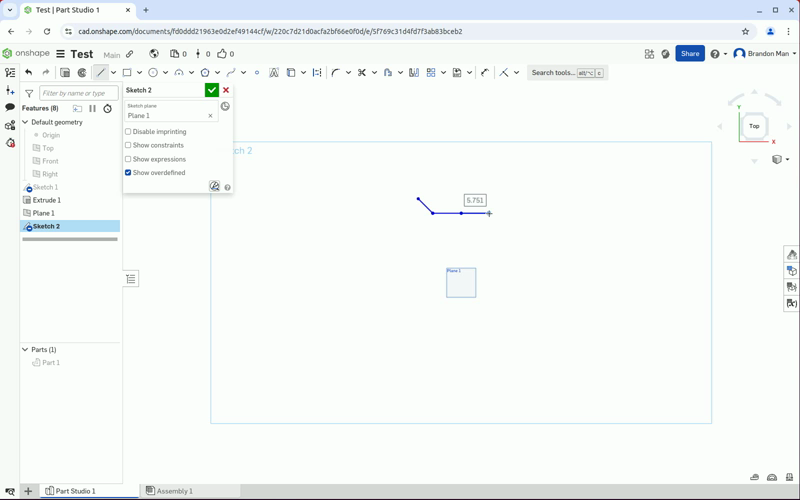
mouse_move(519, 213)
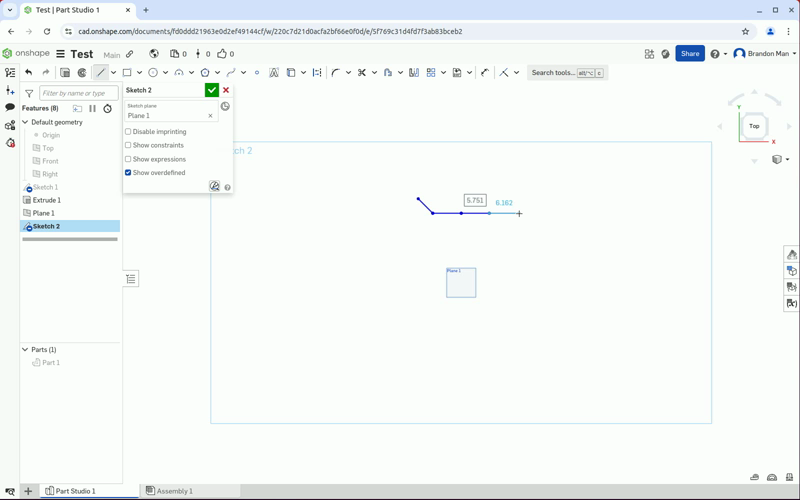
mouse_move(503, 198)
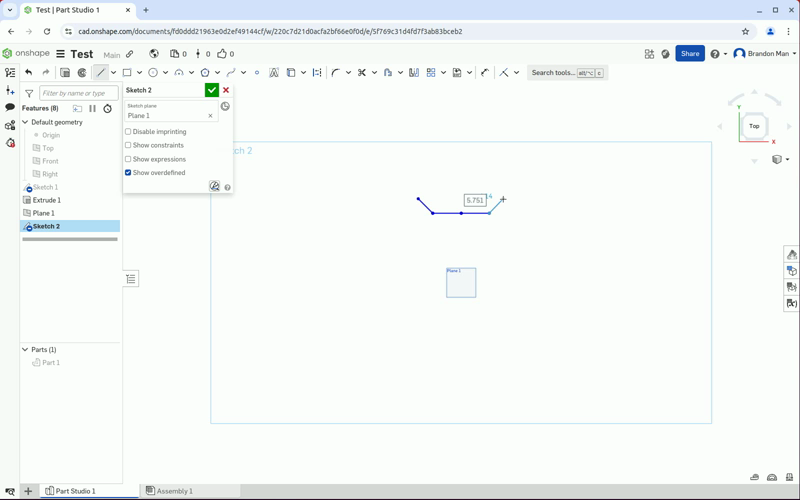
click(503, 198)
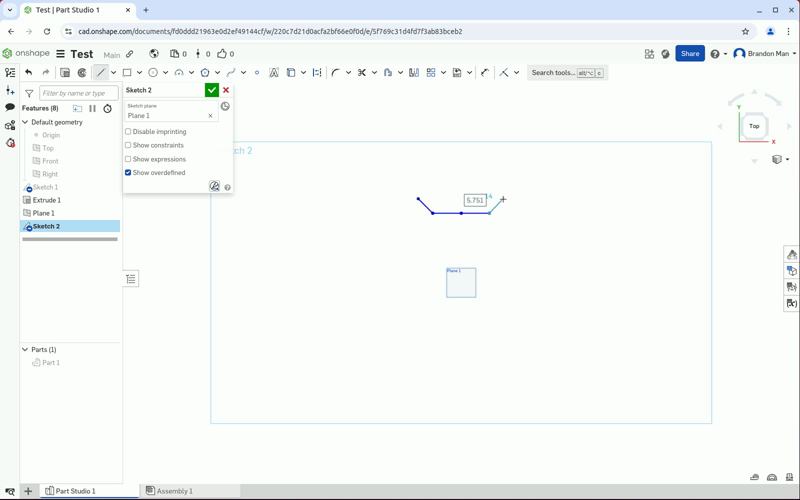
key_up(shift)
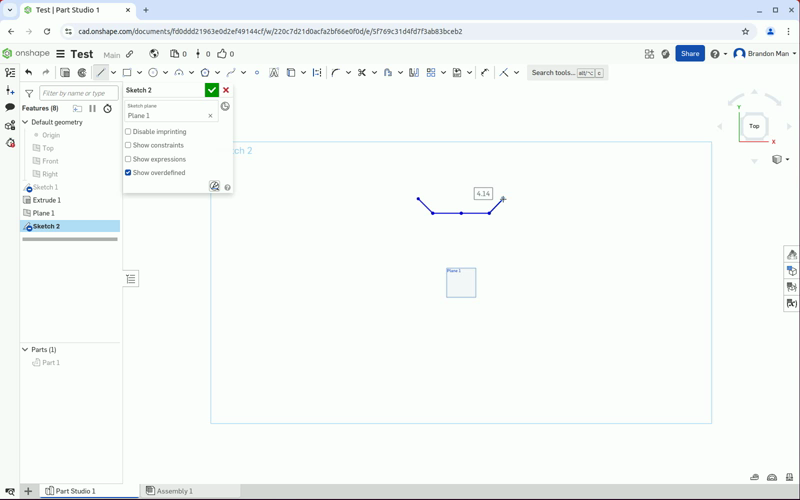
key_down(shift)
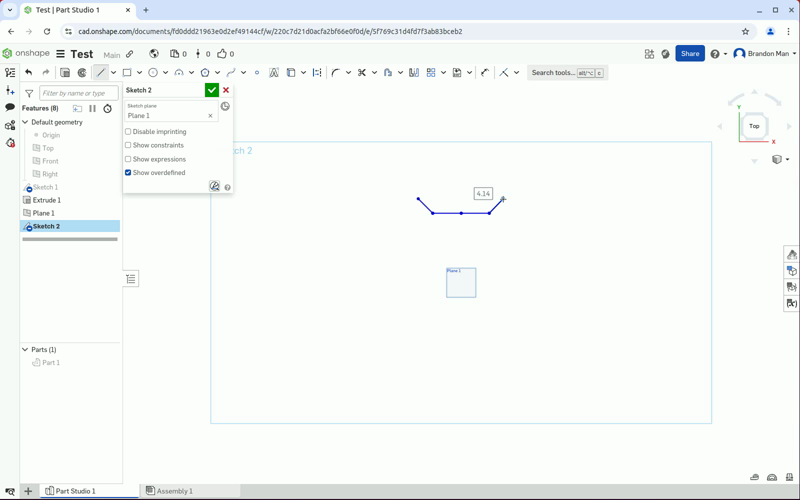
mouse_move(533, 198)
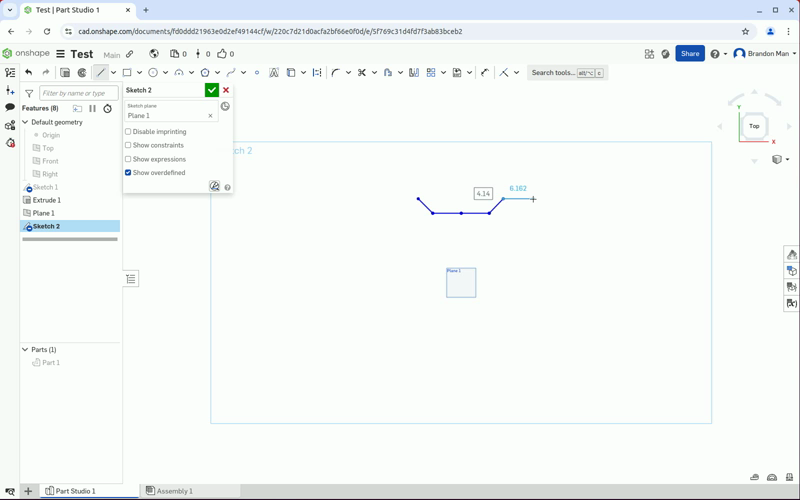
mouse_move(489, 184)
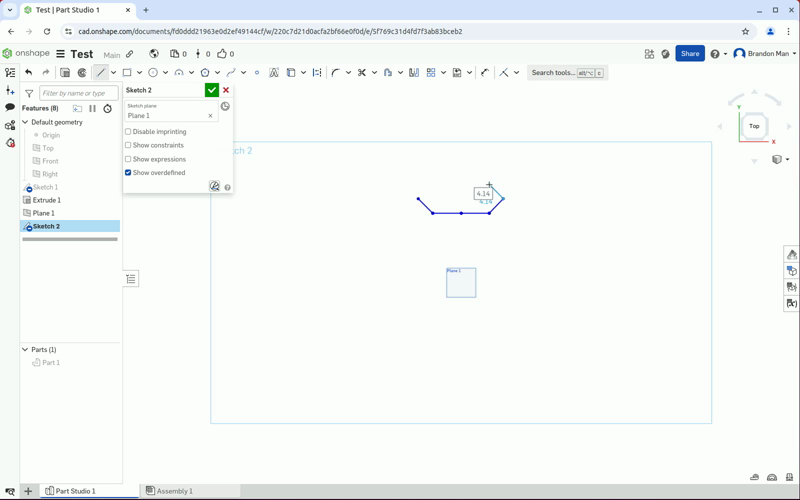
click(489, 184)
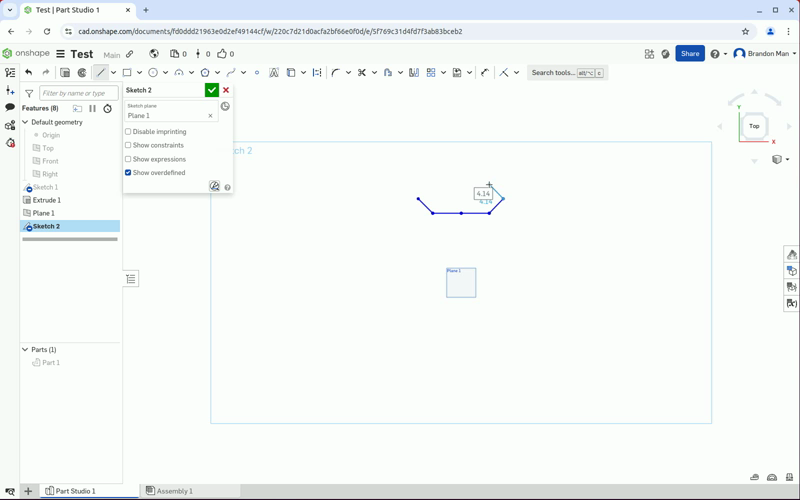
key_up(shift)
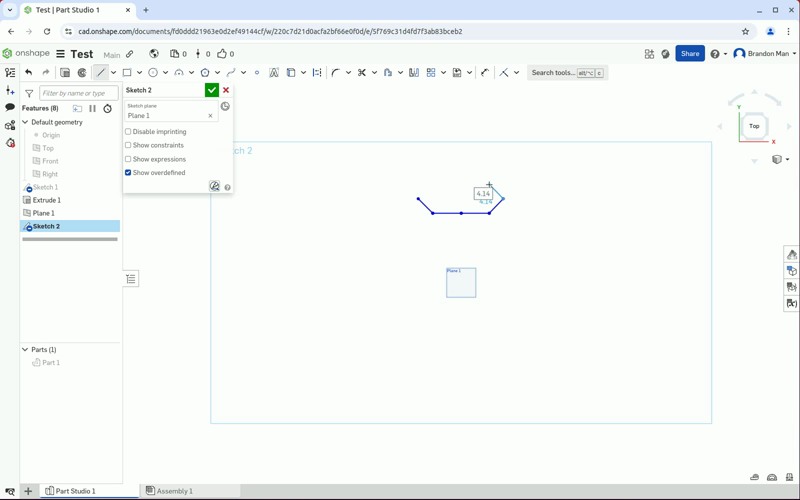
key_down(shift)
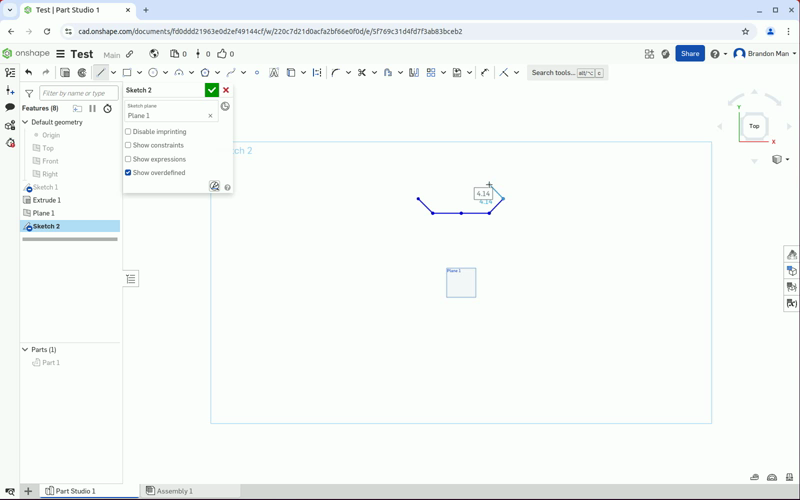
mouse_move(519, 184)
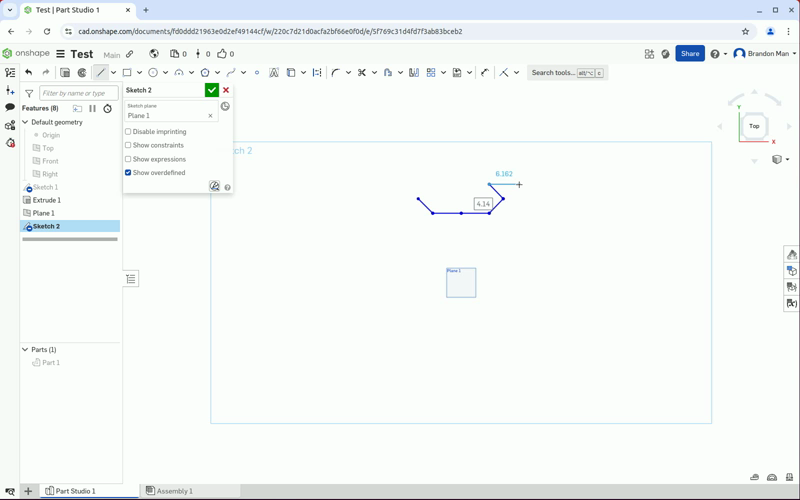
mouse_move(461, 184)
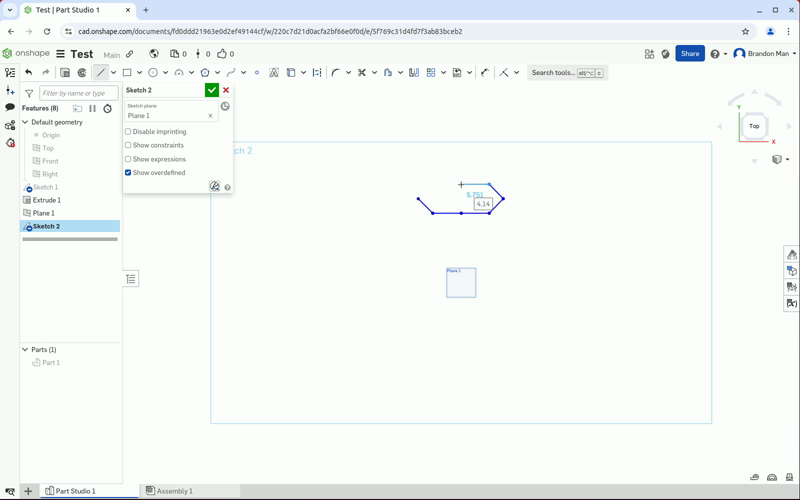
click(461, 184)
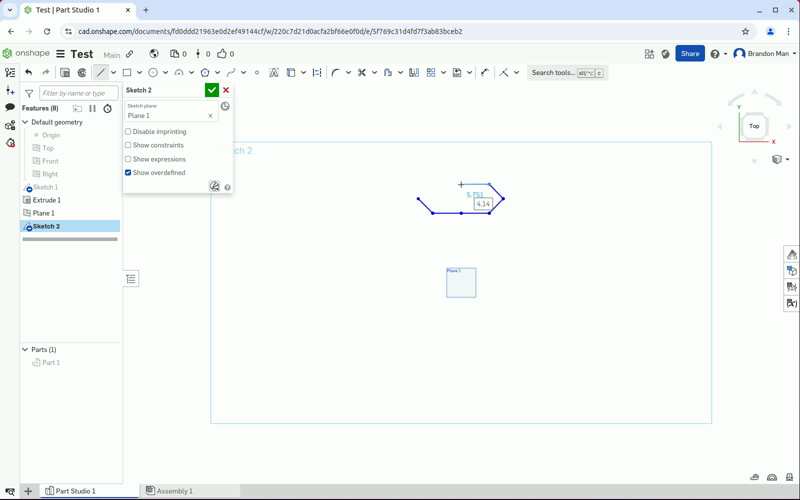
key_up(shift)
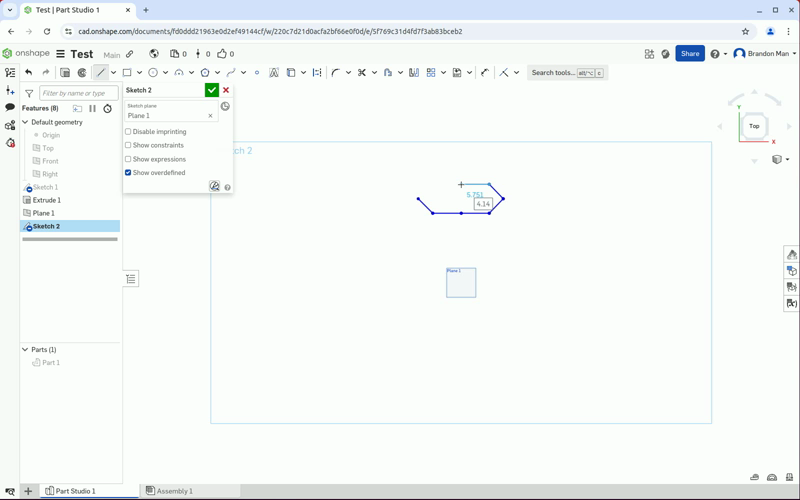
key_down(shift)
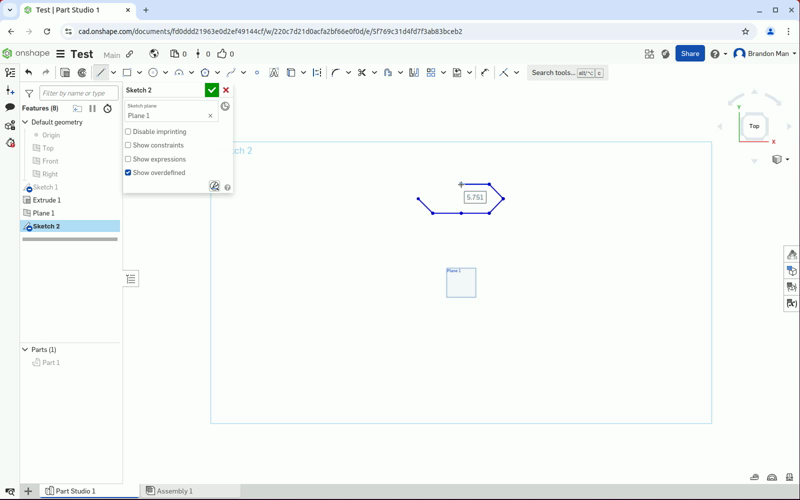
mouse_move(491, 184)
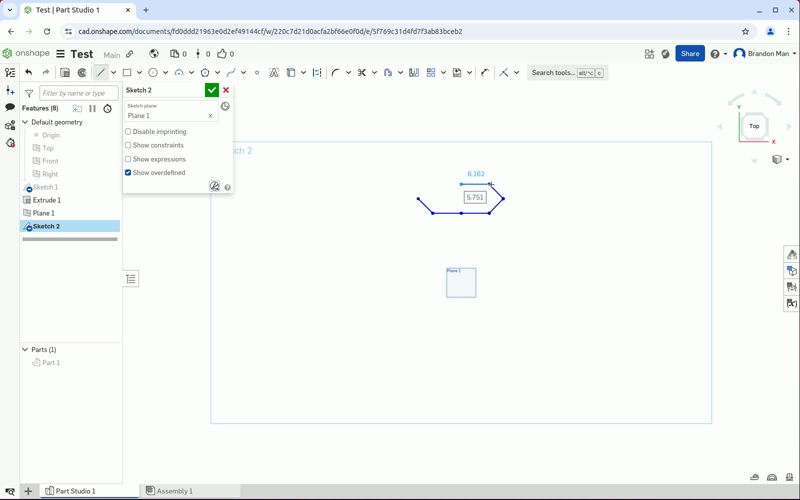
mouse_move(432, 184)
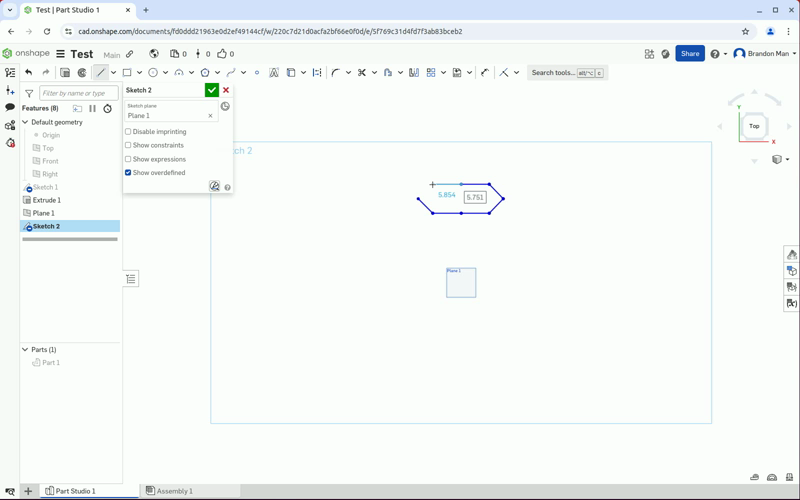
click(432, 184)
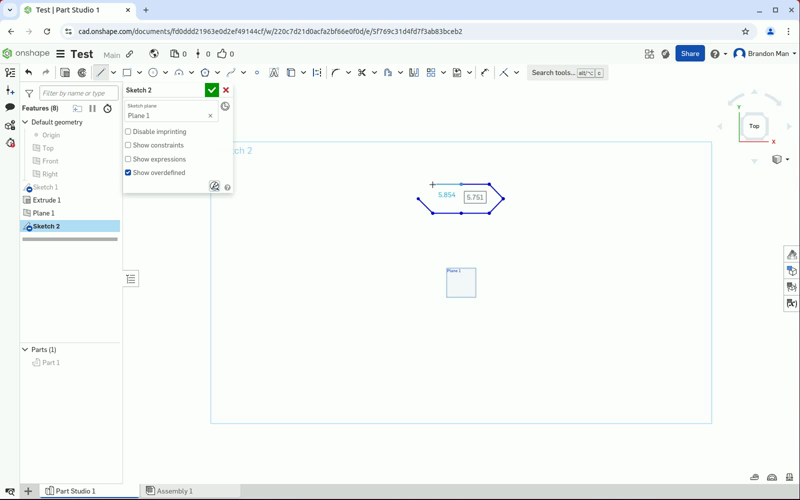
key_up(shift)
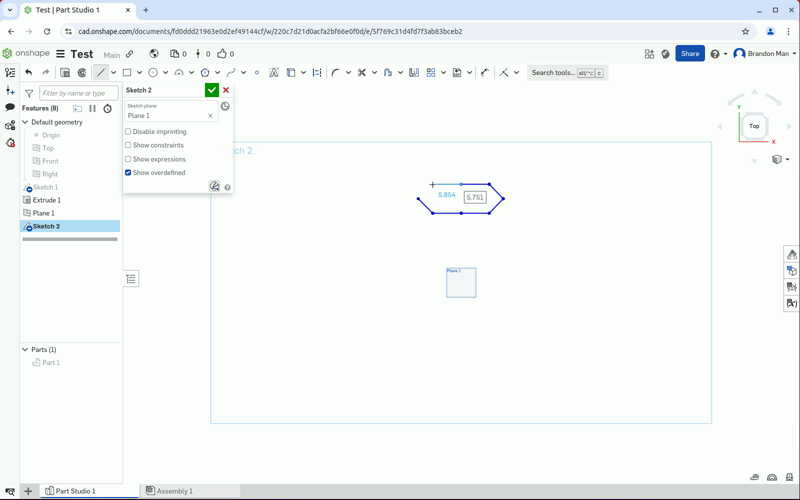
mouse_move(462, 184)
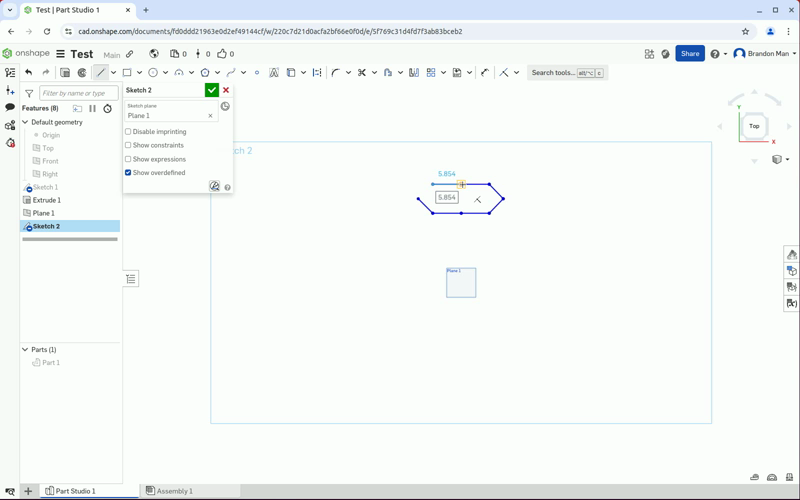
key_down(shift)
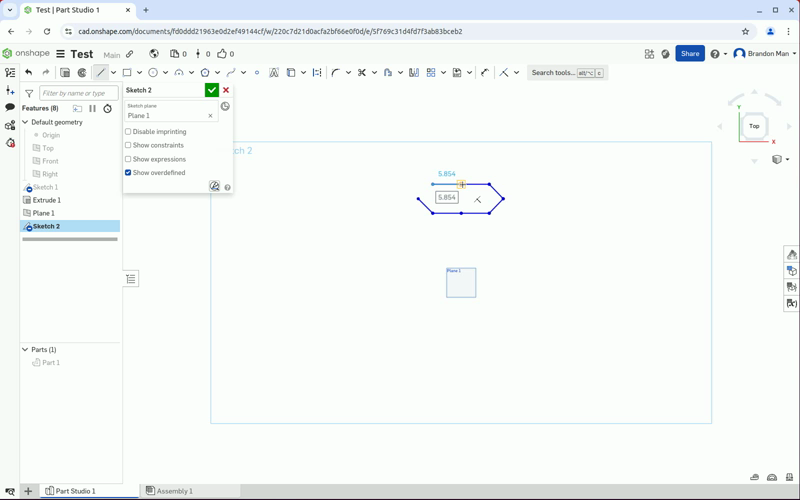
mouse_move(418, 198)
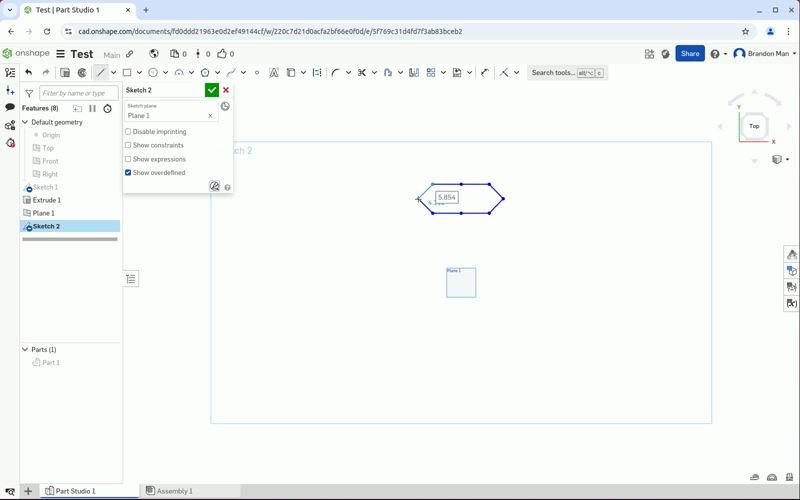
key_up(shift)
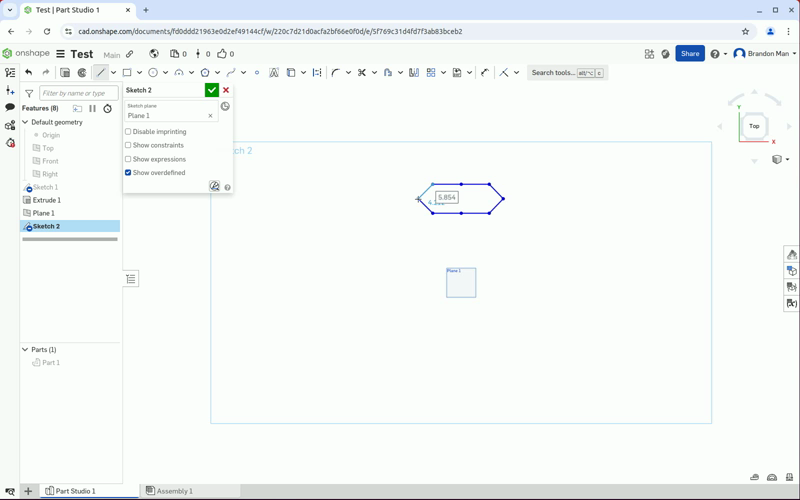
click(418, 198)
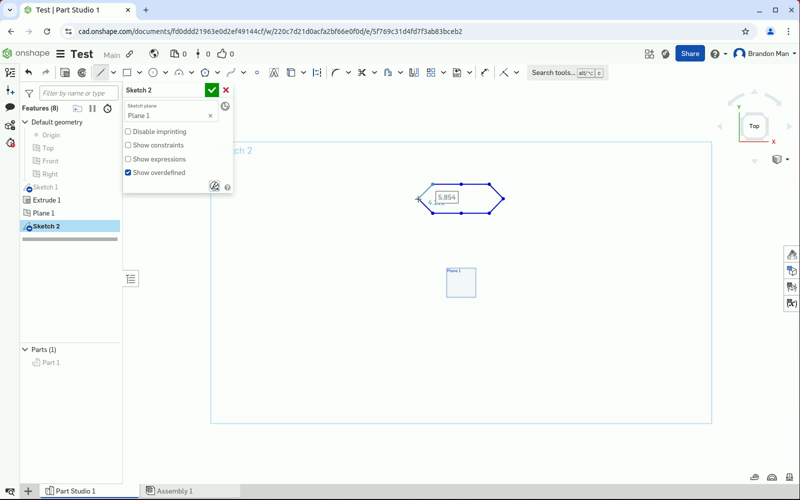
key(esc)
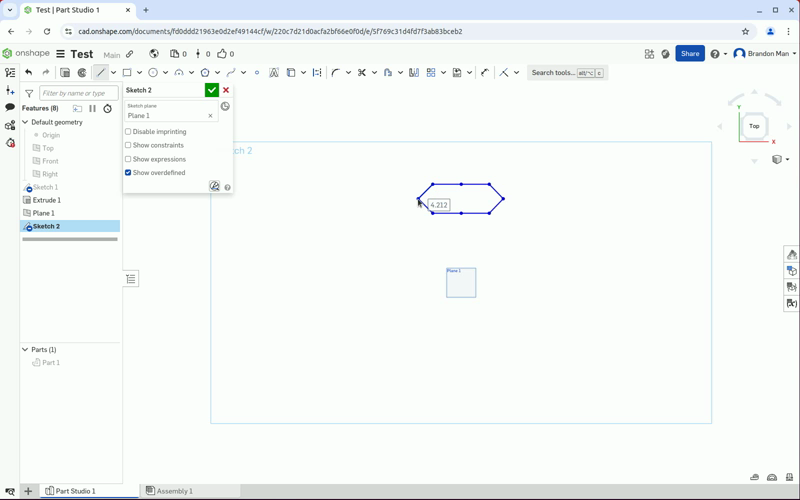
mouse_move(435, 192)
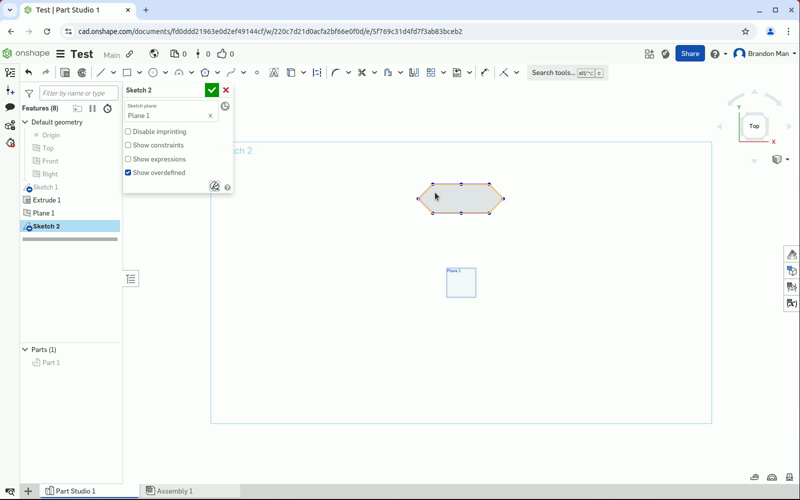
click(435, 192)
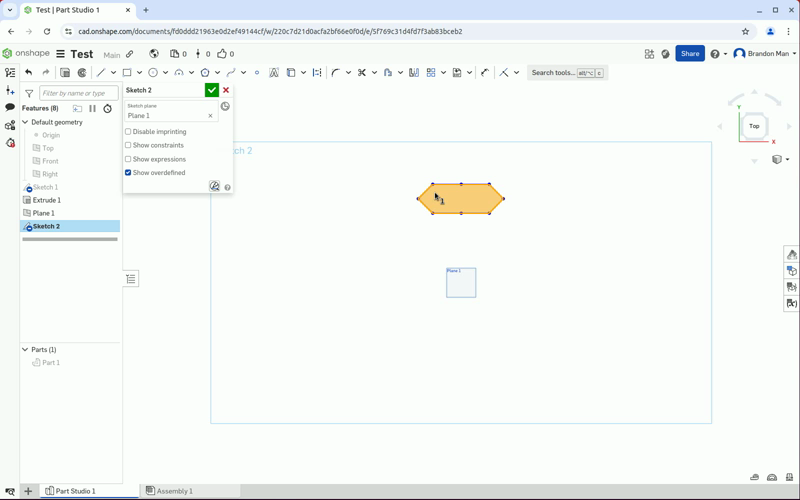
mouse_move(73, 352)
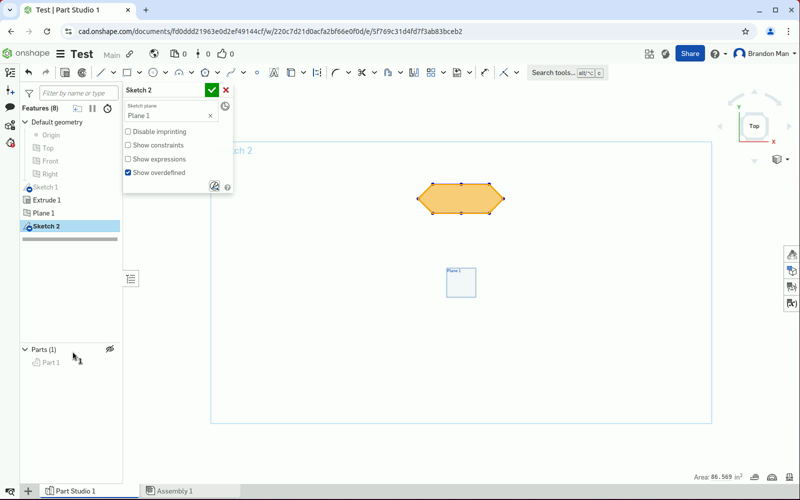
key(shift+y)
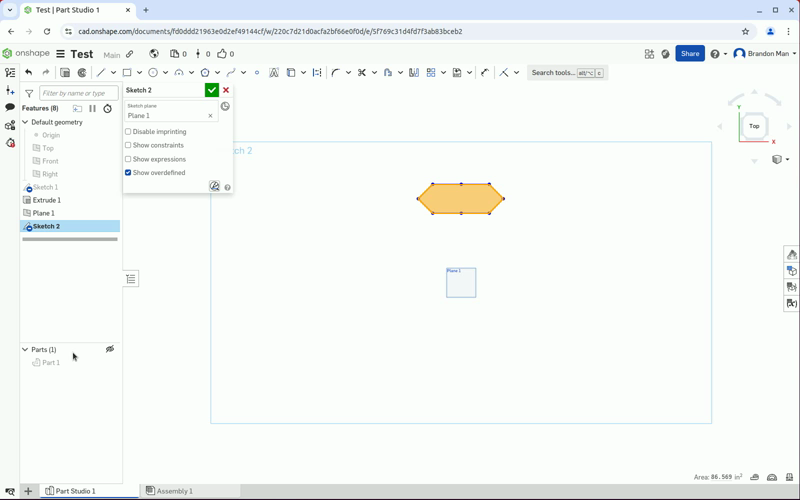
key(shift+e)
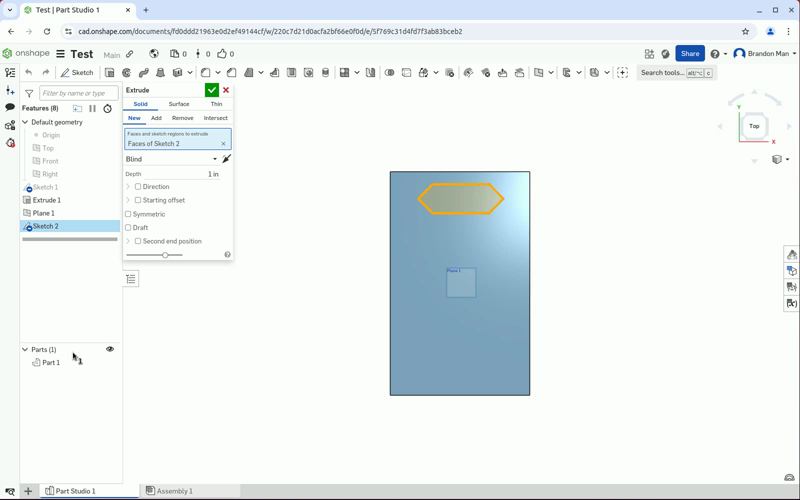
mouse_move(143, 106)
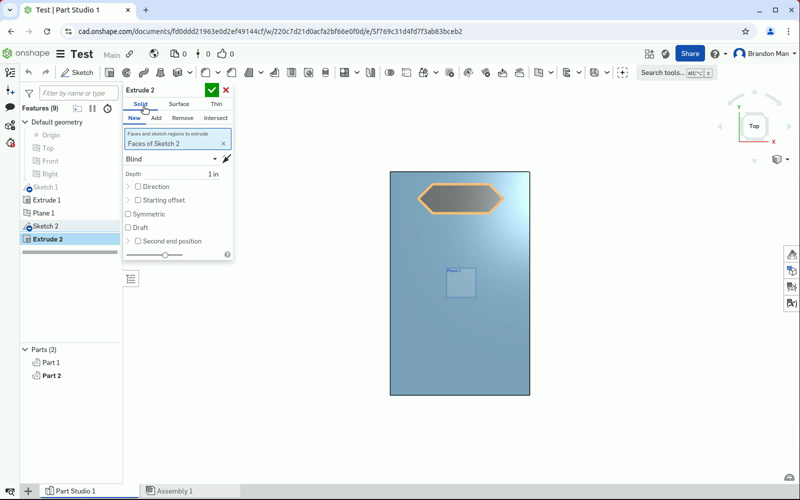
click(143, 106)
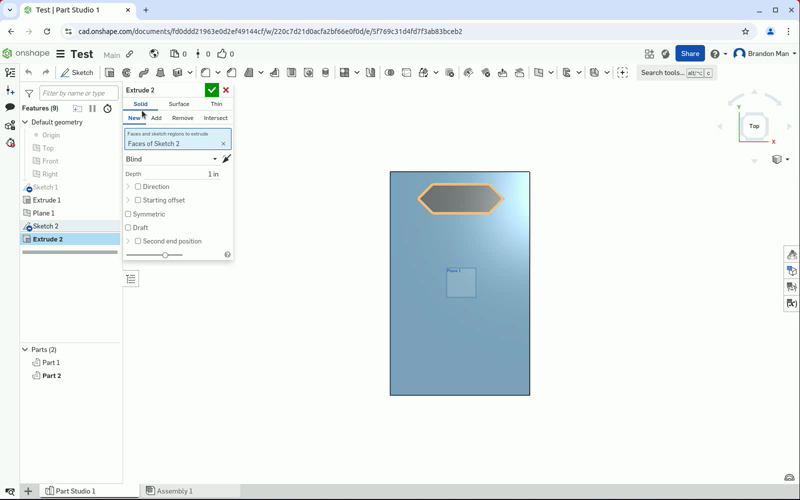
mouse_move(137, 120)
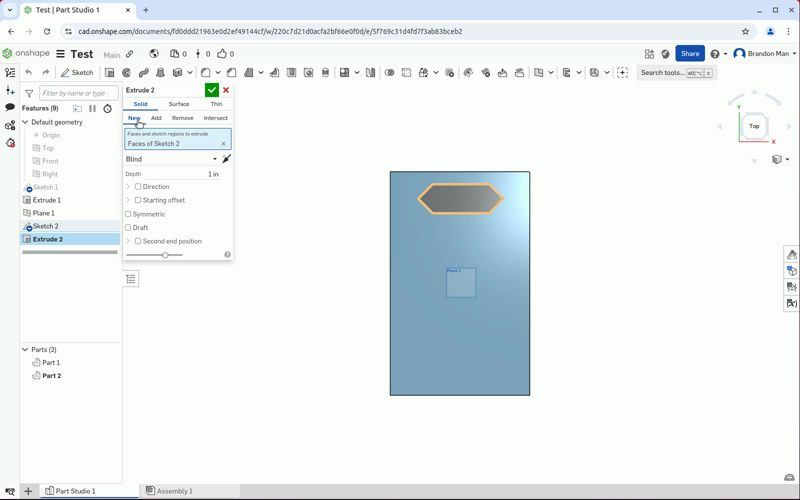
click(137, 120)
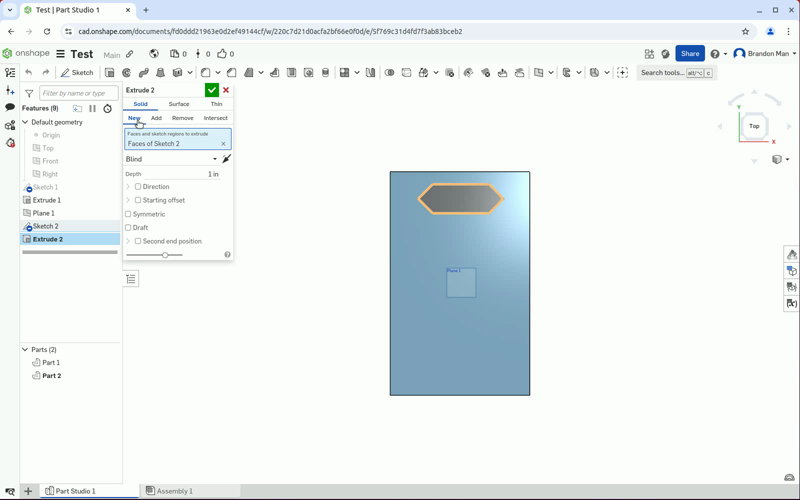
key(tab, 4)
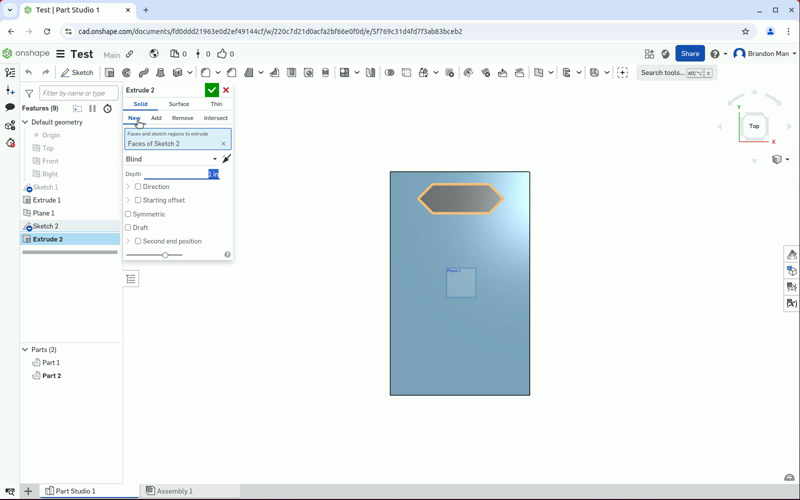
text(5.777)
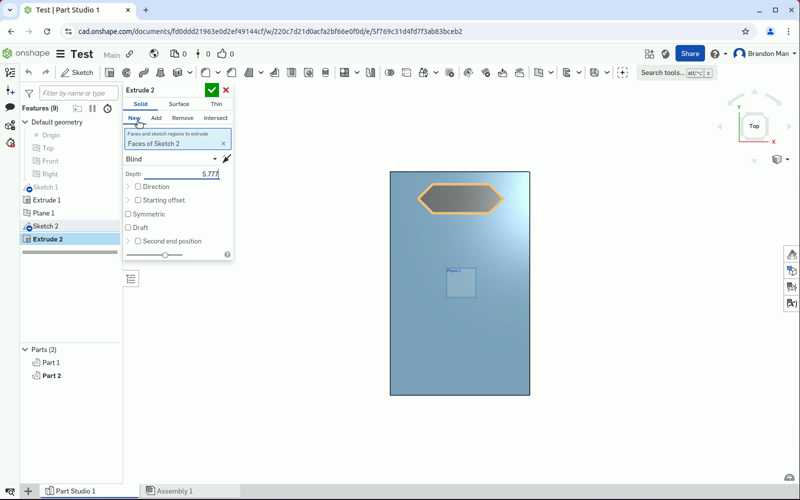
key(enter)
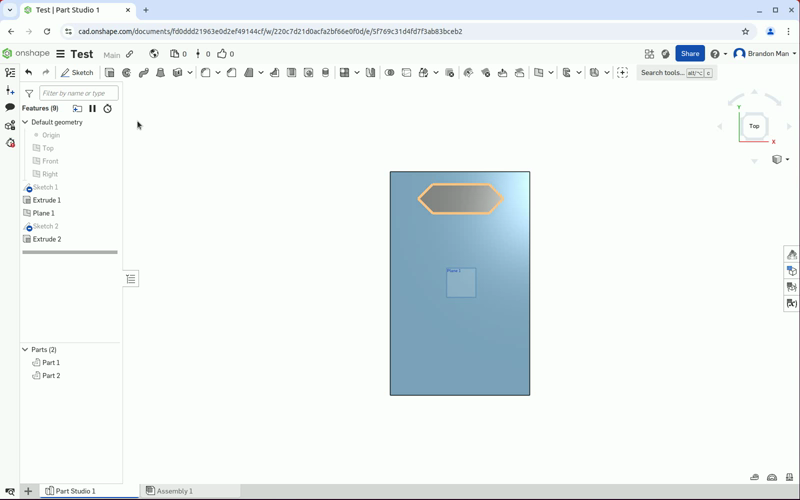
key(shift+h)
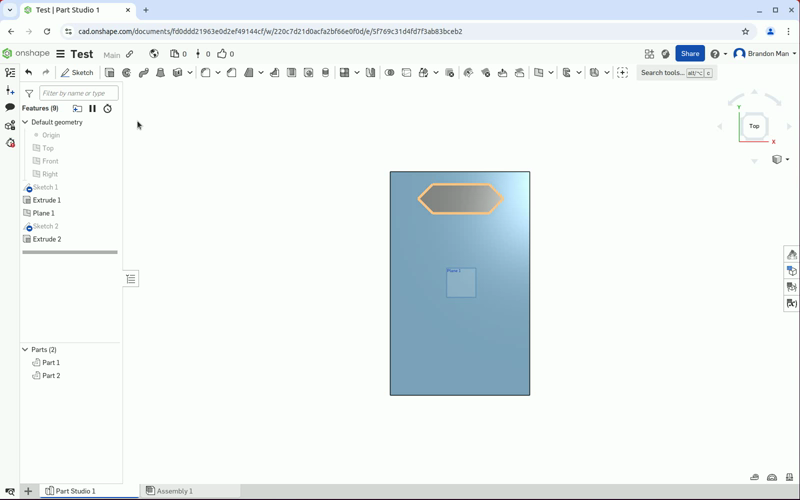
key(shift+h)
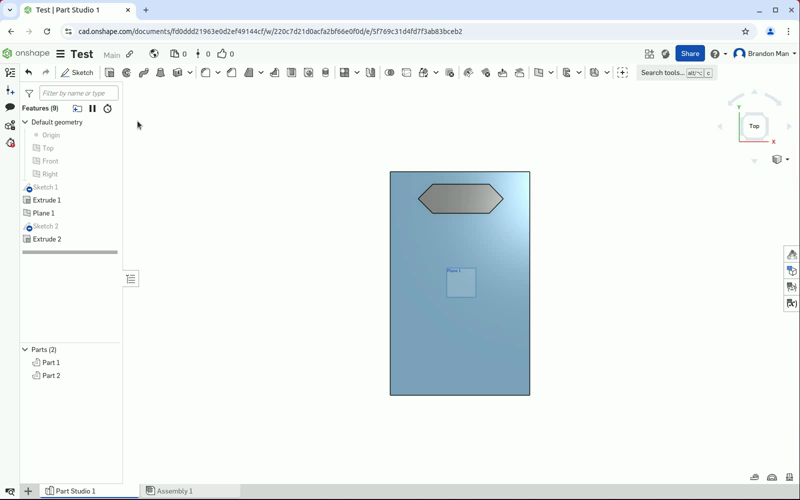
mouse_move(73, 189)
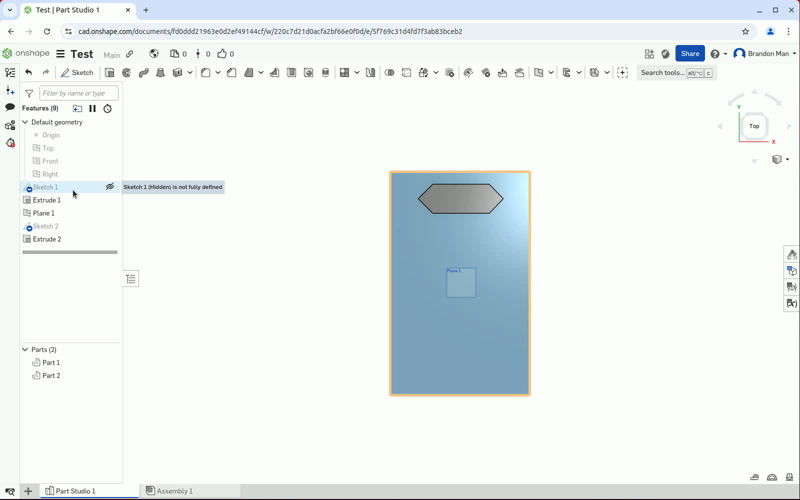
click(73, 189)
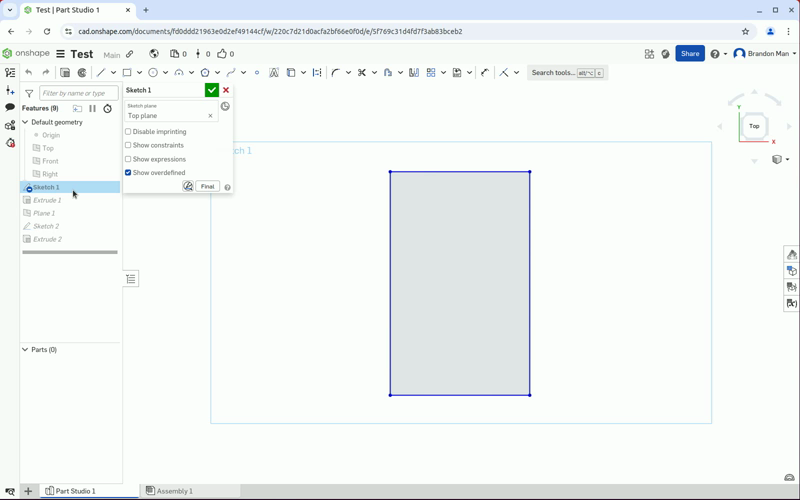
mouse_move(229, 92)
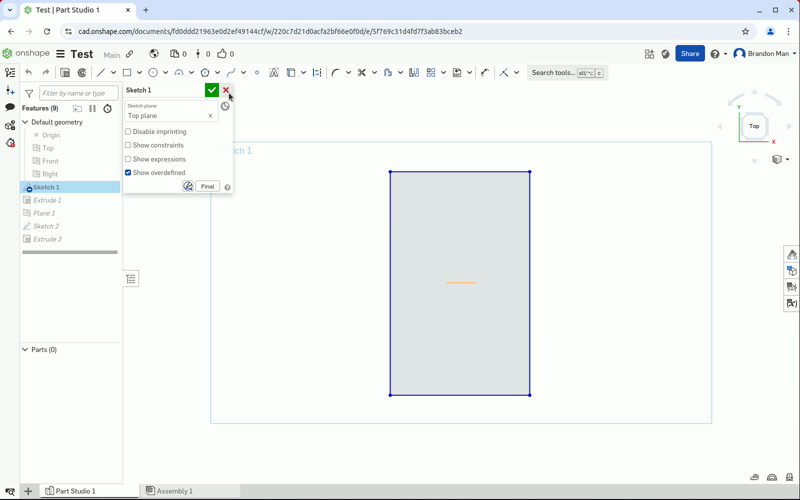
click(229, 92)
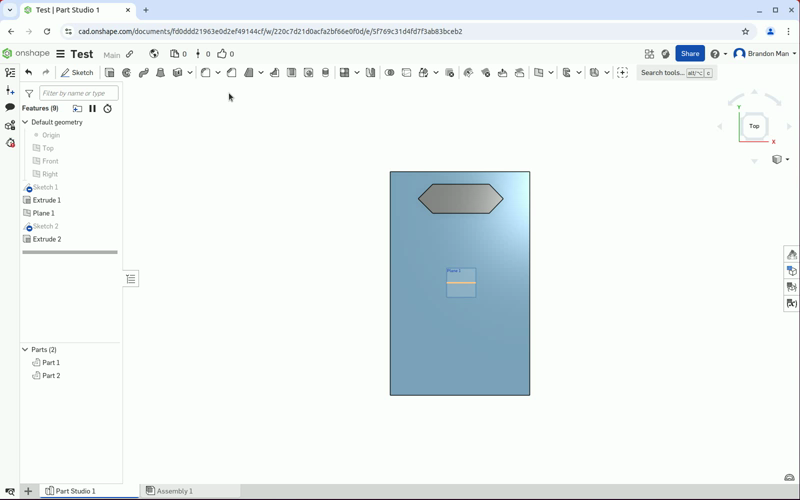
key(shift+s)
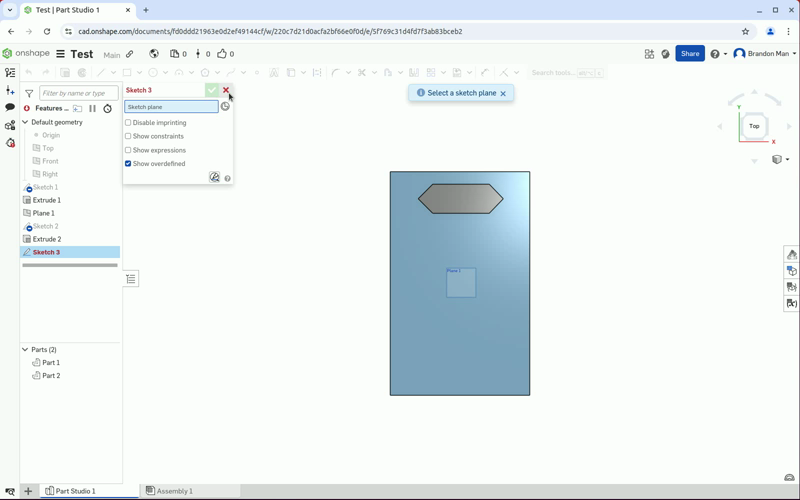
mouse_move(73, 215)
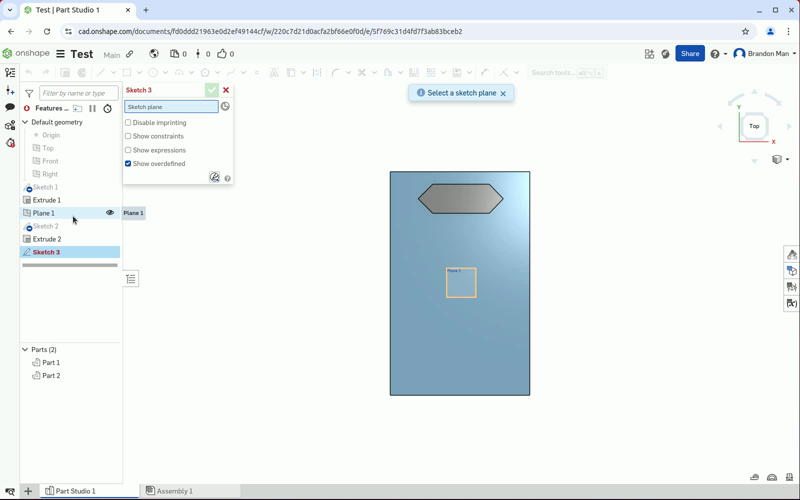
click(73, 215)
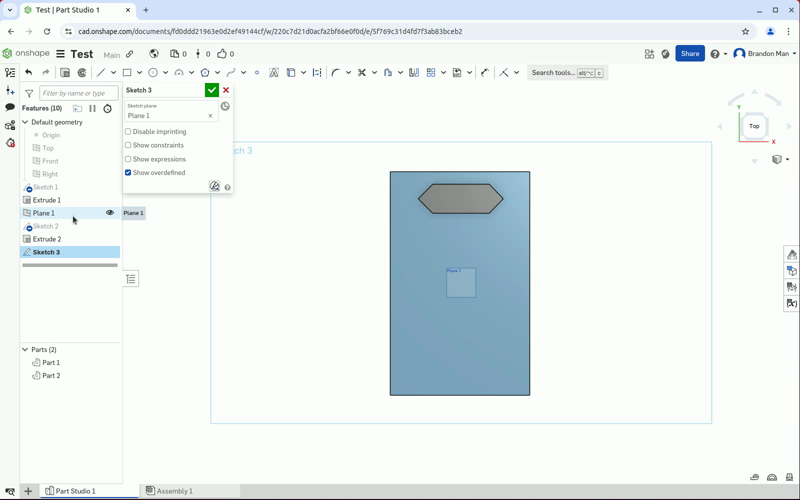
mouse_move(73, 352)
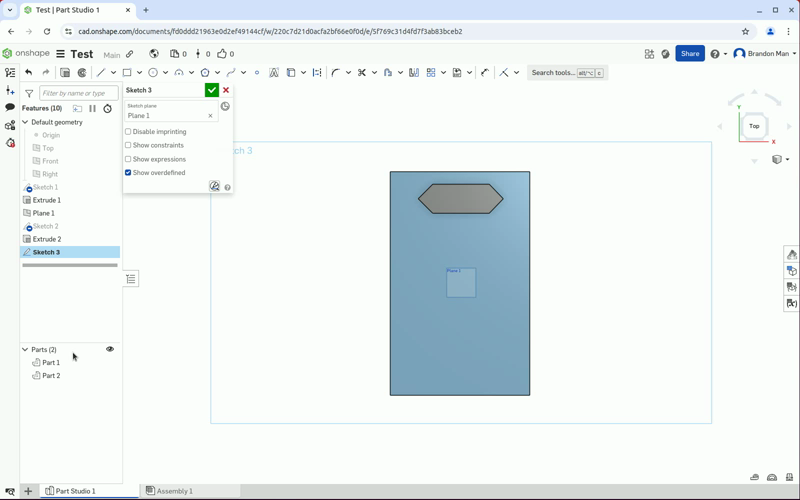
key(y)
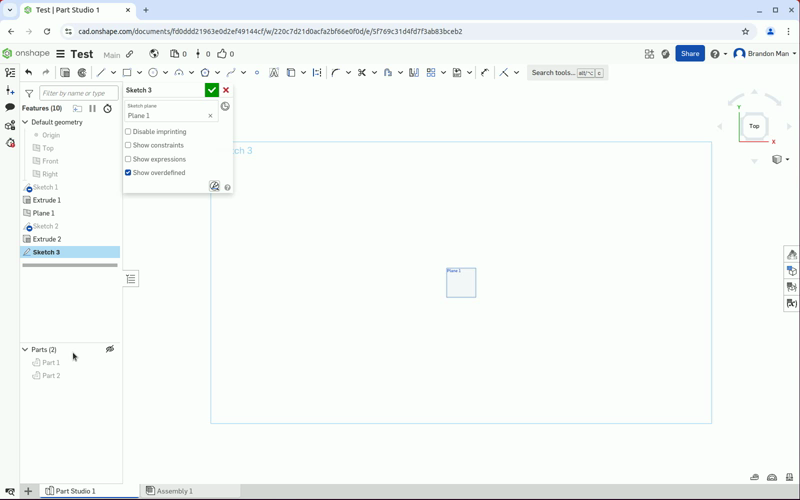
key(l)
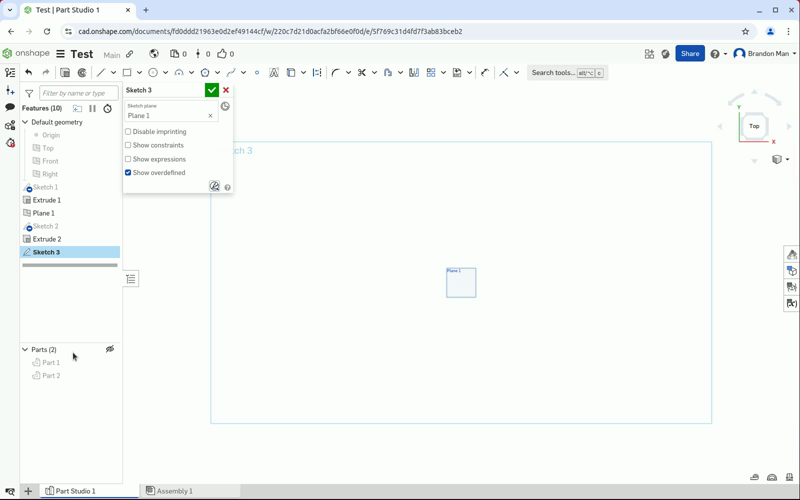
key_down(shift)
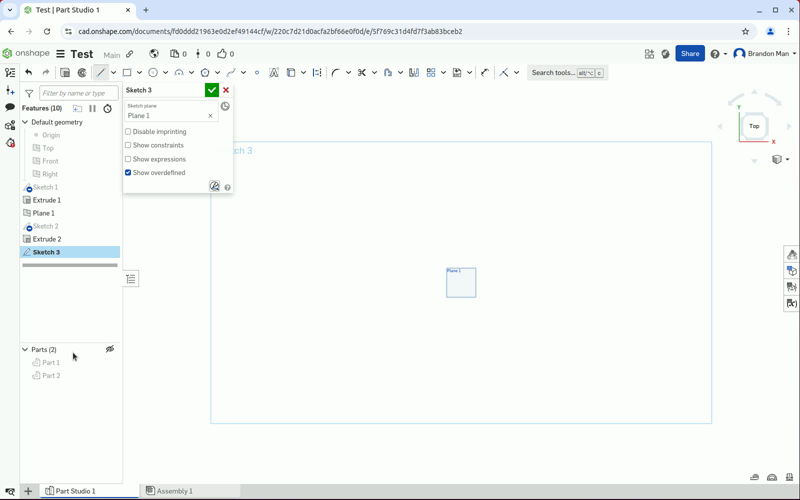
mouse_move(401, 266)
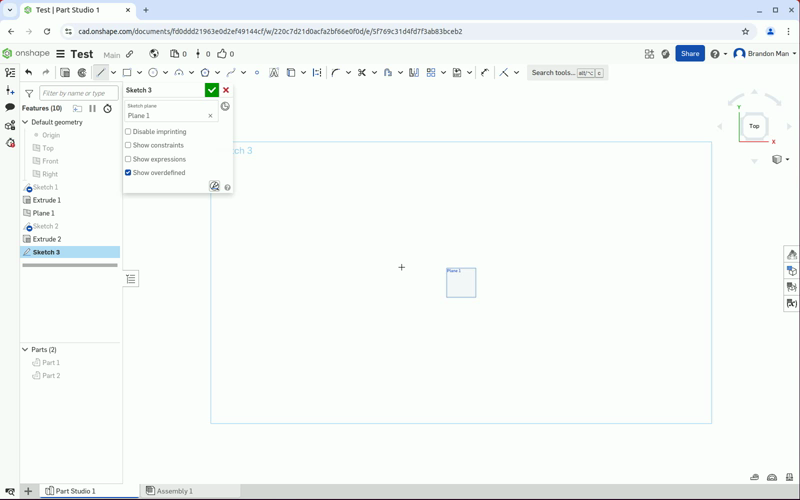
click(401, 266)
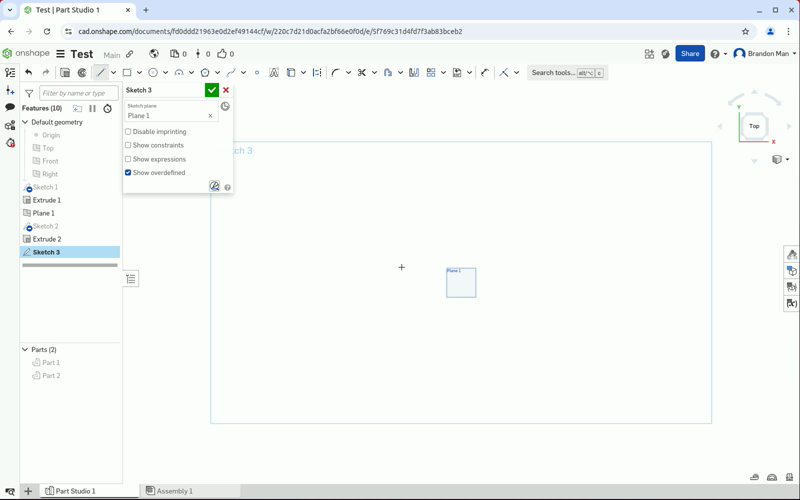
key_up(shift)
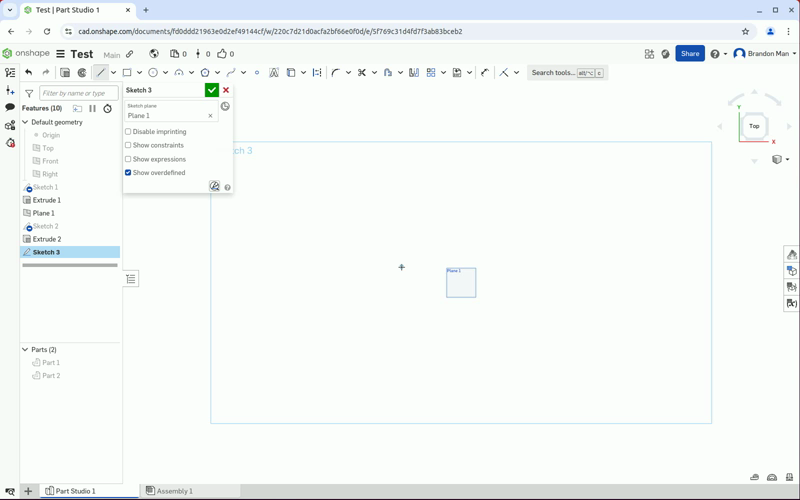
key_down(shift)
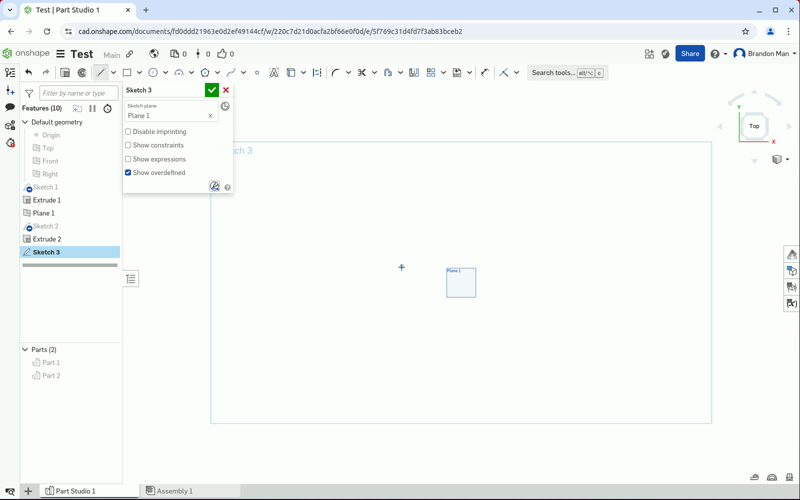
mouse_move(431, 266)
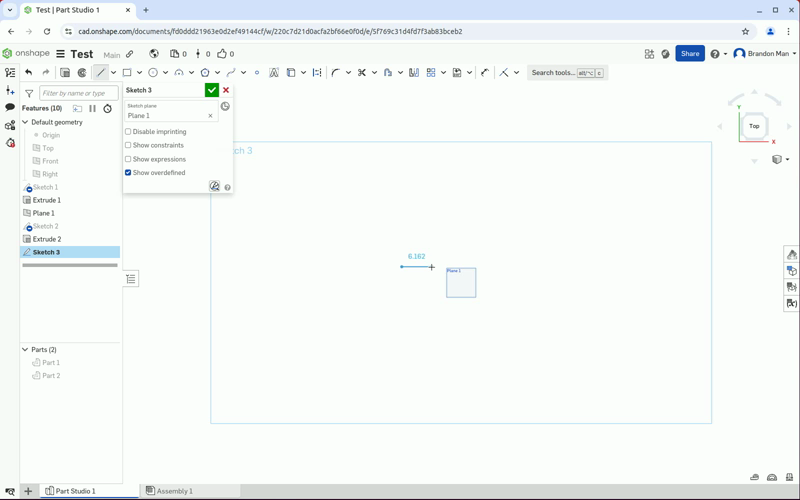
mouse_move(416, 280)
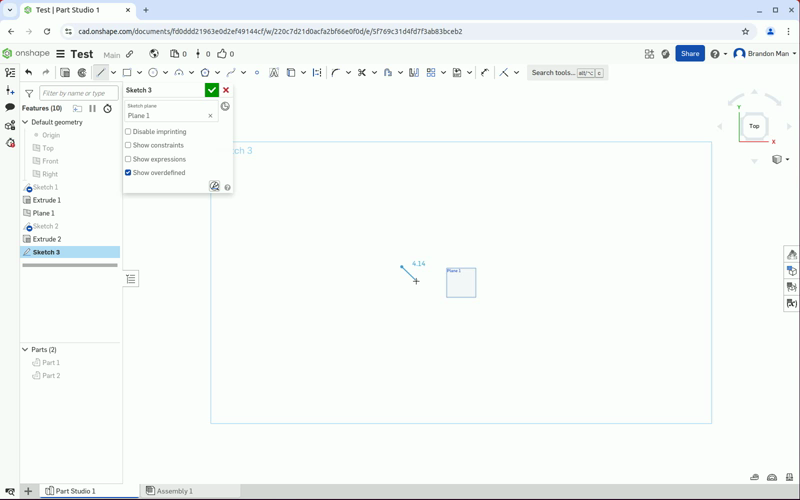
click(416, 280)
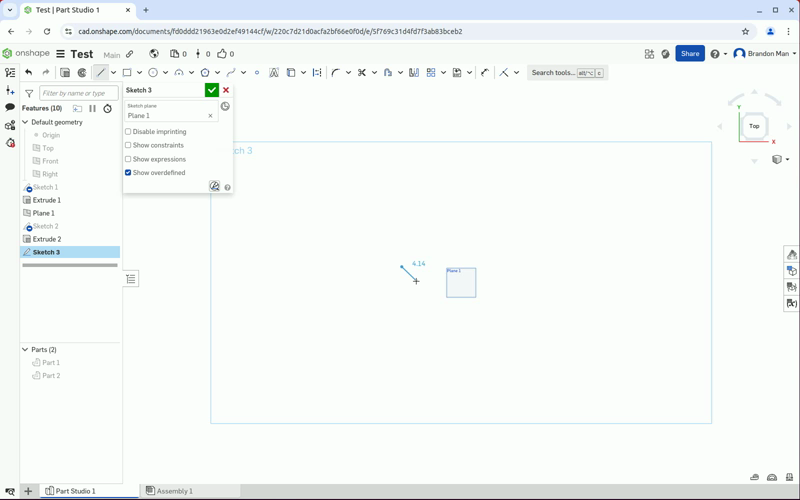
key_up(shift)
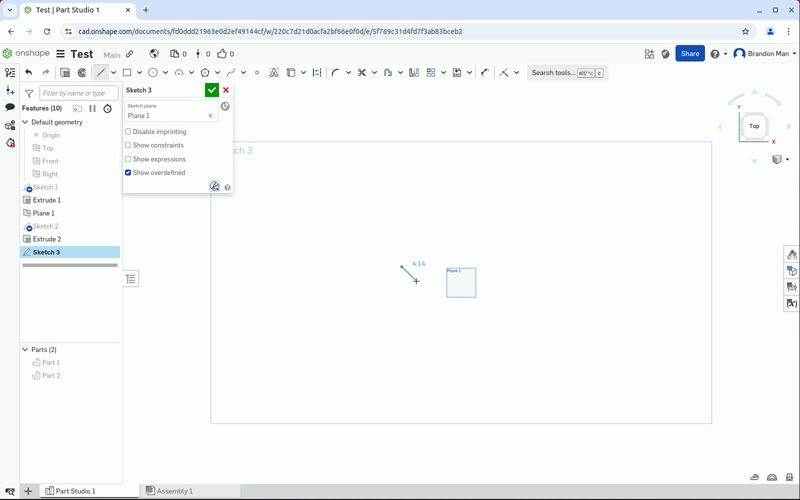
key_down(shift)
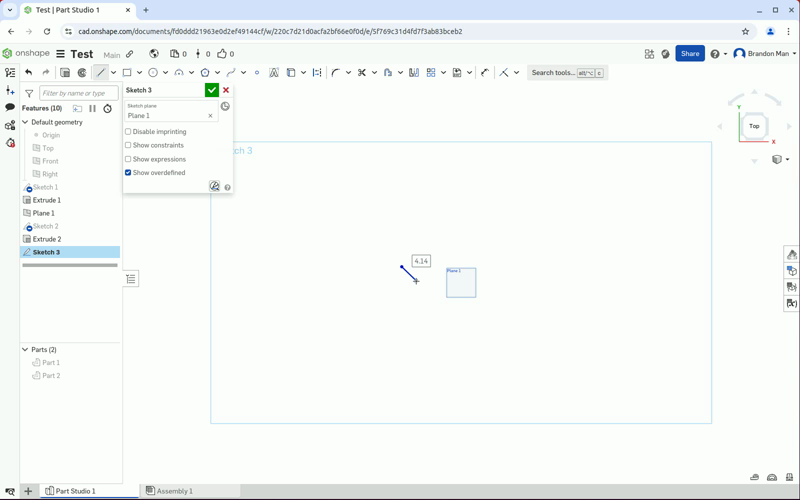
mouse_move(446, 280)
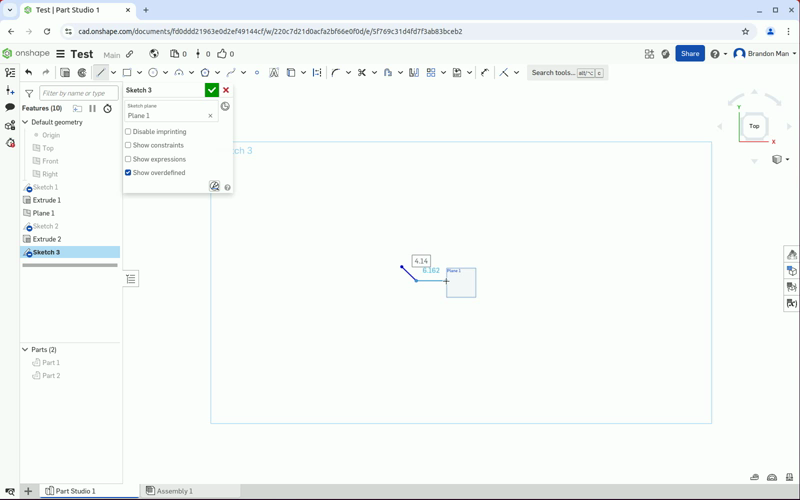
mouse_move(429, 267)
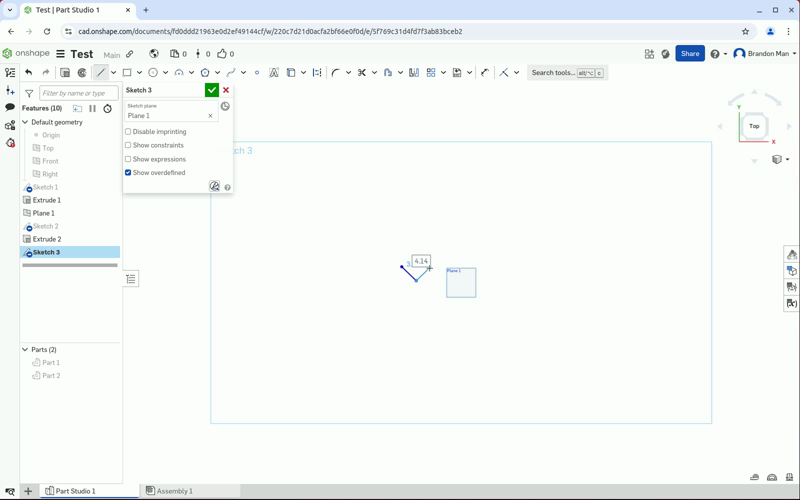
click(429, 267)
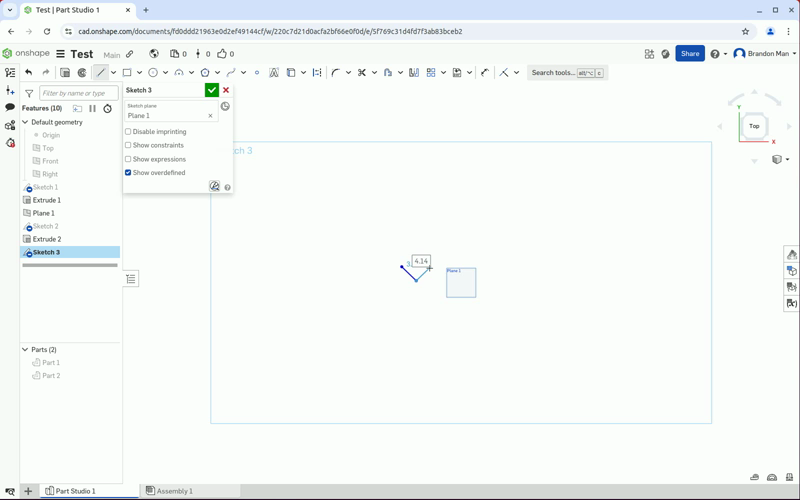
key_up(shift)
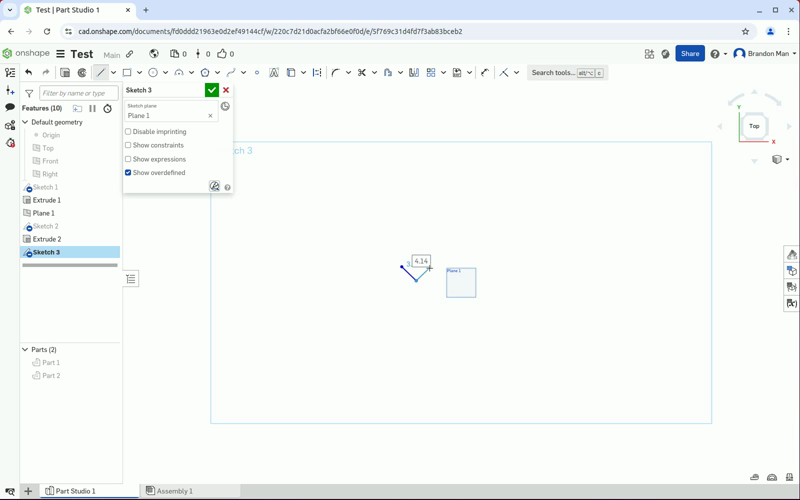
key_down(shift)
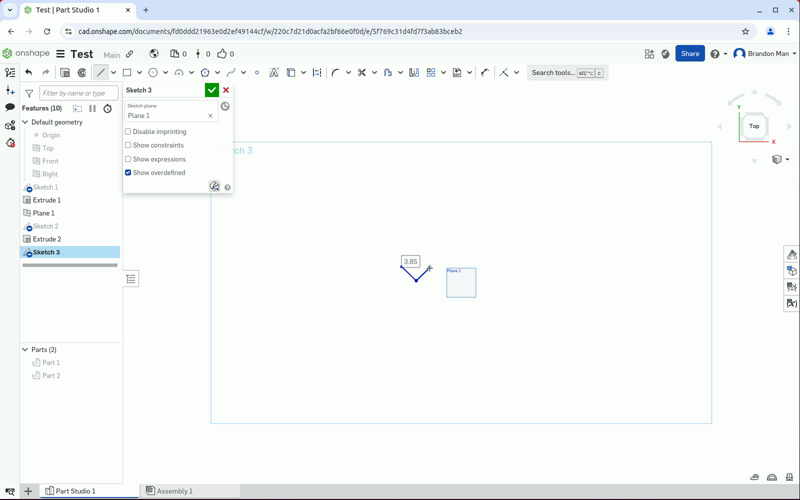
mouse_move(459, 267)
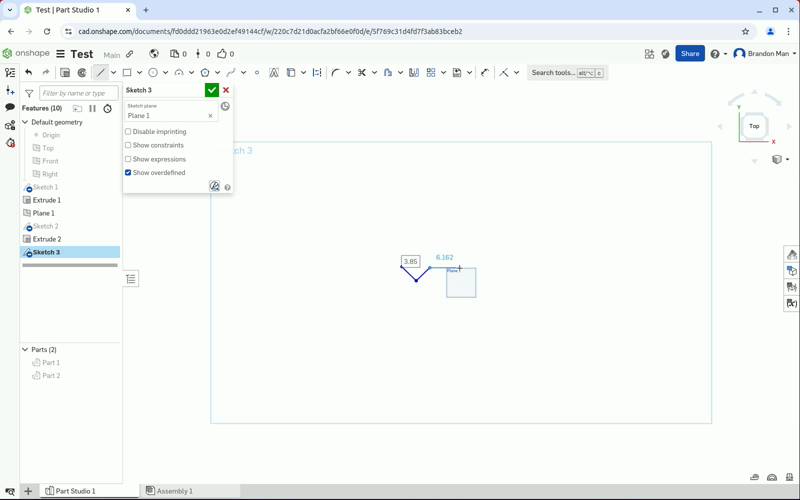
mouse_move(429, 214)
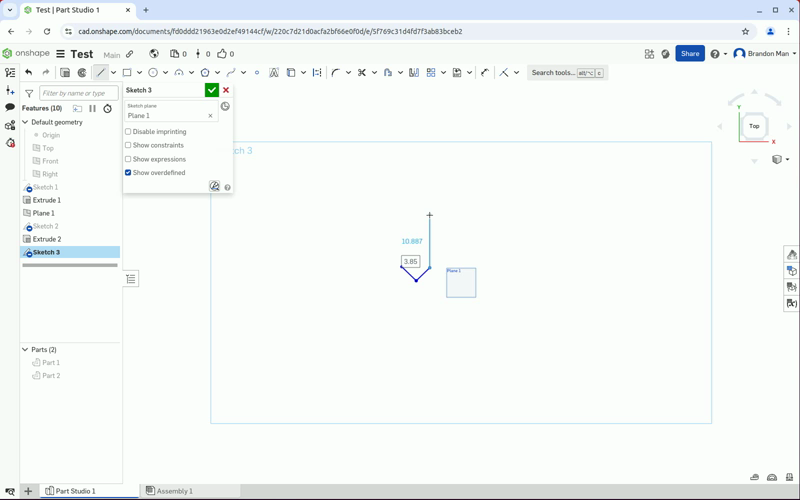
click(429, 214)
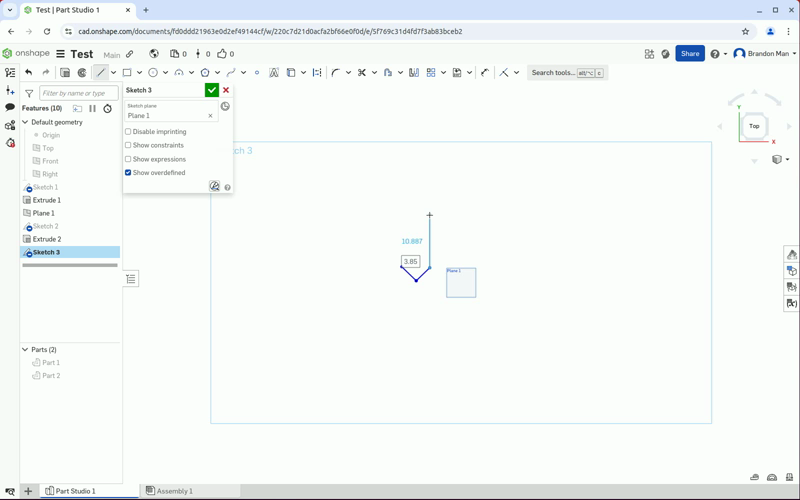
key_up(shift)
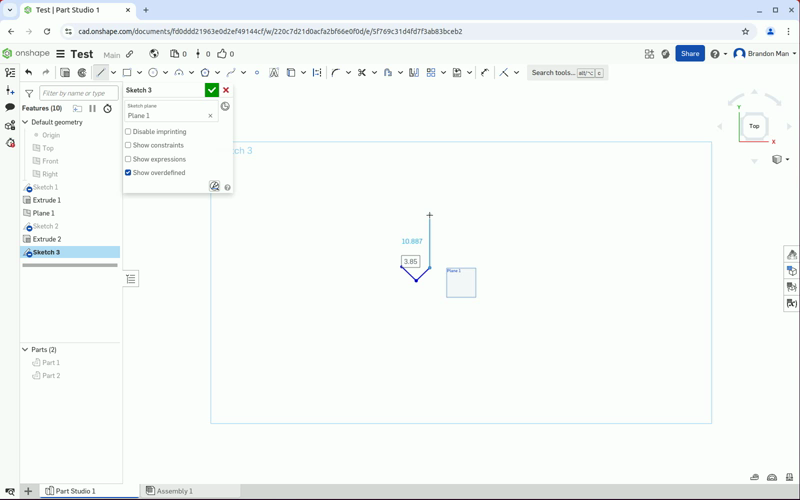
key_down(shift)
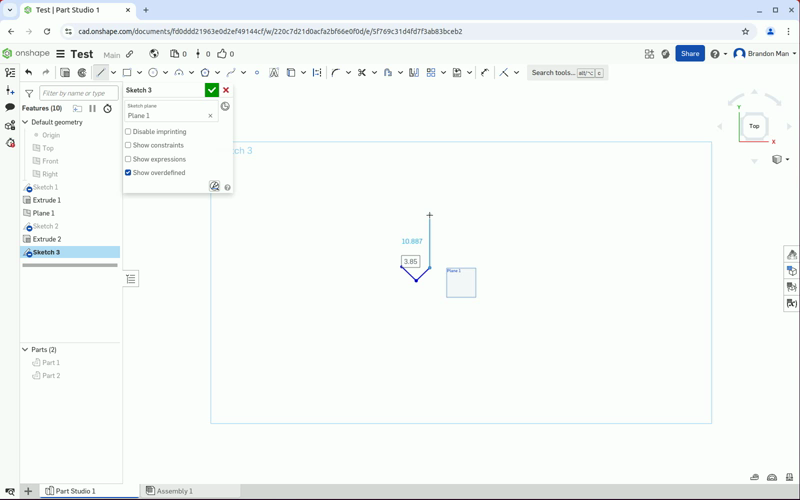
mouse_move(459, 214)
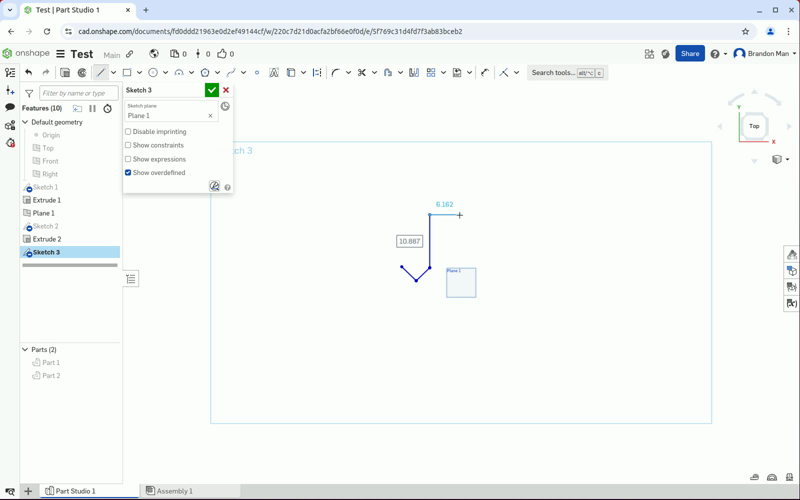
mouse_move(416, 200)
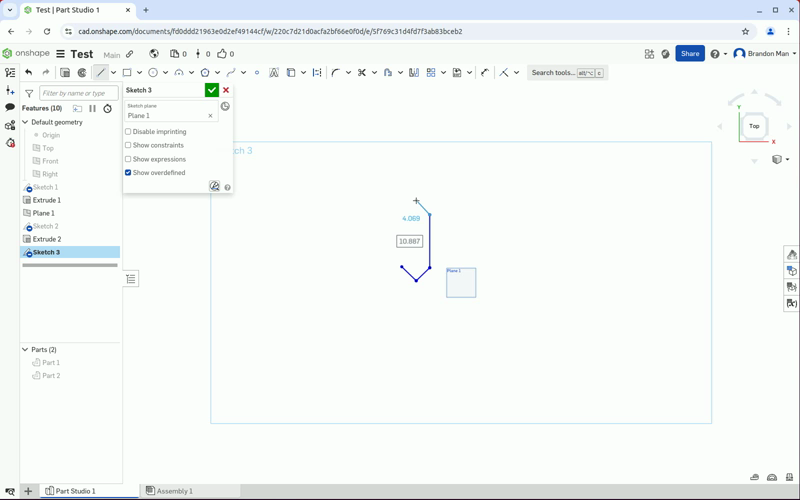
click(416, 200)
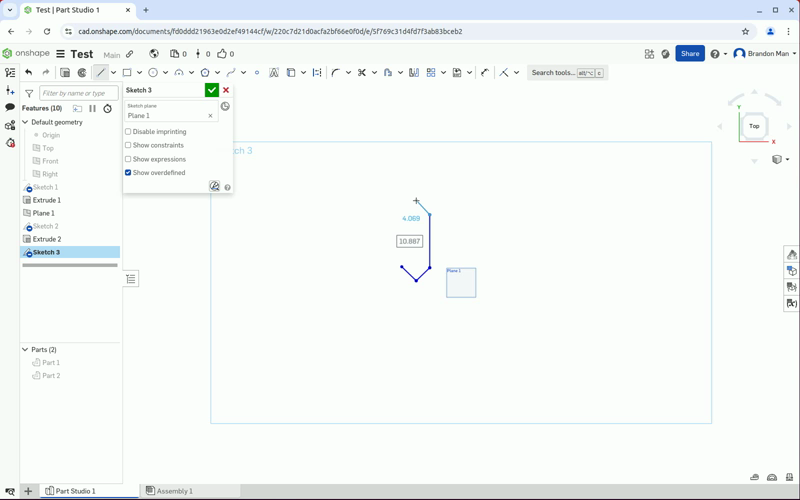
key_up(shift)
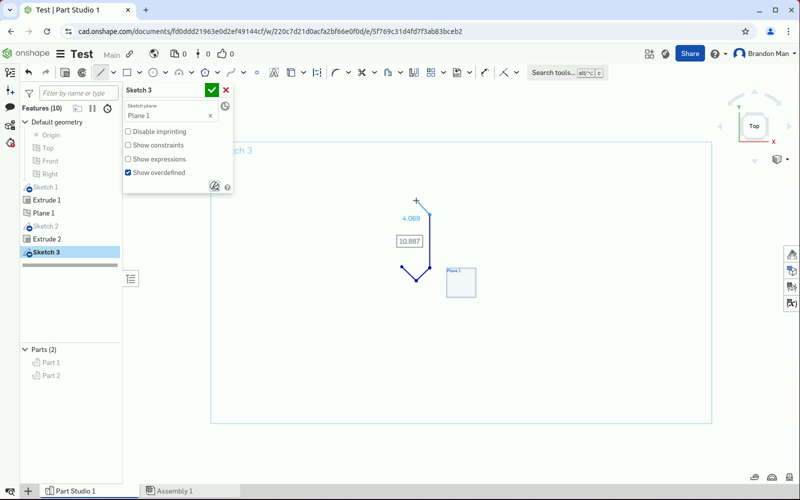
key_down(shift)
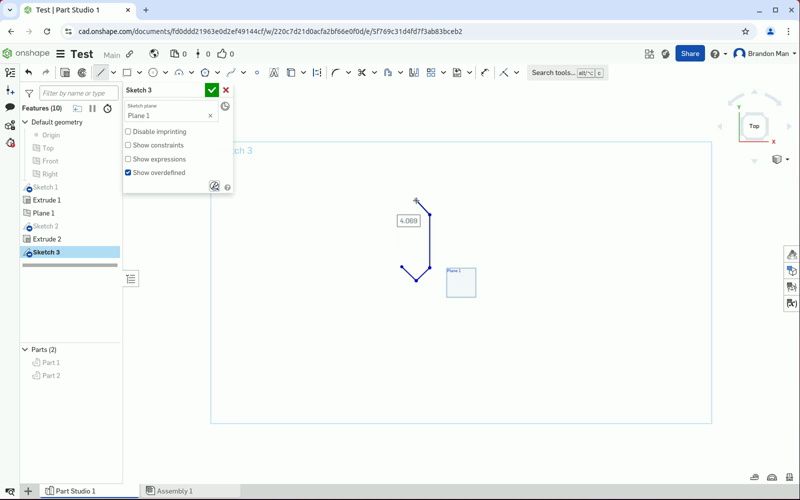
mouse_move(446, 200)
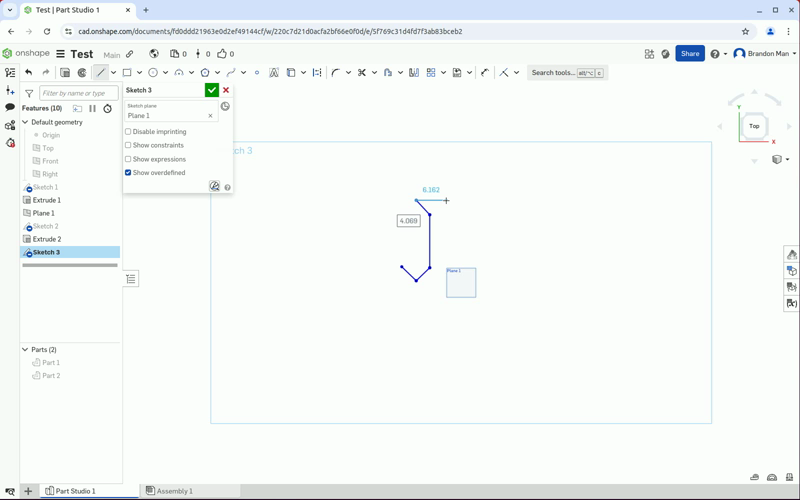
mouse_move(401, 214)
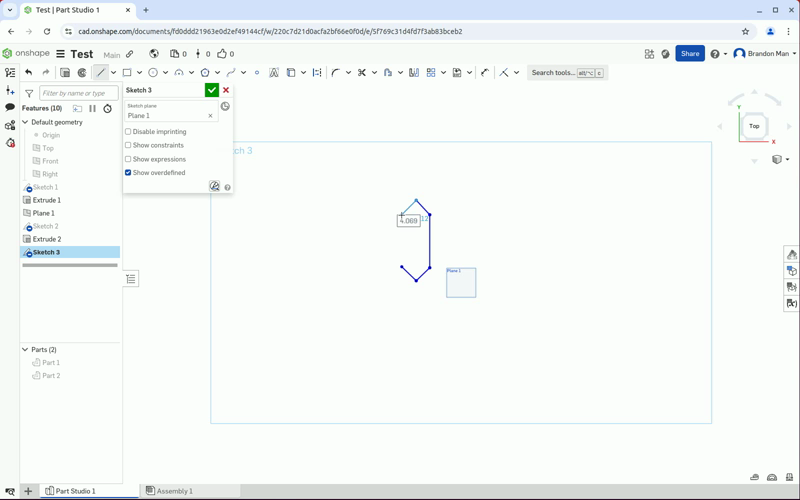
click(401, 214)
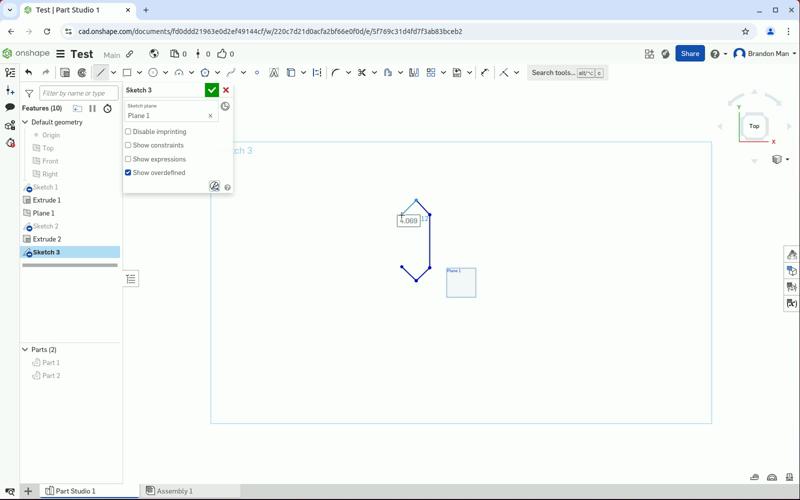
key_up(shift)
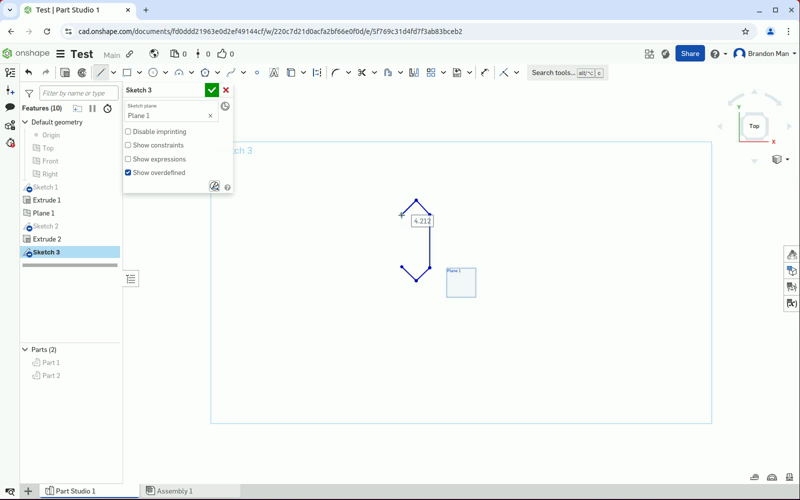
mouse_move(431, 214)
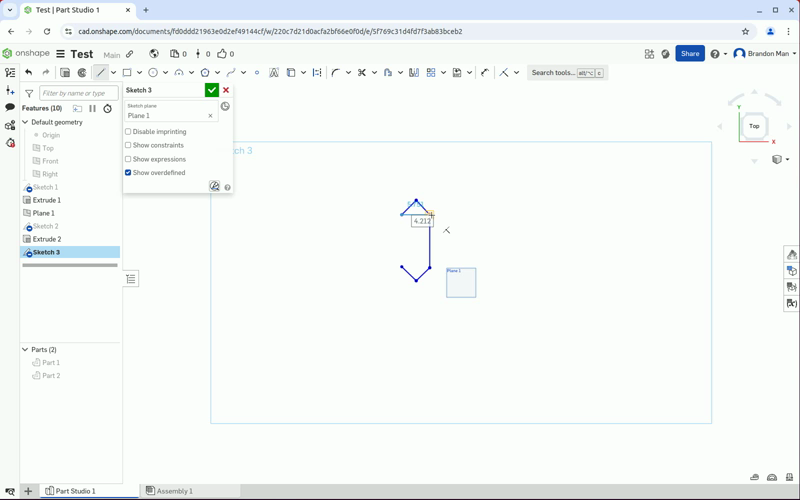
key_down(shift)
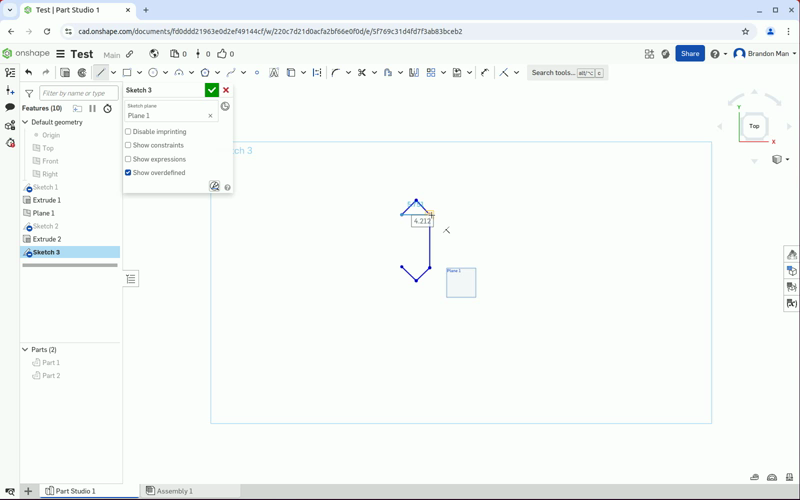
mouse_move(401, 266)
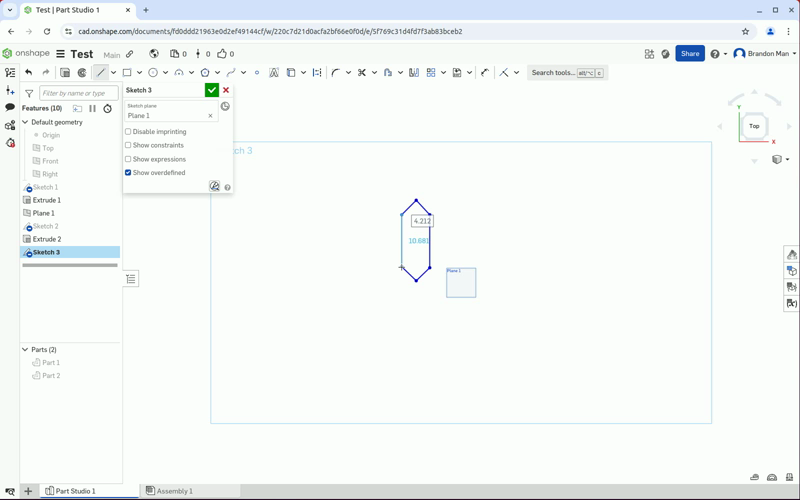
key_up(shift)
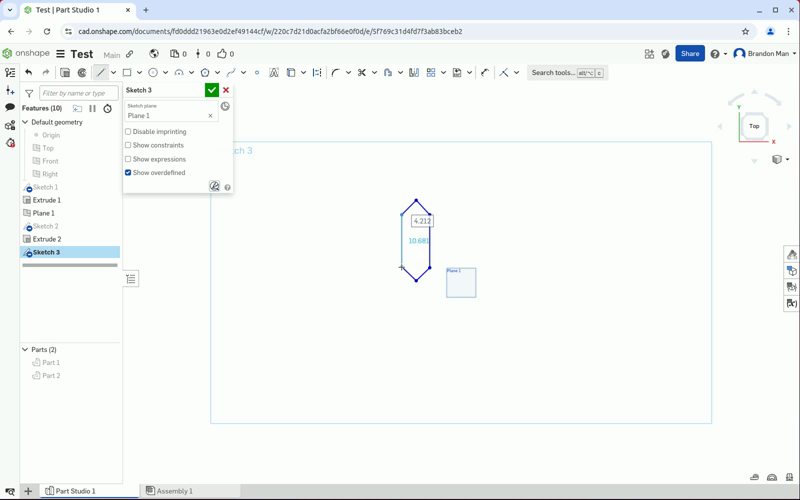
click(401, 266)
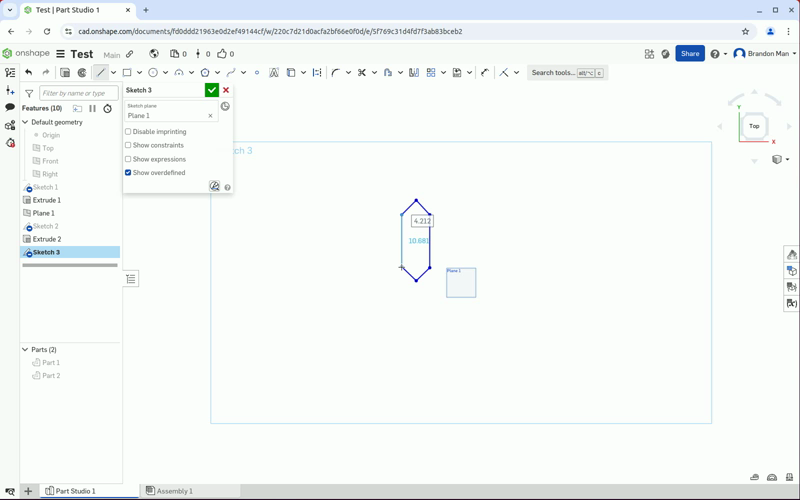
key(esc)
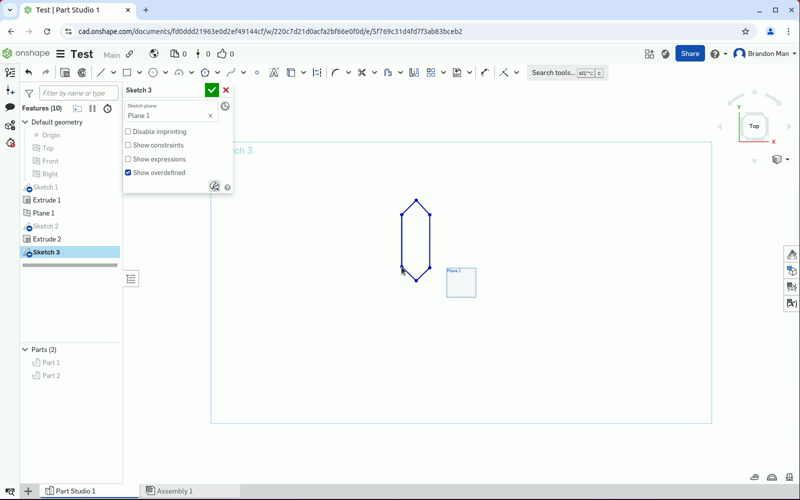
mouse_move(428, 222)
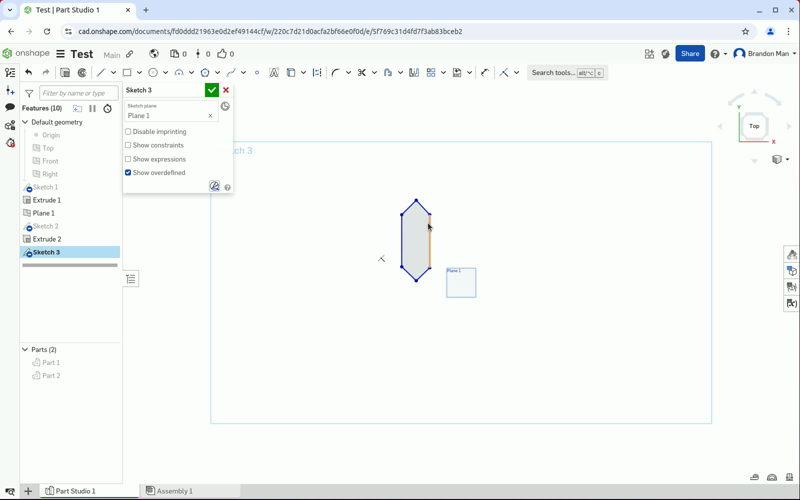
click(428, 222)
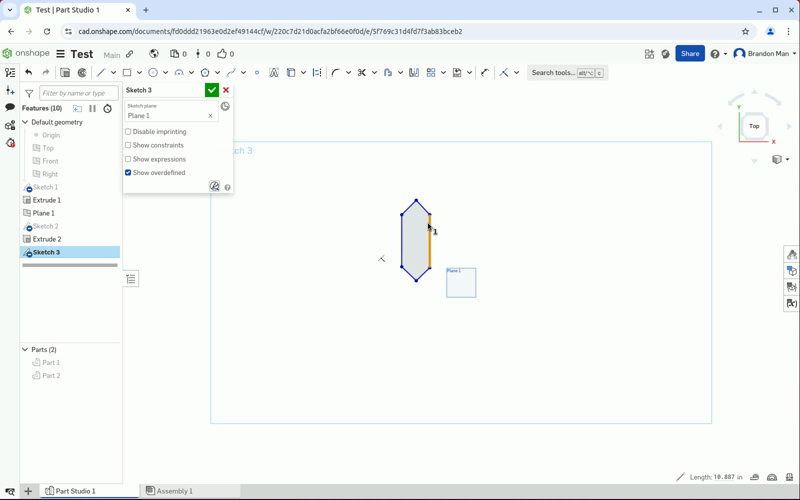
mouse_move(73, 352)
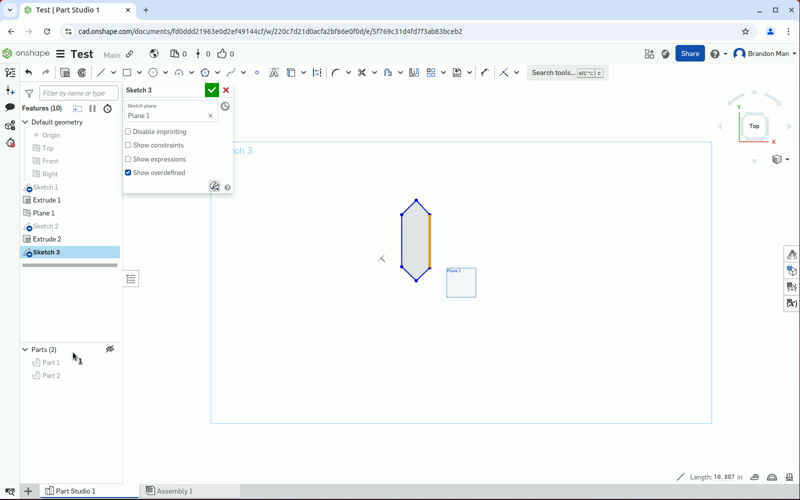
key(shift+y)
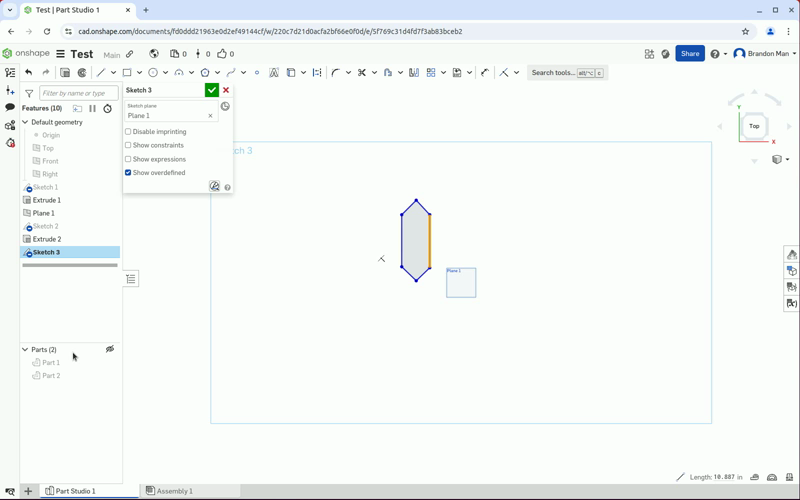
key(shift+e)
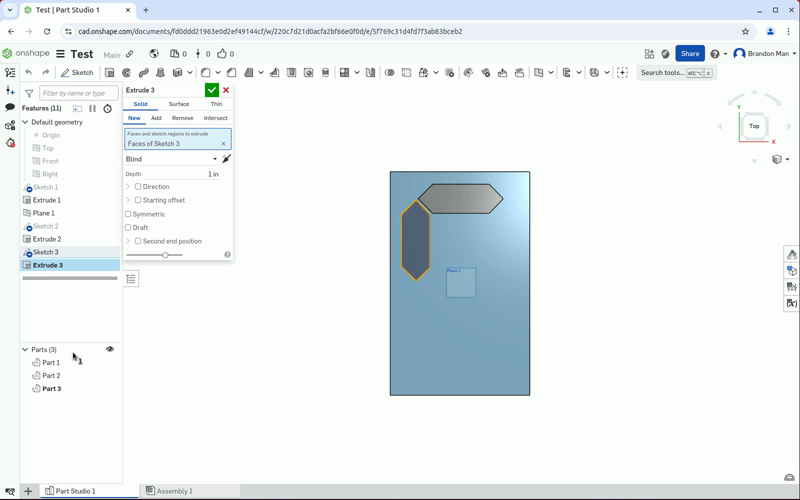
mouse_move(143, 106)
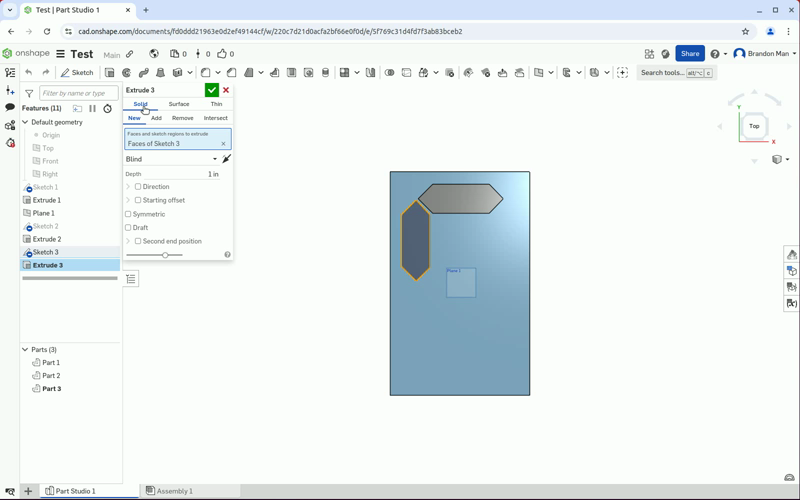
click(143, 106)
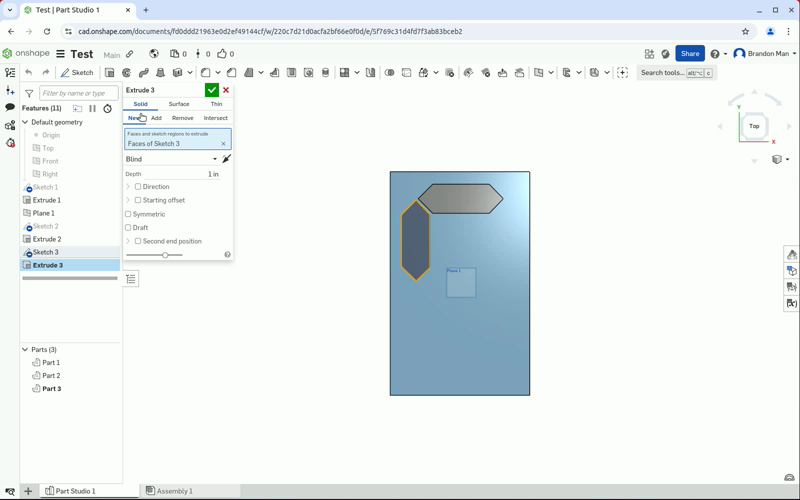
mouse_move(137, 120)
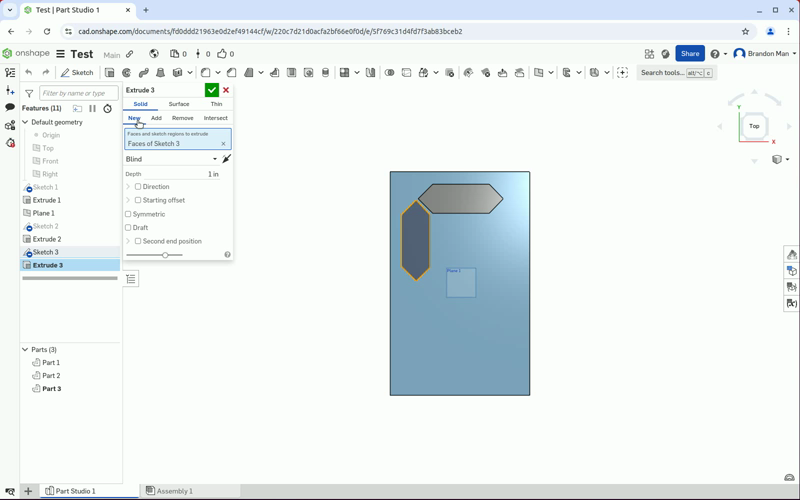
click(137, 120)
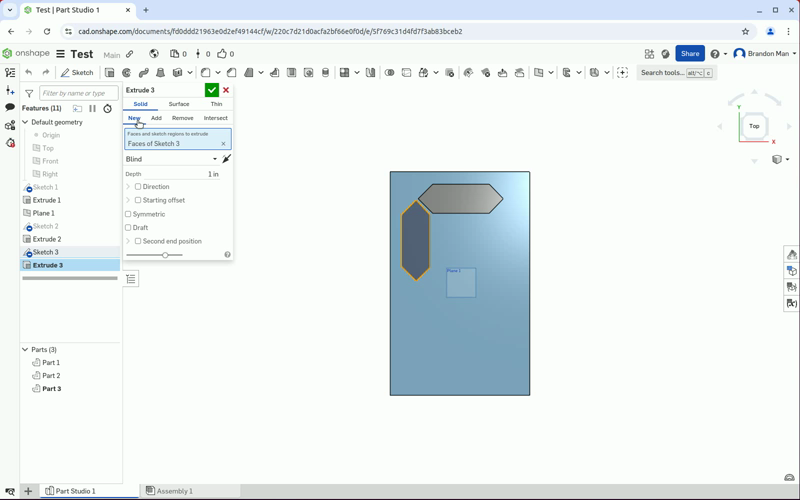
key(tab, 4)
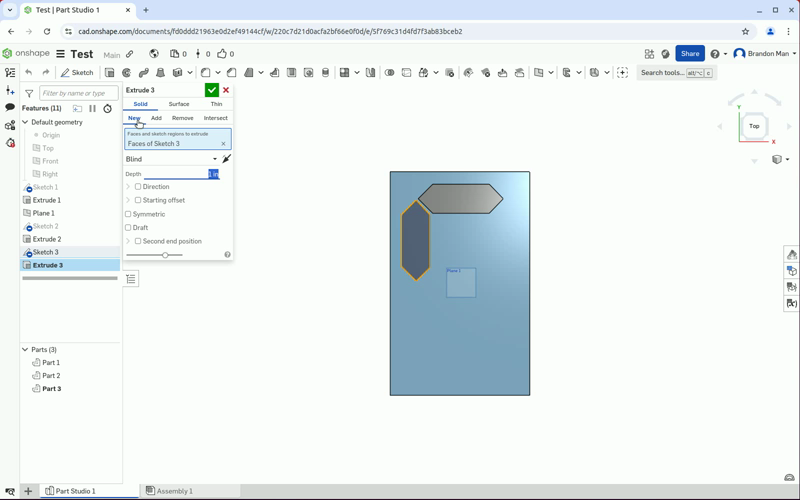
text(5.777)
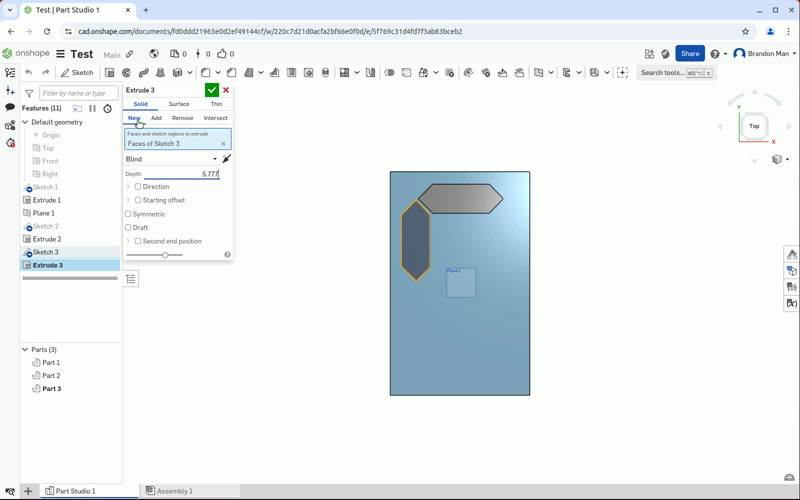
key(enter)
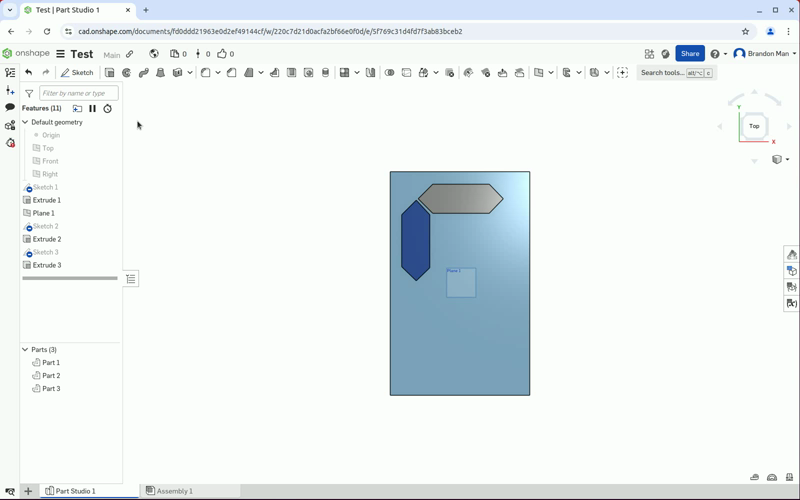
key(shift+h)
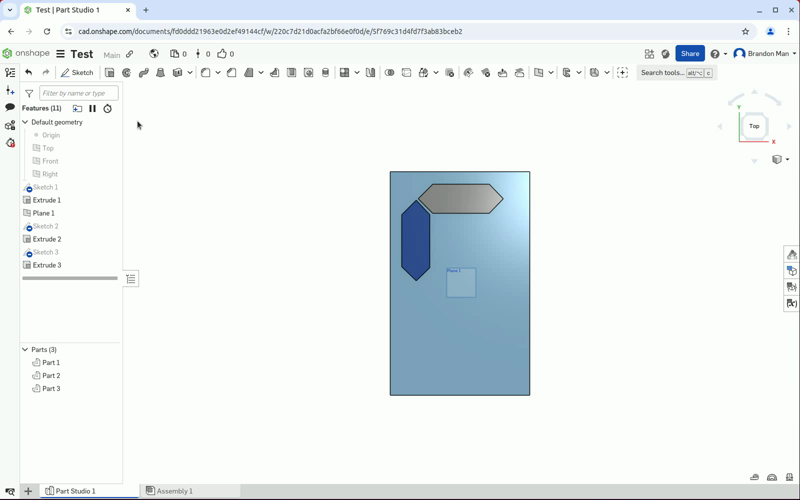
key(shift+h)
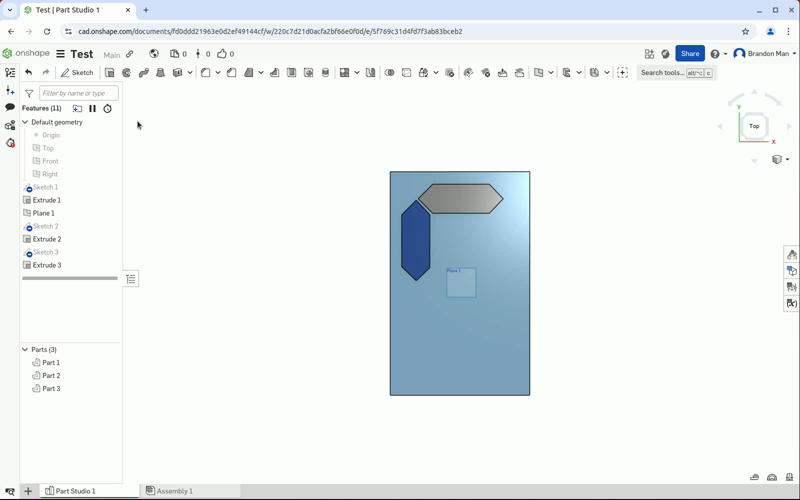
mouse_move(73, 189)
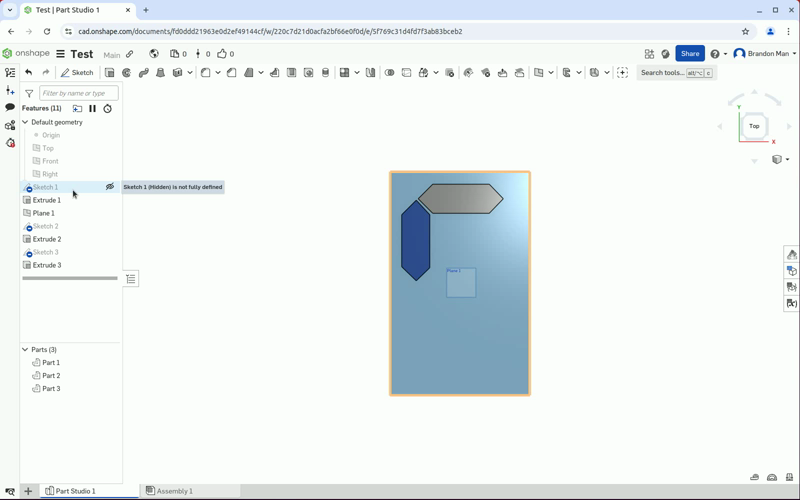
click(73, 189)
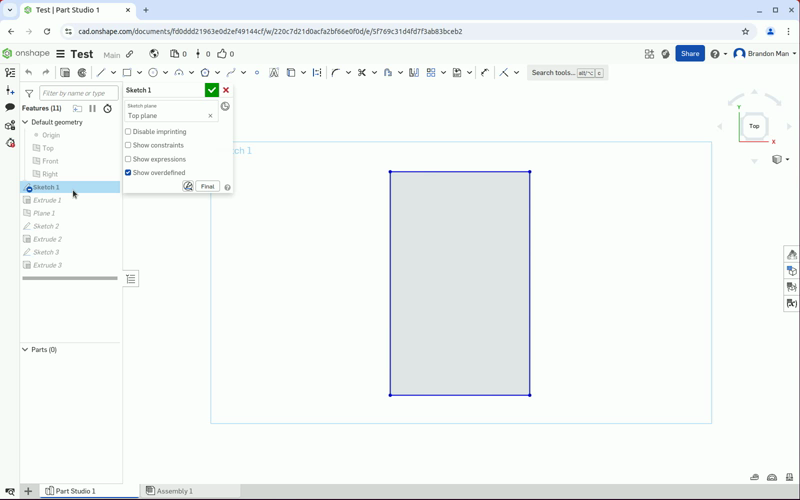
mouse_move(229, 92)
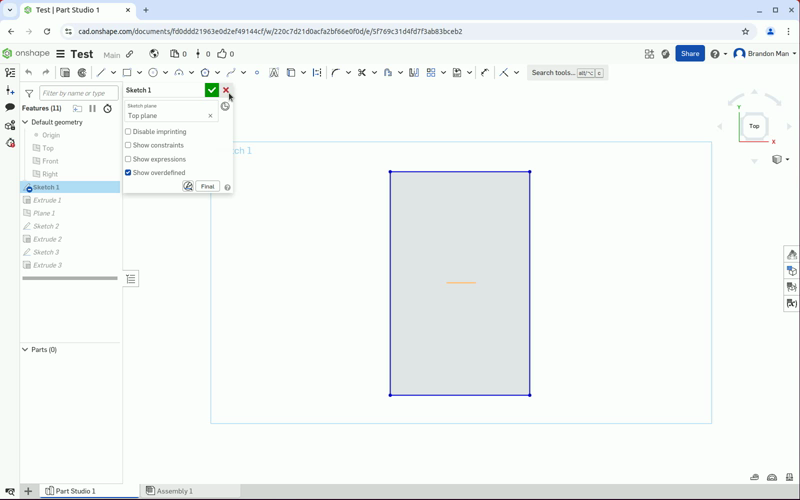
click(229, 92)
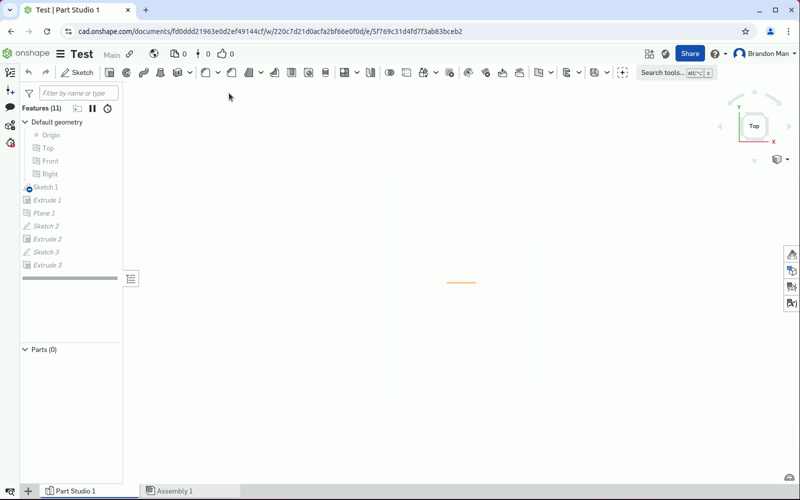
key(shift+s)
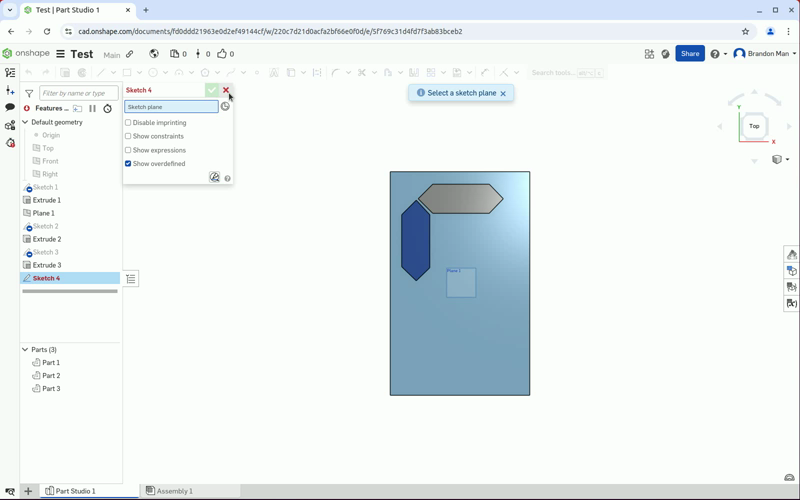
mouse_move(73, 215)
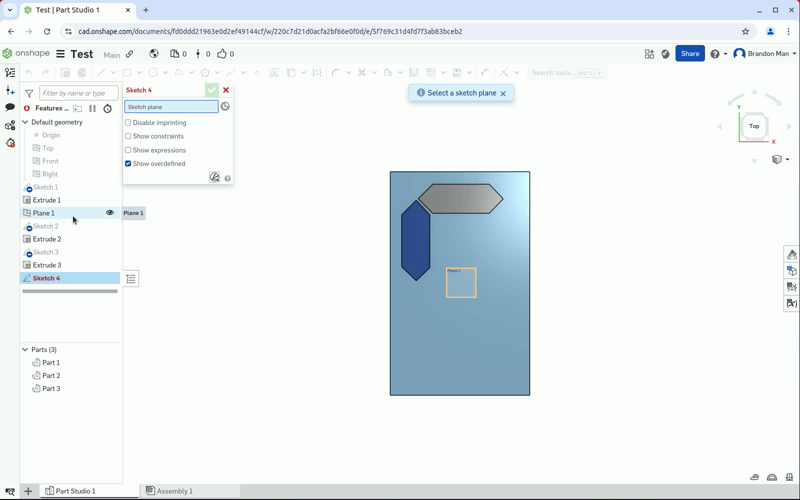
click(73, 215)
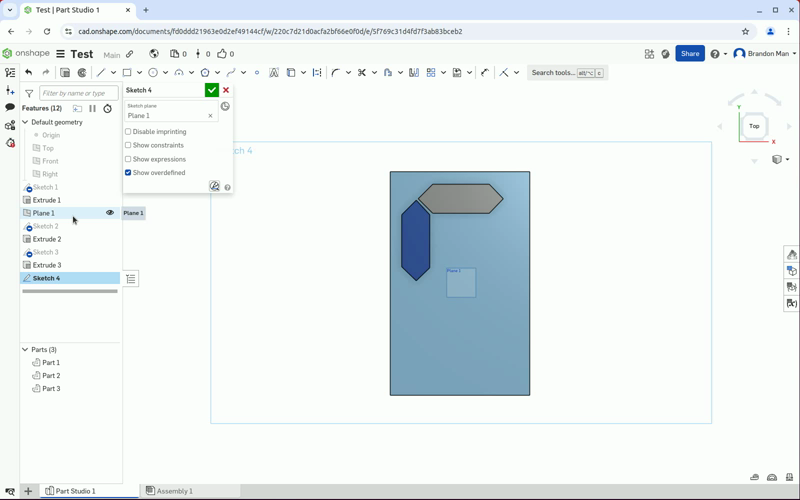
mouse_move(73, 352)
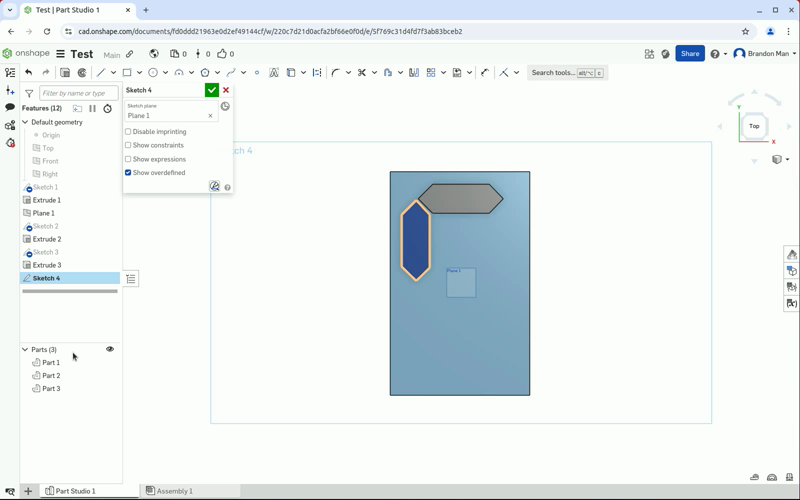
key(y)
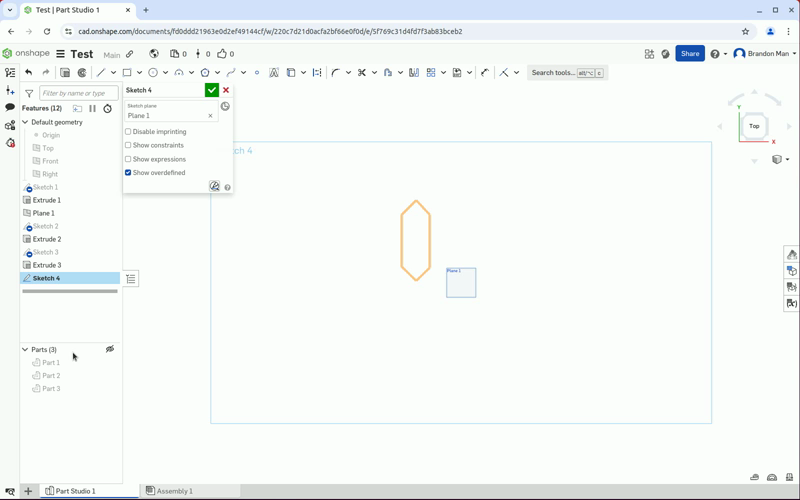
key(l)
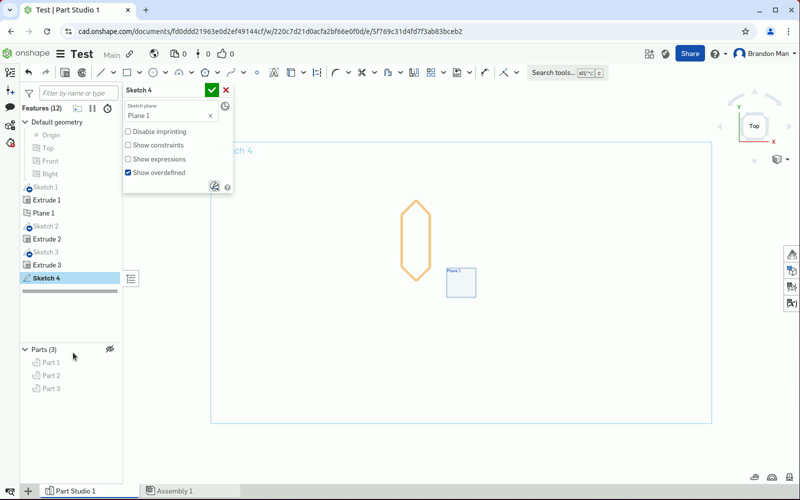
key_down(shift)
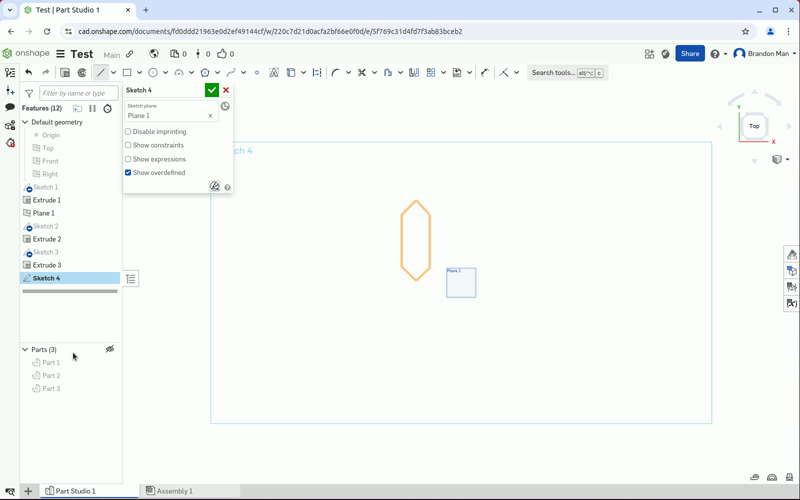
mouse_move(418, 367)
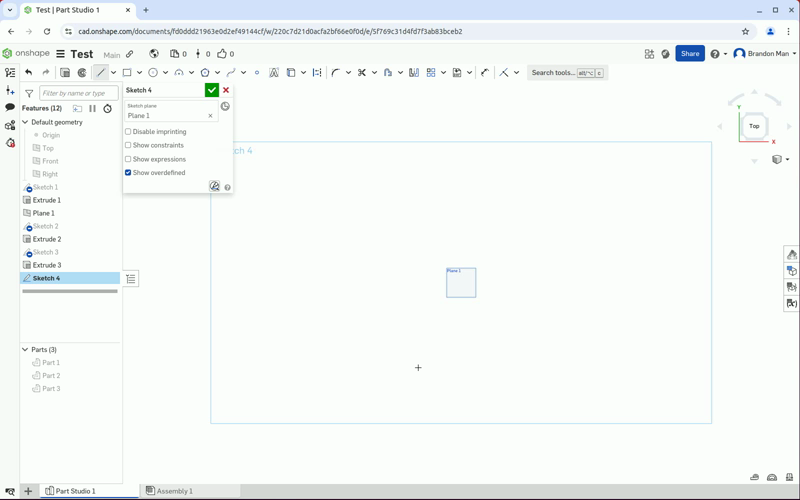
click(418, 367)
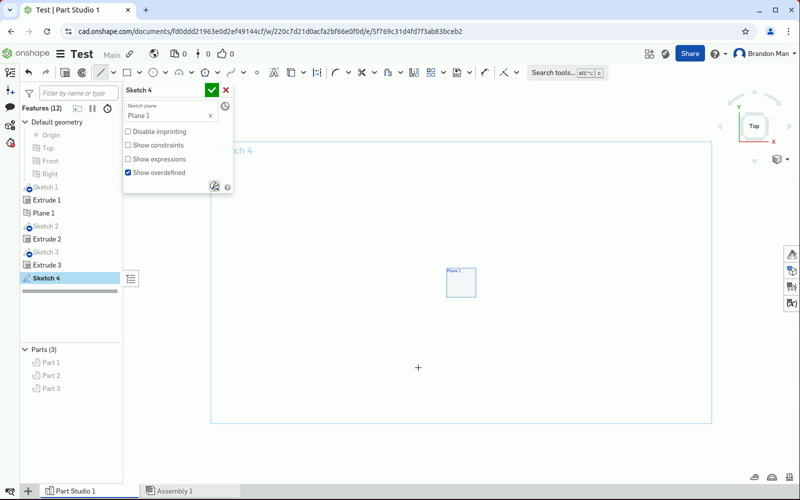
key_up(shift)
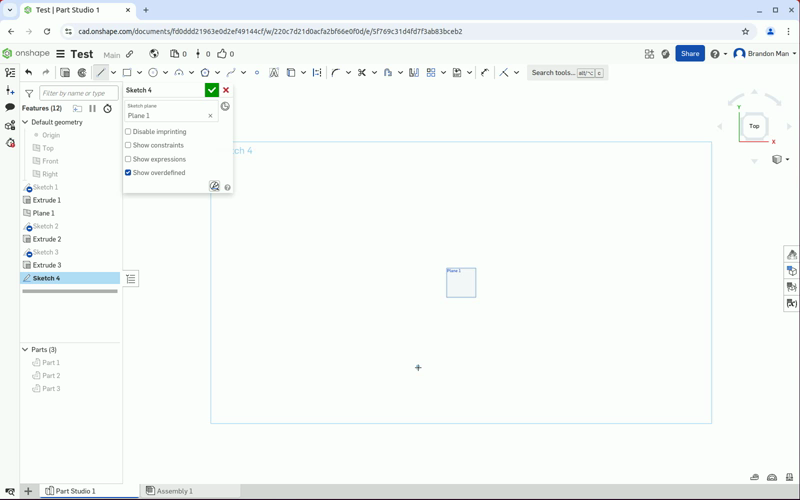
key_down(shift)
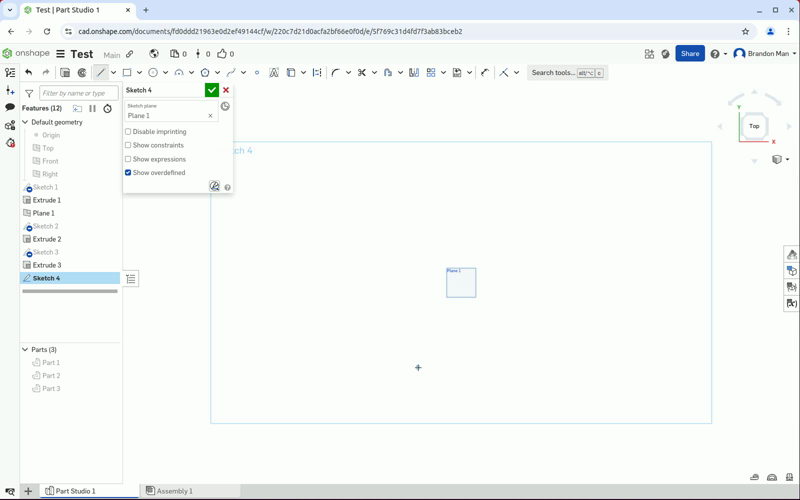
mouse_move(448, 367)
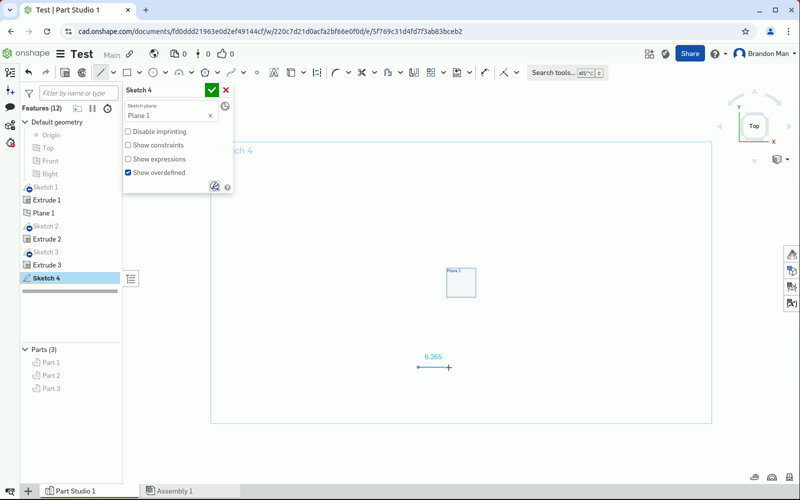
mouse_move(432, 381)
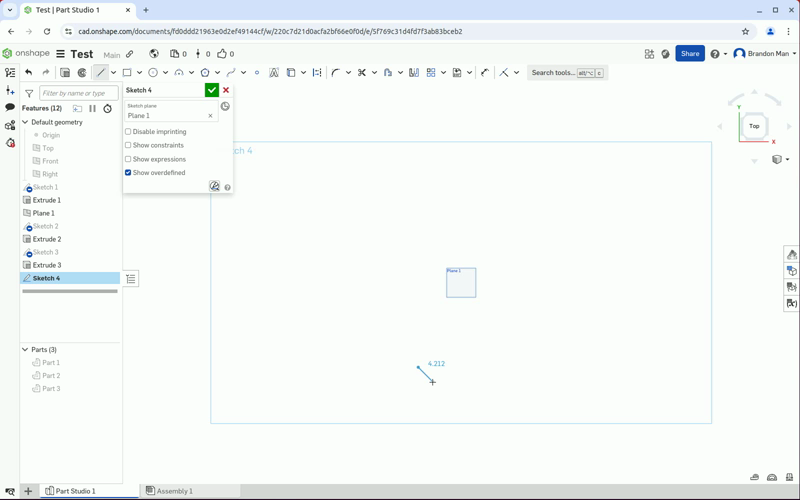
click(432, 381)
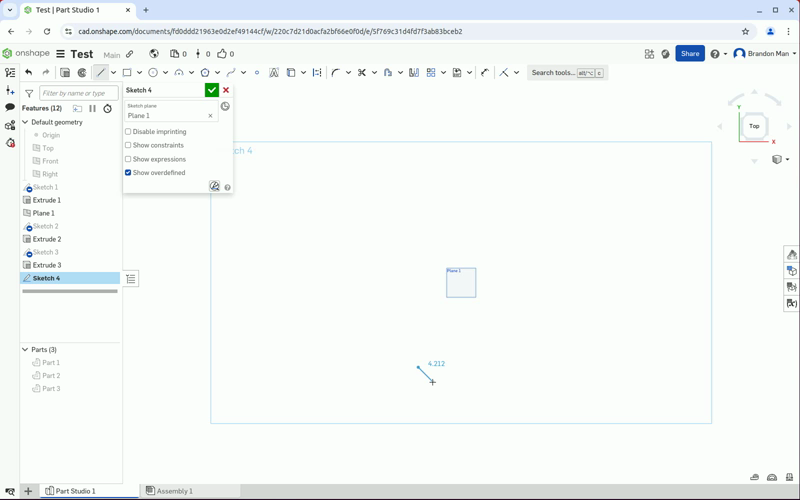
key_up(shift)
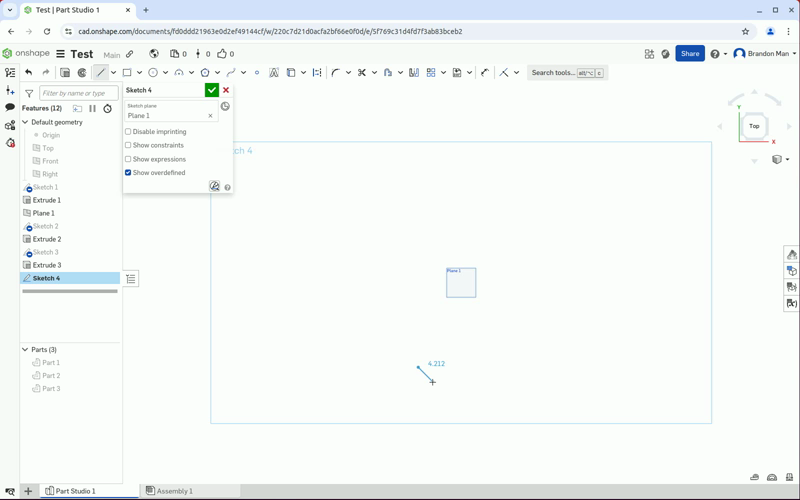
key_down(shift)
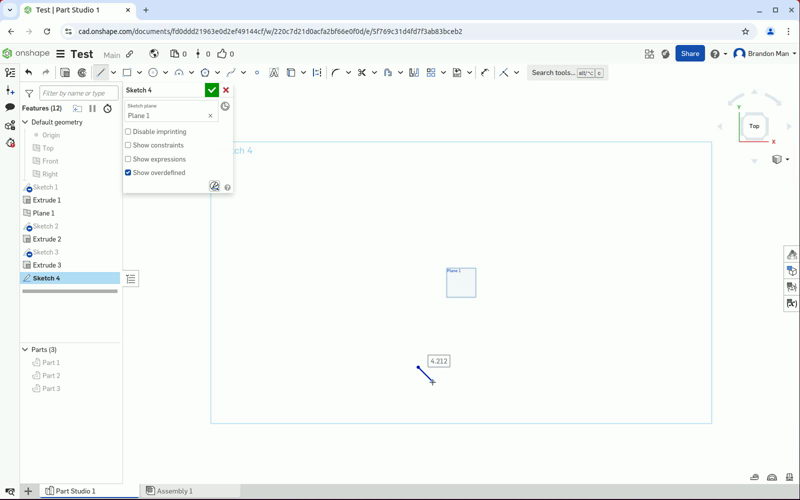
mouse_move(462, 381)
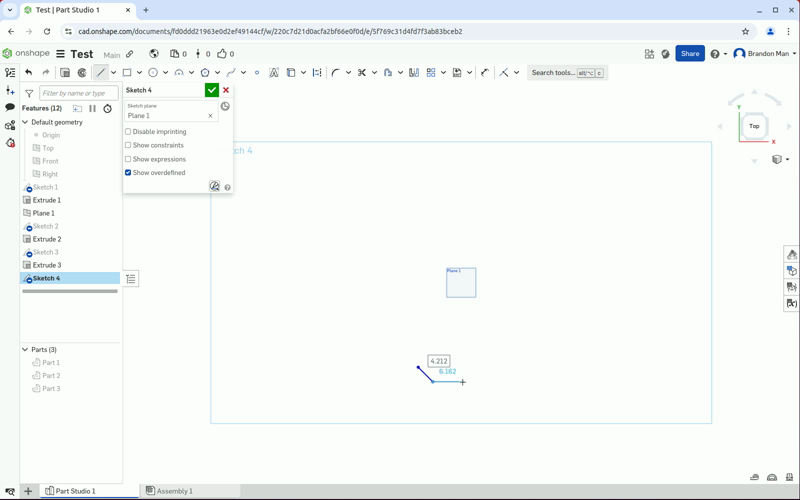
mouse_move(461, 381)
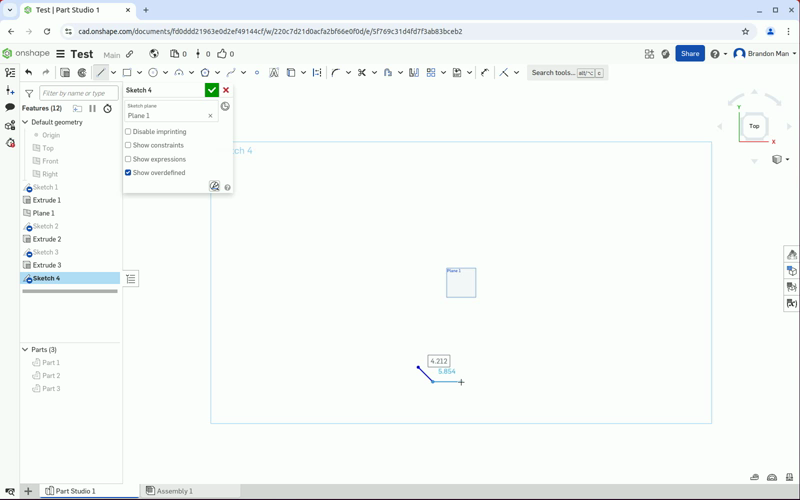
click(461, 381)
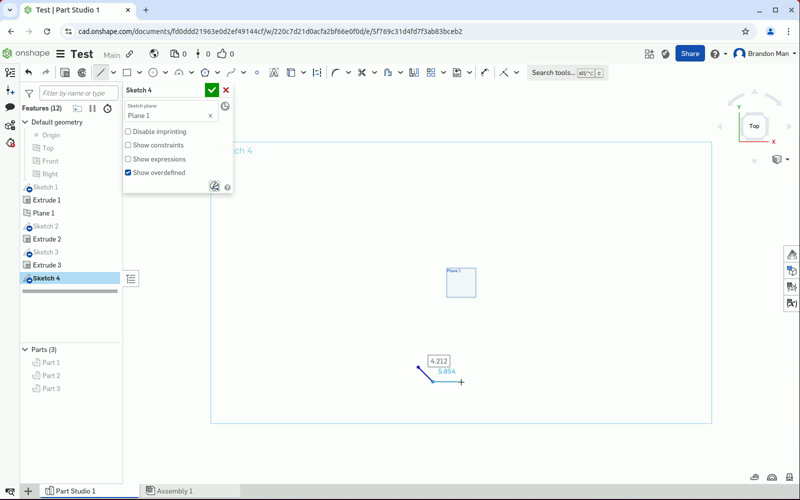
key_up(shift)
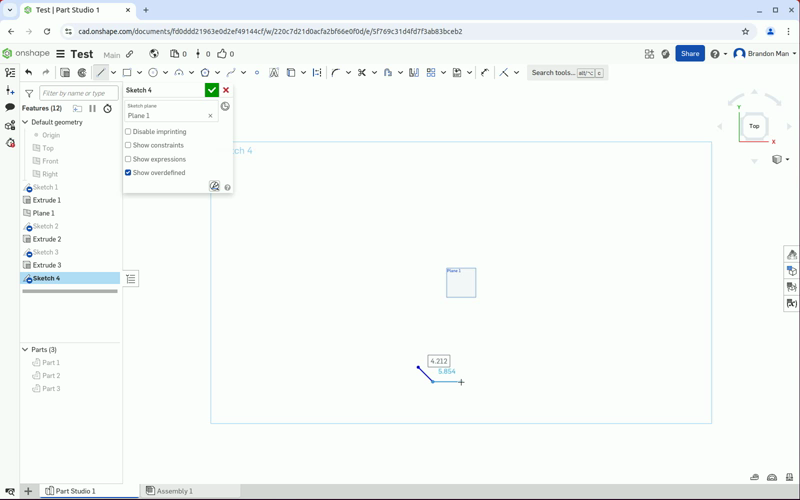
key_down(shift)
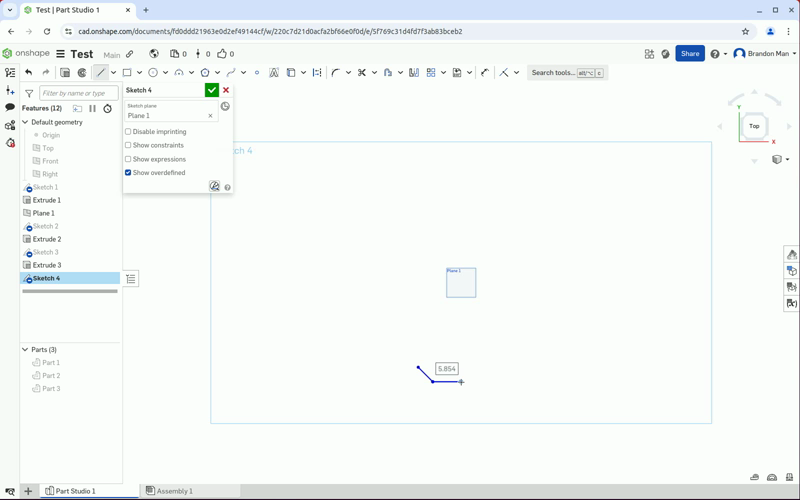
mouse_move(491, 381)
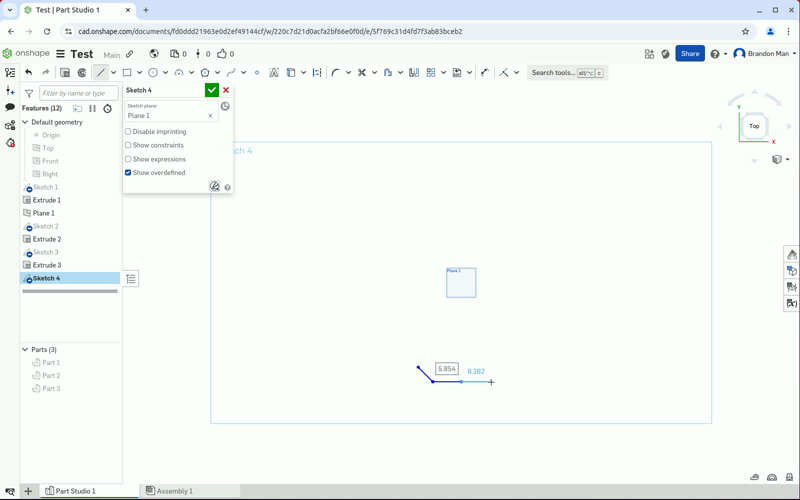
mouse_move(489, 381)
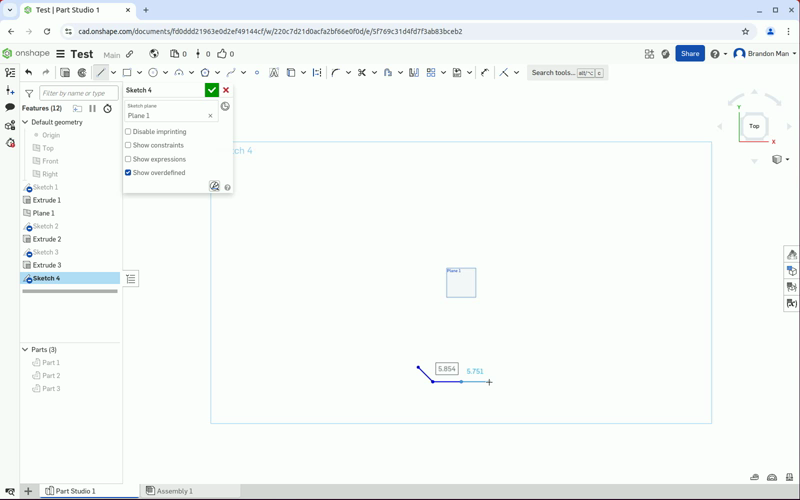
click(489, 381)
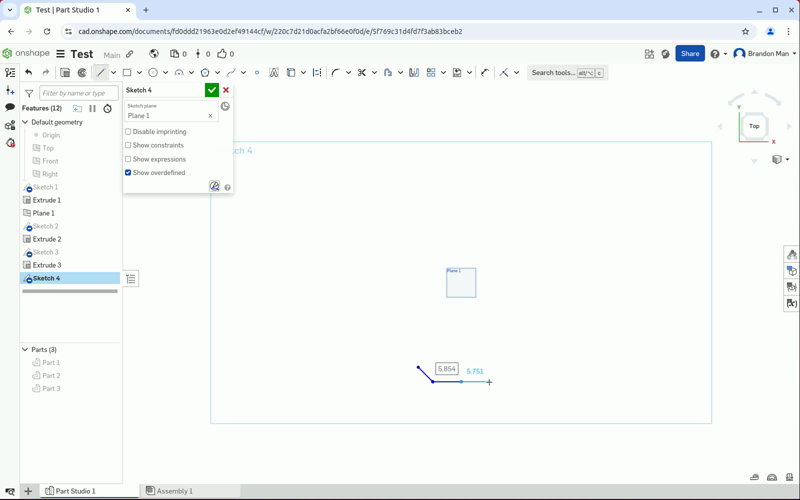
key_up(shift)
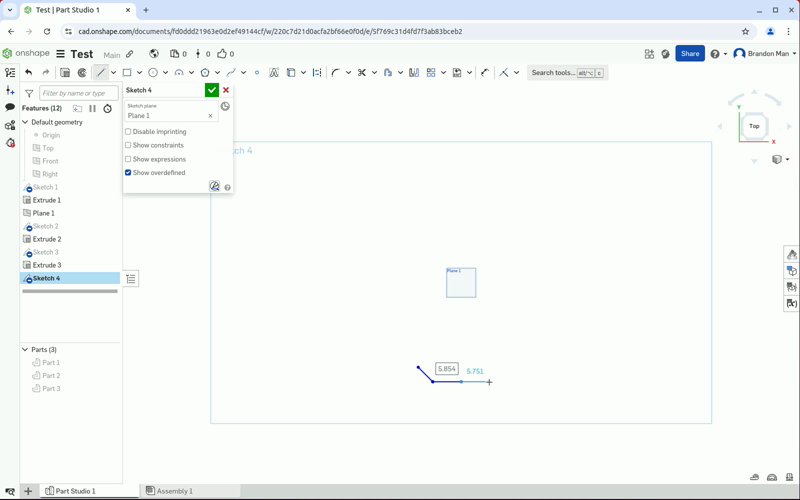
key_down(shift)
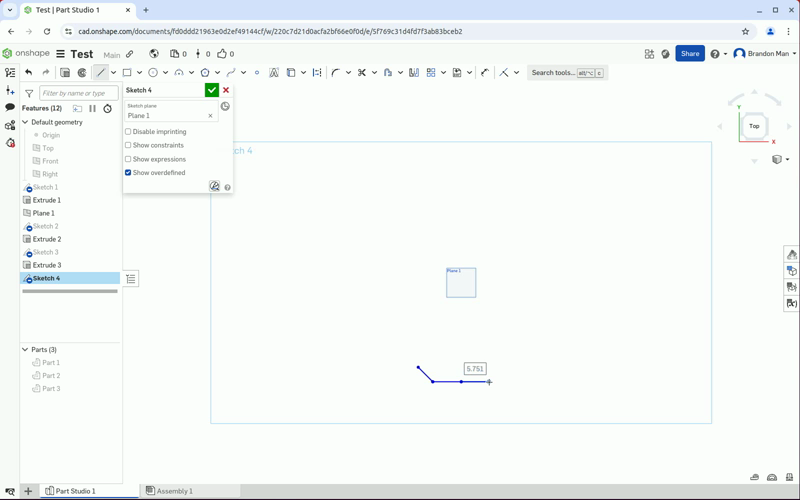
mouse_move(519, 381)
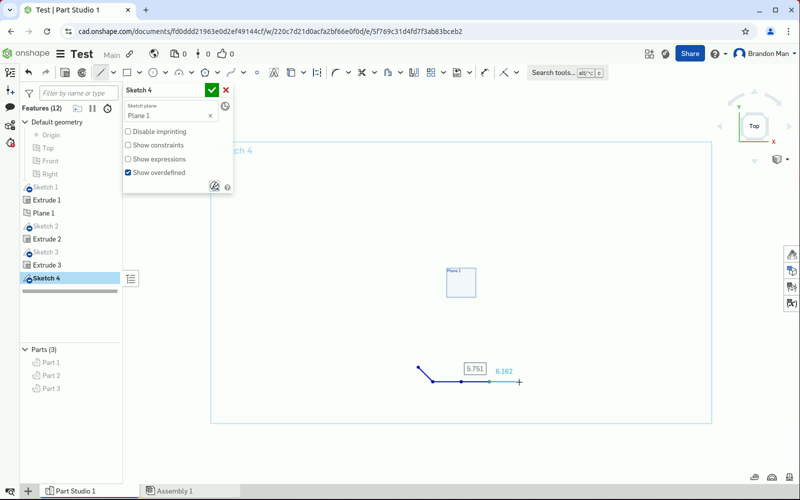
mouse_move(503, 367)
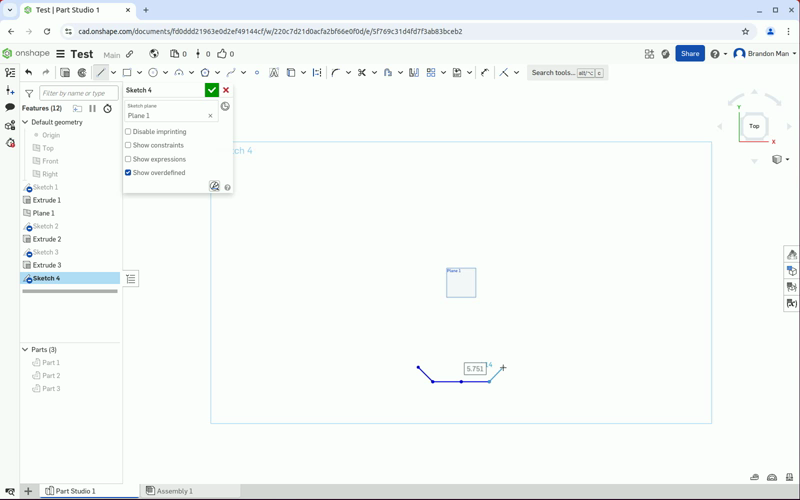
click(503, 367)
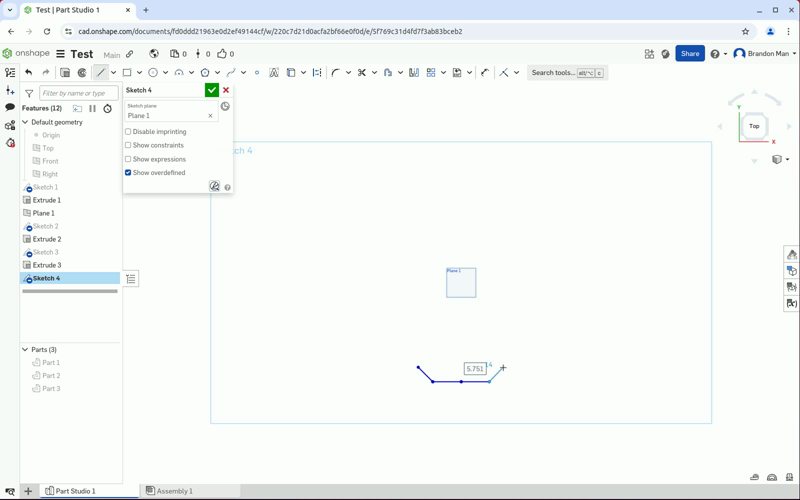
key_up(shift)
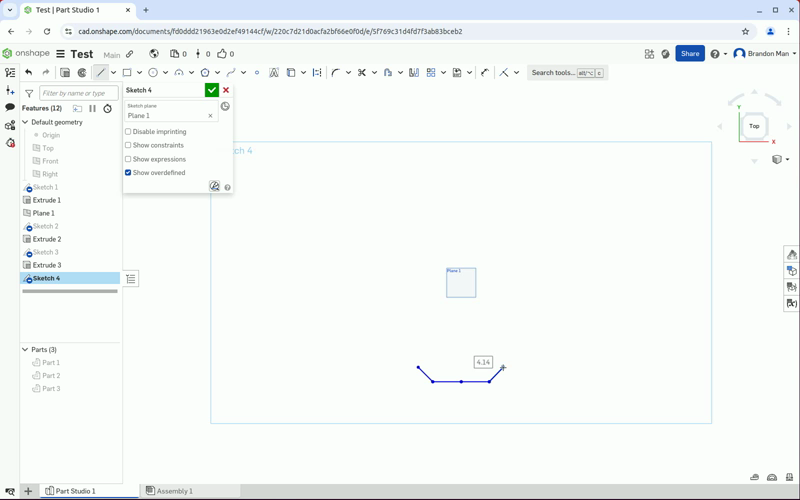
key_down(shift)
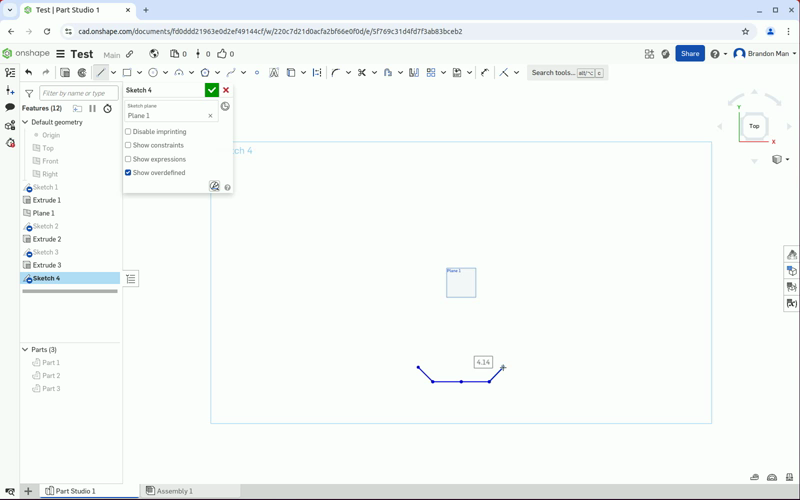
mouse_move(533, 367)
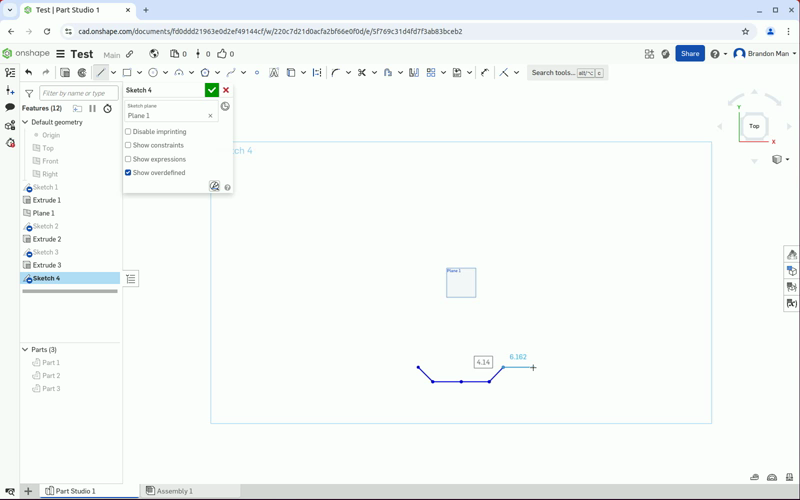
mouse_move(489, 352)
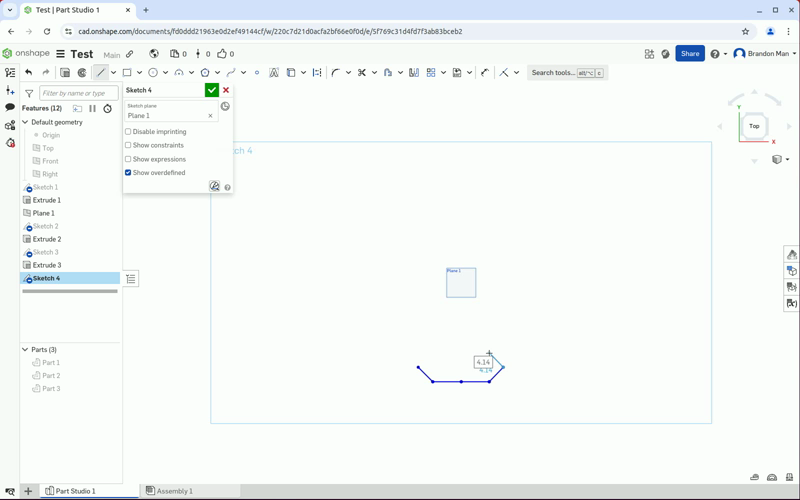
click(489, 352)
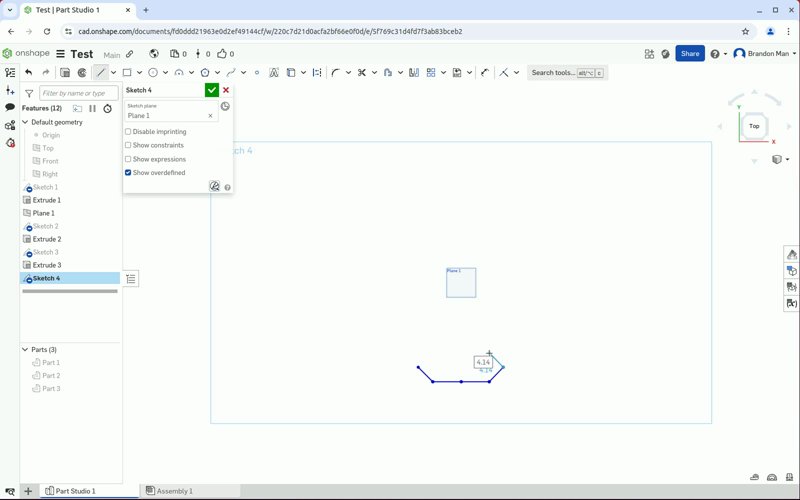
key_up(shift)
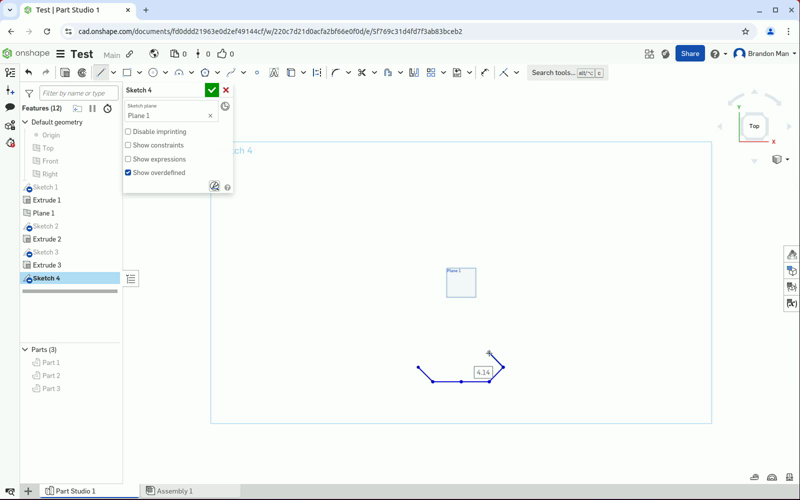
key_down(shift)
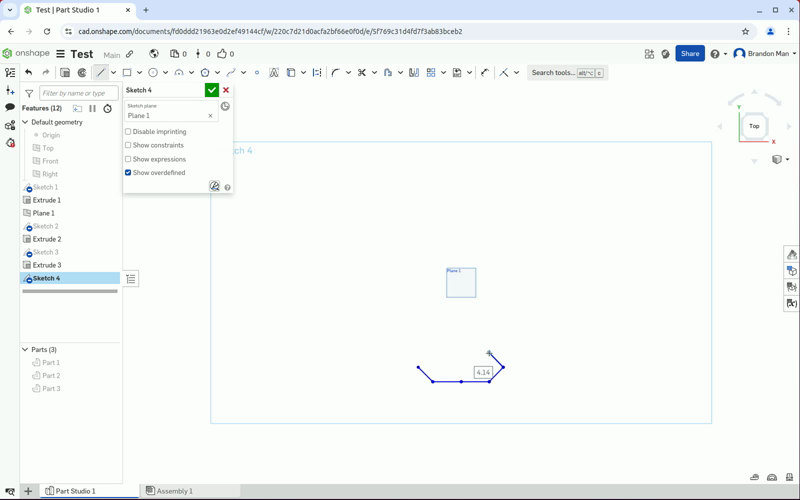
mouse_move(519, 352)
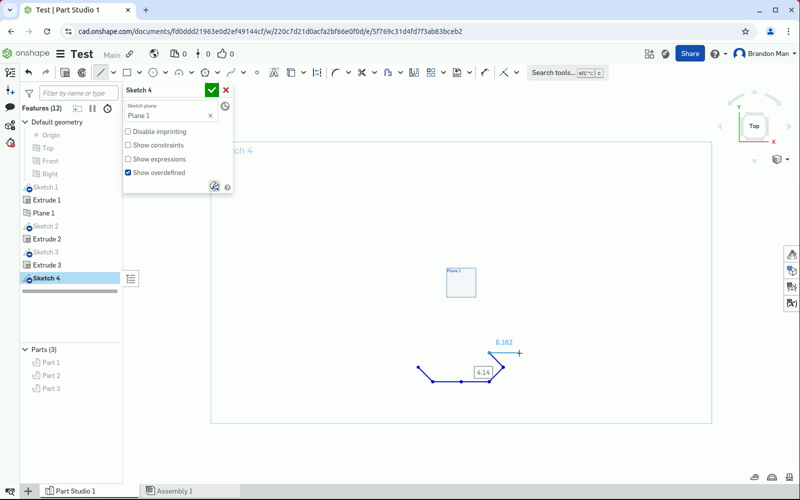
mouse_move(461, 352)
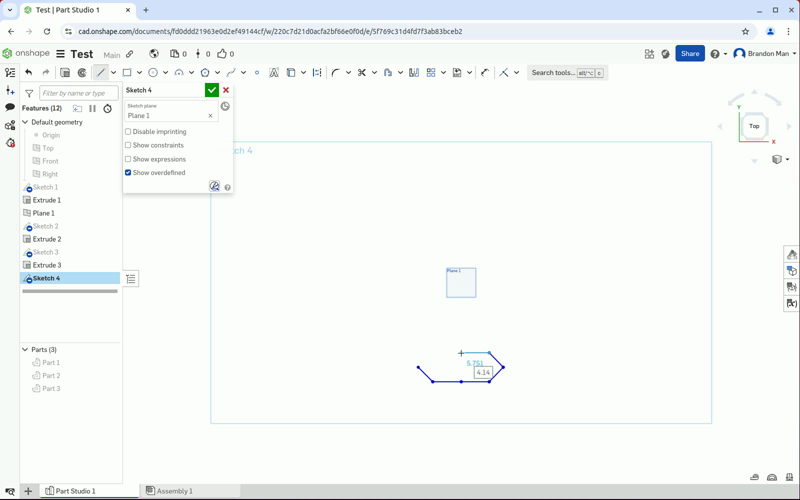
click(461, 352)
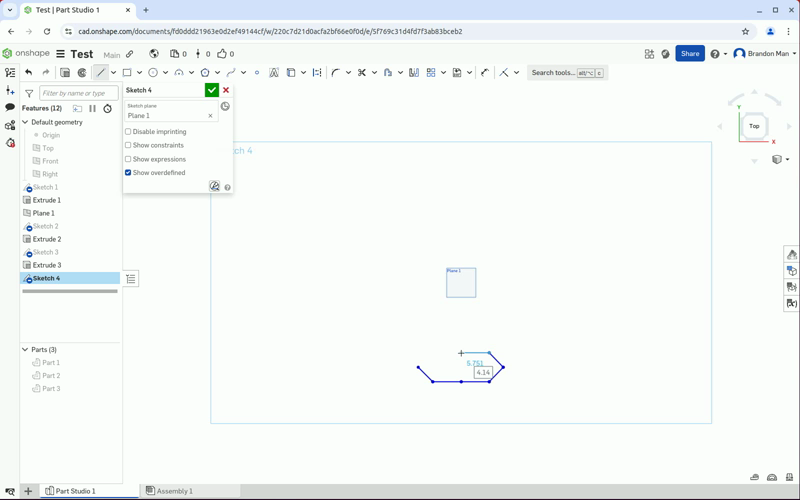
key_up(shift)
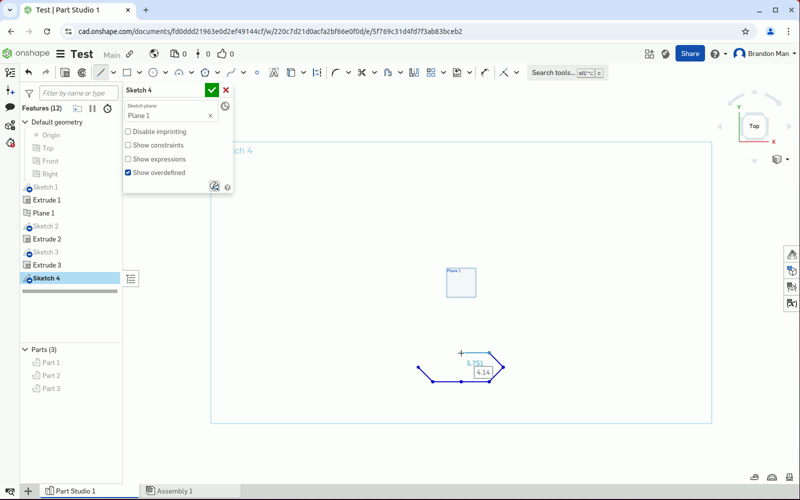
key_down(shift)
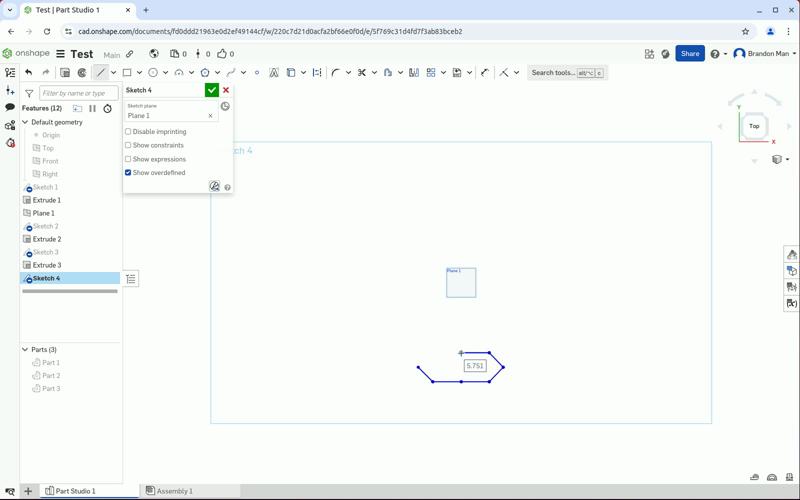
mouse_move(491, 352)
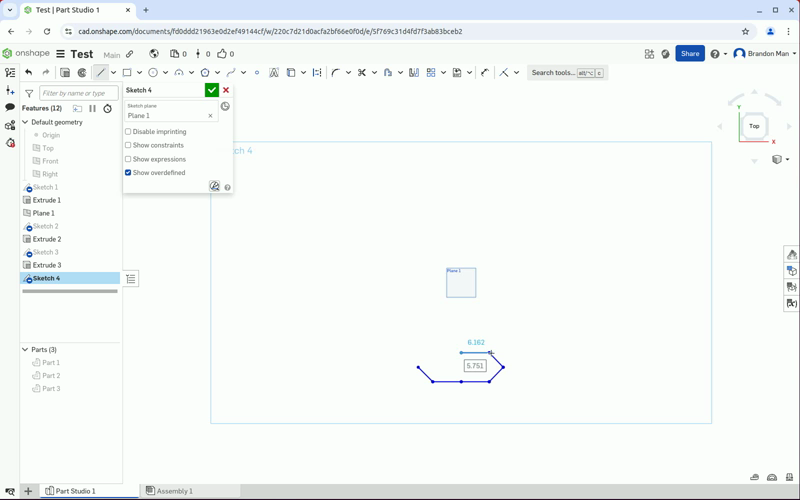
mouse_move(432, 352)
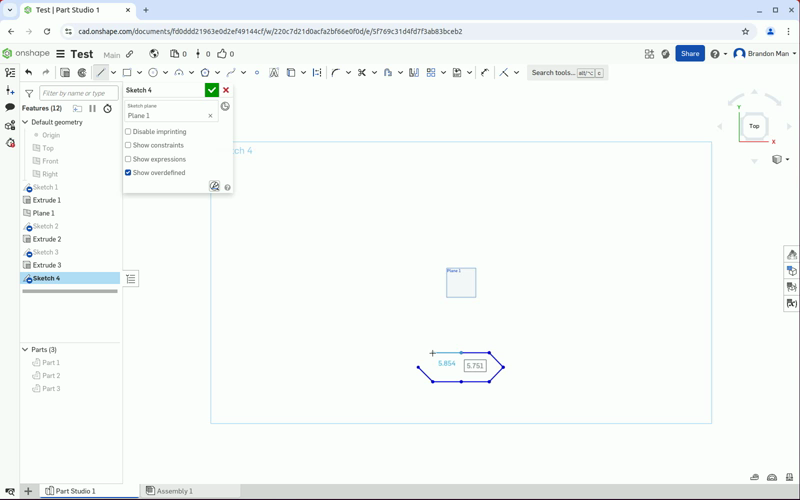
click(432, 352)
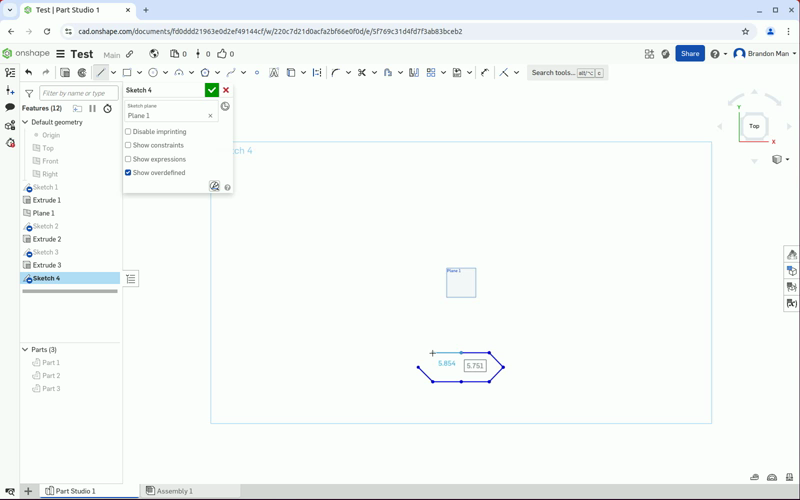
key_up(shift)
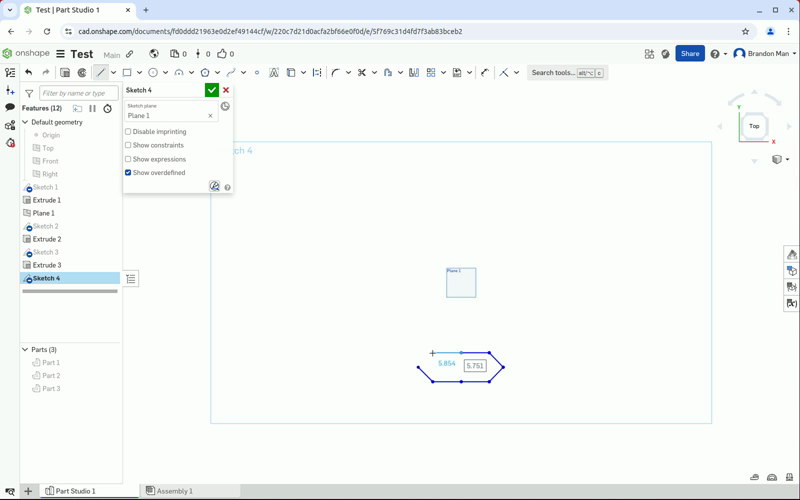
mouse_move(462, 352)
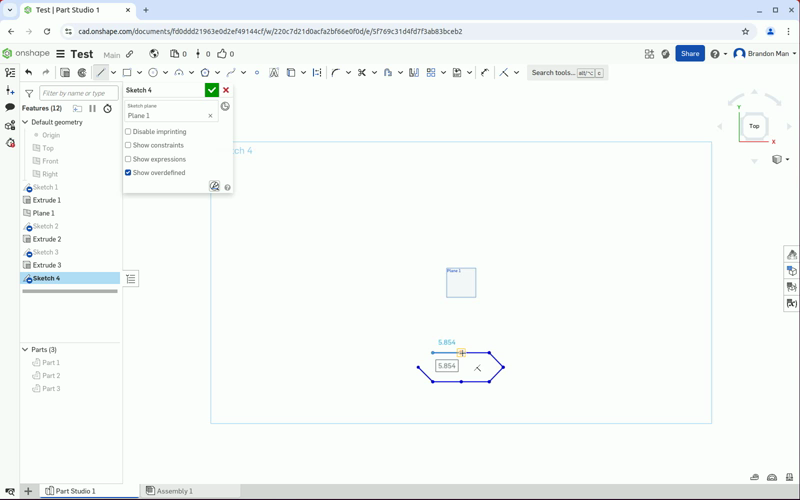
key_down(shift)
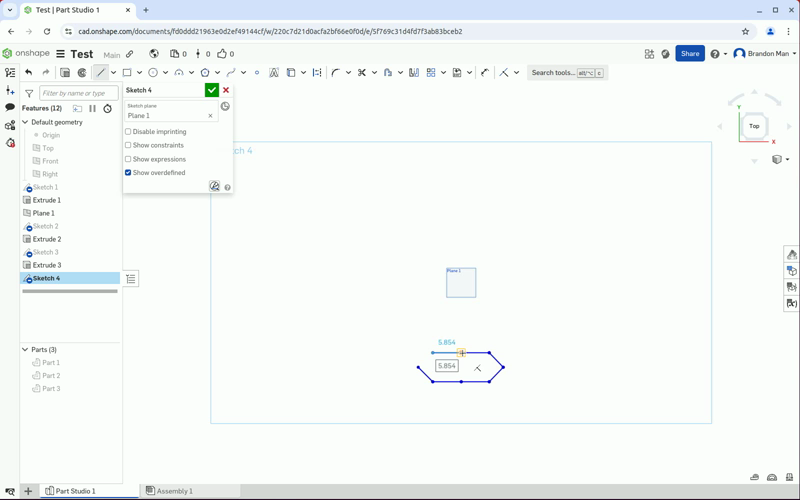
mouse_move(418, 367)
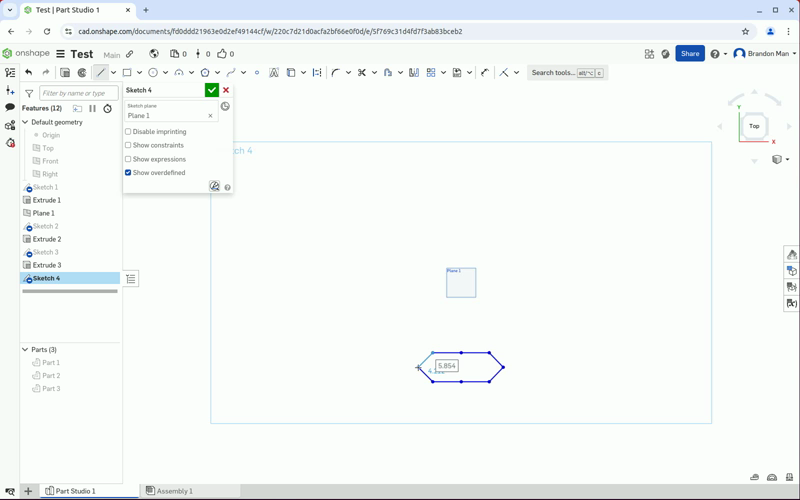
key_up(shift)
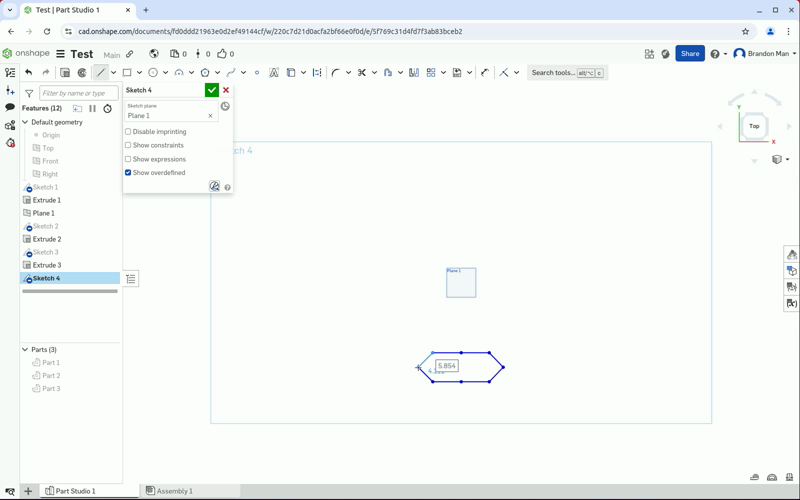
click(418, 367)
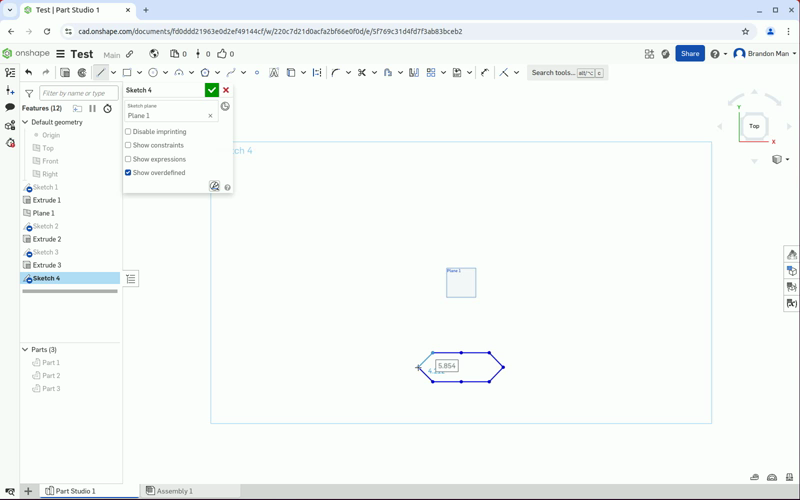
key(esc)
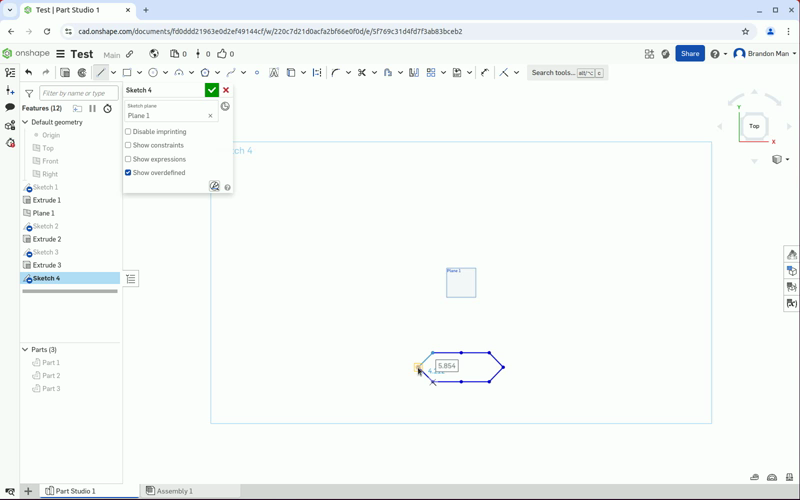
mouse_move(454, 359)
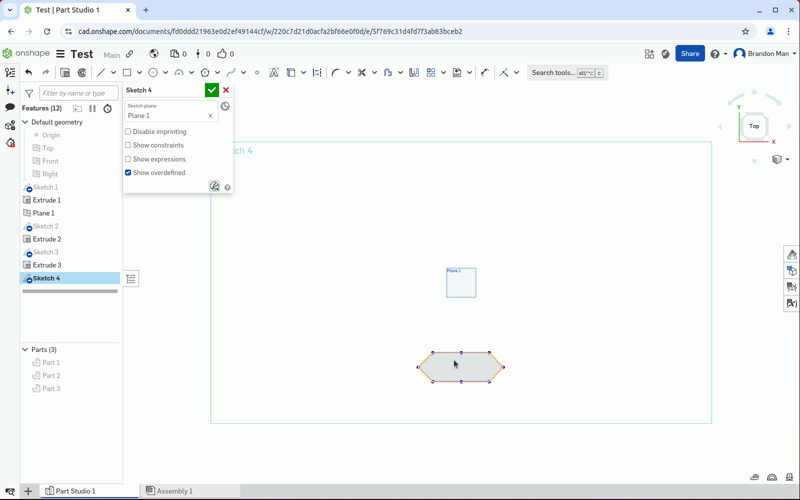
click(454, 359)
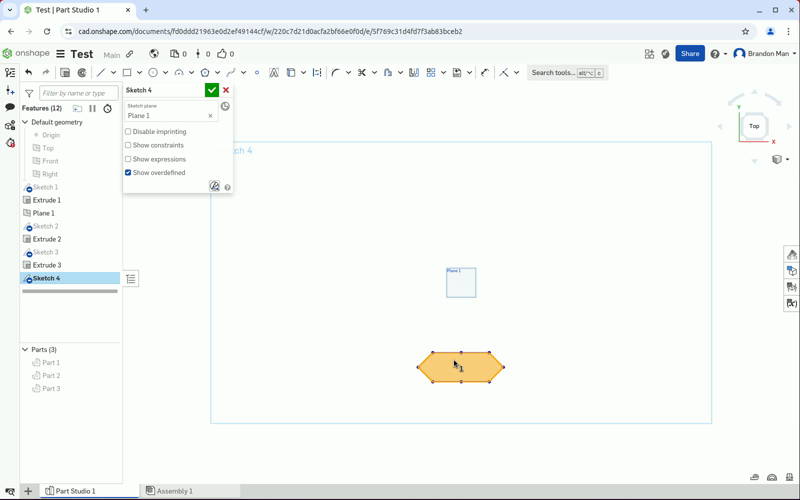
mouse_move(73, 352)
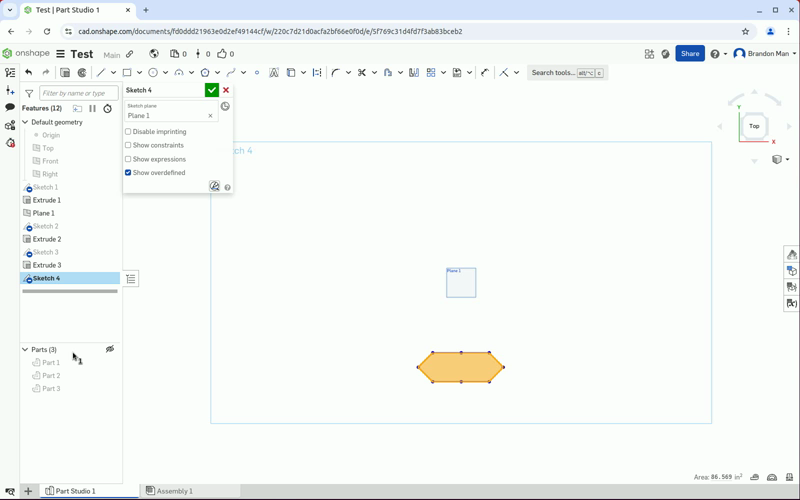
key(shift+y)
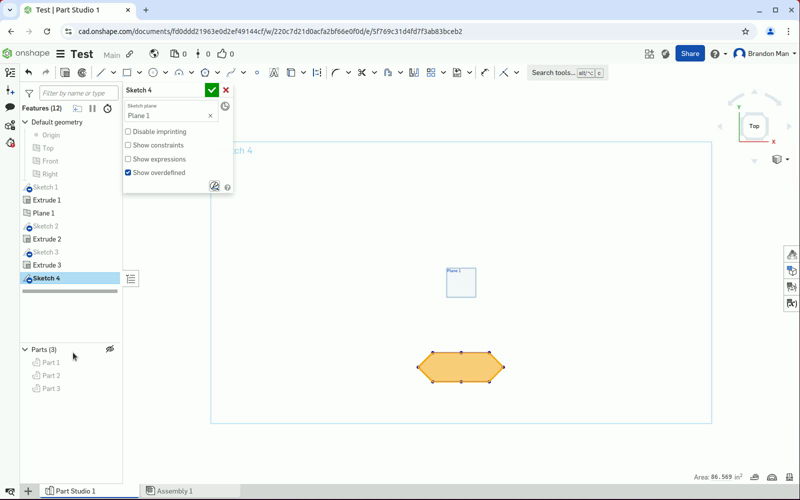
key(shift+e)
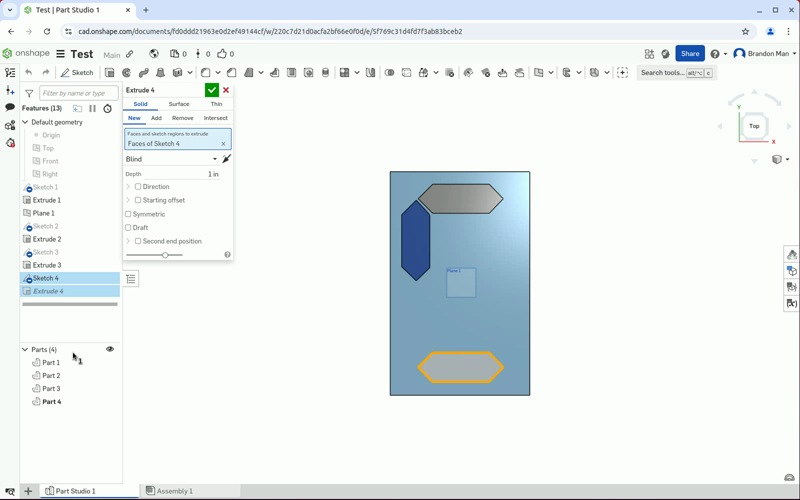
mouse_move(143, 106)
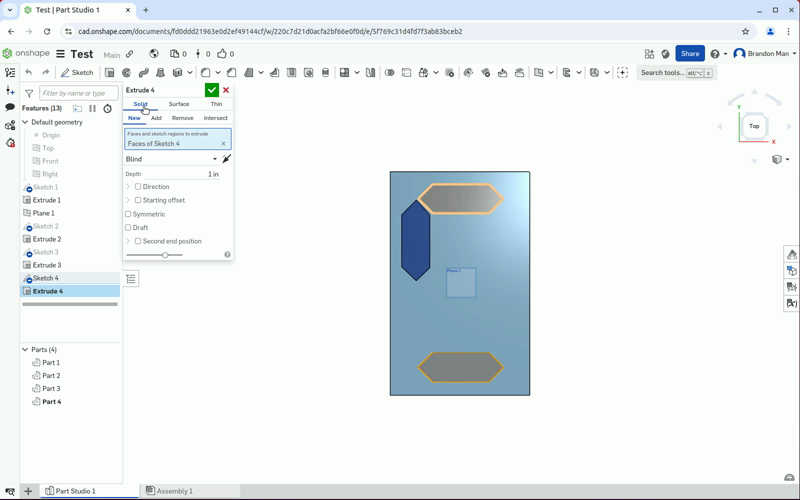
click(143, 106)
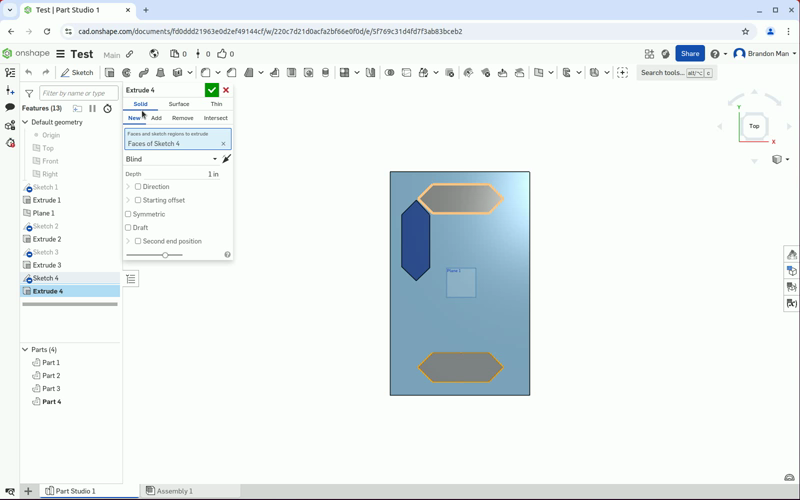
mouse_move(137, 120)
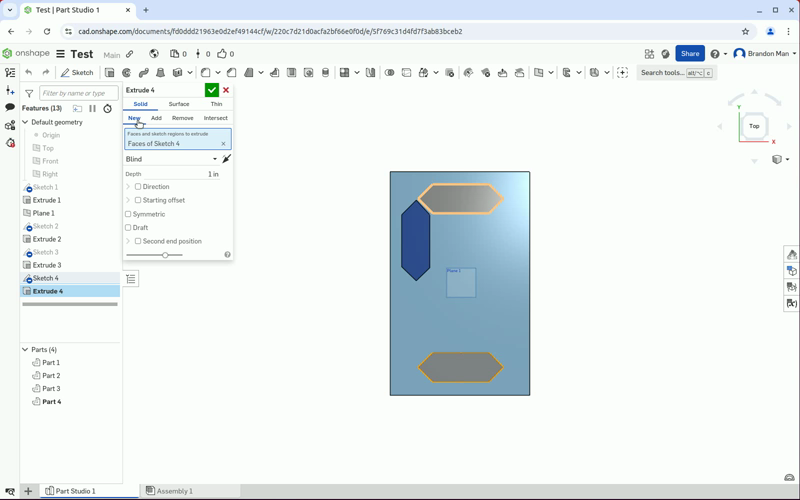
click(137, 120)
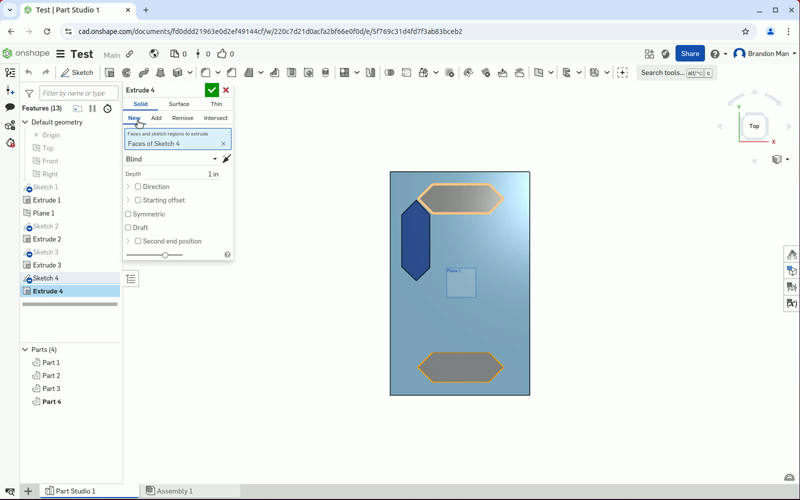
key(tab, 4)
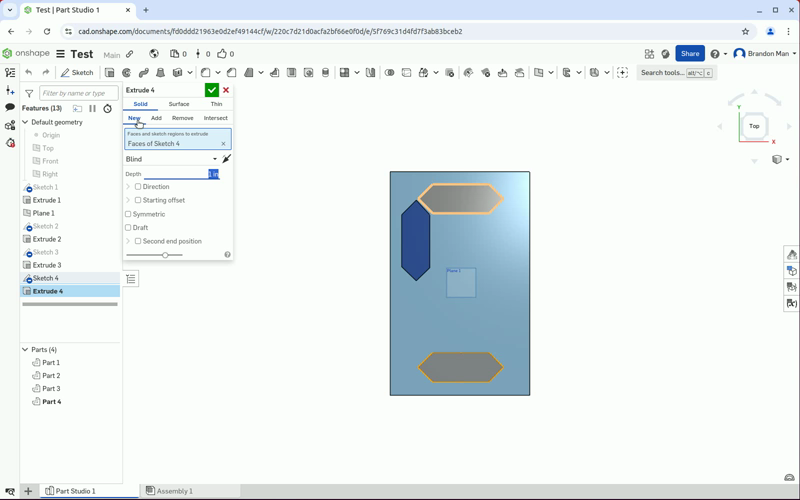
text(5.777)
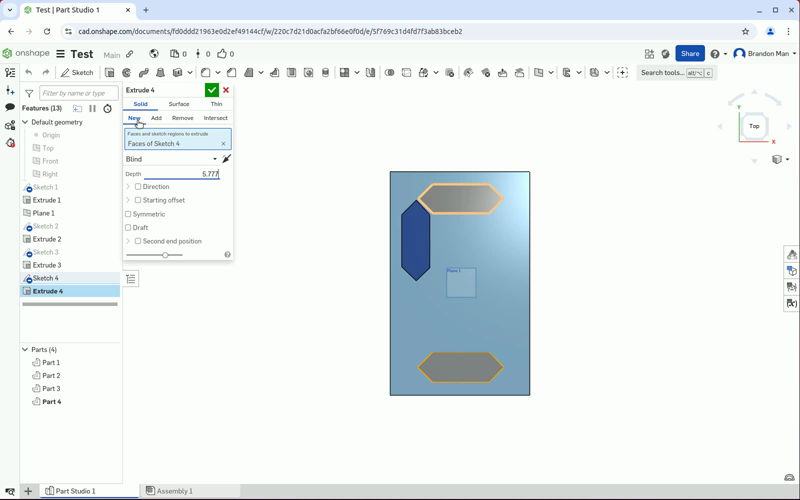
key(enter)
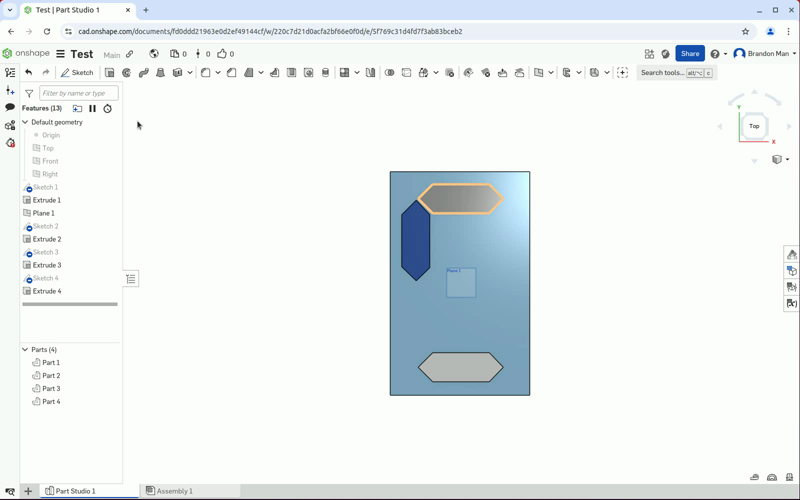
key(shift+h)
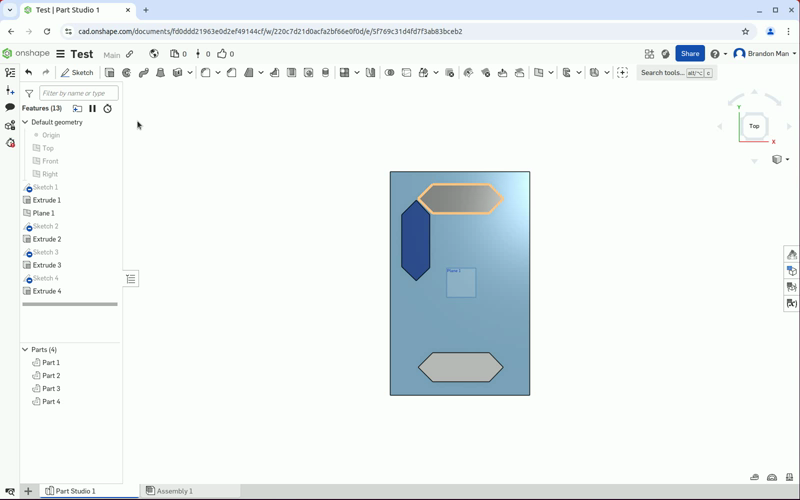
key(shift+h)
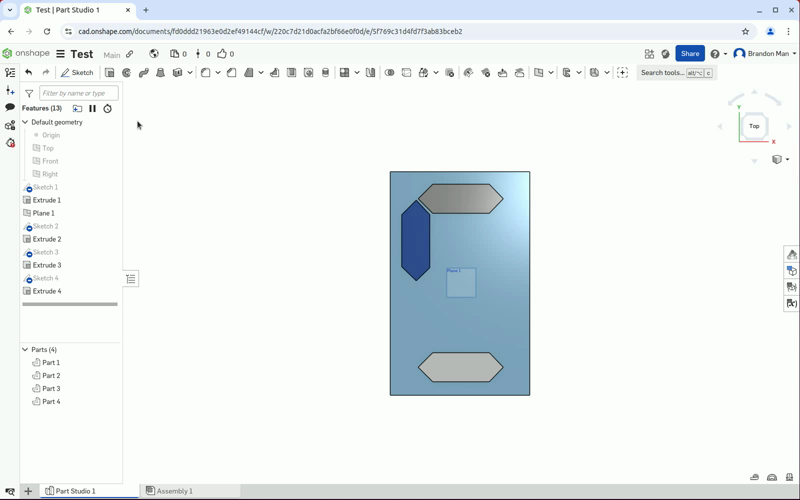
mouse_move(73, 189)
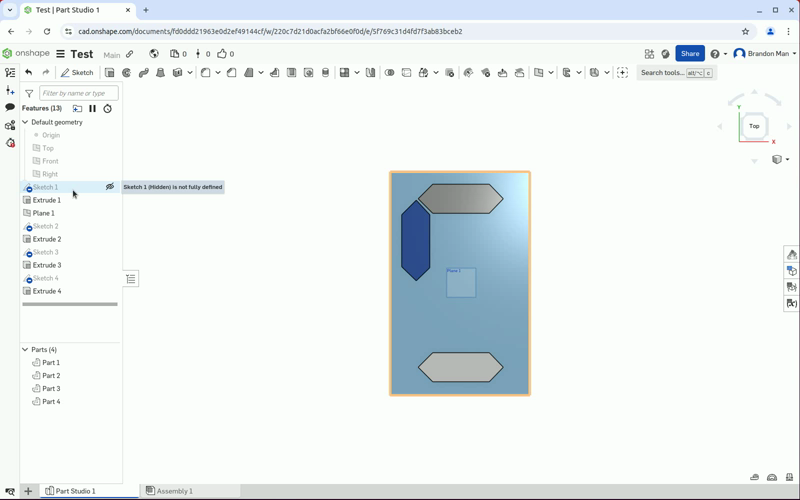
click(73, 189)
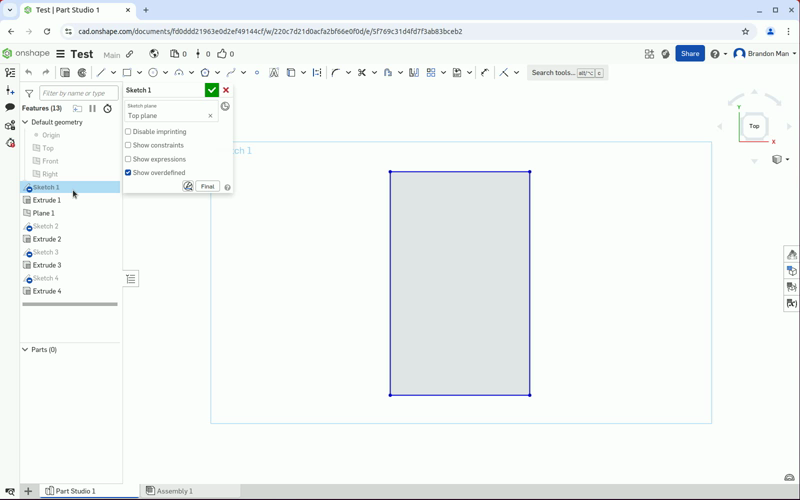
mouse_move(229, 92)
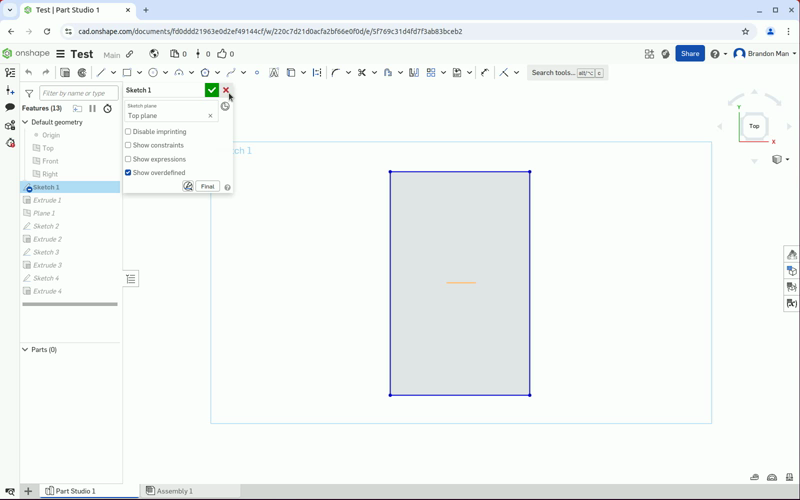
click(229, 92)
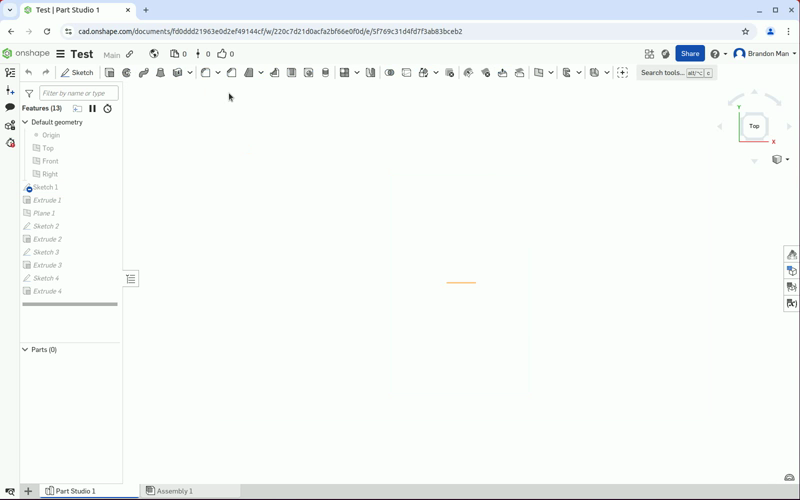
key(shift+s)
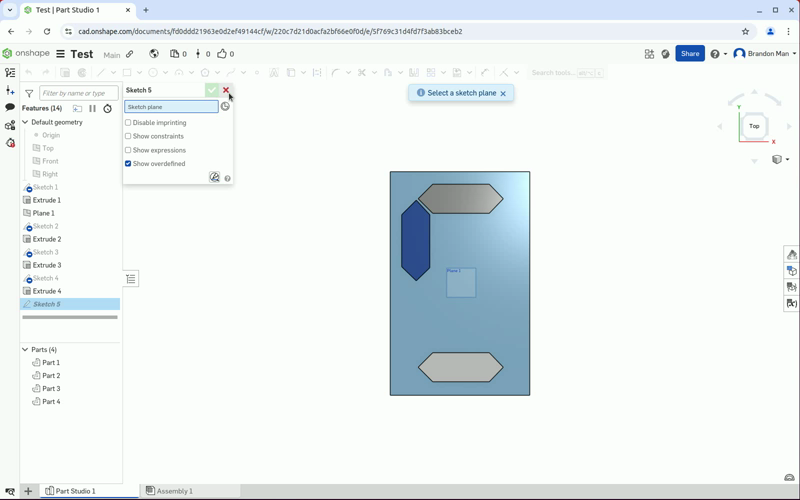
mouse_move(73, 215)
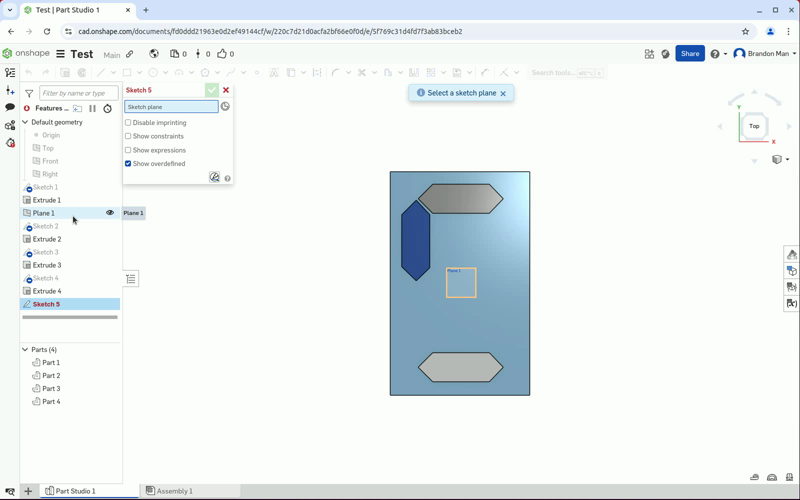
click(73, 215)
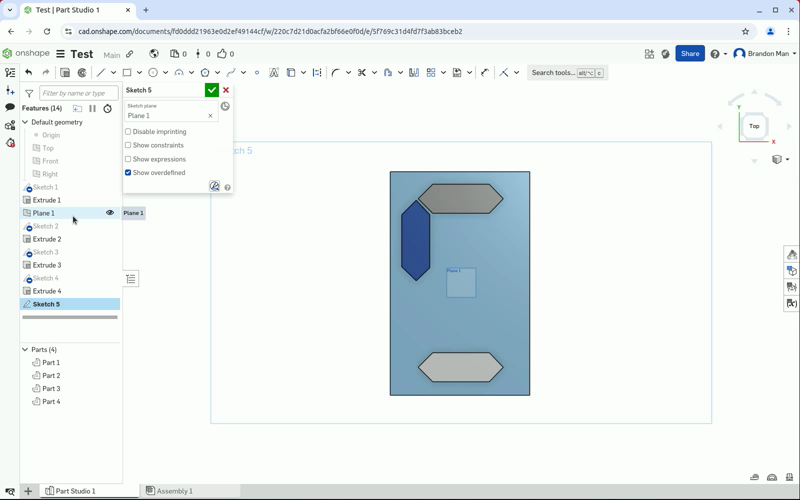
mouse_move(73, 352)
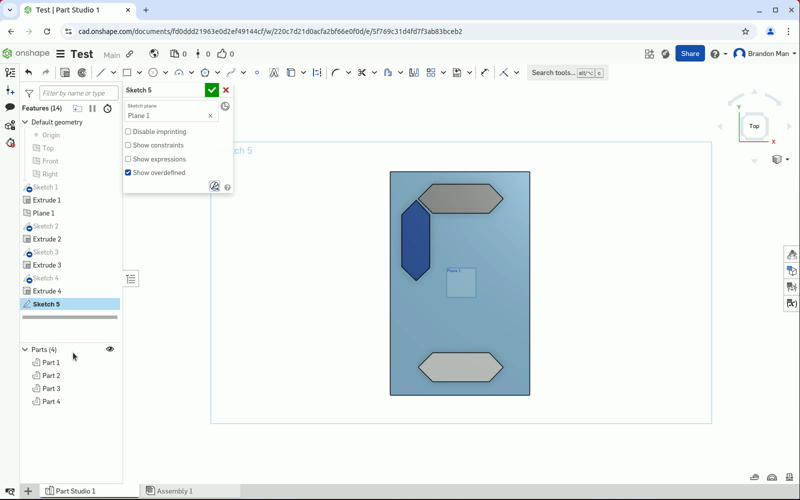
key(y)
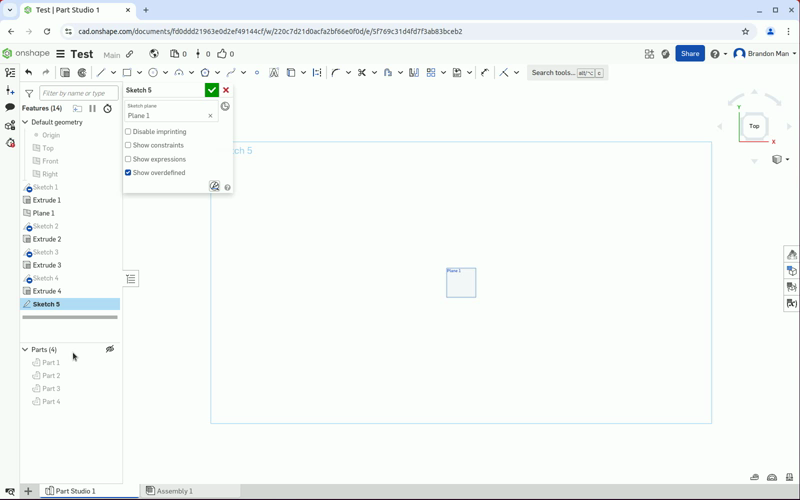
key(l)
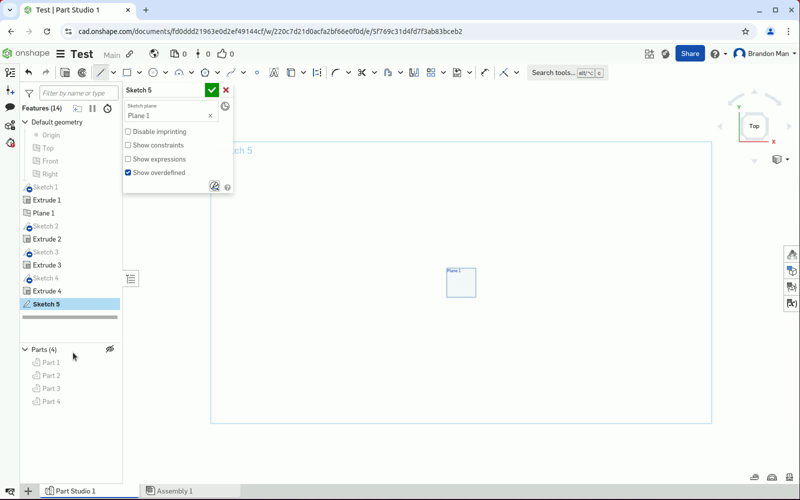
key_down(shift)
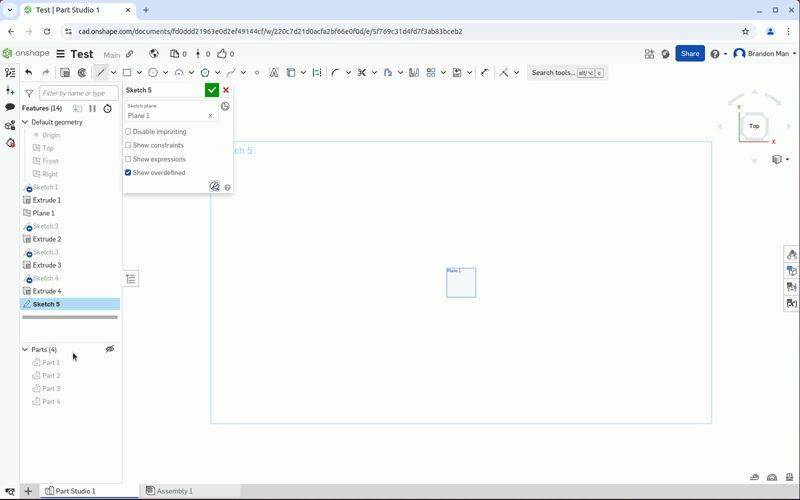
mouse_move(401, 351)
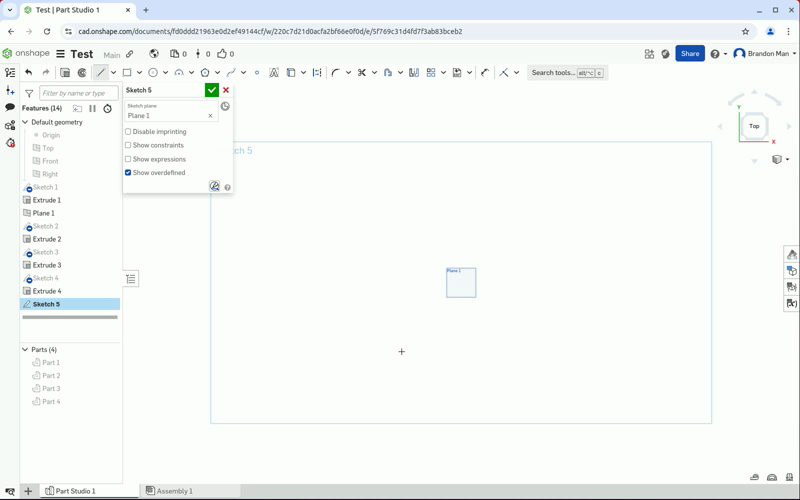
click(401, 351)
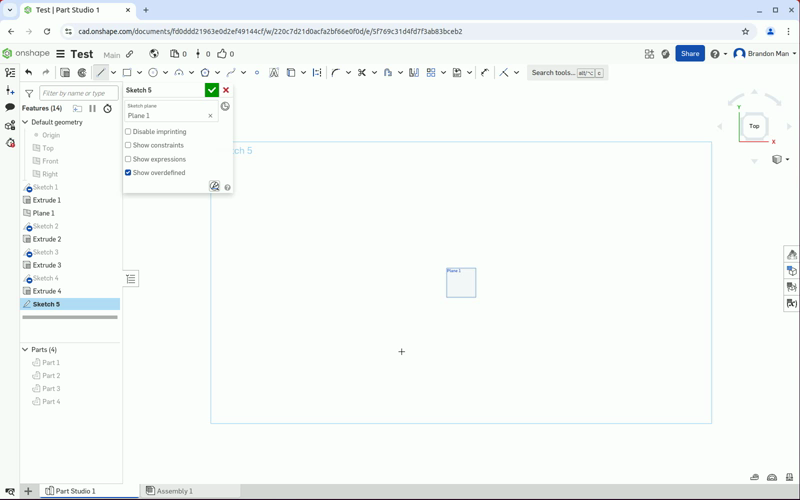
key_up(shift)
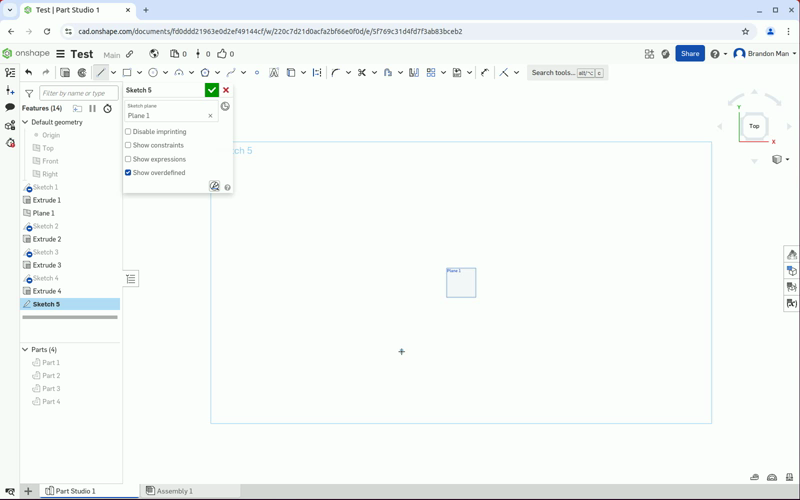
key_down(shift)
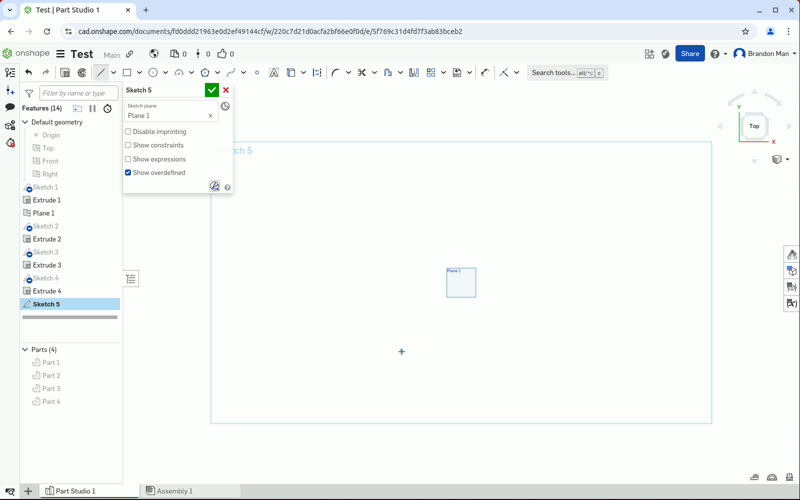
mouse_move(431, 351)
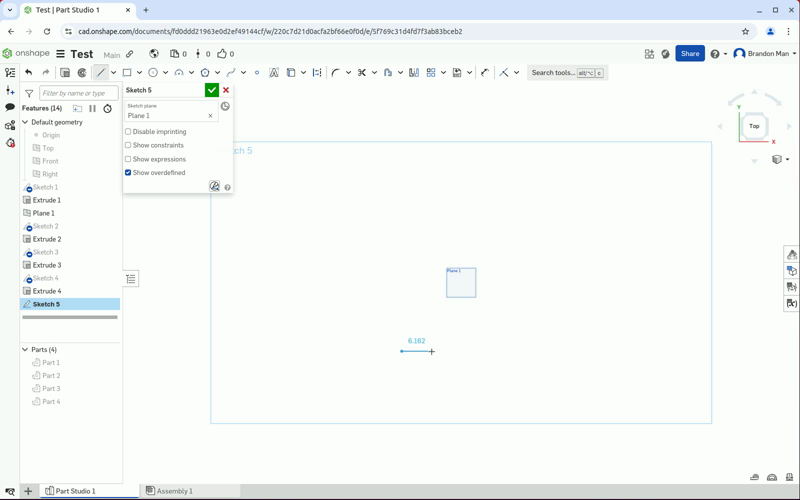
mouse_move(416, 365)
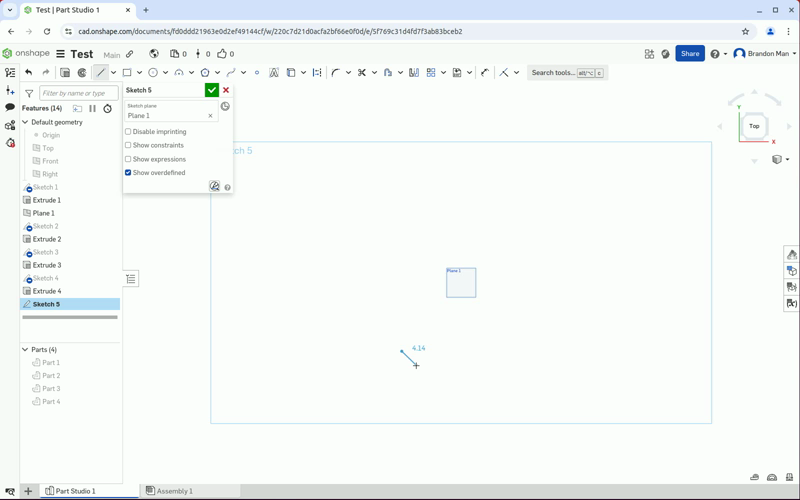
click(416, 365)
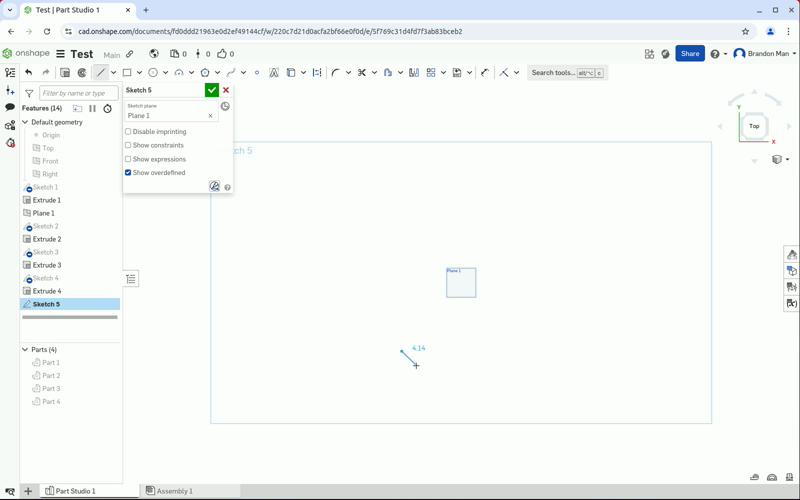
key_up(shift)
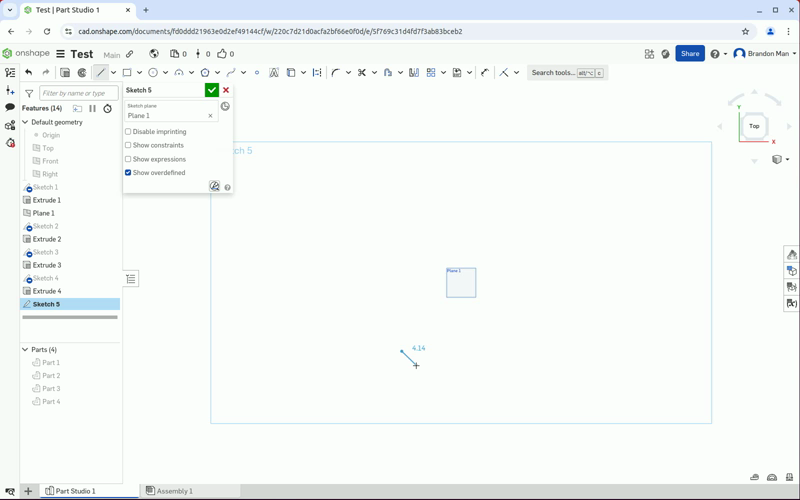
key_down(shift)
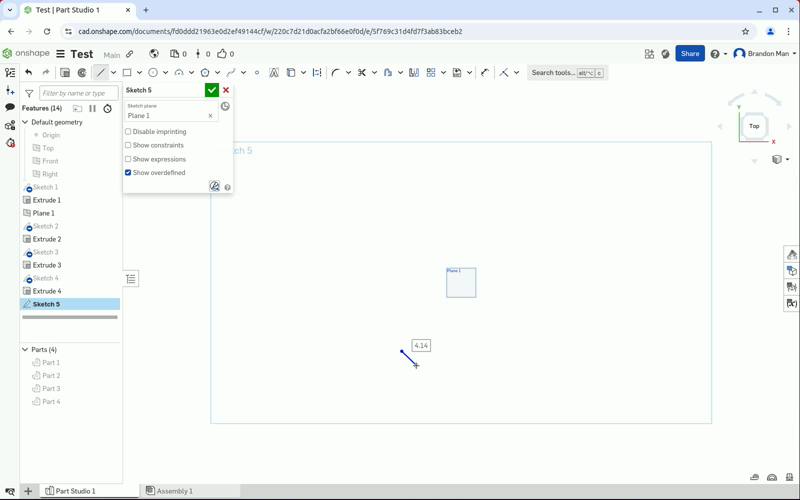
mouse_move(446, 365)
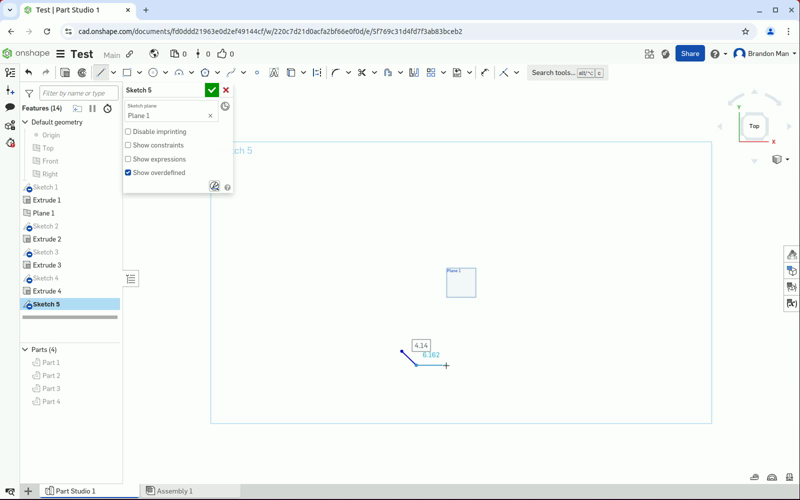
mouse_move(430, 351)
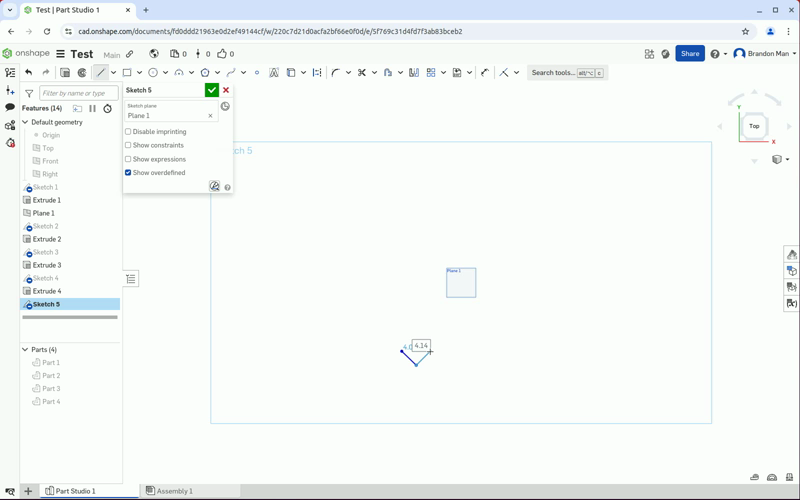
click(430, 351)
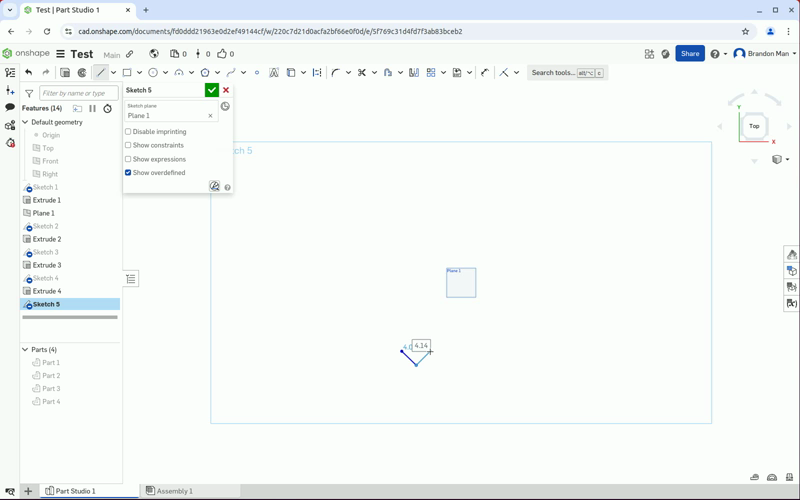
key_up(shift)
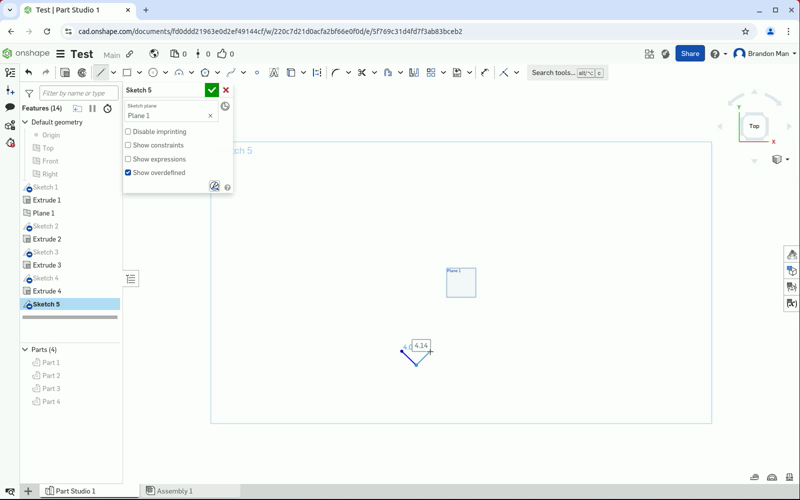
key_down(shift)
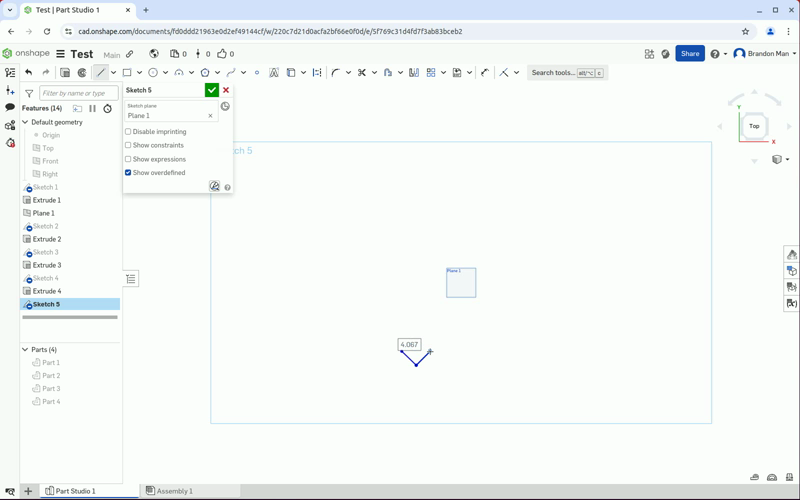
mouse_move(460, 351)
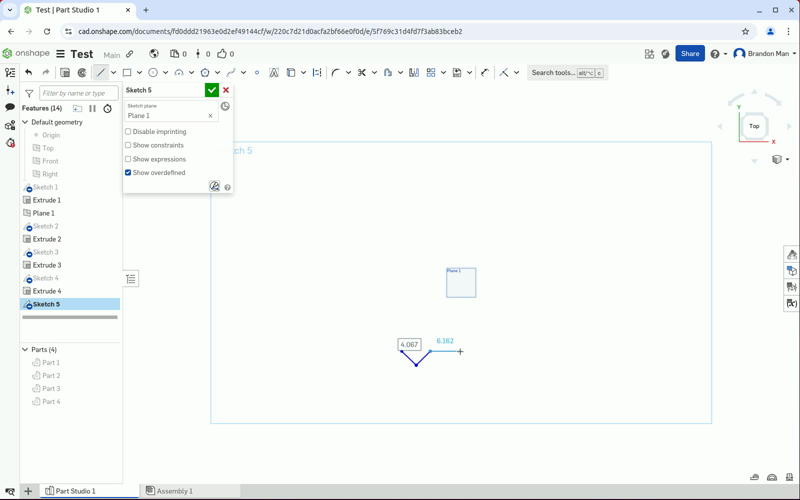
mouse_move(430, 296)
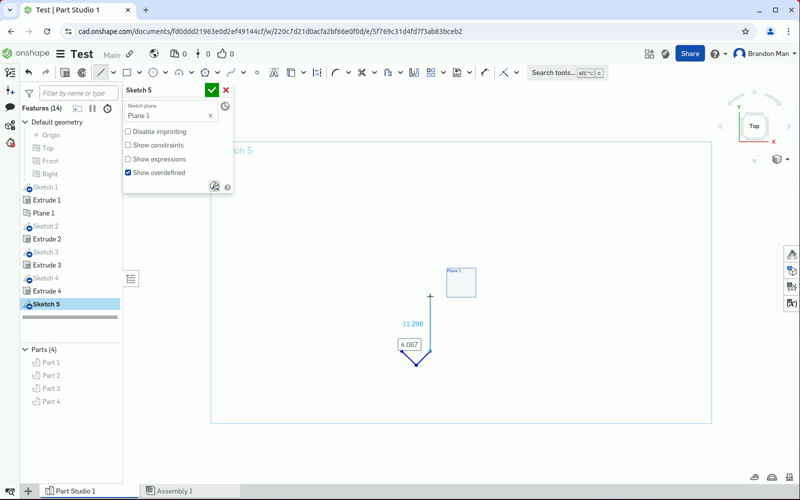
click(430, 296)
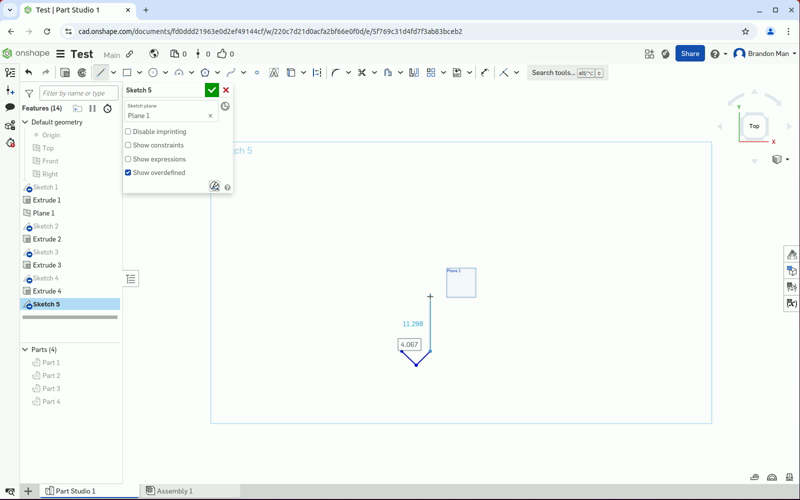
key_up(shift)
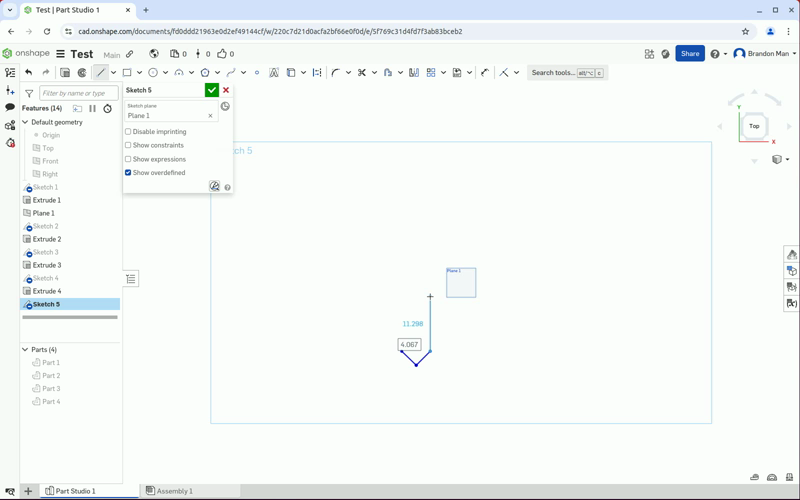
key_down(shift)
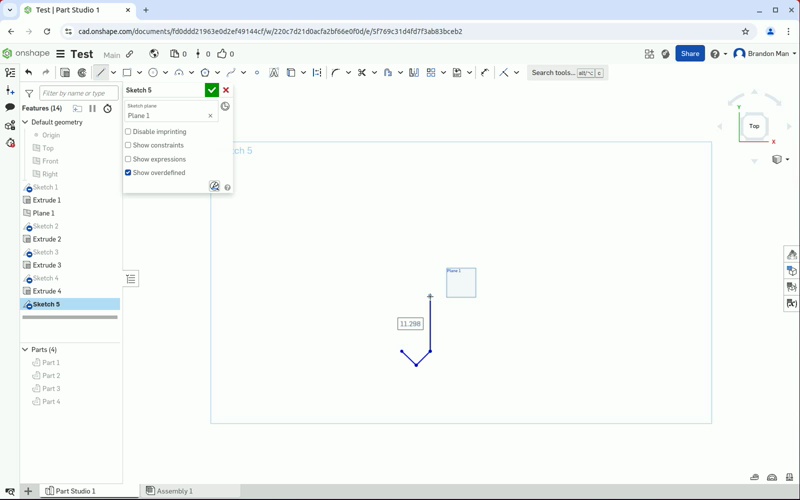
mouse_move(460, 296)
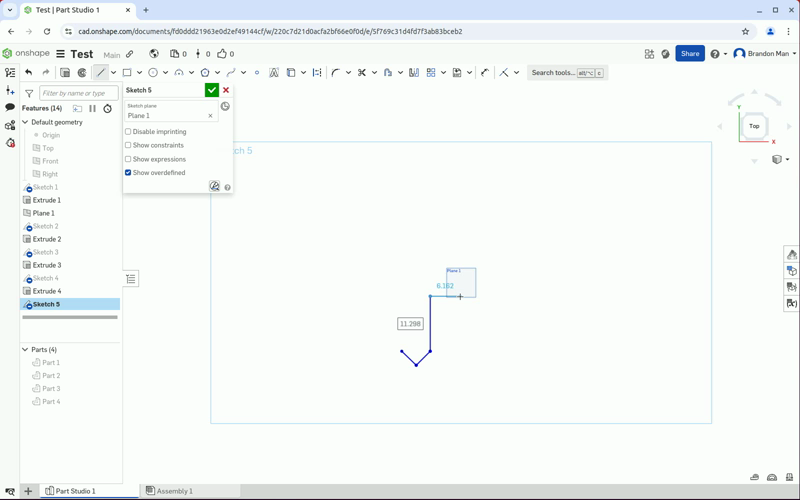
mouse_move(416, 283)
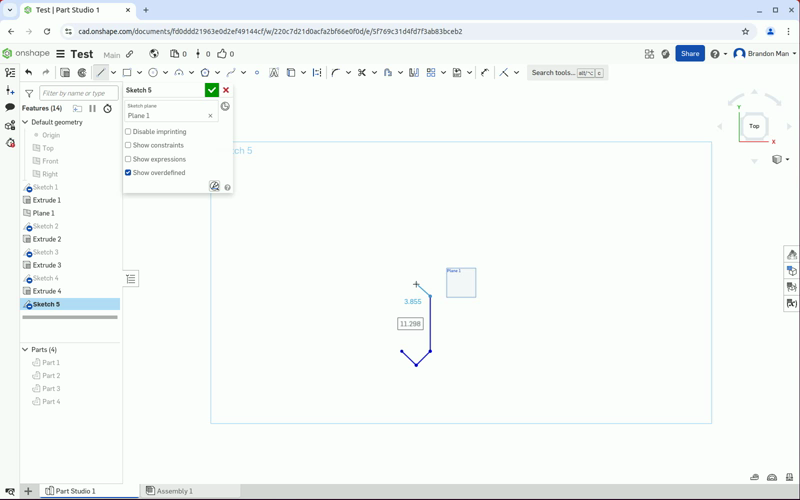
click(416, 283)
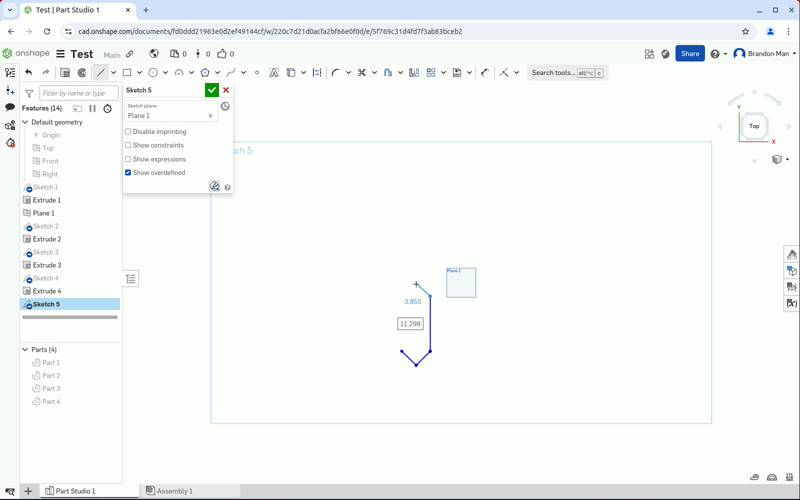
key_up(shift)
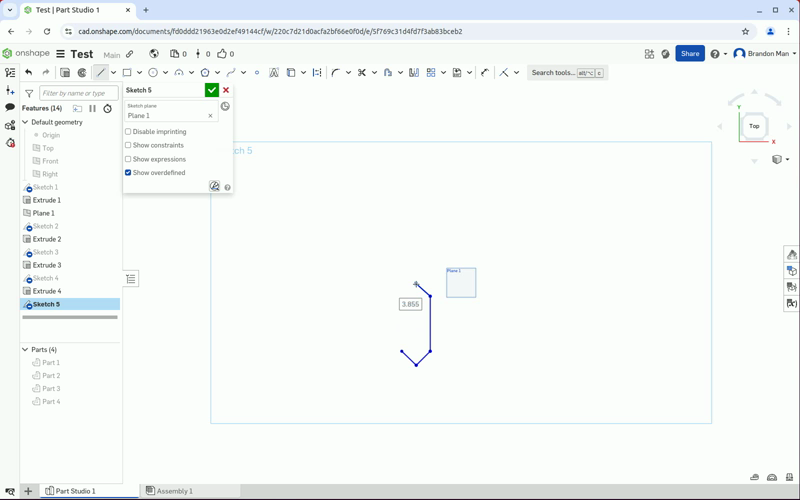
key_down(shift)
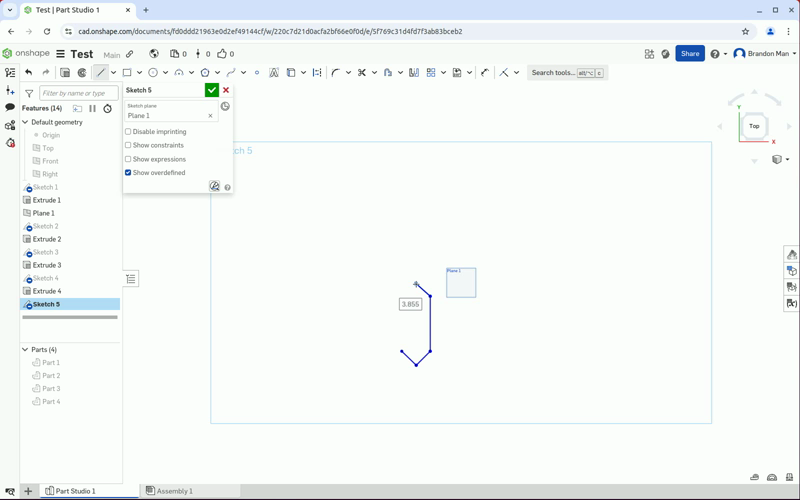
mouse_move(446, 283)
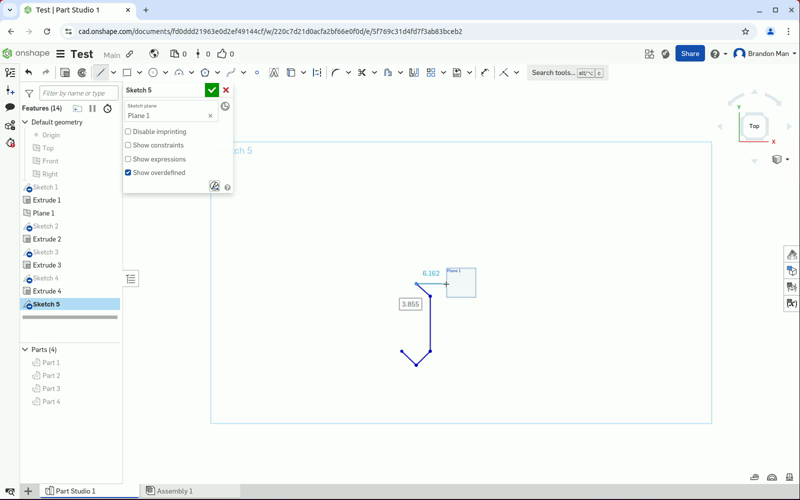
mouse_move(401, 297)
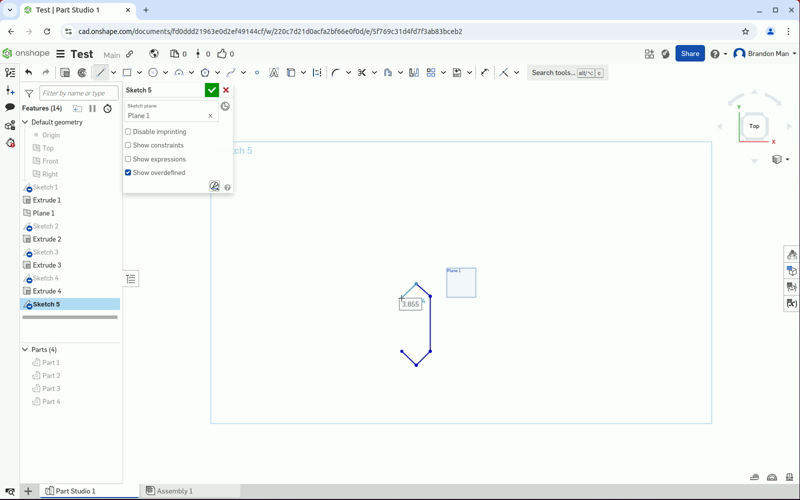
click(401, 297)
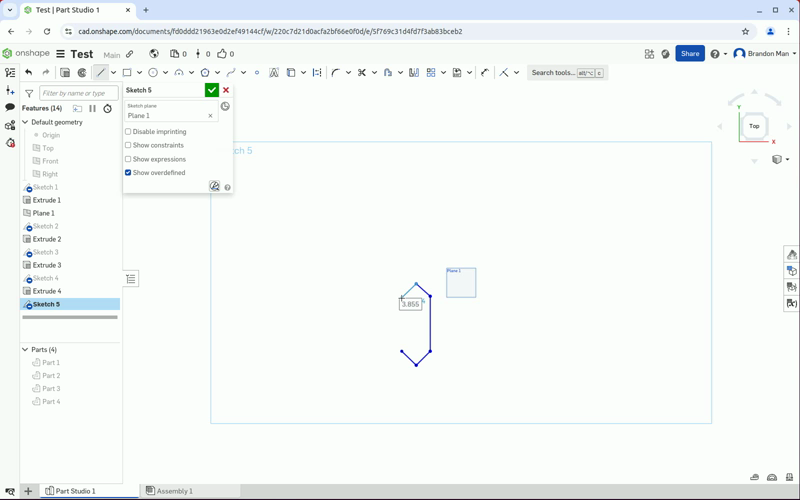
key_up(shift)
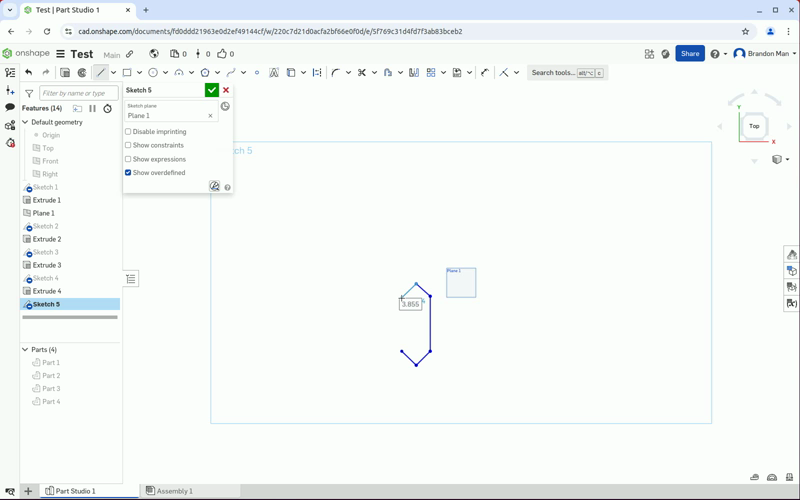
mouse_move(431, 297)
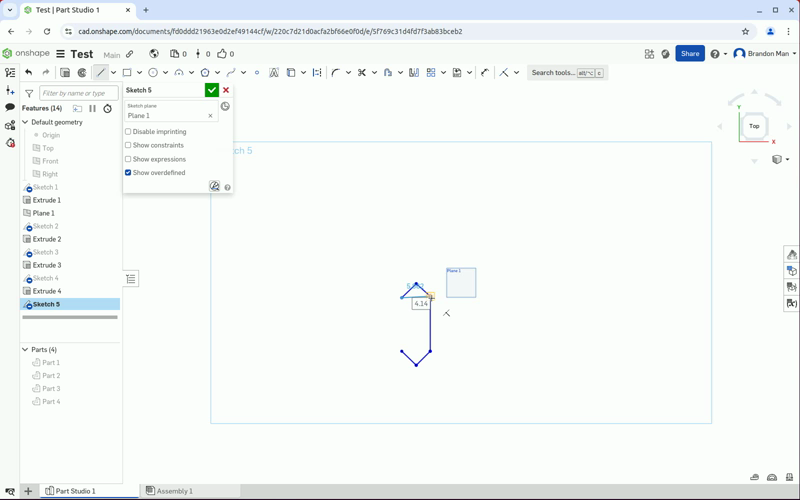
key_down(shift)
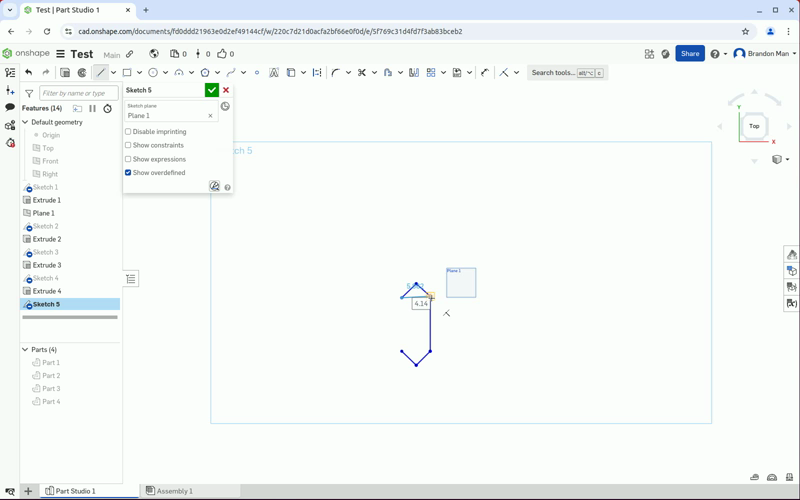
mouse_move(401, 351)
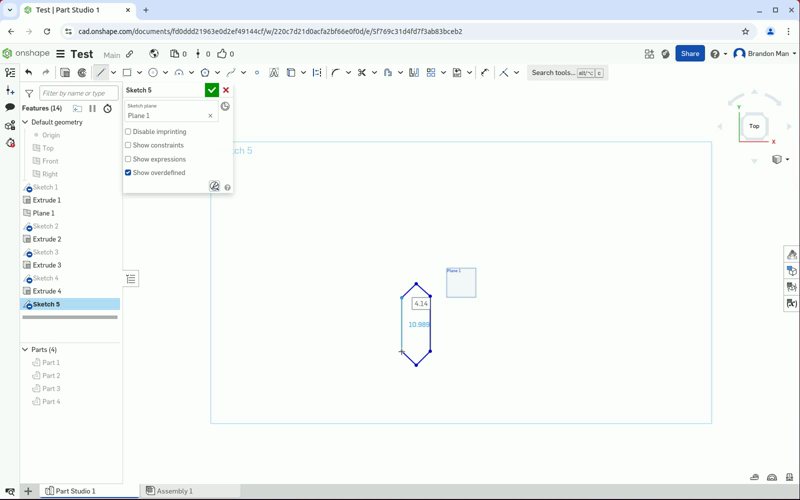
key_up(shift)
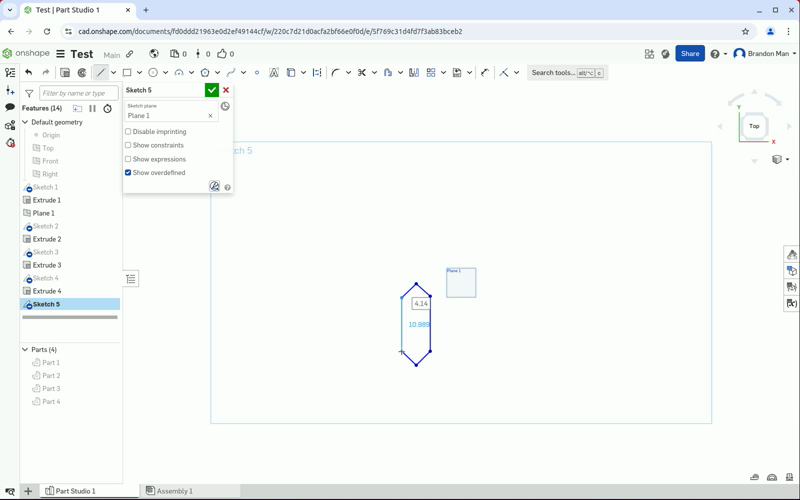
click(401, 351)
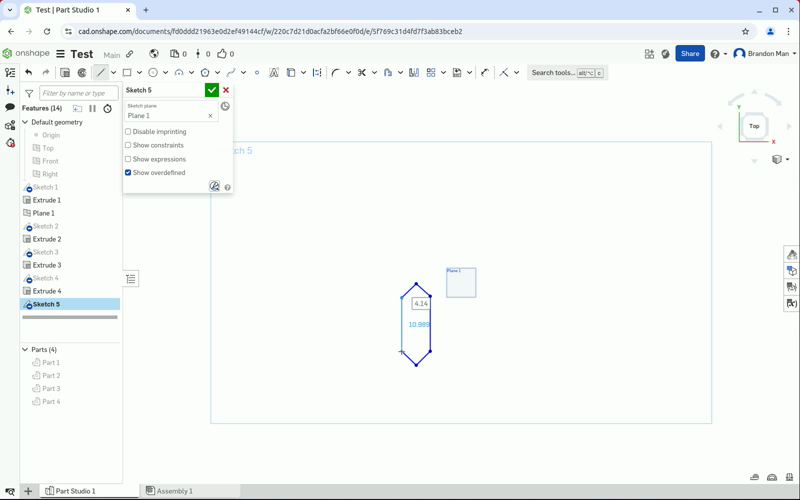
key(esc)
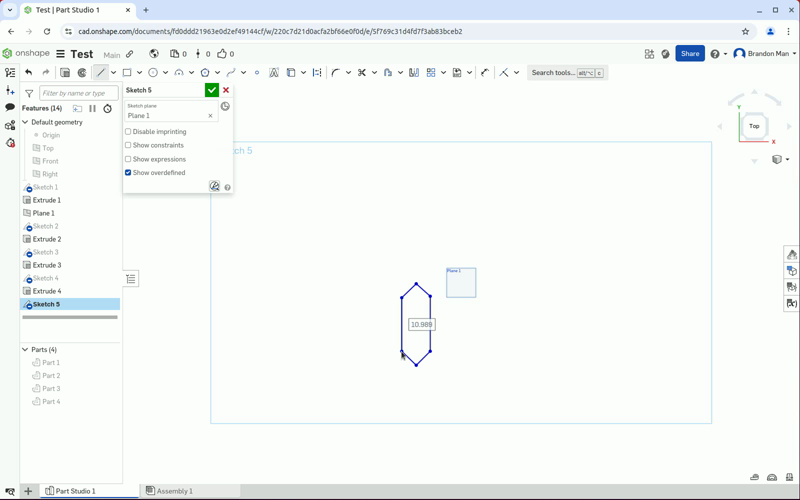
mouse_move(409, 294)
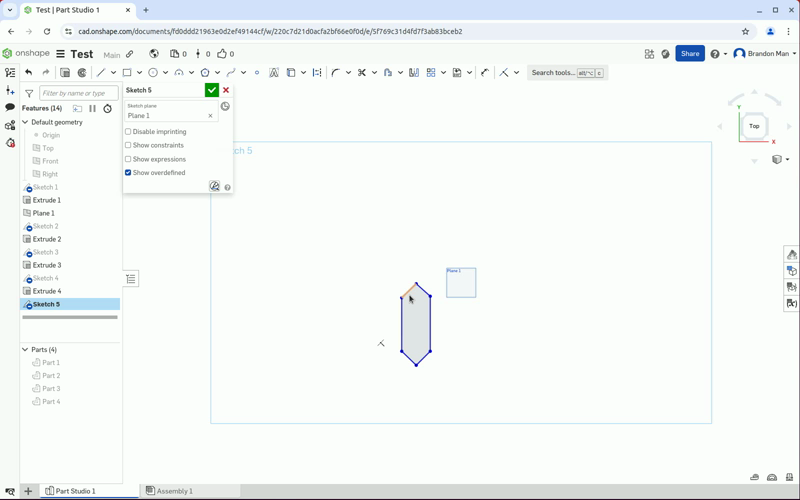
click(409, 294)
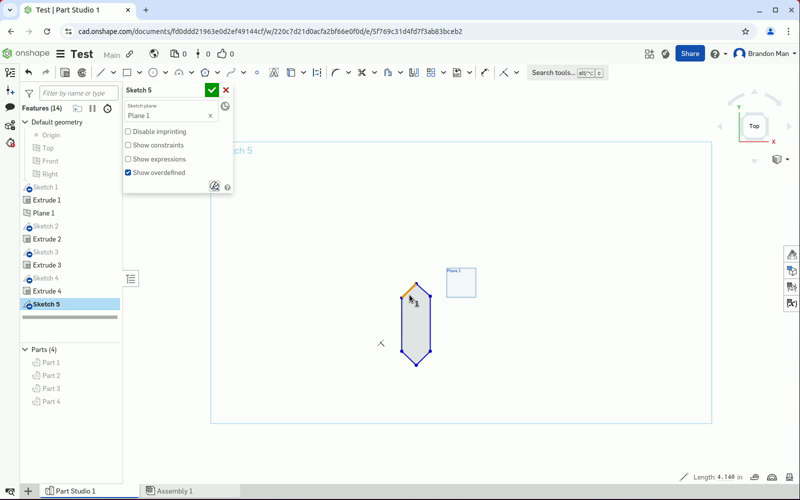
mouse_move(73, 352)
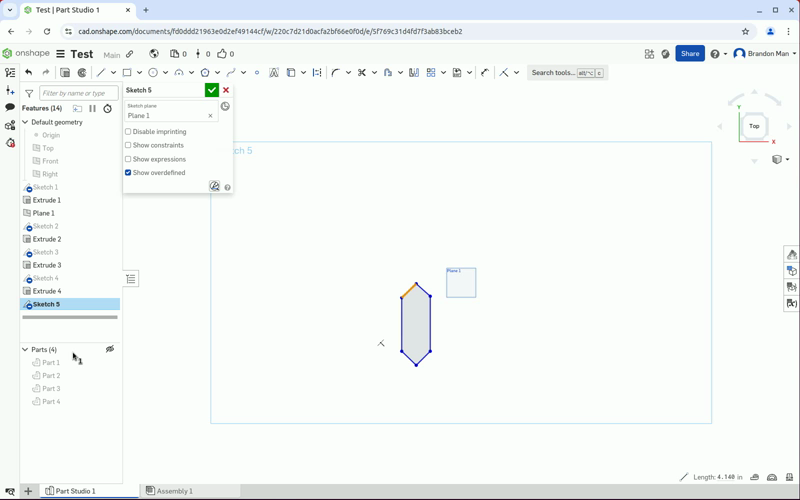
key(shift+y)
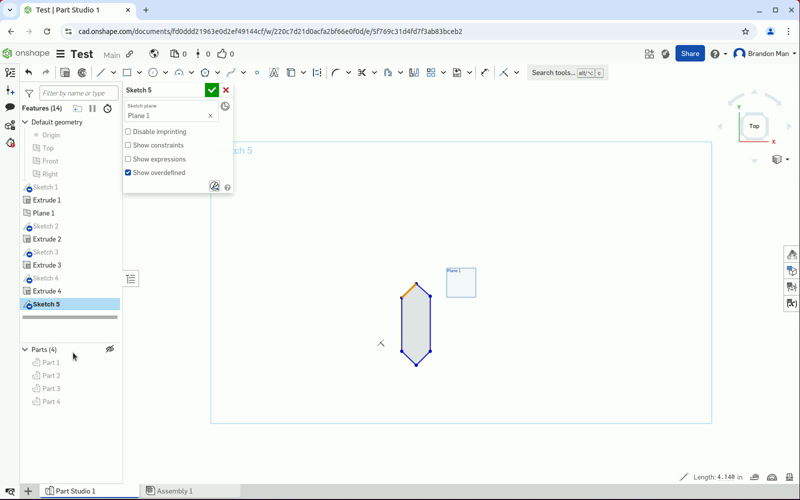
key(shift+e)
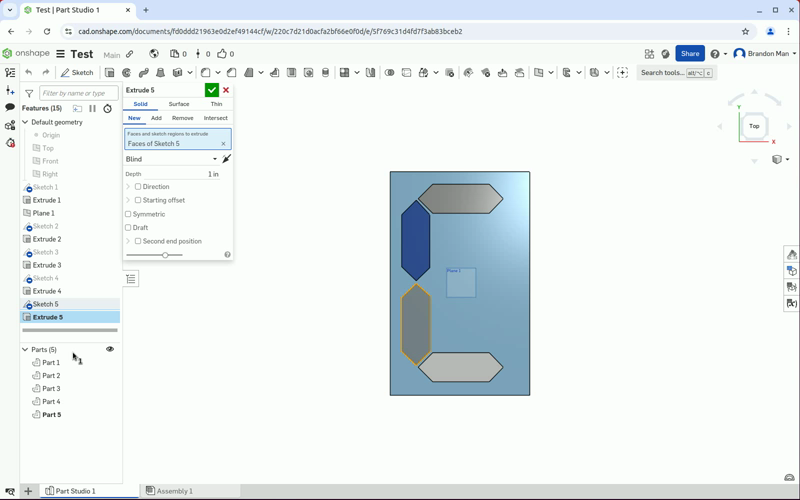
mouse_move(143, 106)
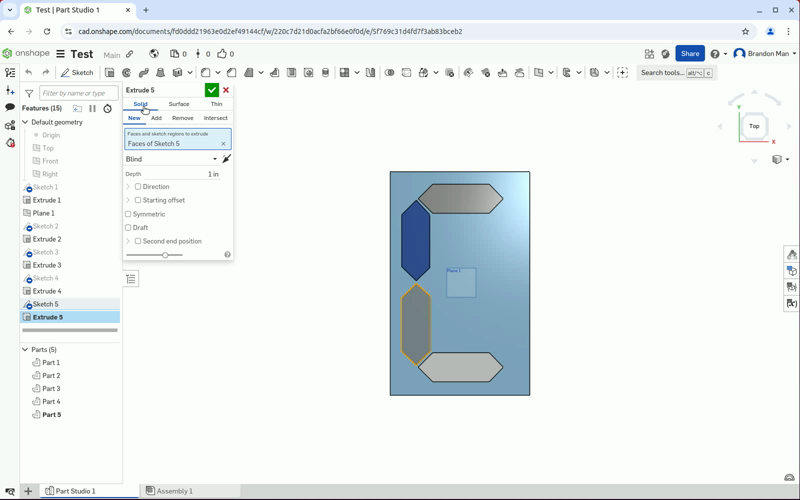
click(143, 106)
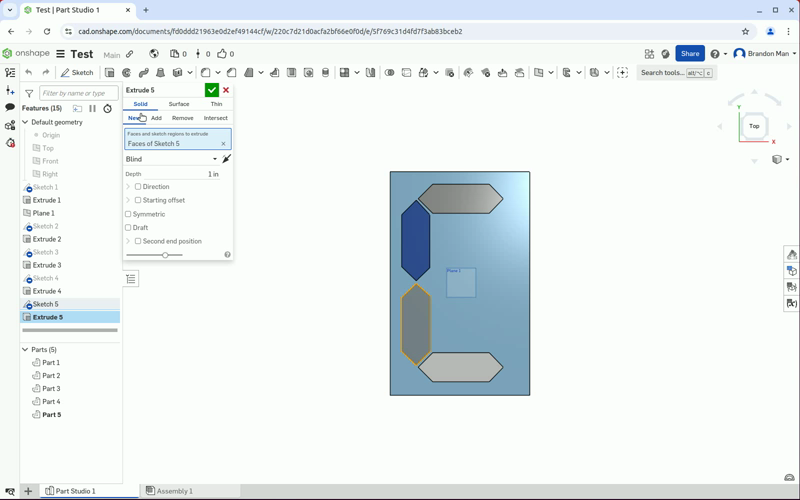
mouse_move(137, 120)
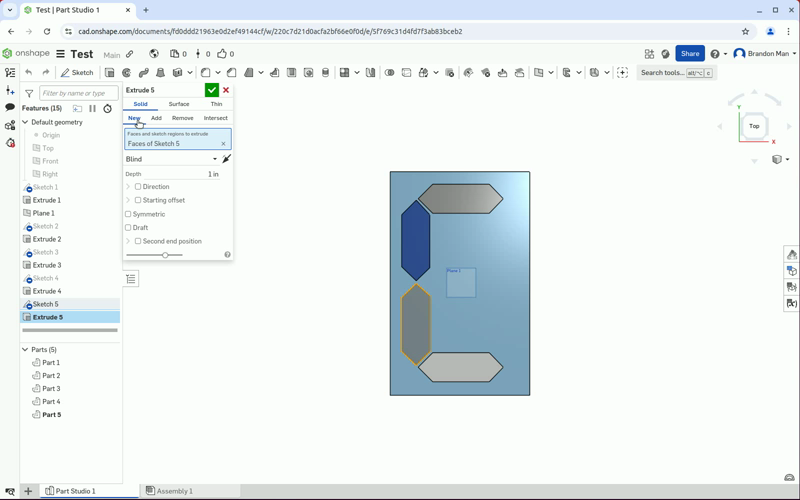
click(137, 120)
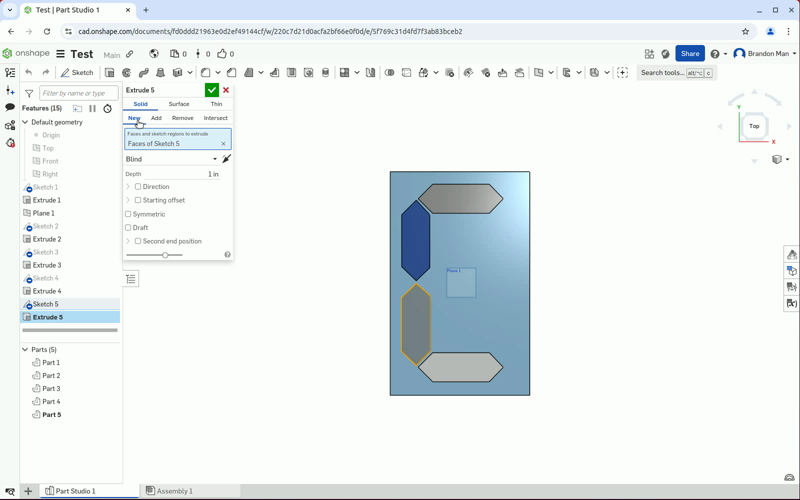
key(tab, 4)
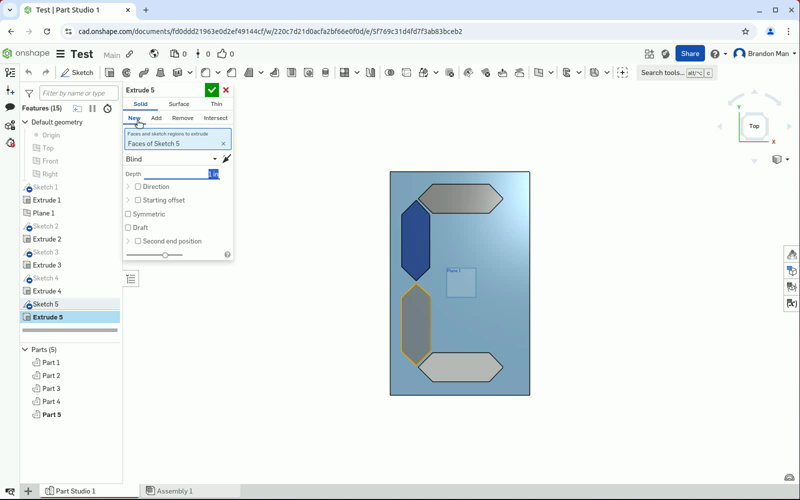
text(5.777)
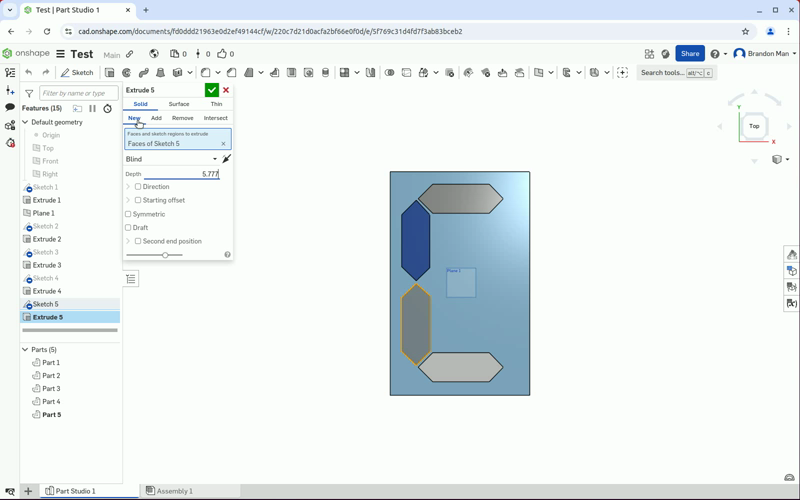
key(enter)
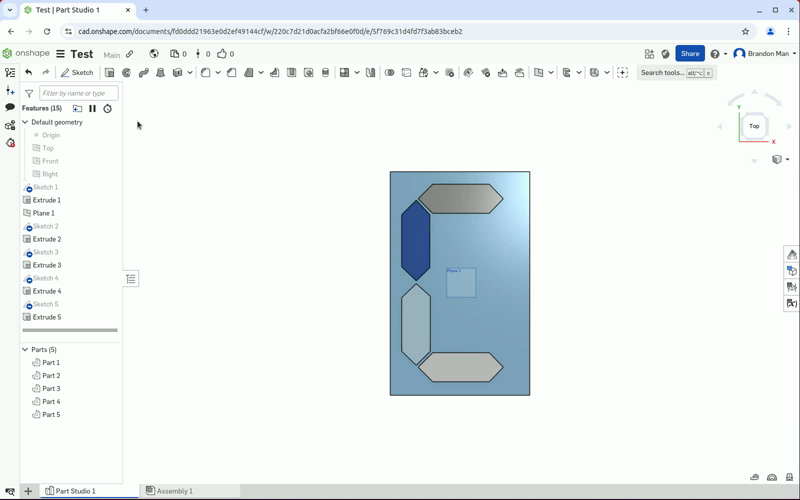
key(shift+h)
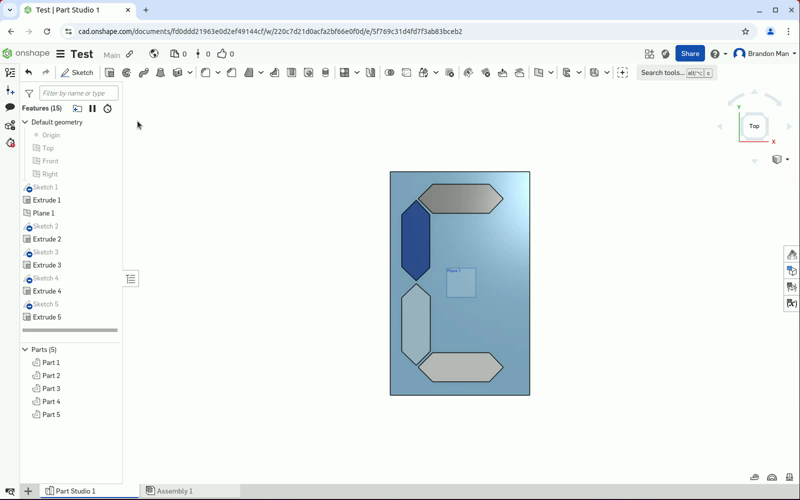
key(shift+h)
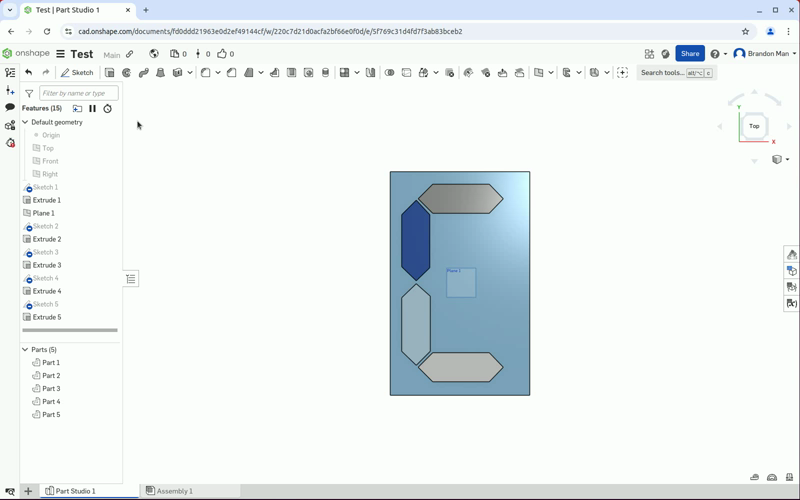
mouse_move(73, 189)
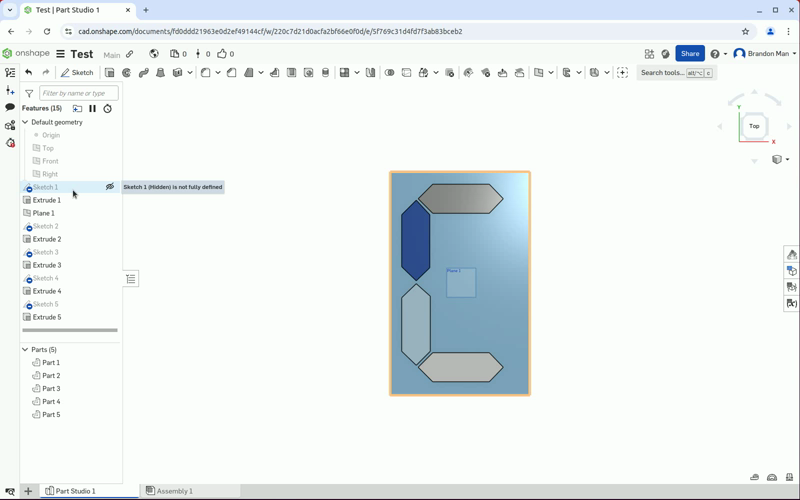
click(73, 189)
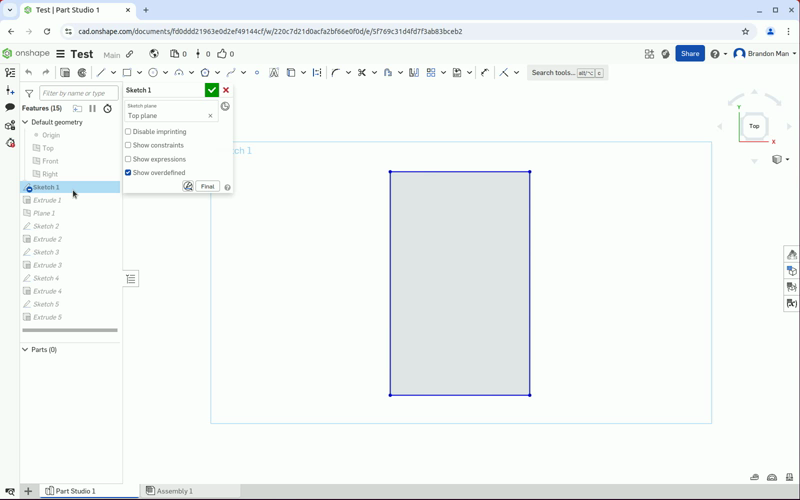
mouse_move(229, 92)
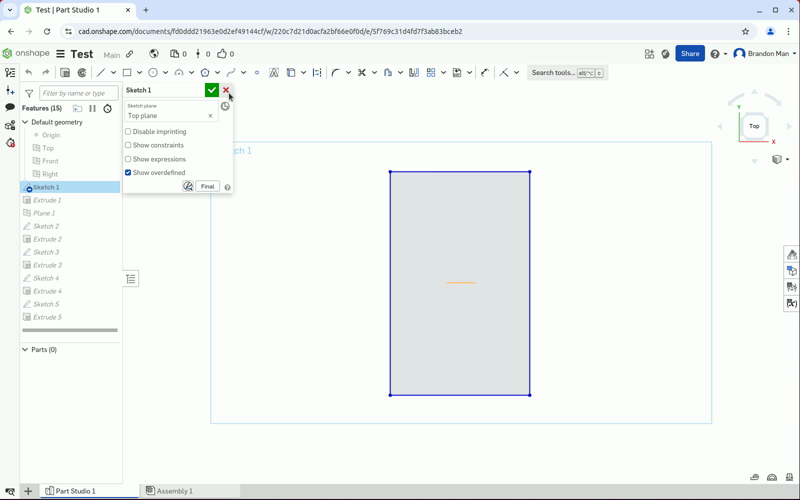
click(229, 92)
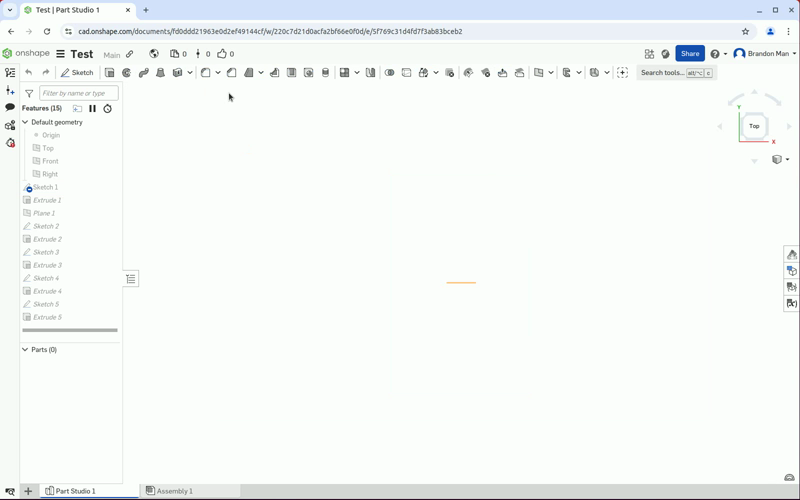
key(shift+s)
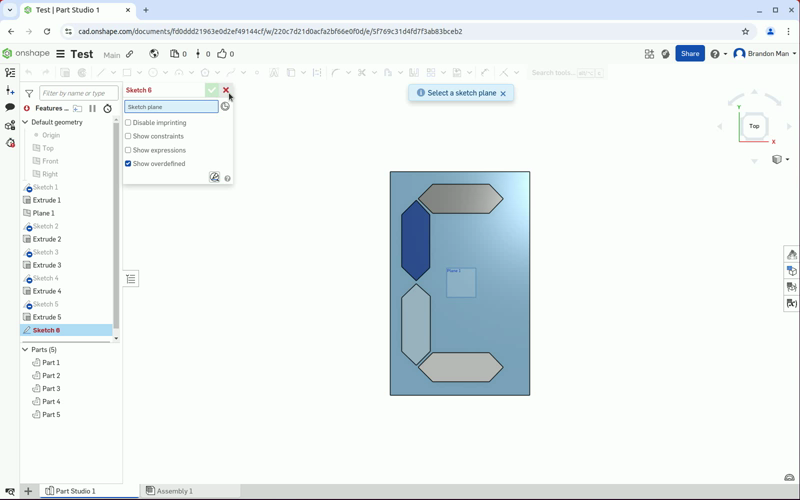
mouse_move(69, 215)
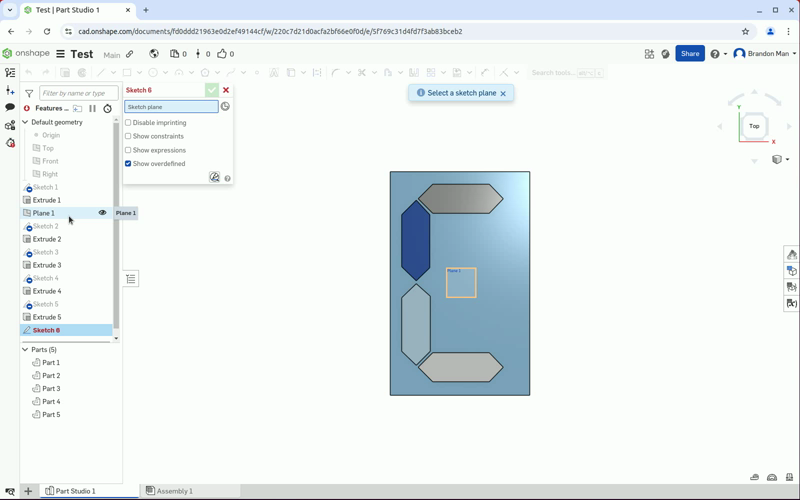
click(69, 215)
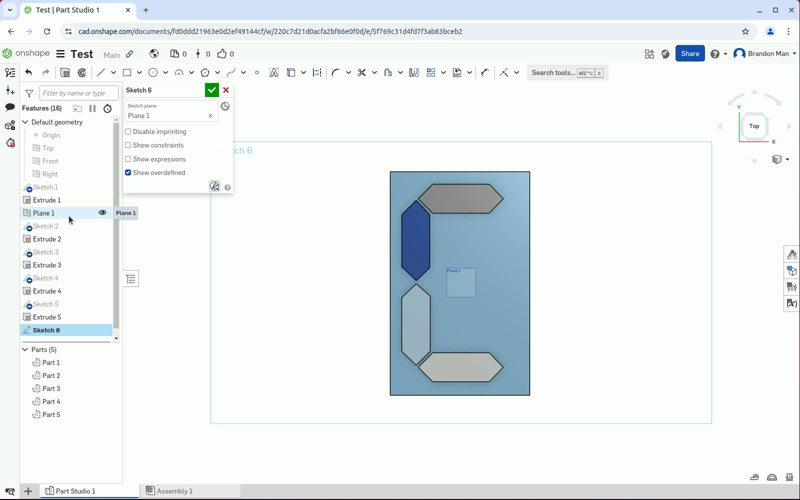
mouse_move(73, 352)
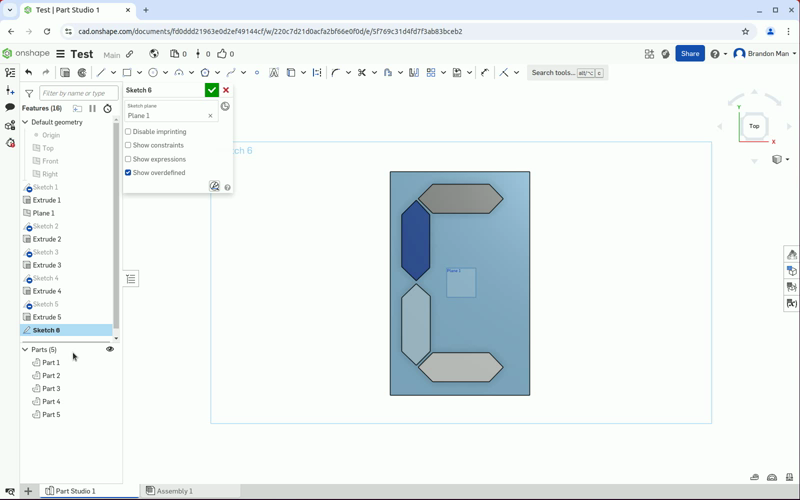
key(y)
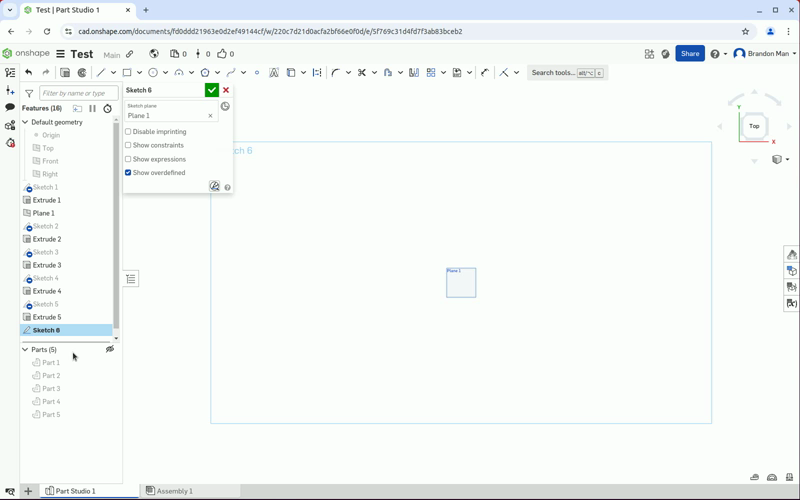
key(l)
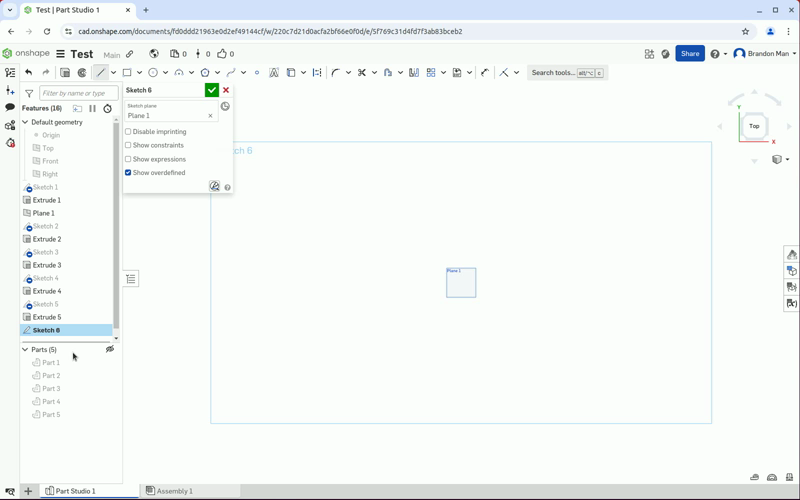
key_down(shift)
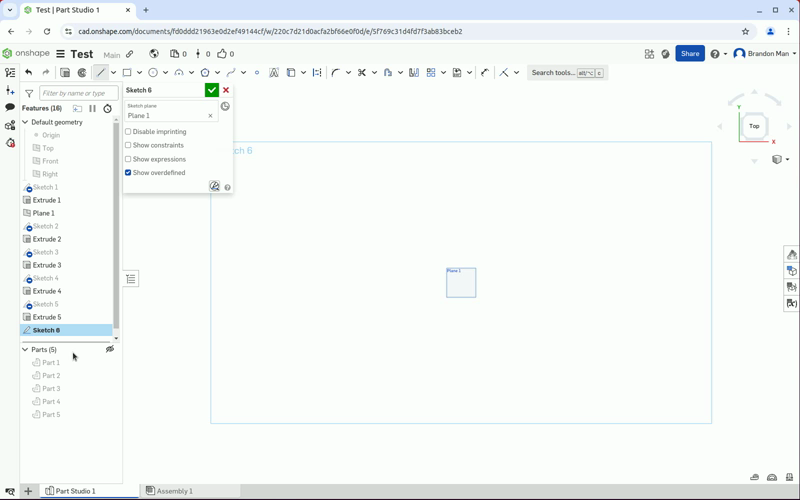
mouse_move(491, 268)
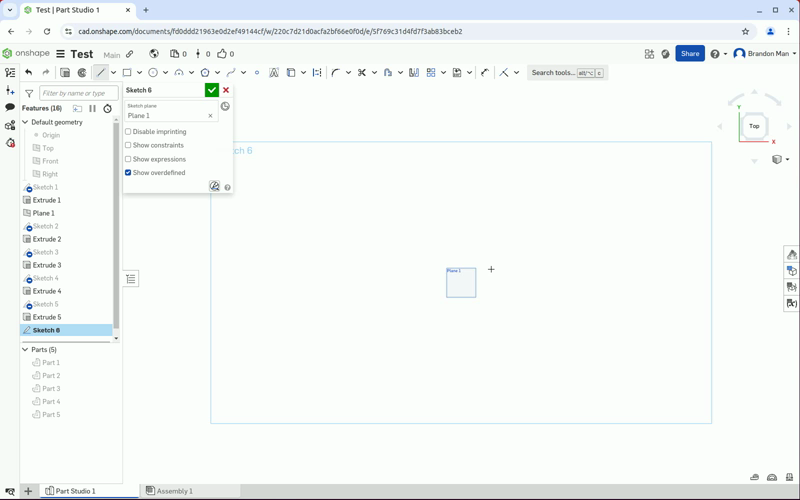
click(491, 268)
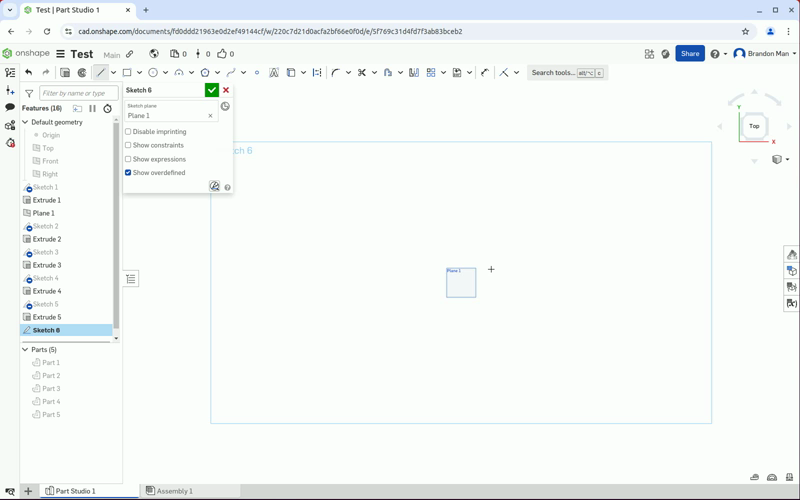
key_up(shift)
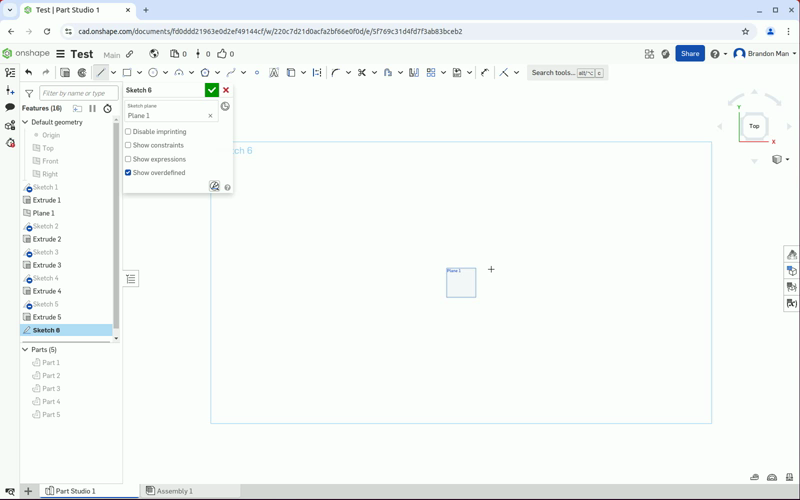
key_down(shift)
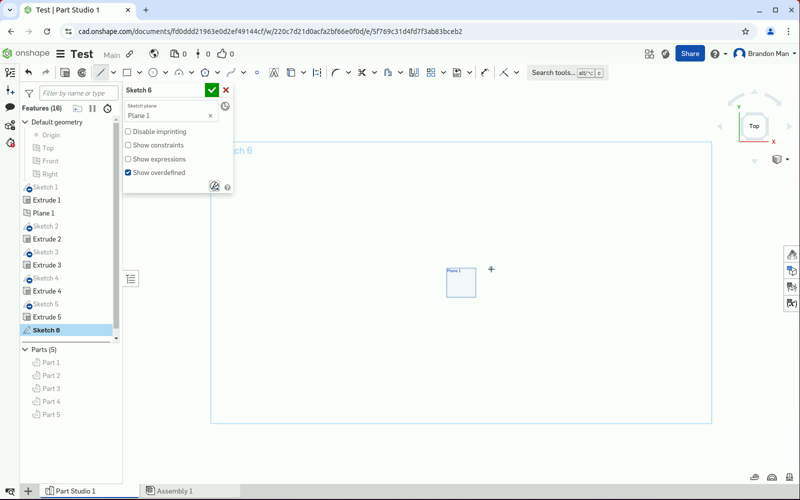
mouse_move(521, 268)
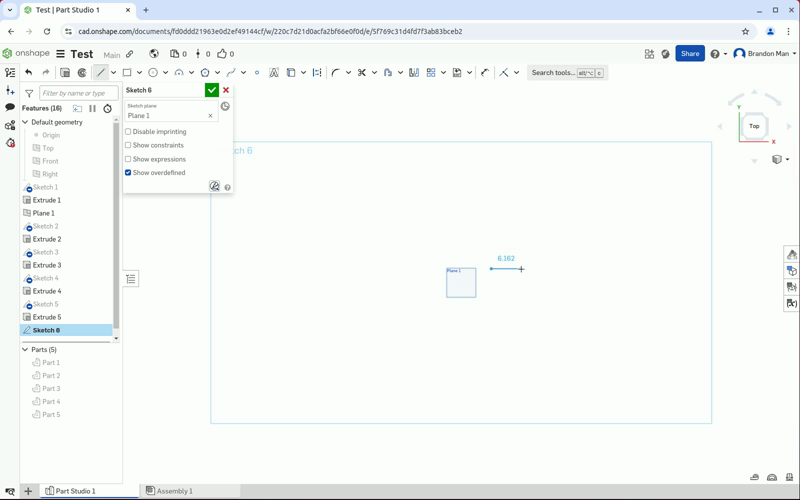
mouse_move(505, 281)
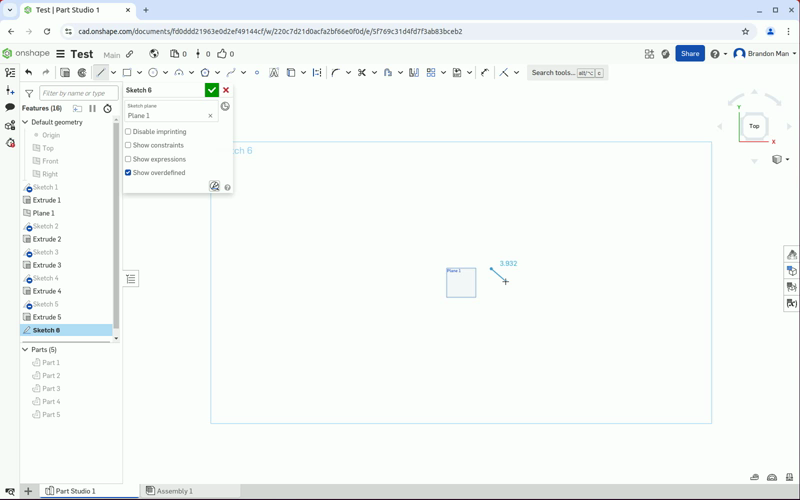
click(505, 281)
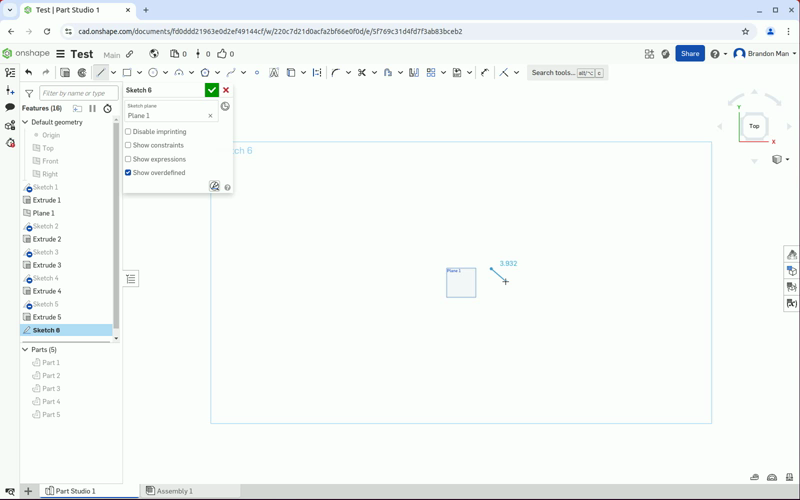
key_up(shift)
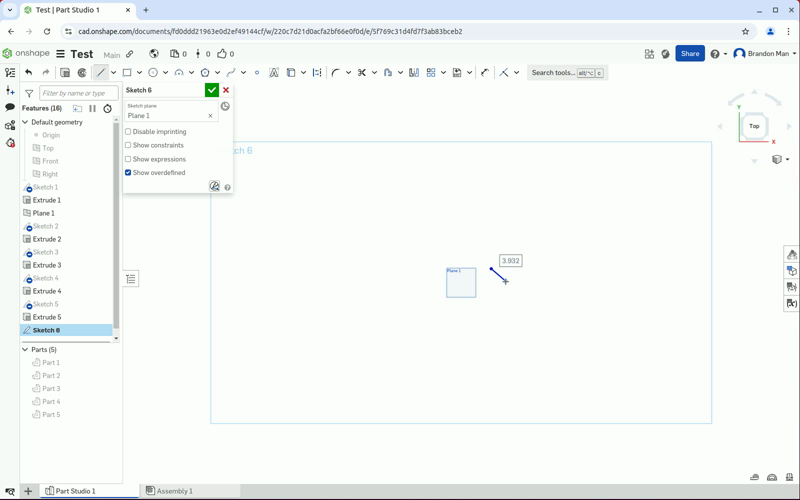
key_down(shift)
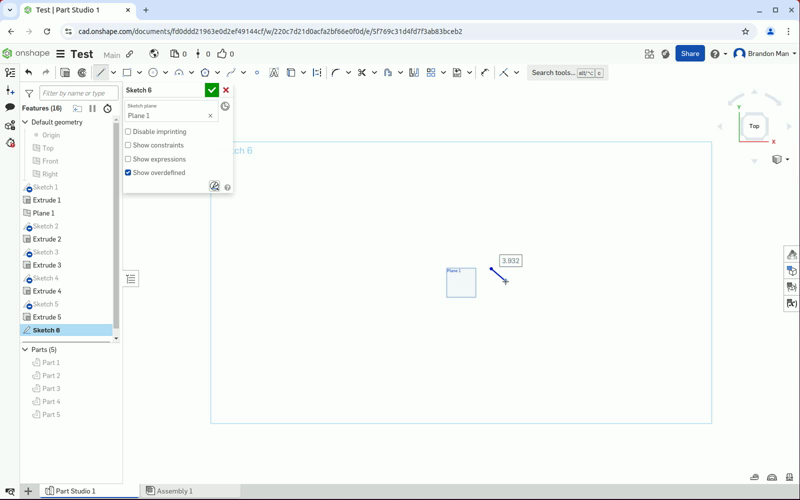
mouse_move(535, 281)
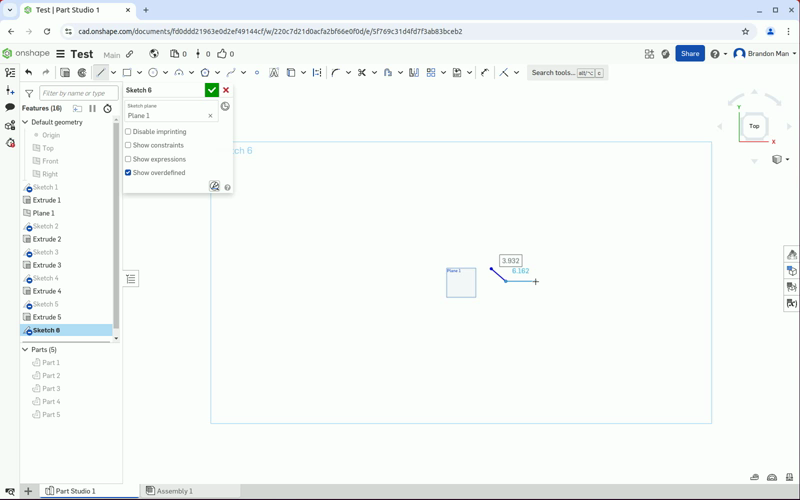
mouse_move(519, 267)
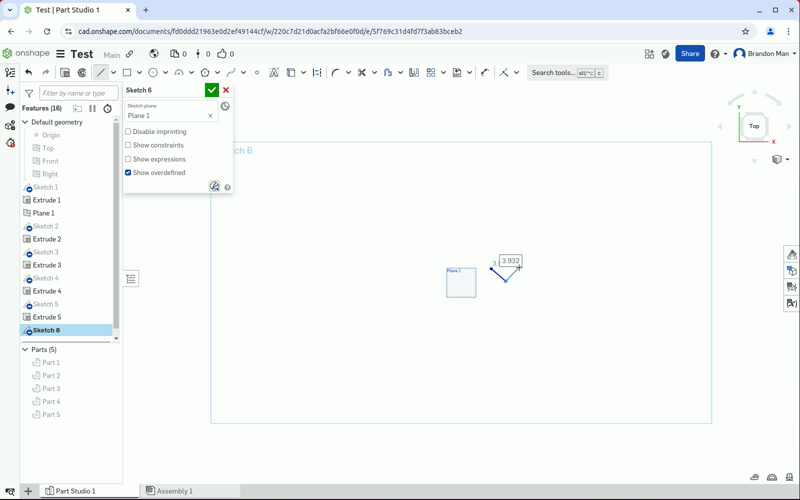
click(519, 267)
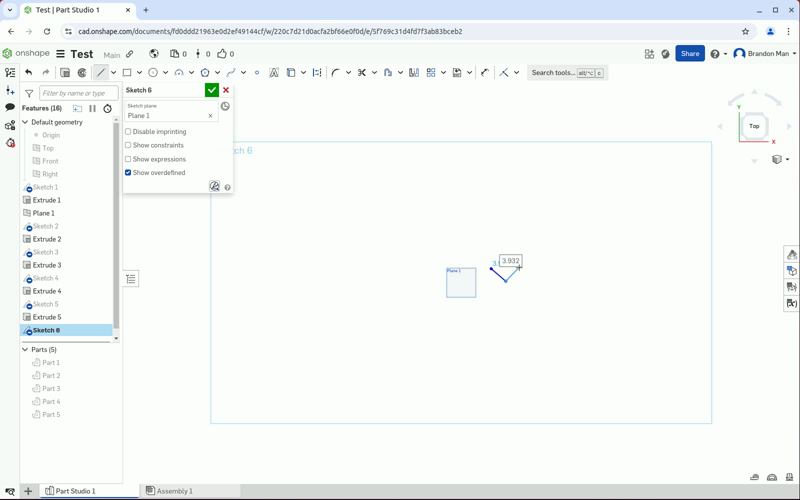
key_up(shift)
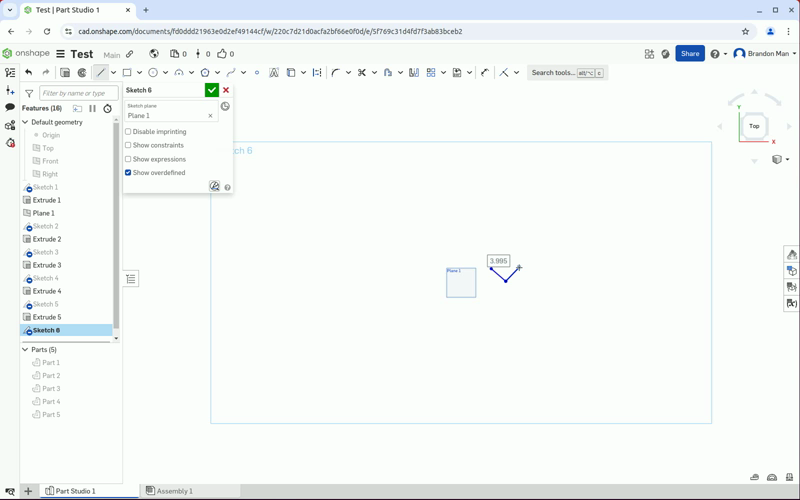
key_down(shift)
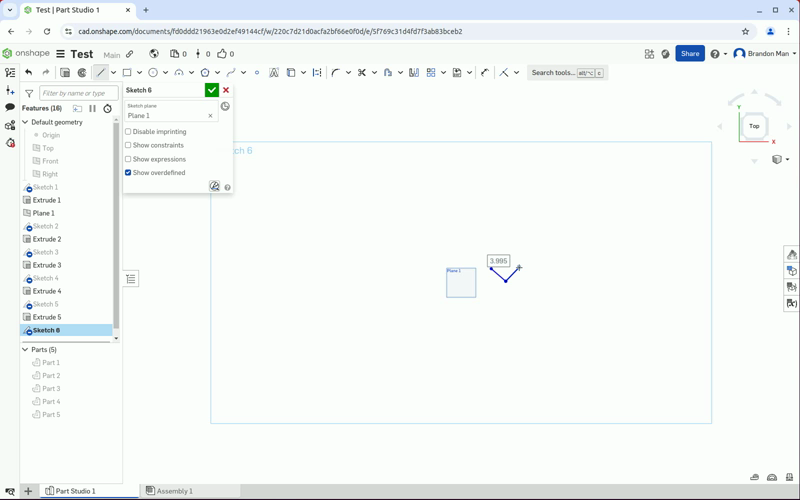
mouse_move(549, 267)
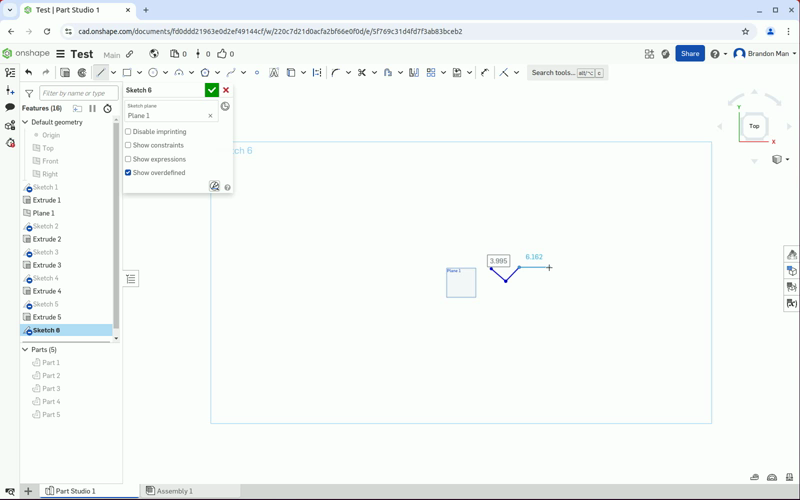
mouse_move(519, 214)
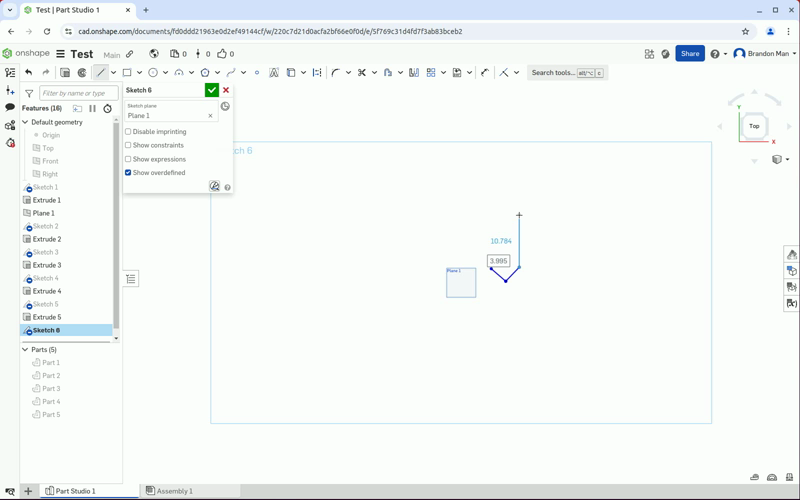
click(519, 214)
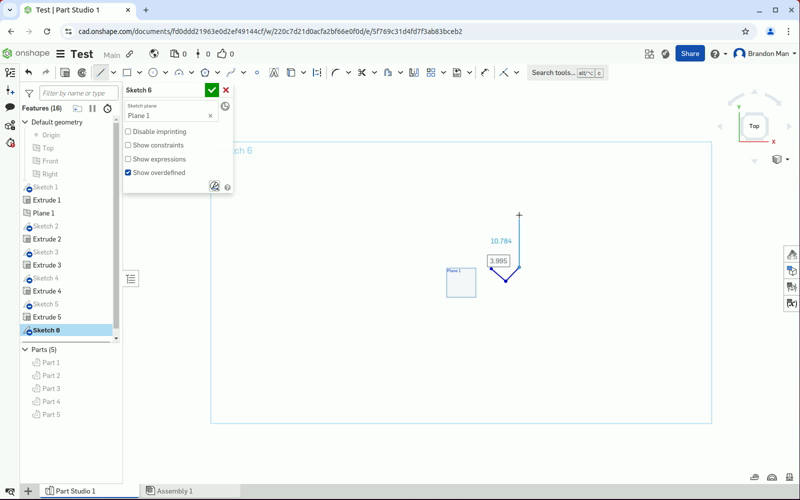
key_up(shift)
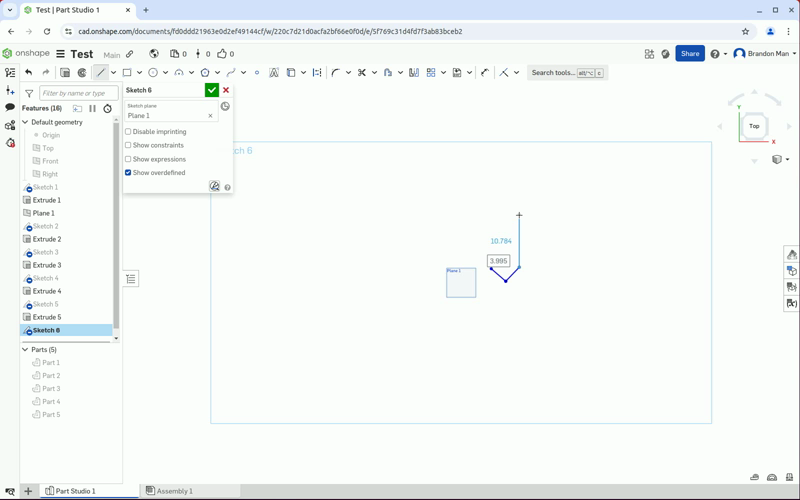
key_down(shift)
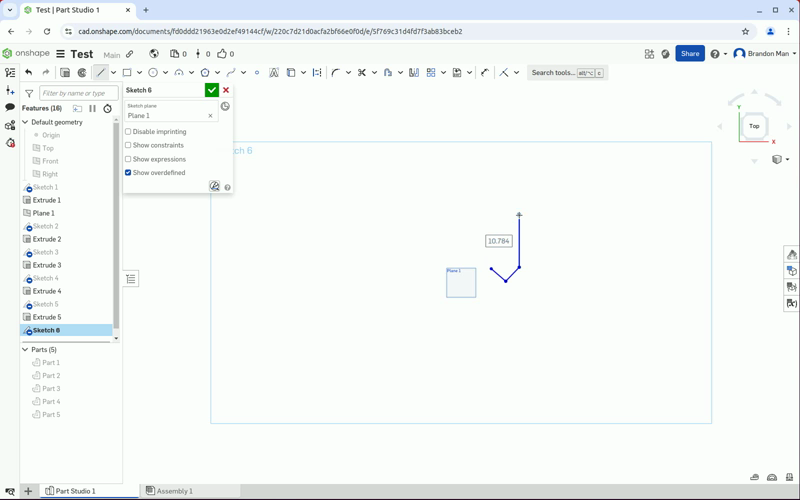
mouse_move(549, 214)
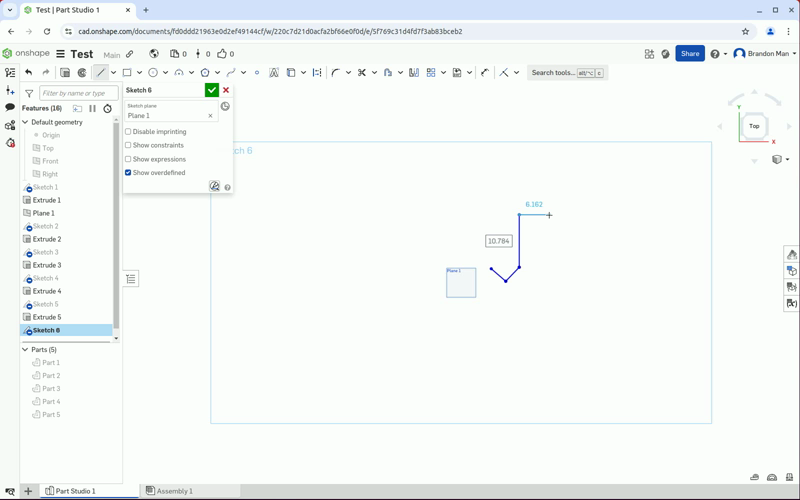
mouse_move(505, 200)
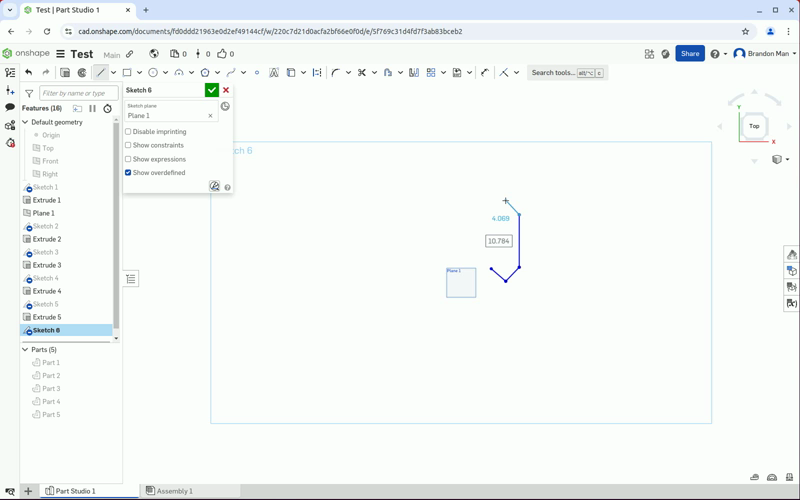
click(505, 200)
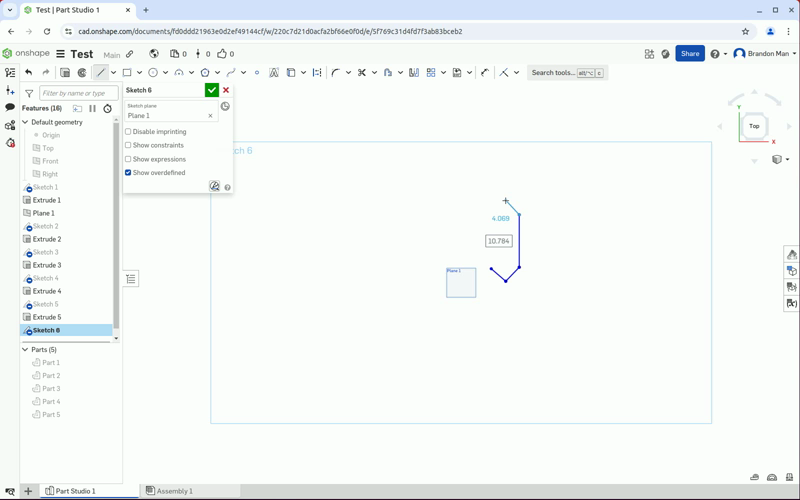
key_up(shift)
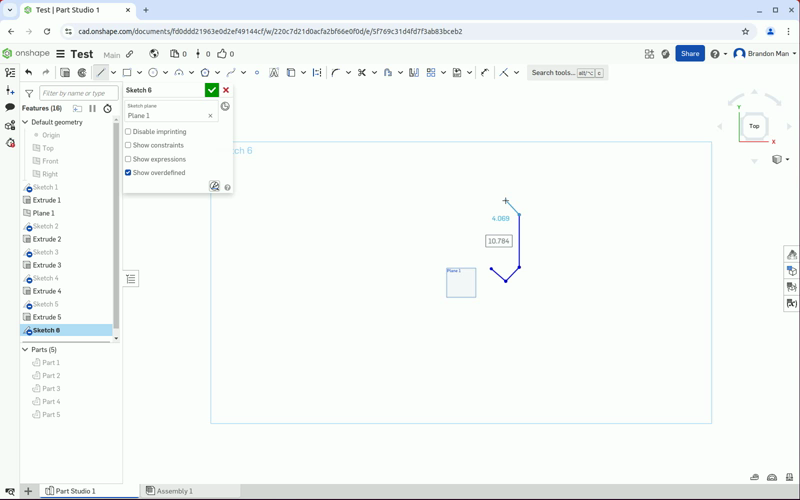
key_down(shift)
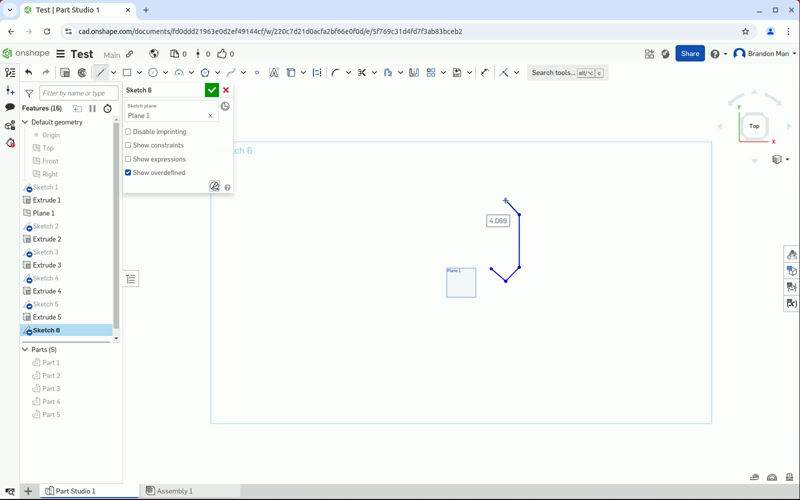
mouse_move(535, 200)
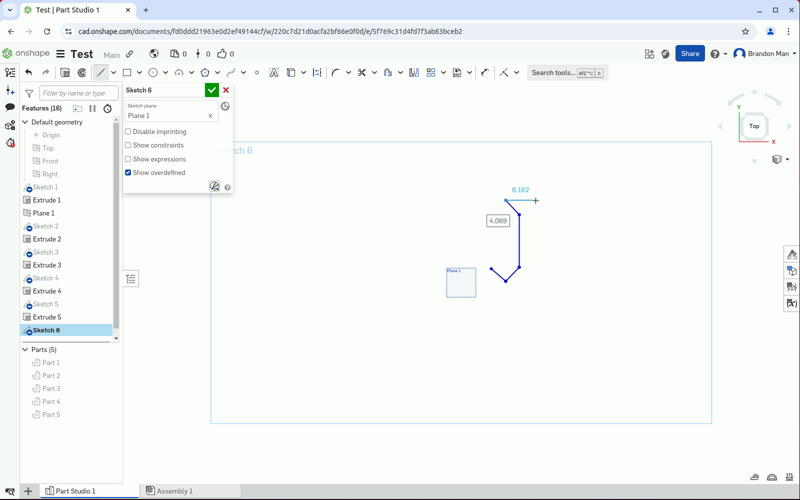
mouse_move(491, 214)
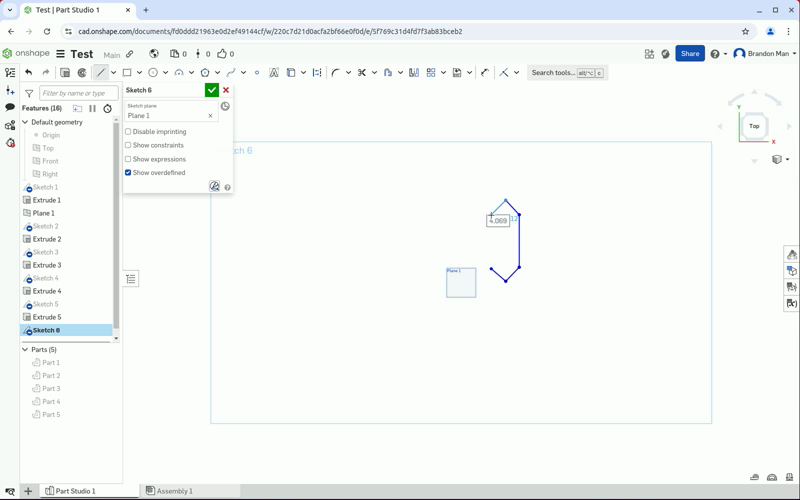
click(491, 214)
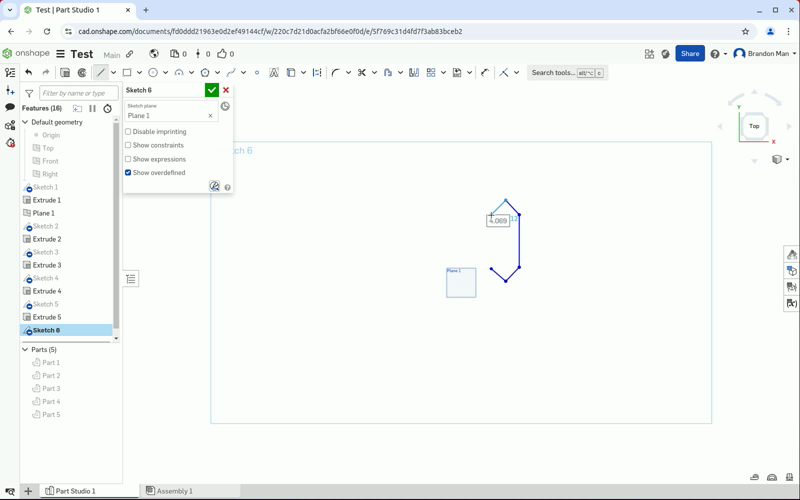
key_up(shift)
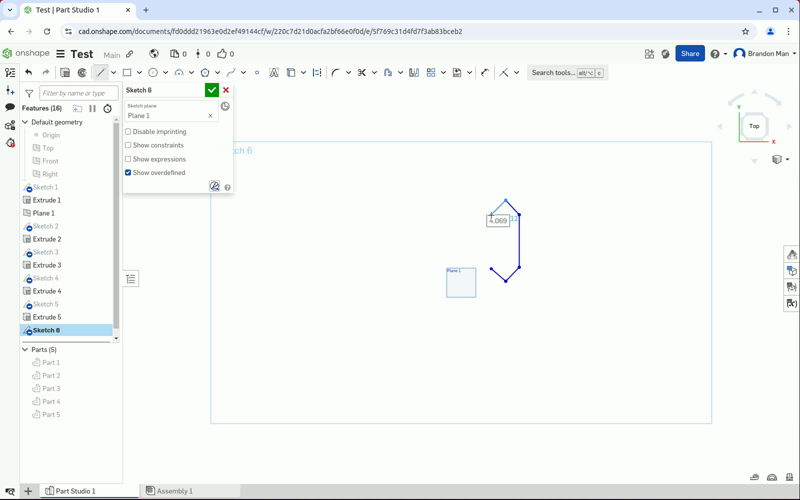
mouse_move(521, 214)
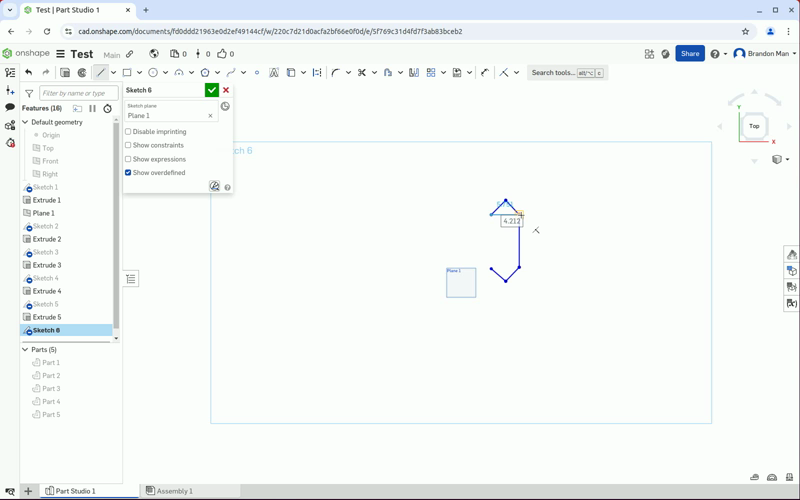
key_down(shift)
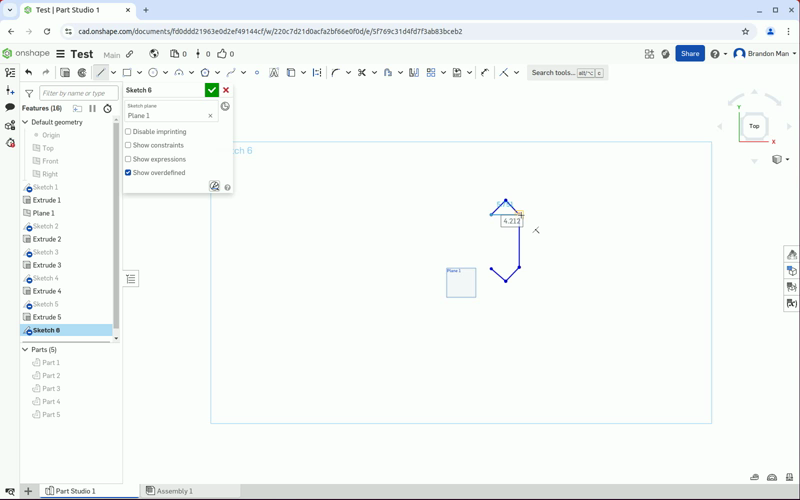
mouse_move(491, 268)
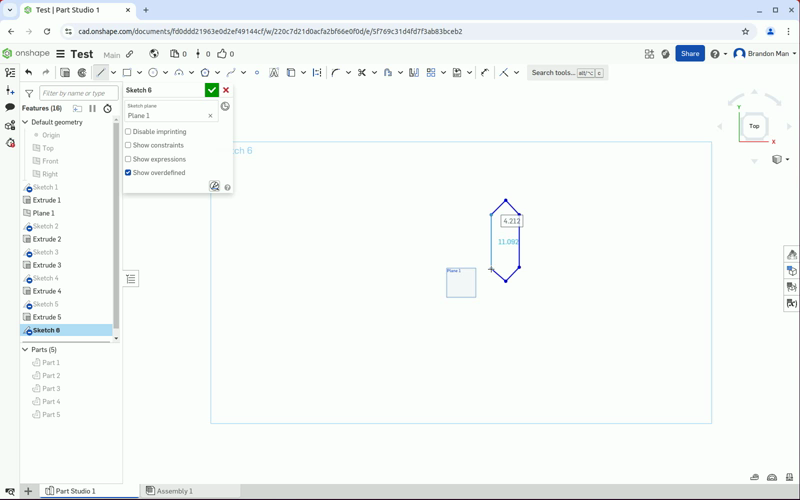
key_up(shift)
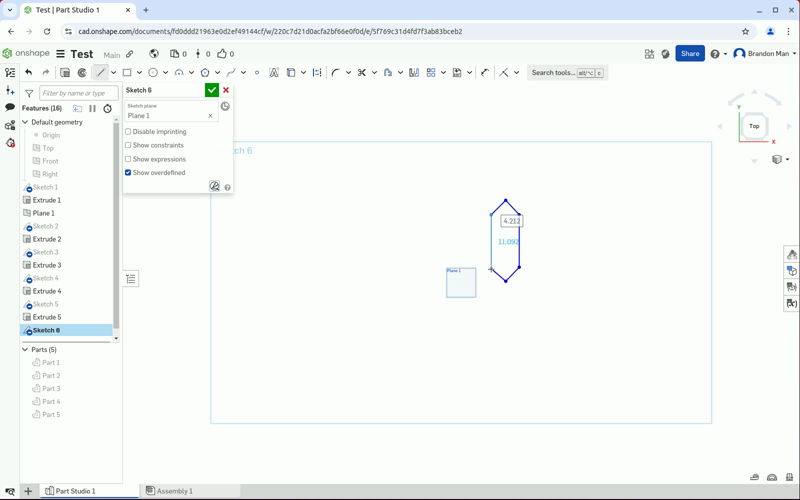
click(491, 268)
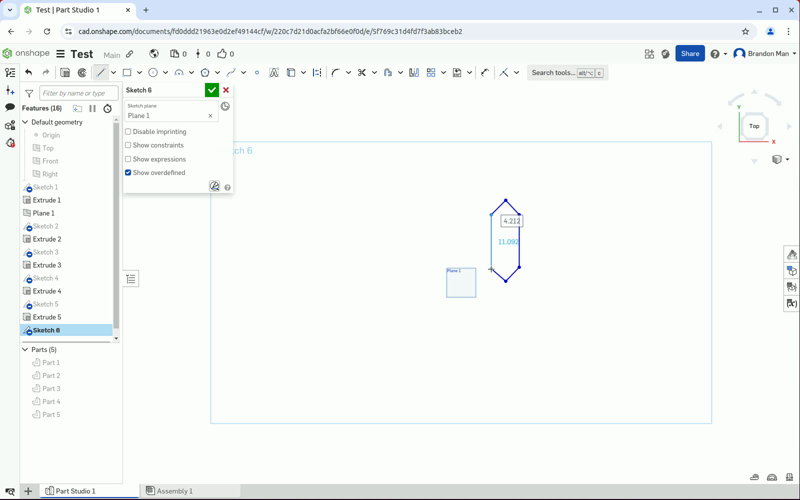
key(esc)
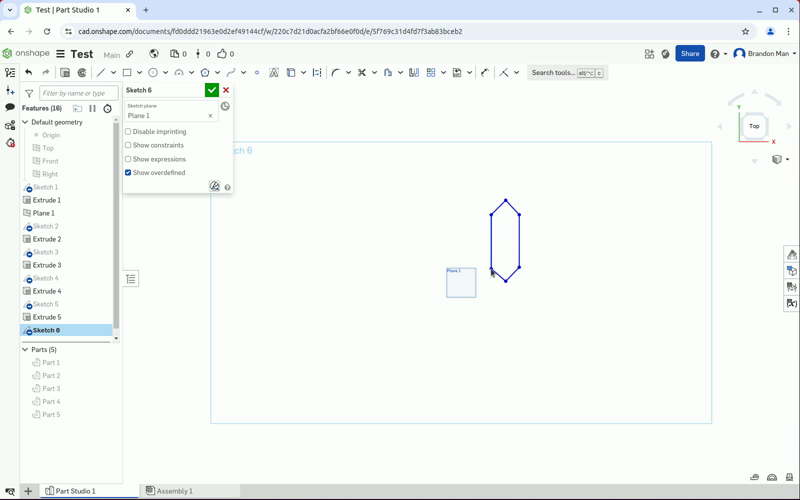
mouse_move(500, 234)
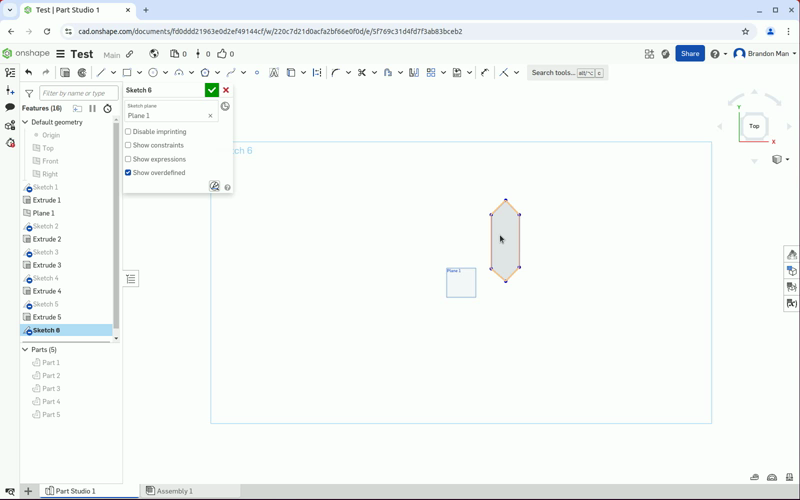
click(500, 234)
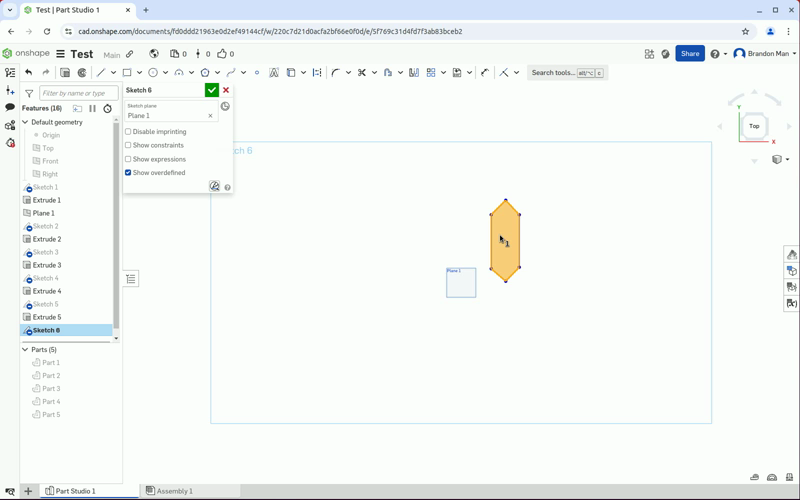
mouse_move(73, 352)
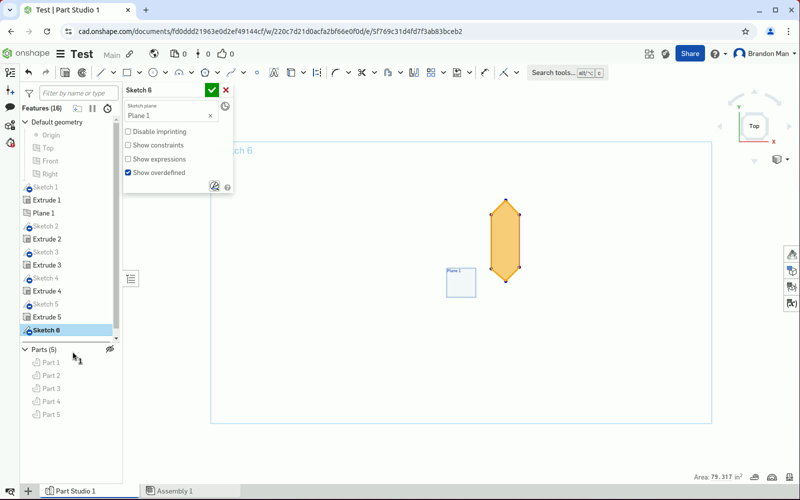
key(shift+y)
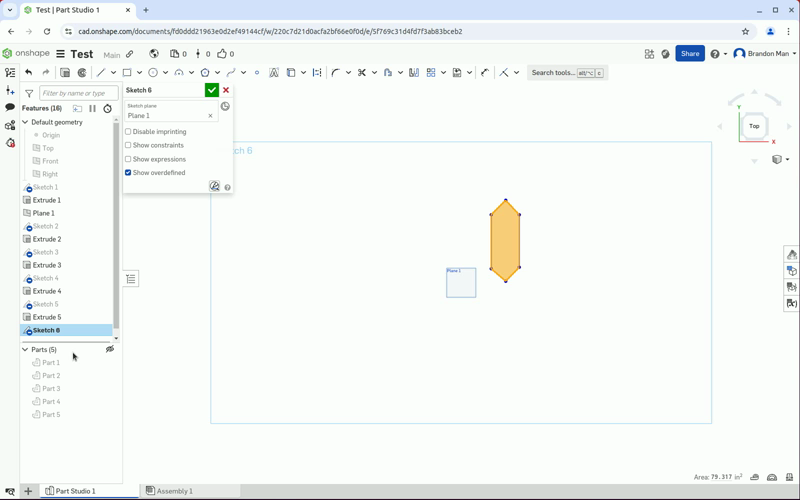
key(shift+e)
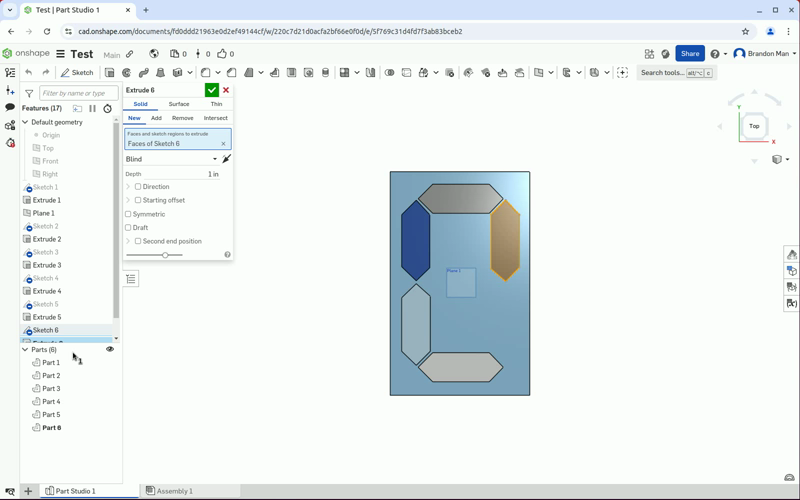
mouse_move(143, 106)
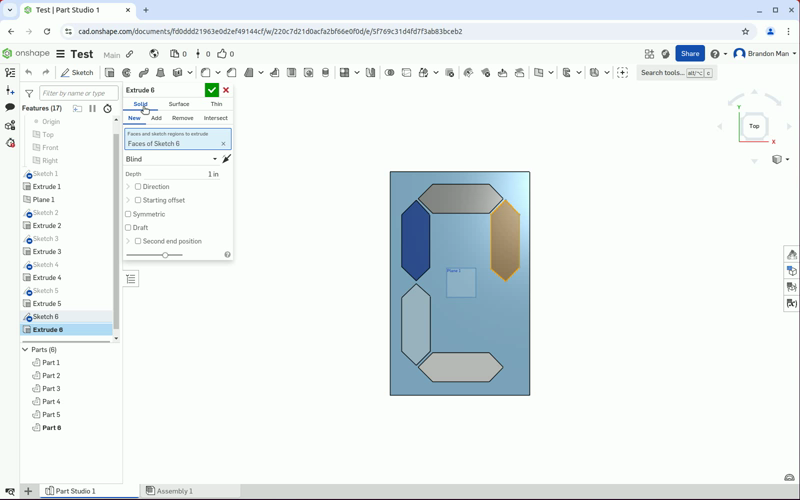
click(143, 106)
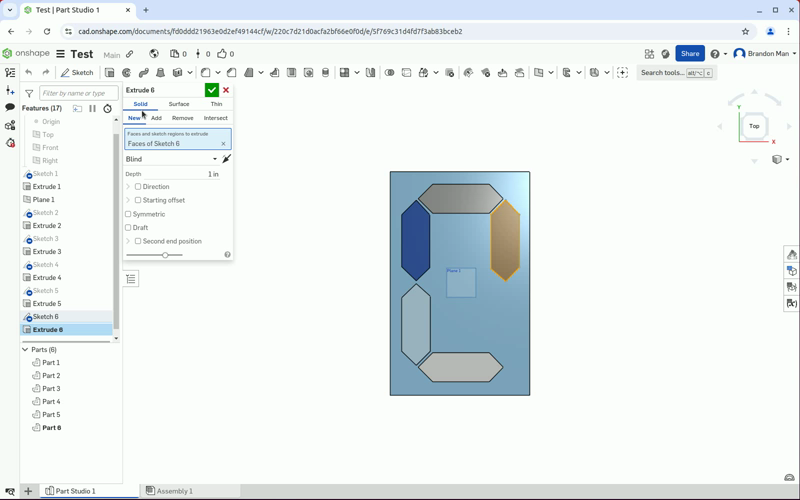
mouse_move(137, 120)
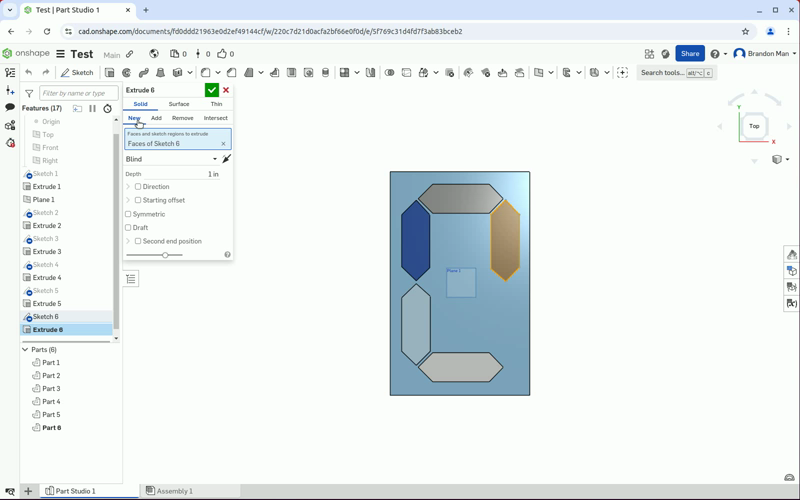
click(137, 120)
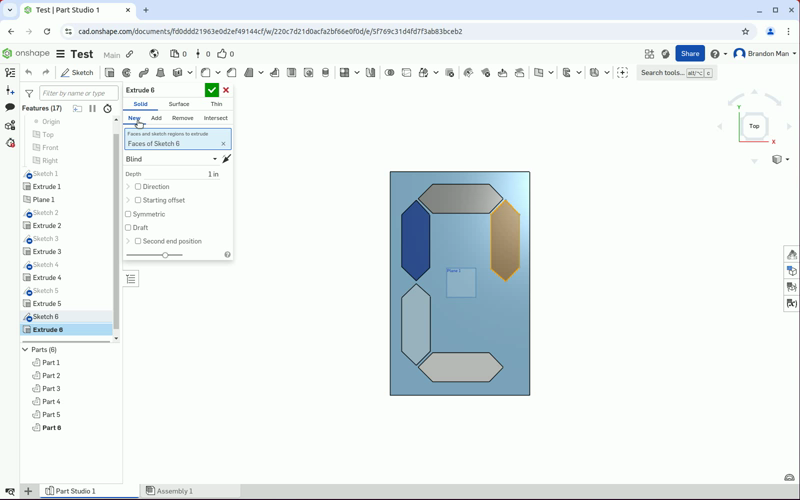
key(tab, 4)
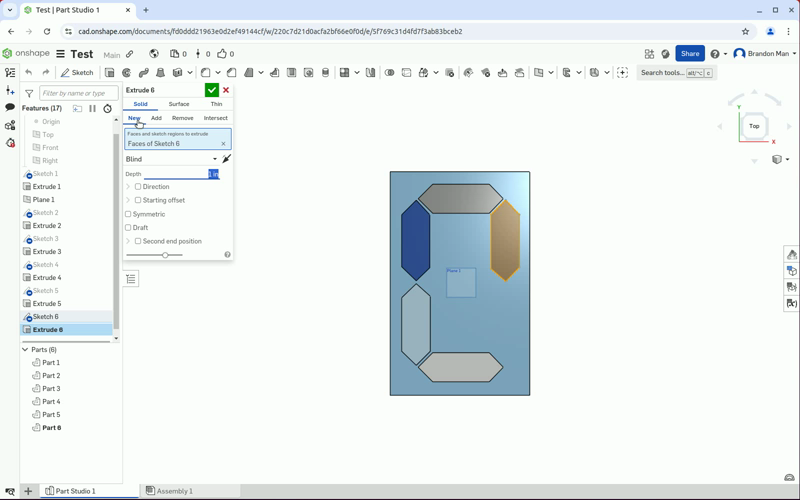
text(5.777)
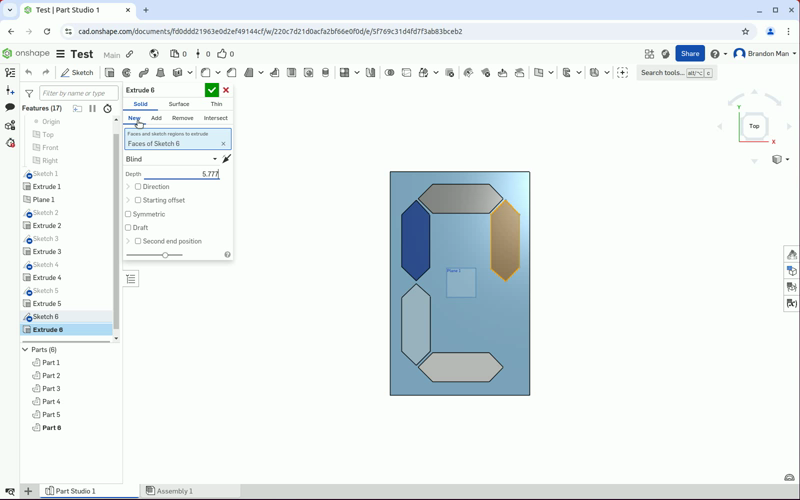
key(enter)
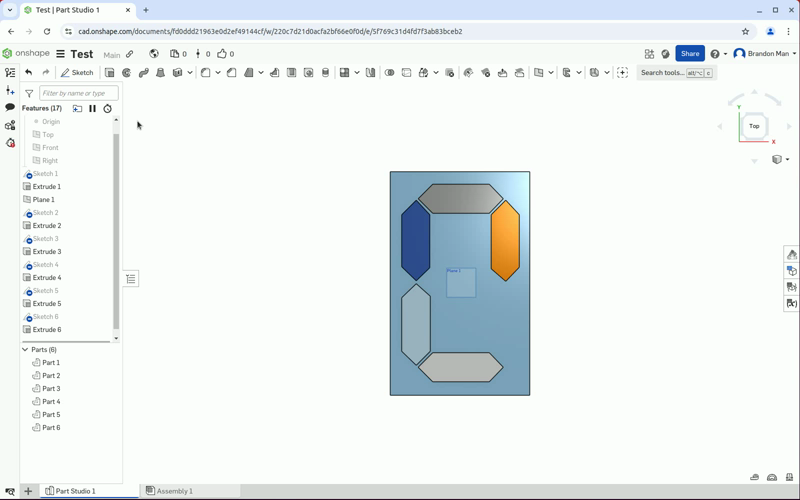
key(shift+h)
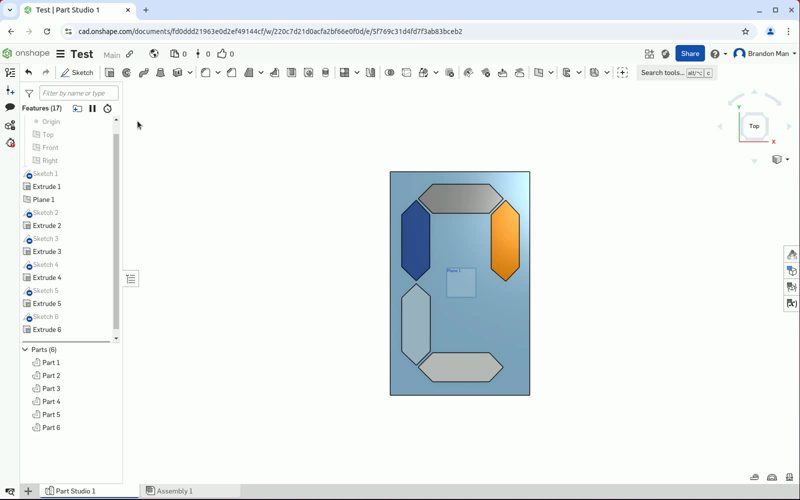
key(shift+h)
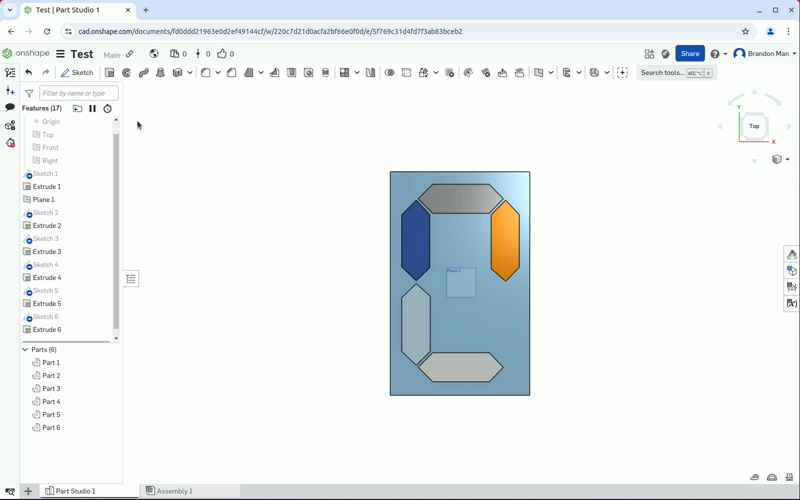
mouse_move(69, 176)
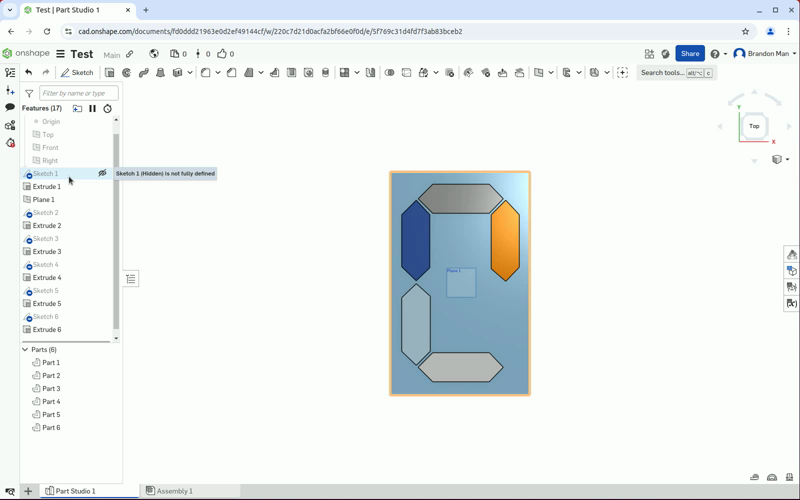
click(69, 176)
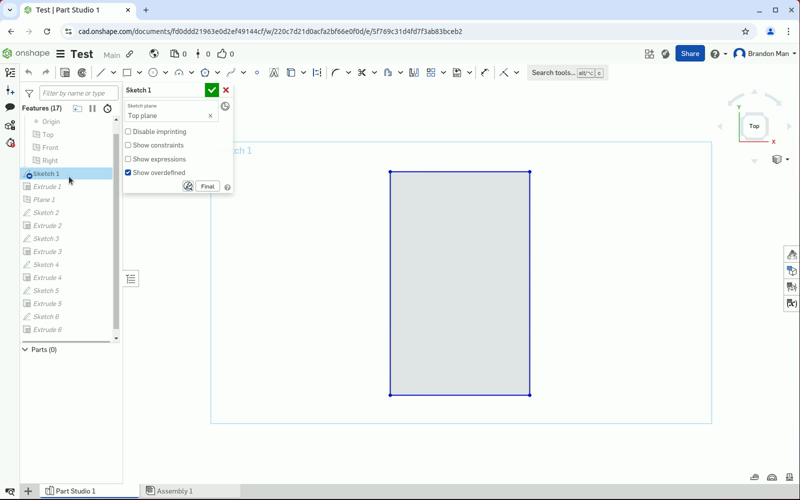
mouse_move(229, 92)
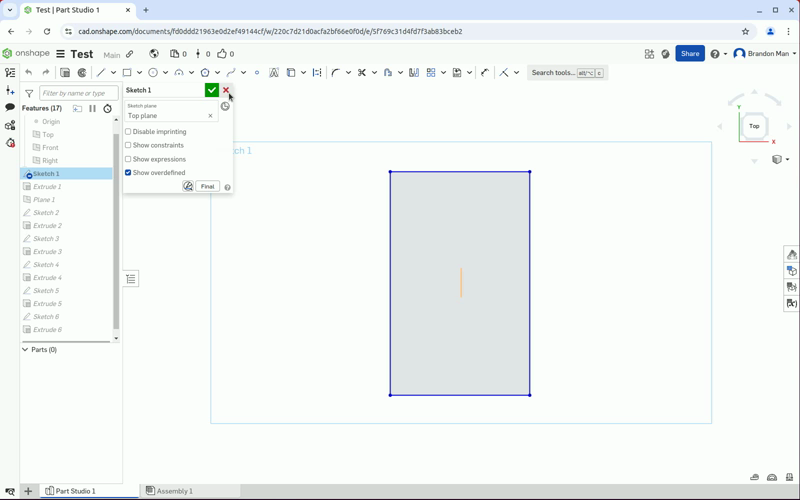
click(229, 92)
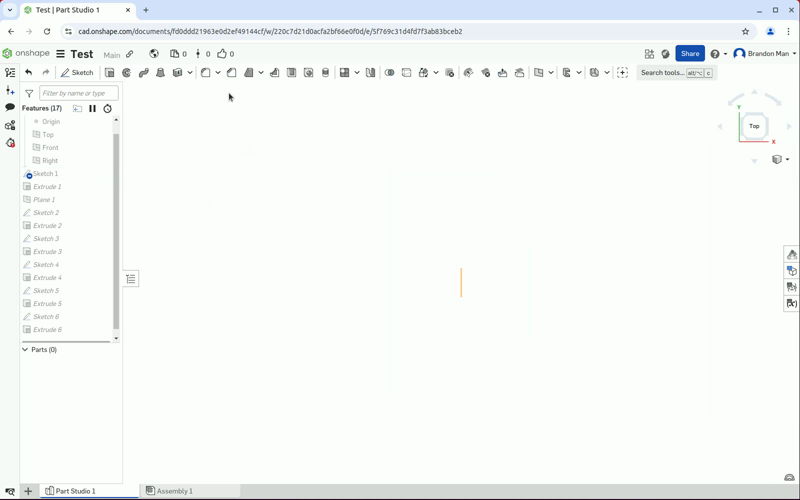
key(shift+s)
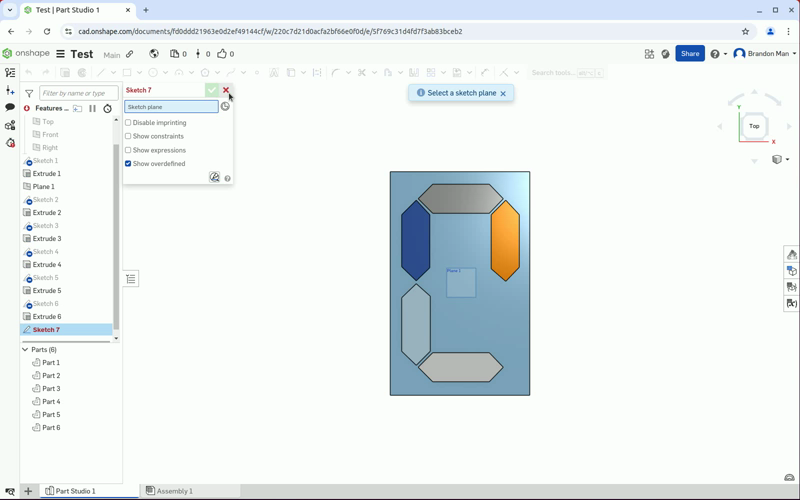
mouse_move(69, 189)
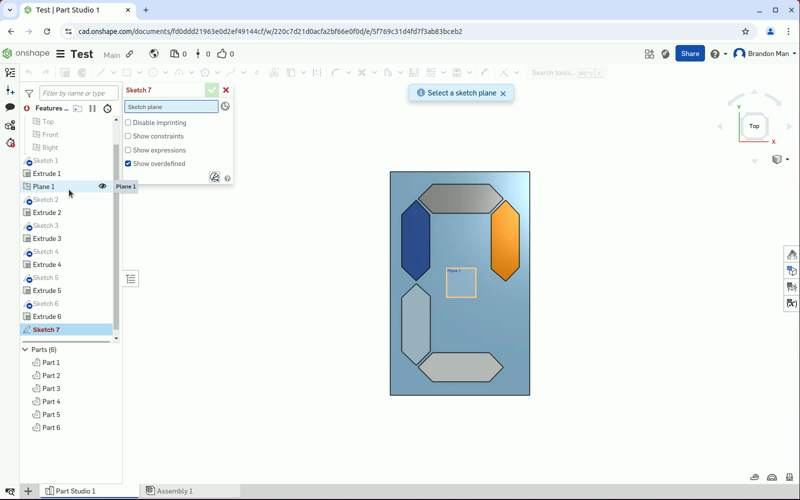
click(69, 189)
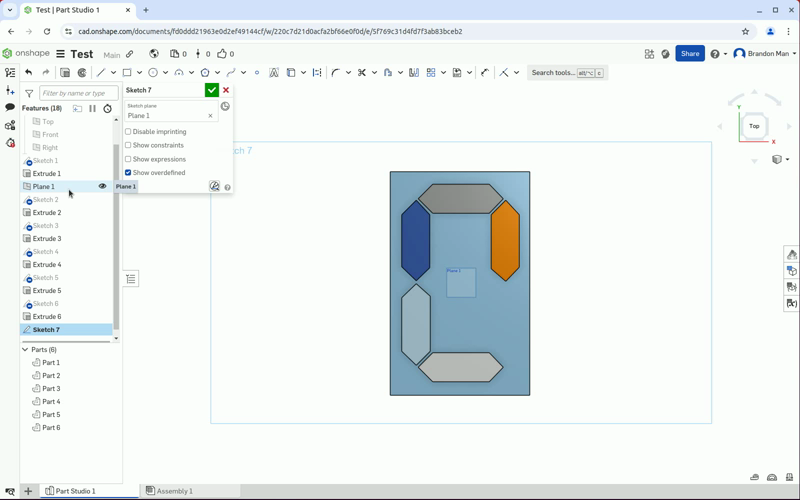
mouse_move(73, 352)
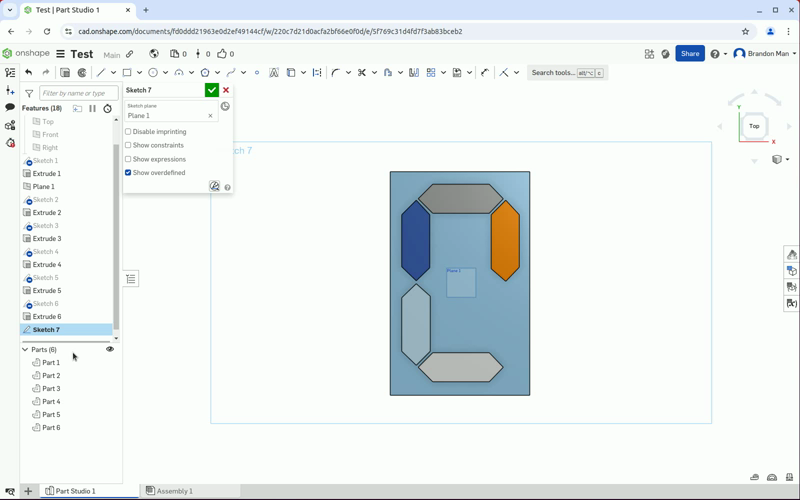
key(y)
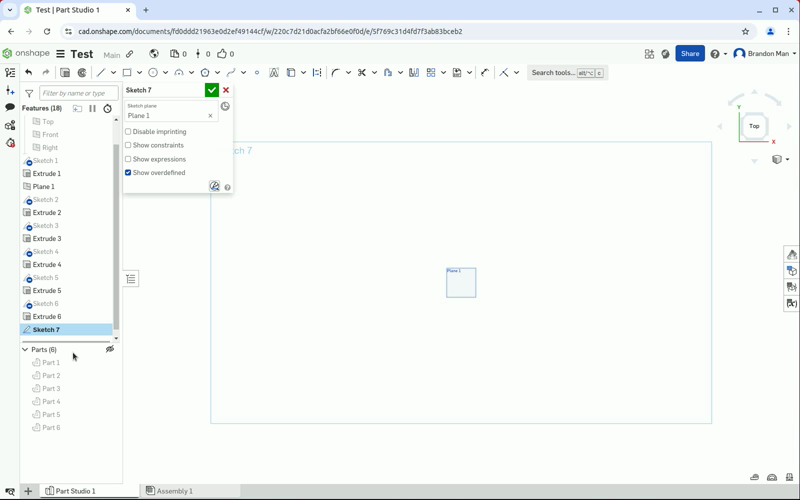
key(l)
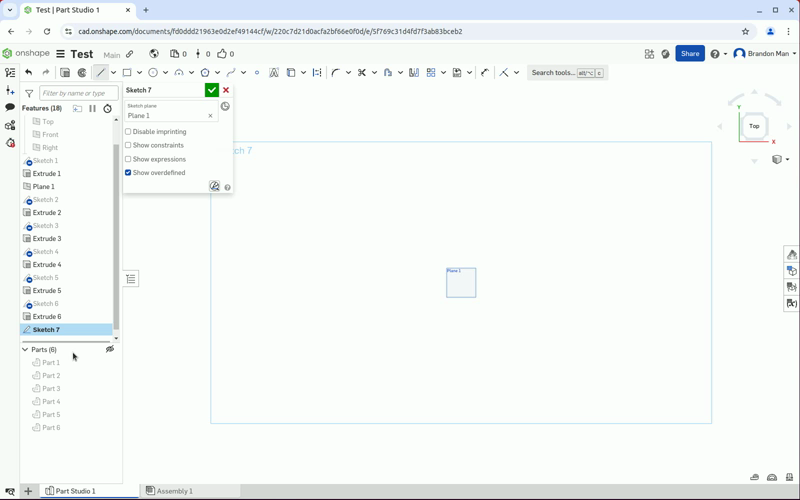
key_down(shift)
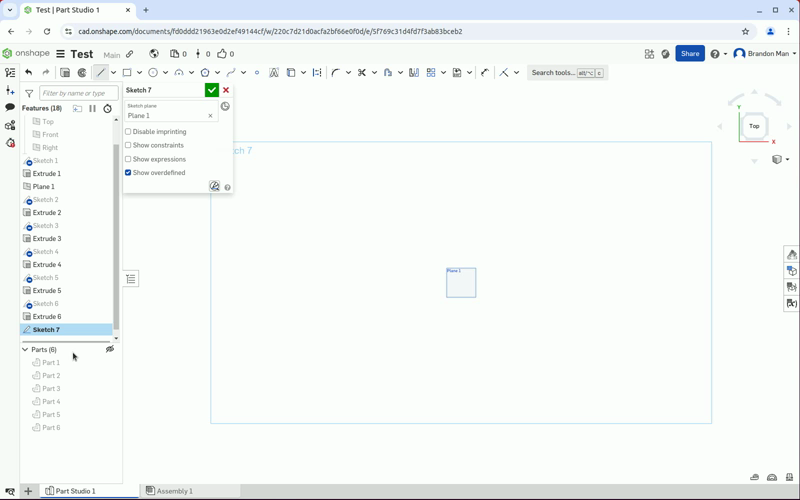
mouse_move(491, 351)
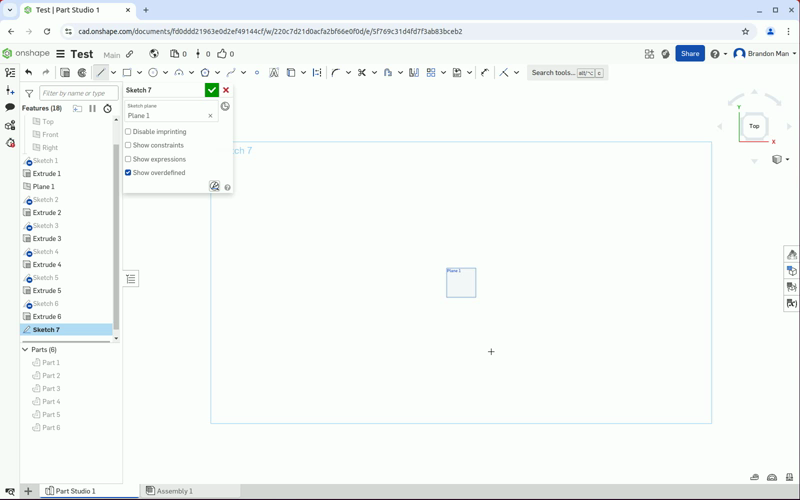
click(491, 351)
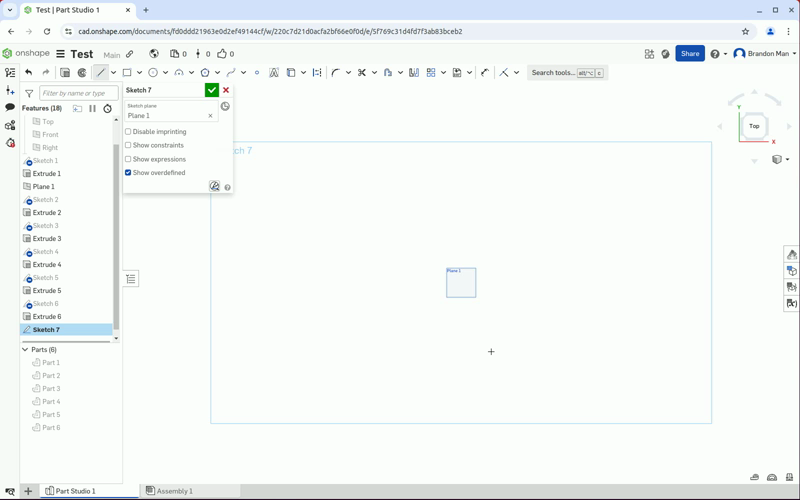
key_up(shift)
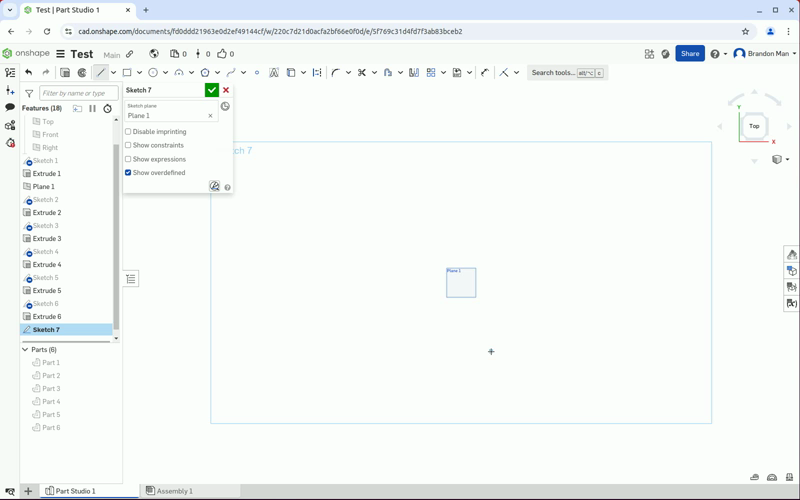
key_down(shift)
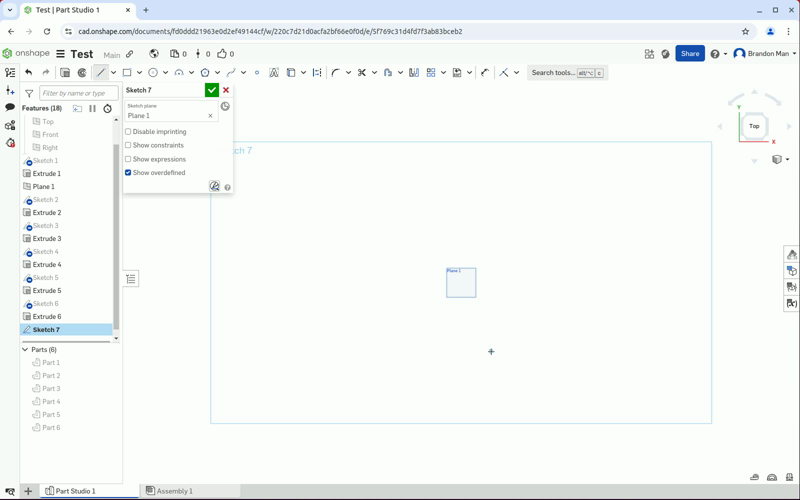
mouse_move(521, 351)
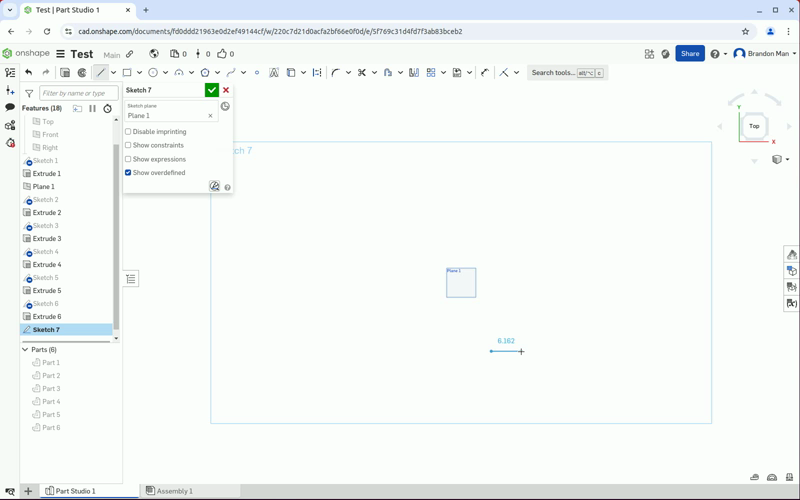
mouse_move(505, 365)
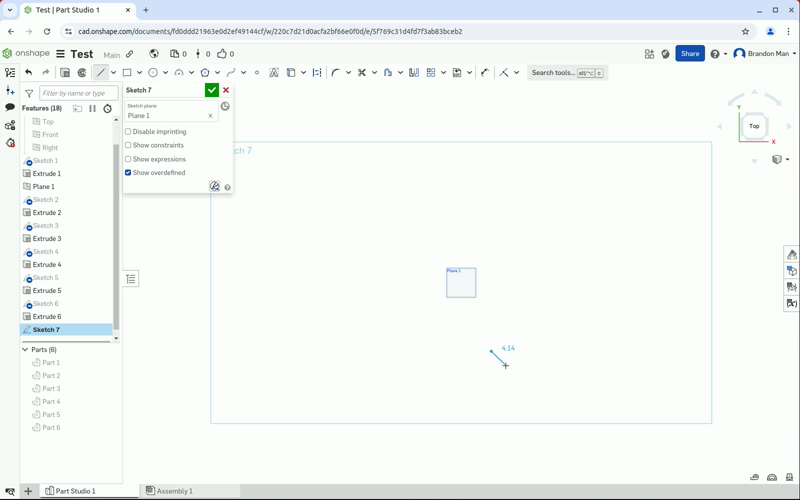
click(505, 365)
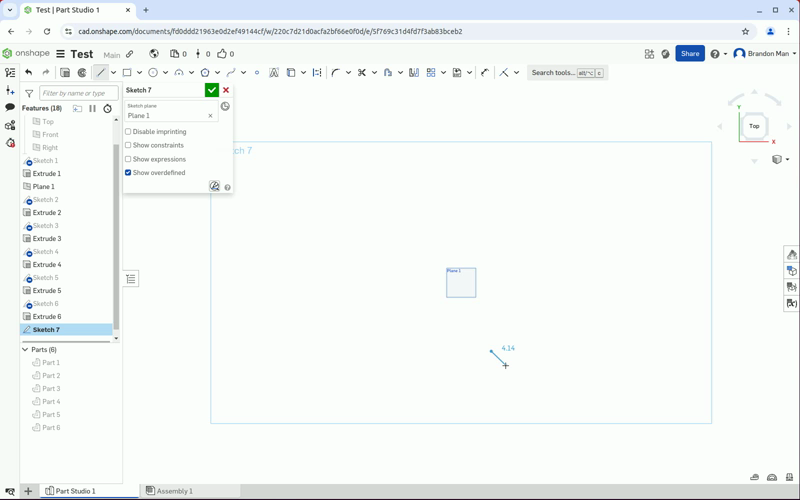
key_up(shift)
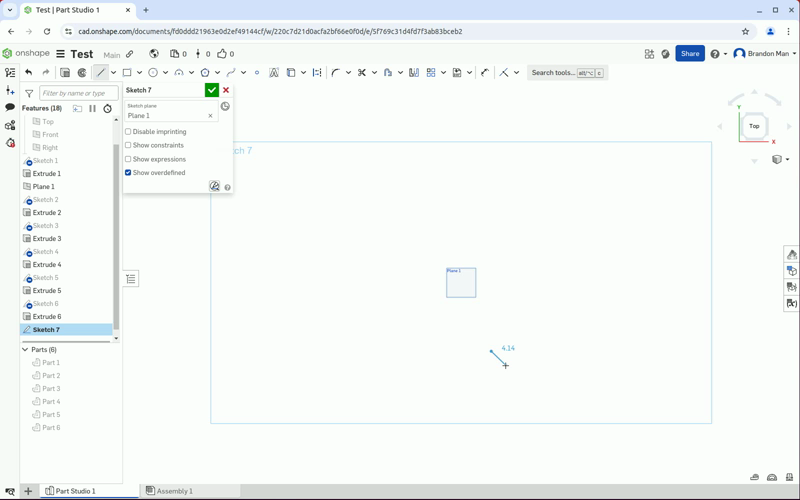
key_down(shift)
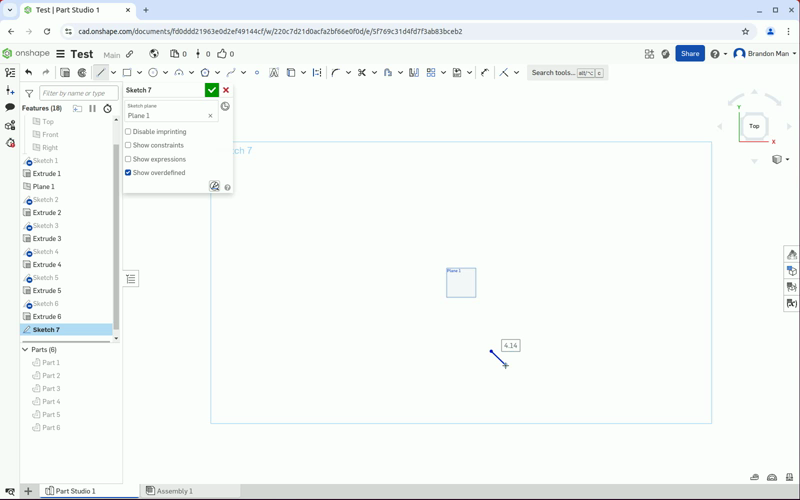
mouse_move(535, 365)
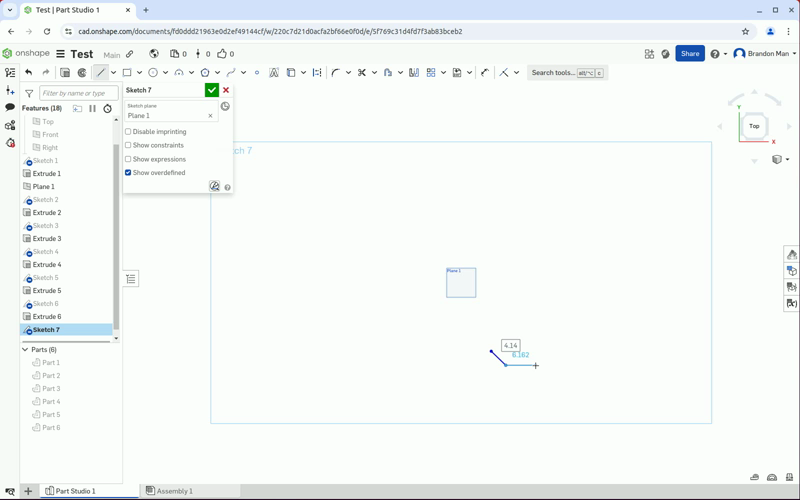
mouse_move(519, 351)
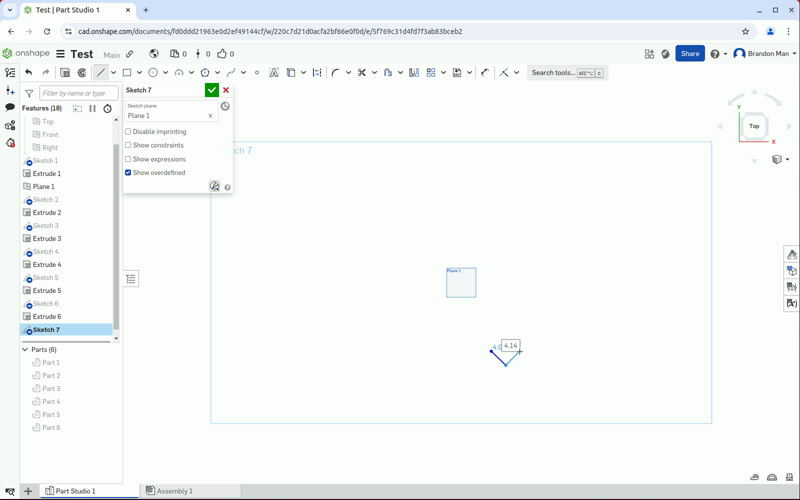
click(519, 351)
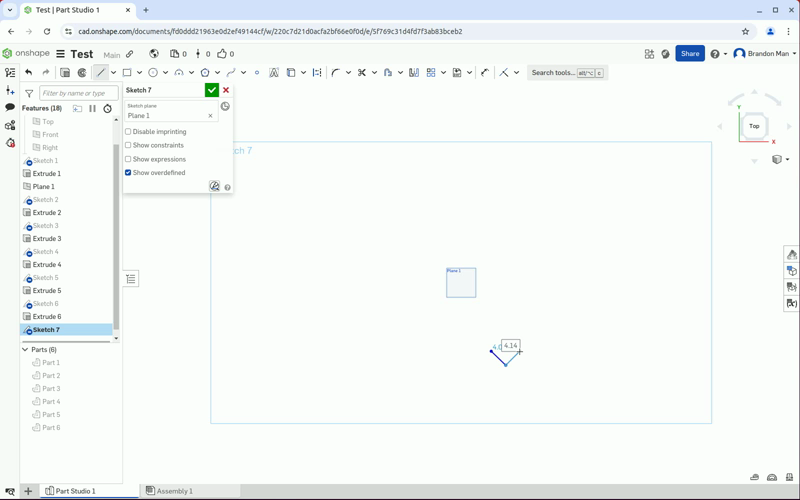
key_up(shift)
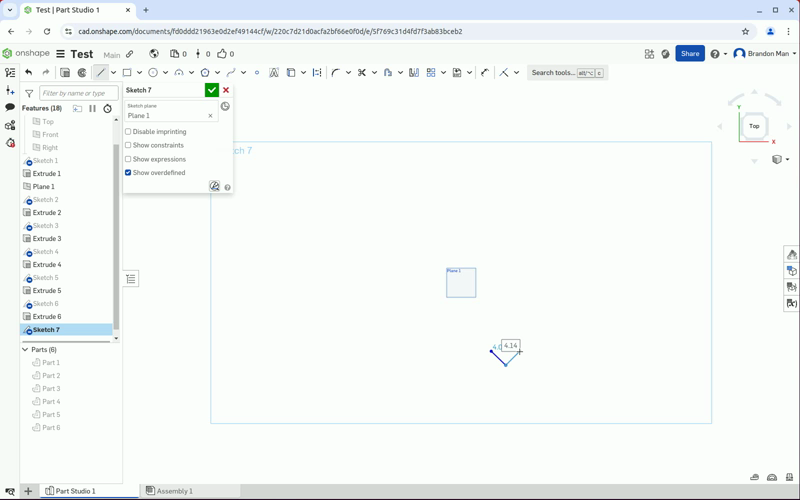
key_down(shift)
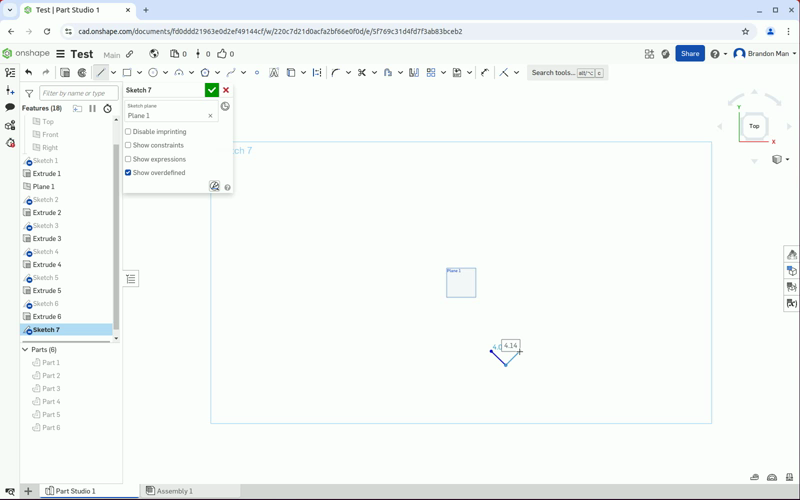
mouse_move(549, 351)
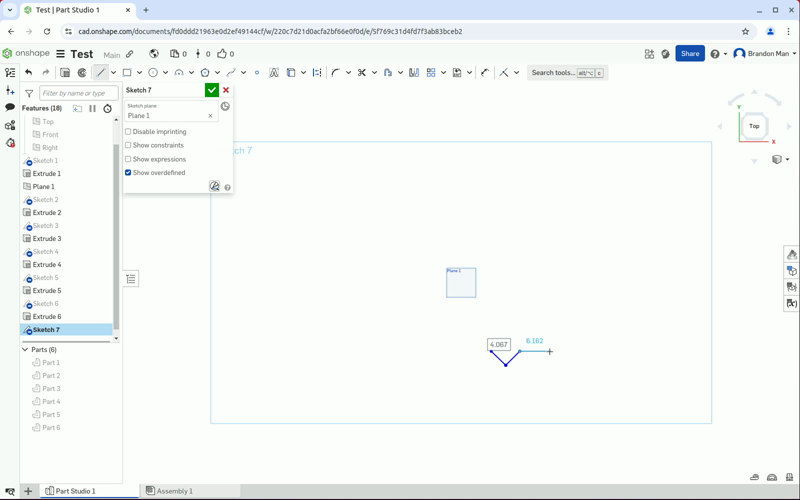
mouse_move(519, 297)
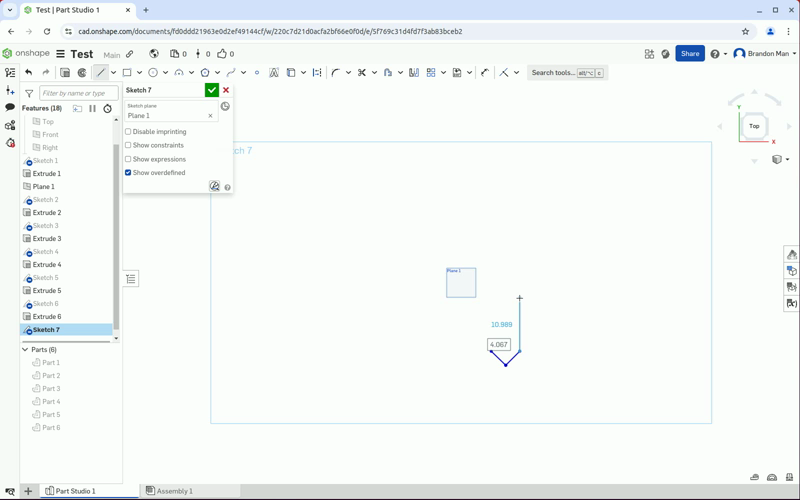
click(519, 297)
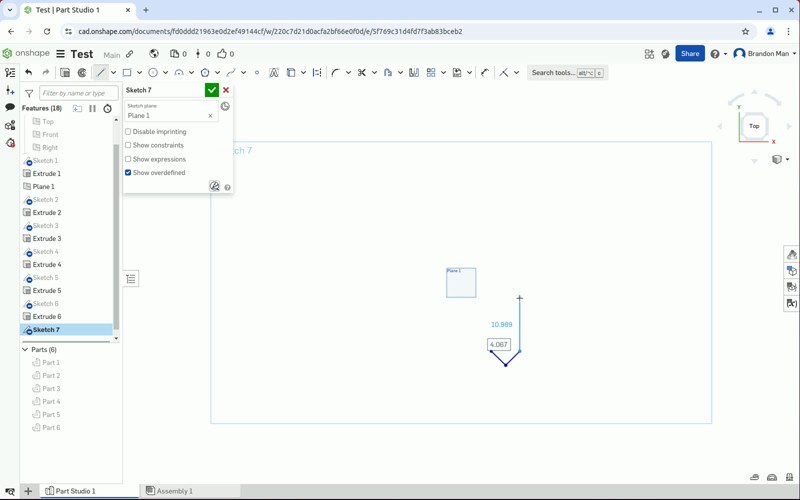
key_up(shift)
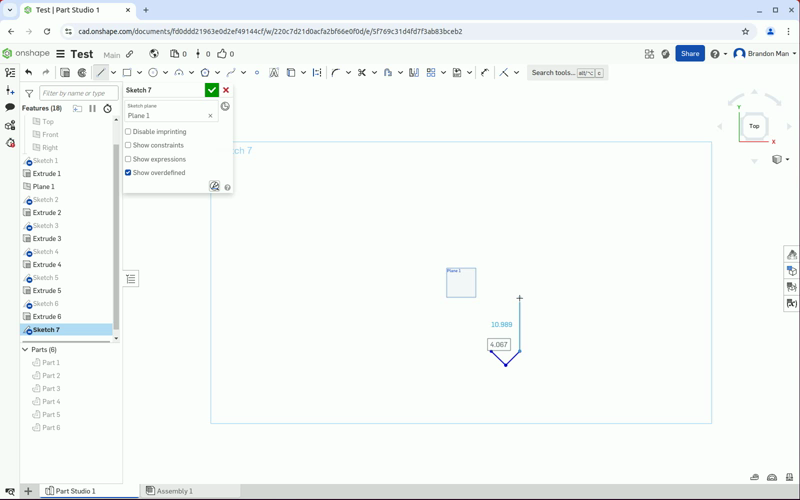
key_down(shift)
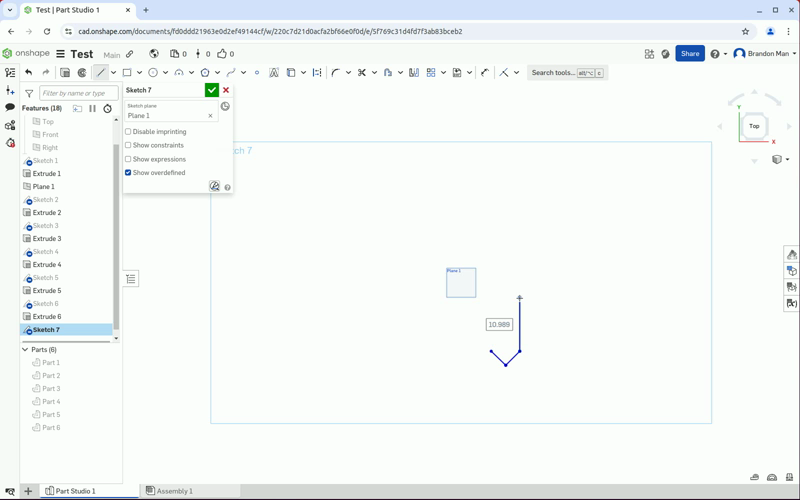
mouse_move(549, 297)
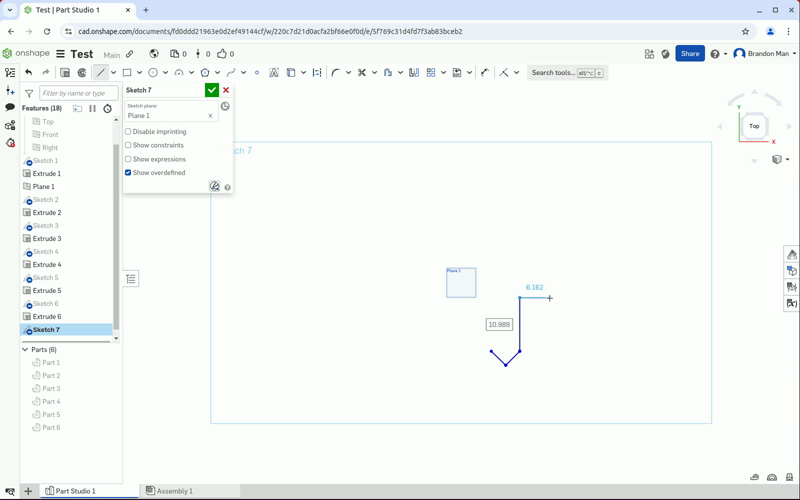
mouse_move(505, 283)
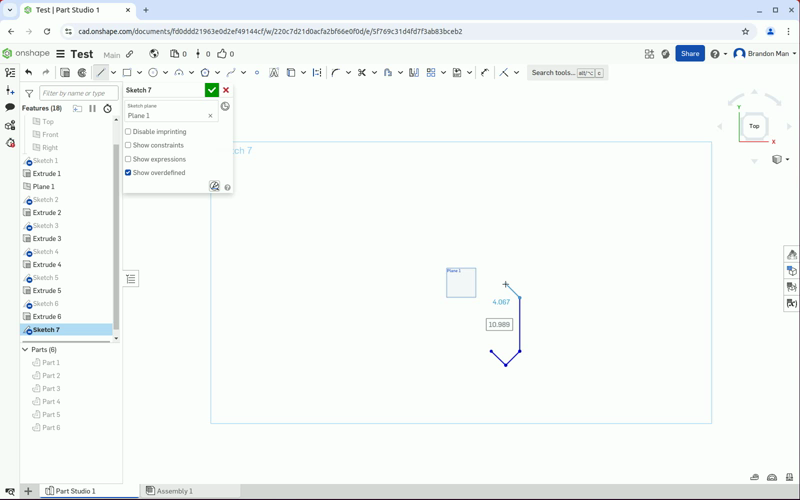
click(505, 283)
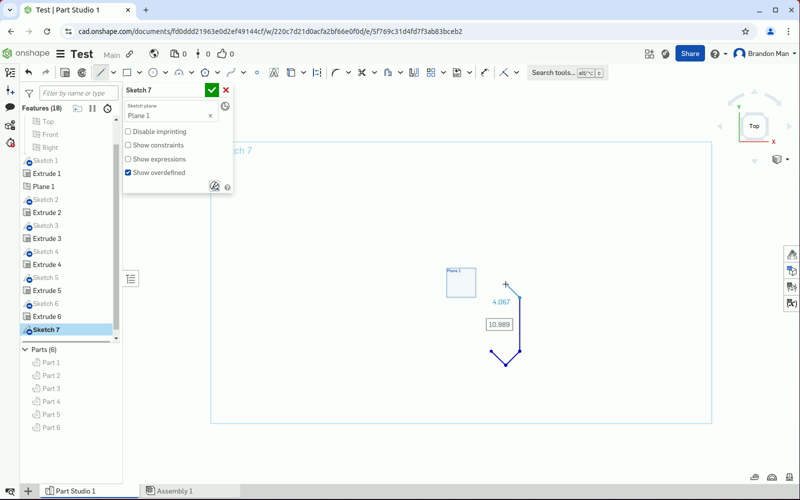
key_up(shift)
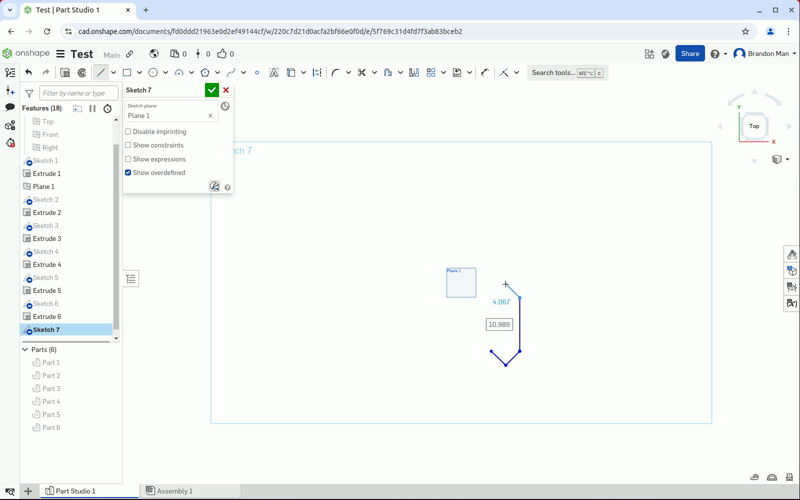
key_down(shift)
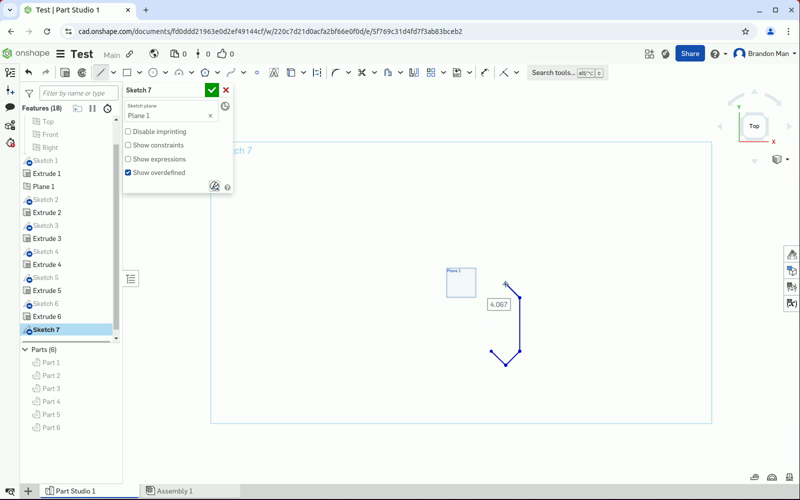
mouse_move(535, 283)
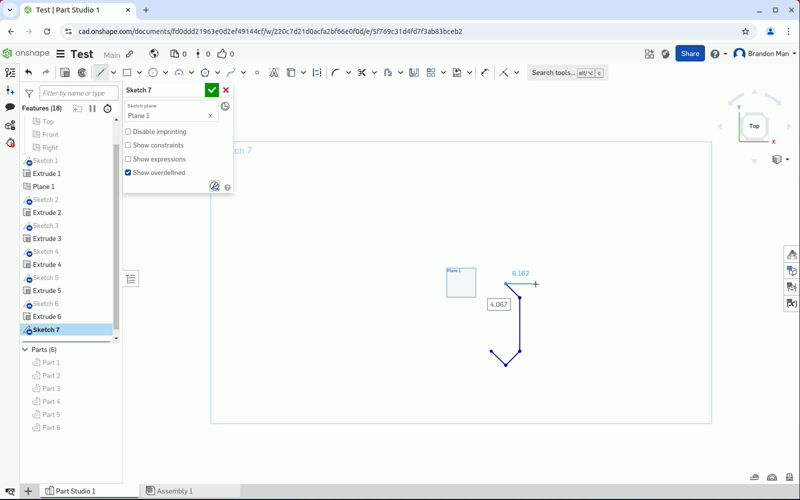
mouse_move(491, 296)
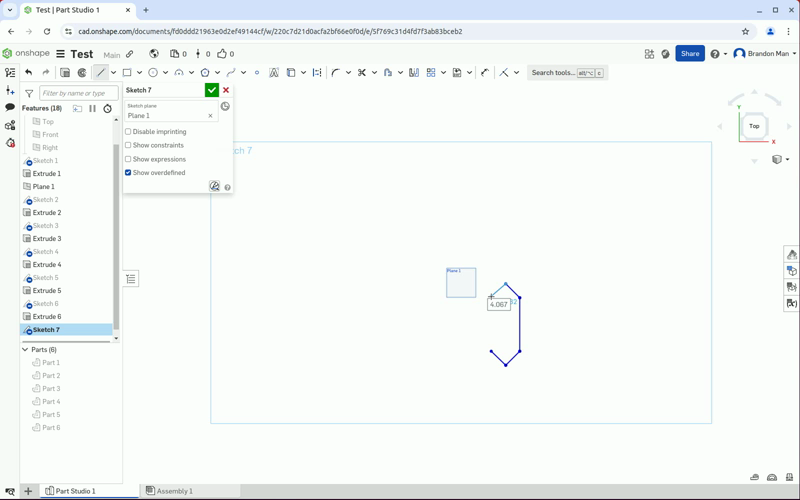
click(491, 296)
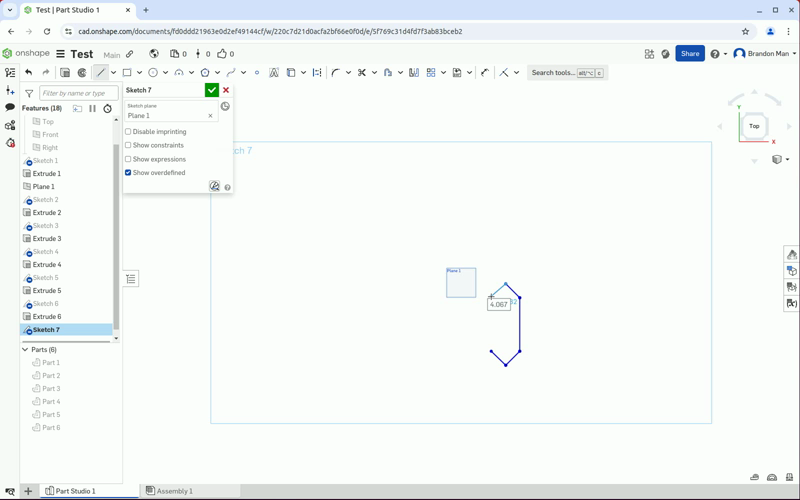
key_up(shift)
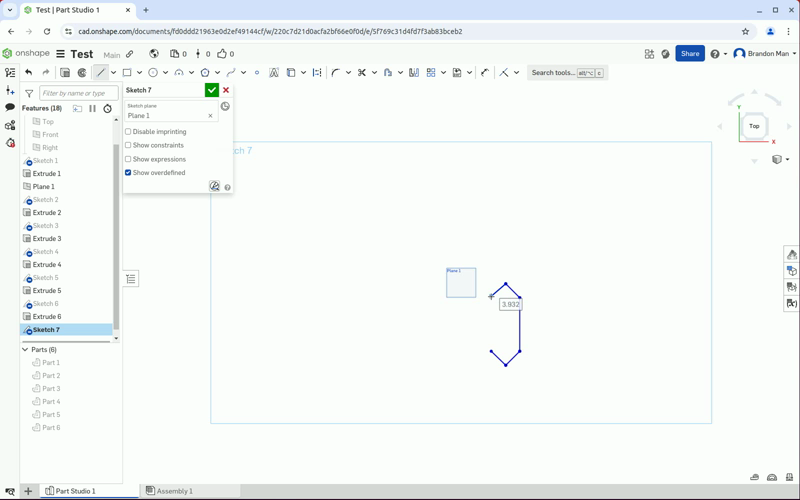
mouse_move(521, 296)
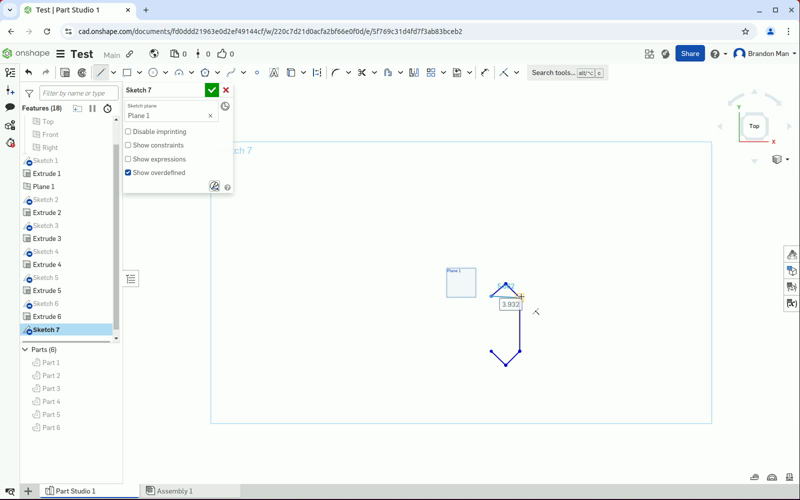
key_down(shift)
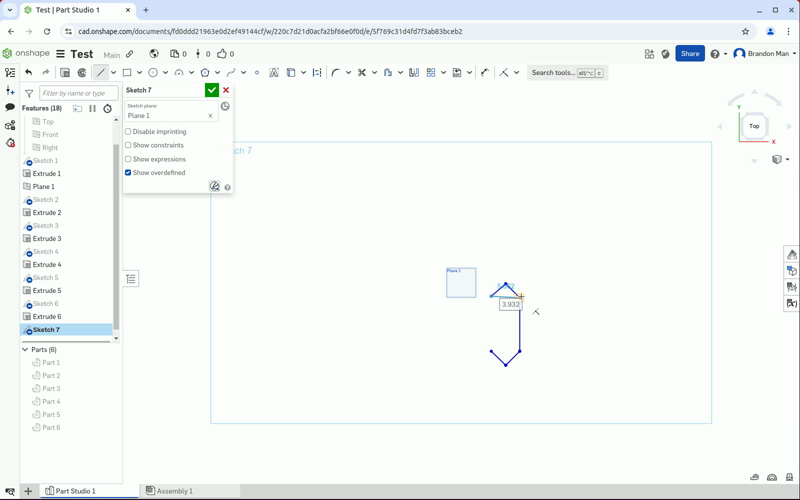
mouse_move(491, 351)
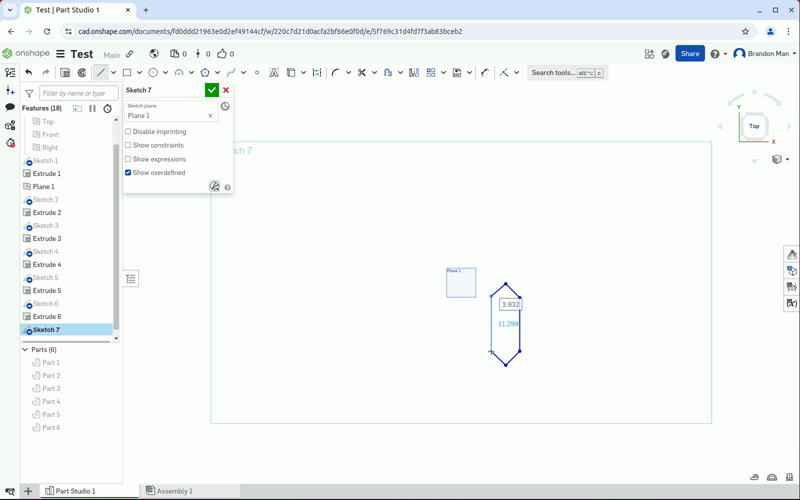
key_up(shift)
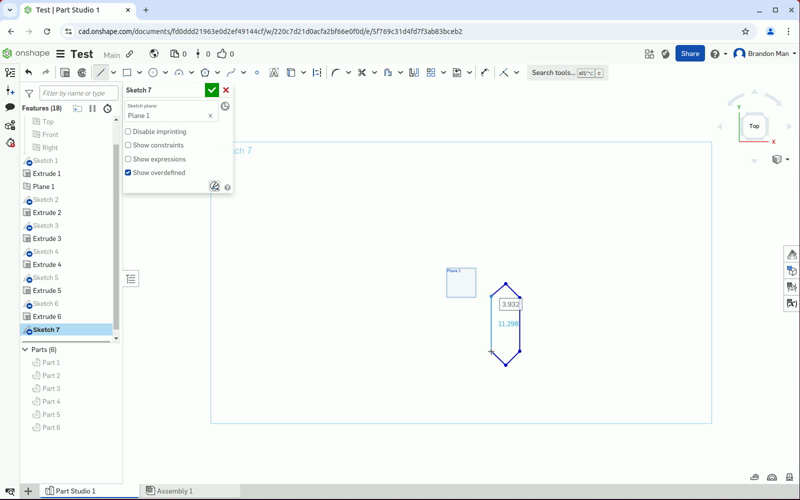
click(491, 351)
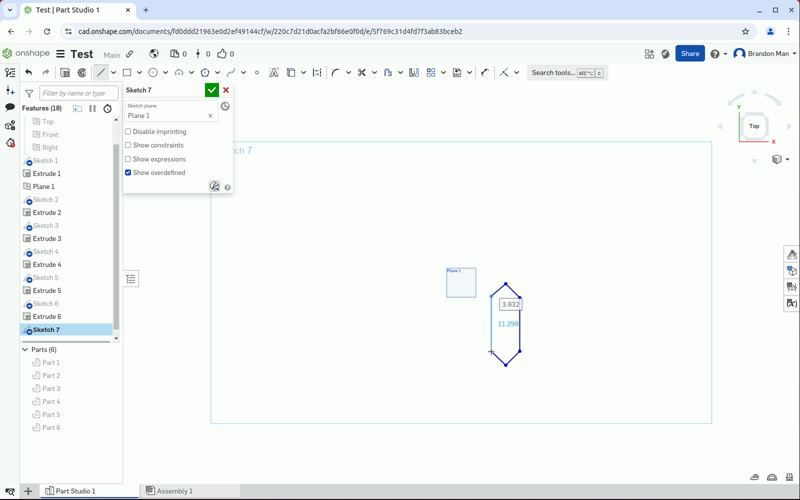
key(esc)
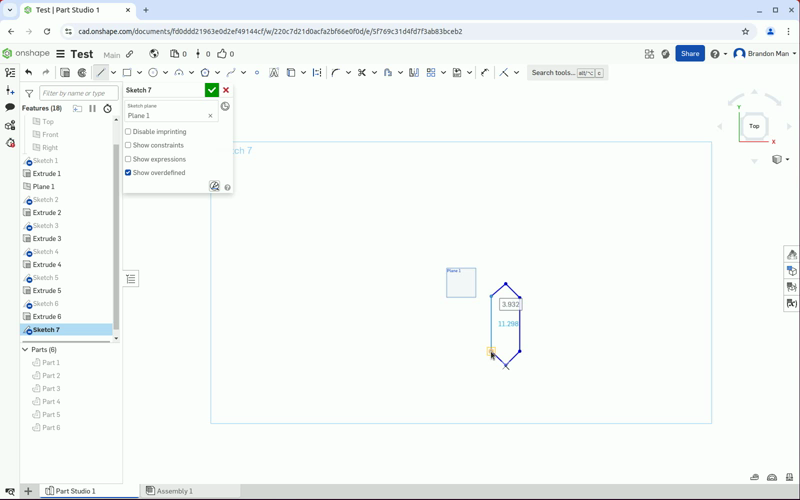
mouse_move(494, 320)
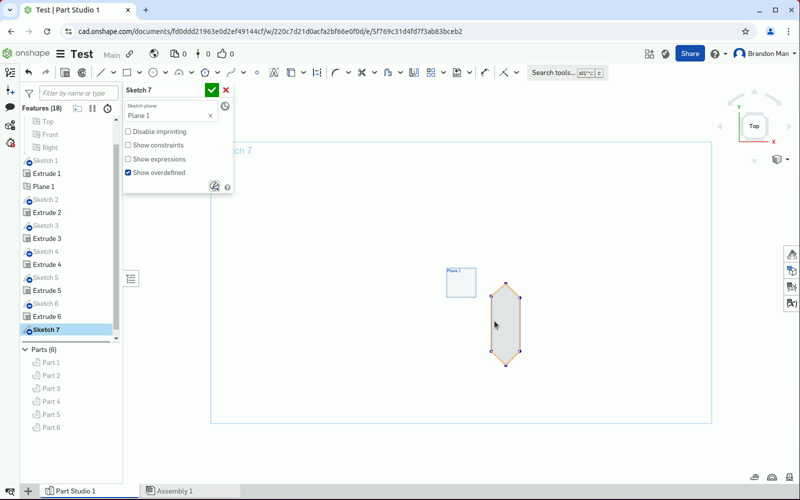
click(494, 320)
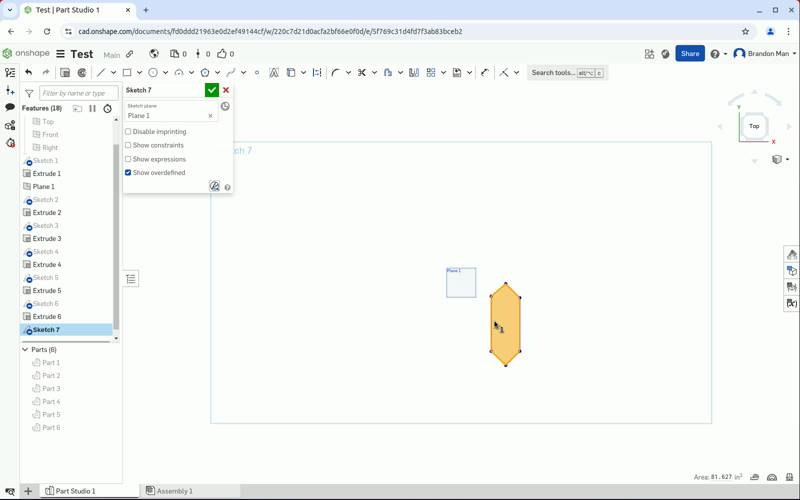
mouse_move(73, 352)
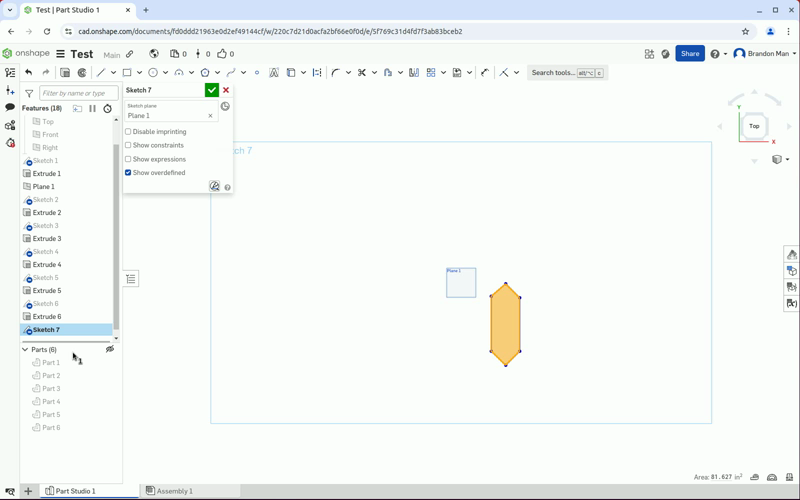
key(shift+y)
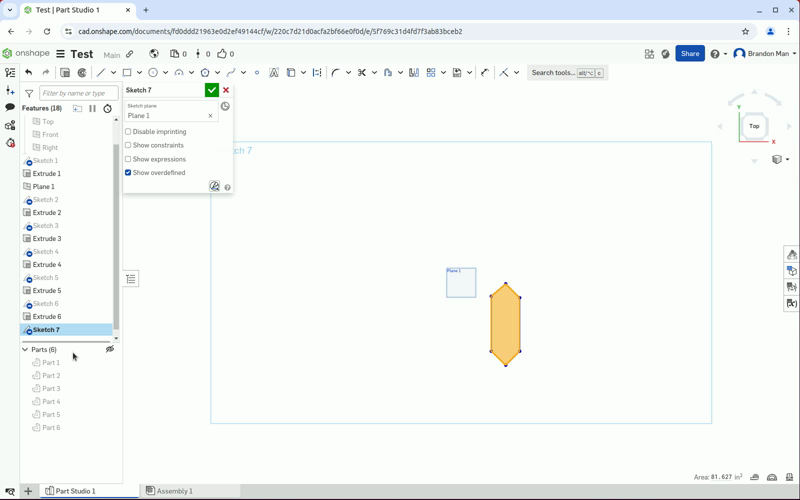
key(shift+e)
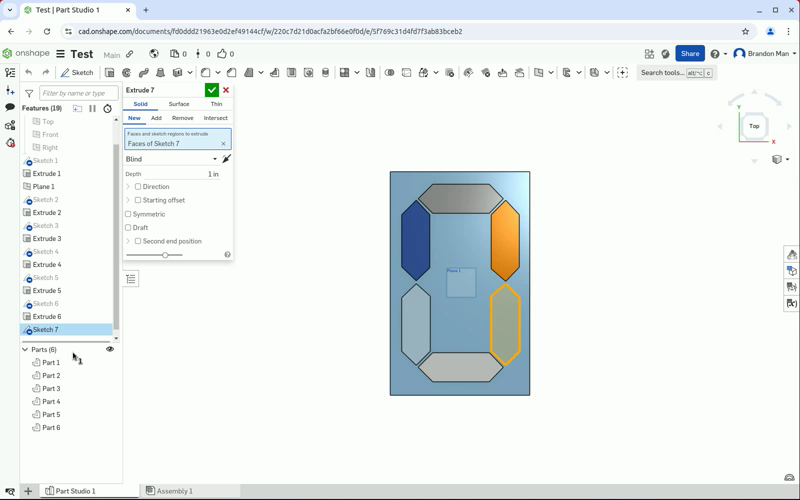
mouse_move(143, 106)
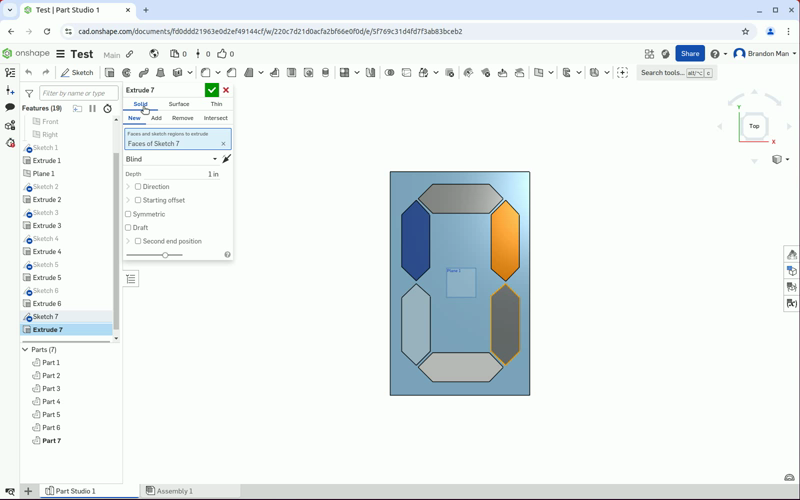
click(143, 106)
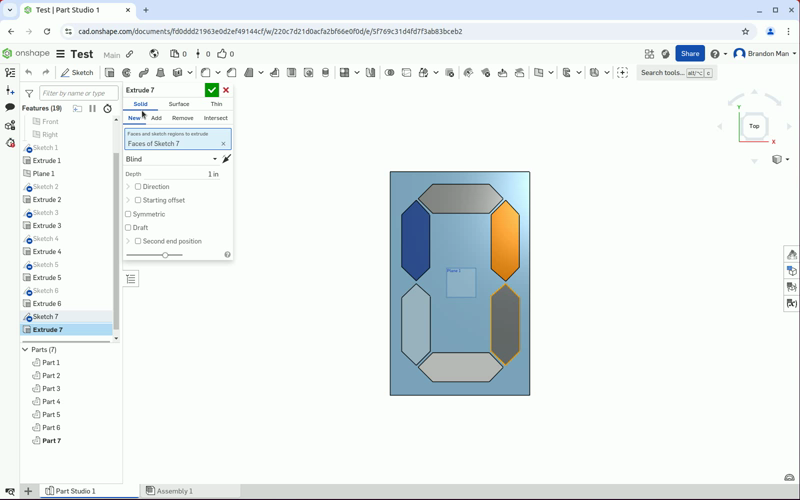
mouse_move(137, 120)
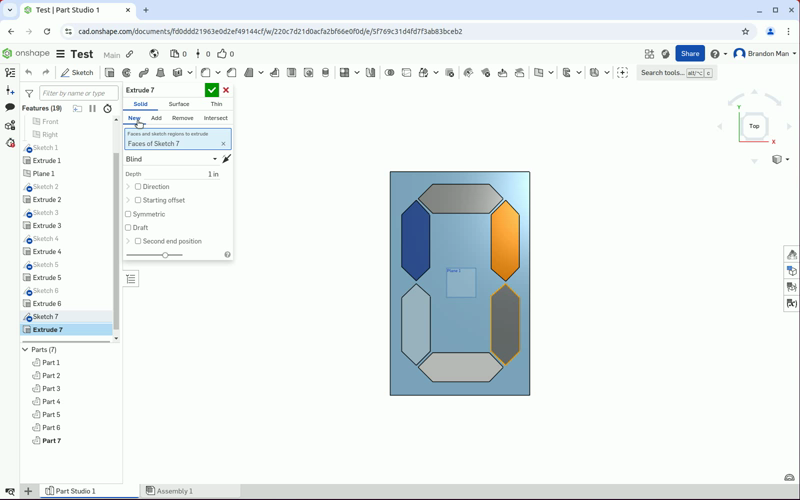
click(137, 120)
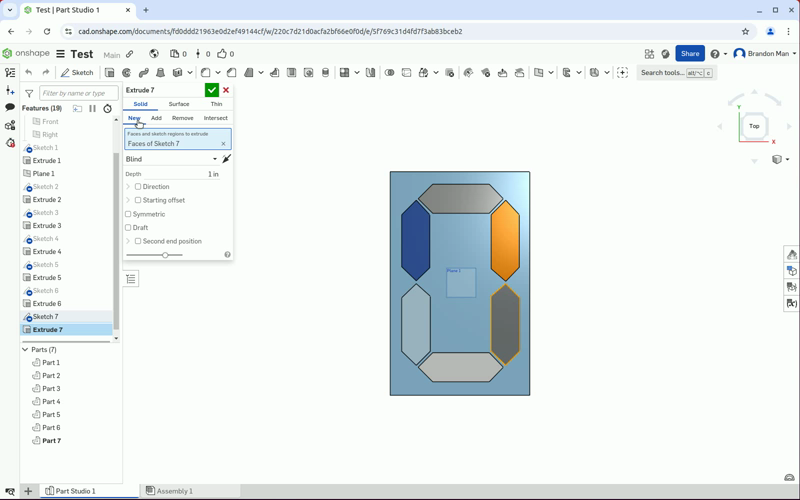
key(tab, 4)
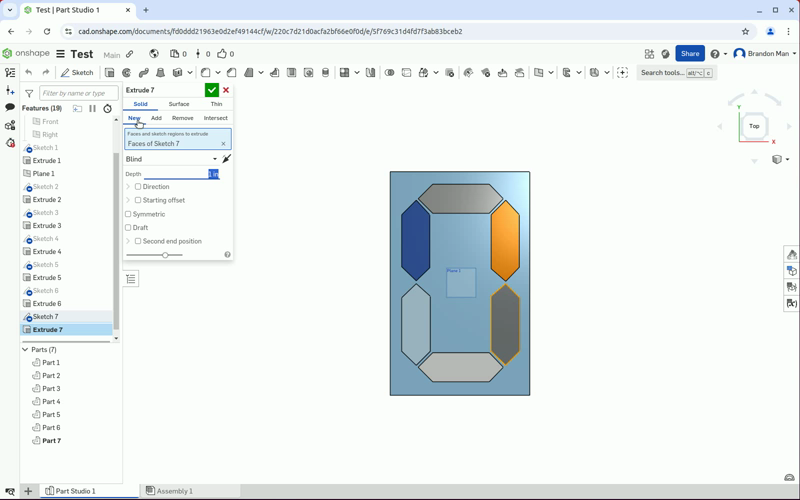
text(5.777)
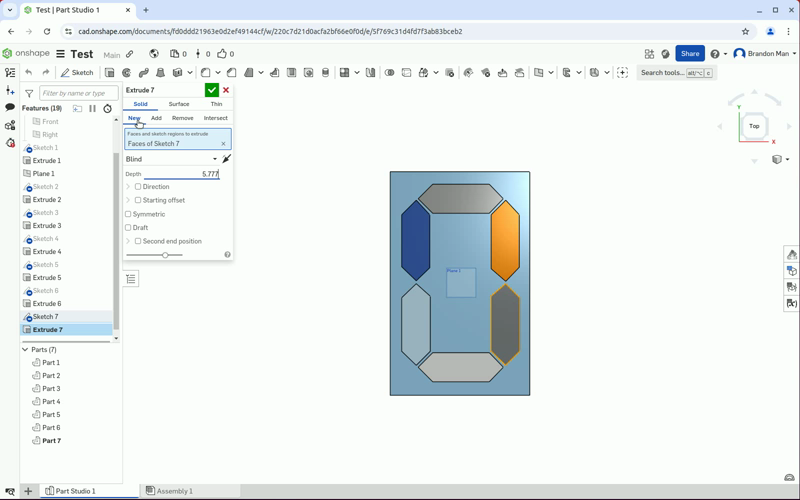
key(enter)
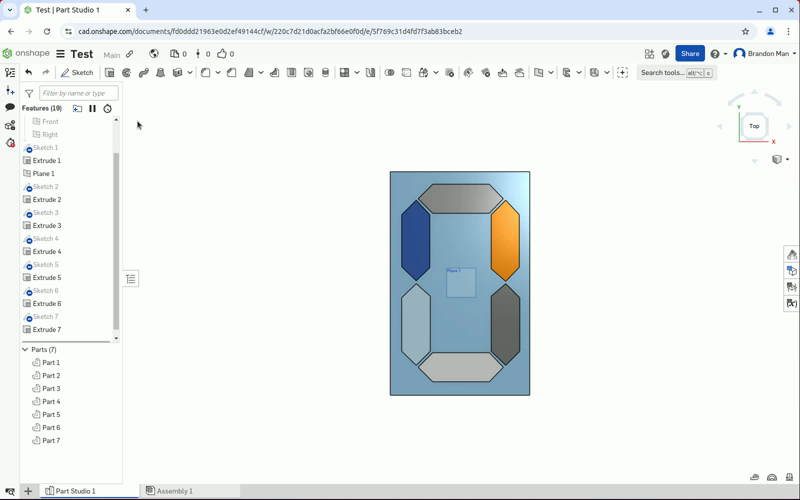
key(shift+h)
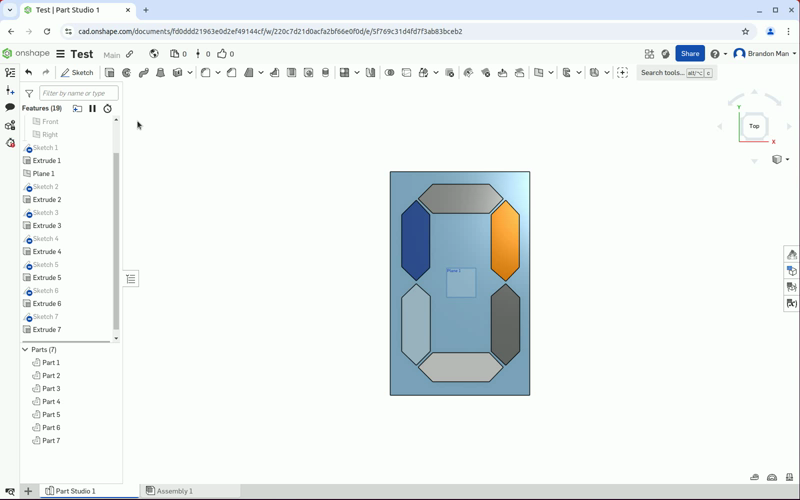
key(shift+h)
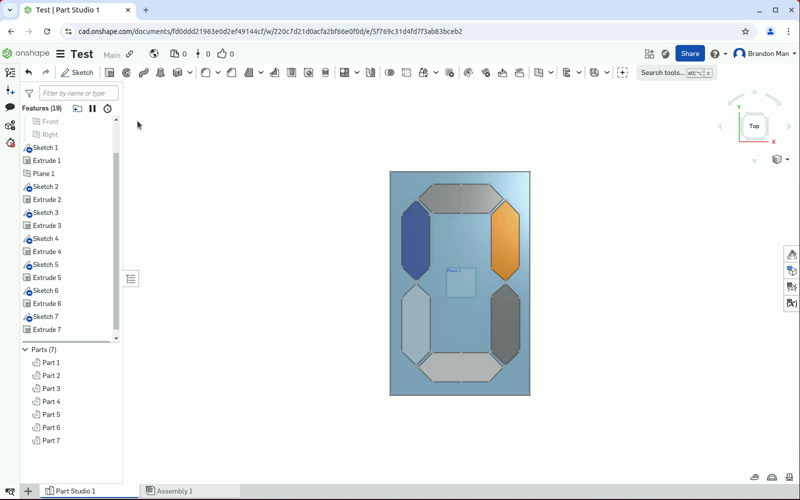
key(shift+7)
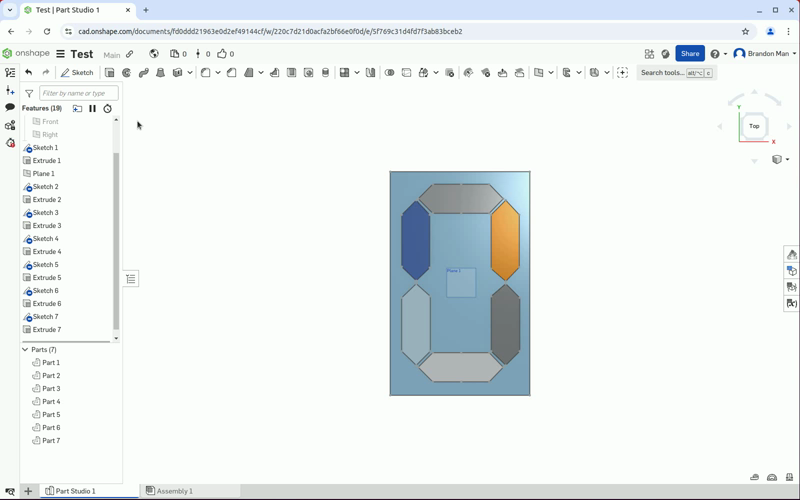
key(up, 3)
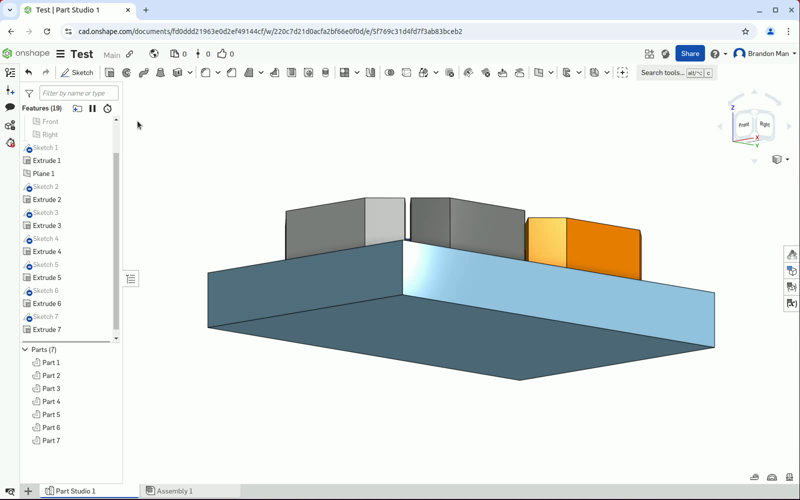
key(left, 3)
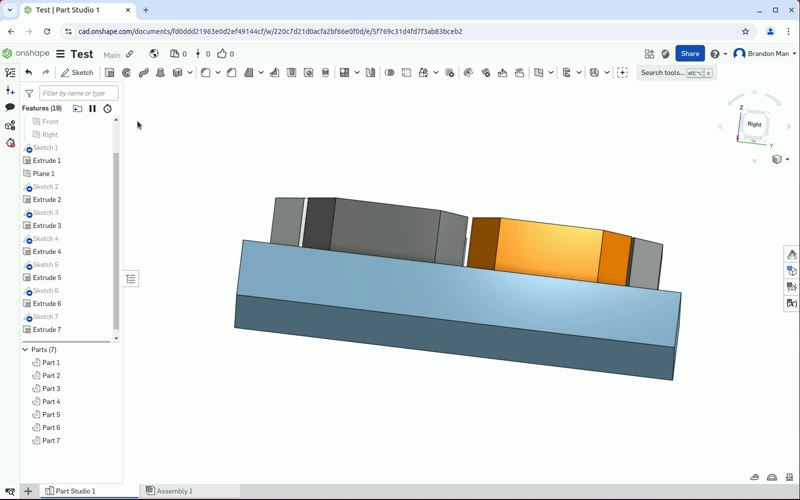
key(right, 3)
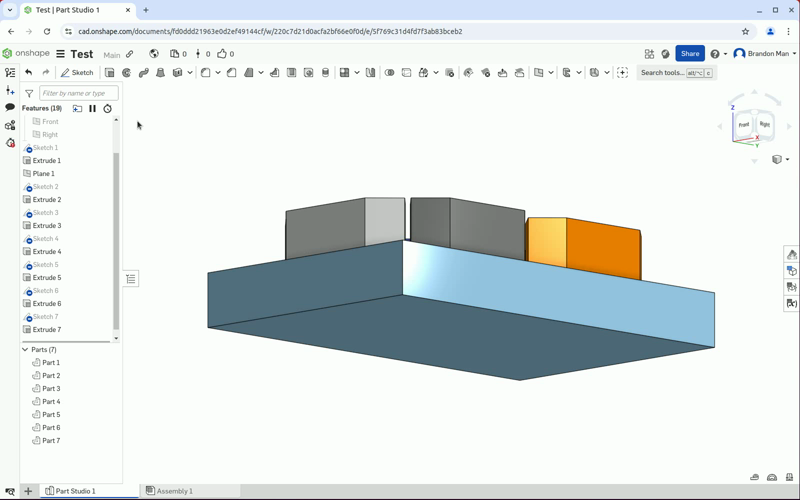
key(down, 3)
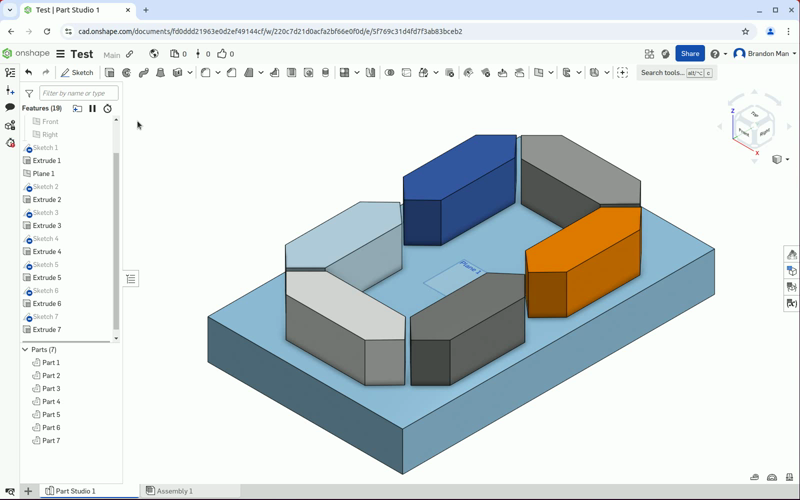
mouse_move(69, 150)
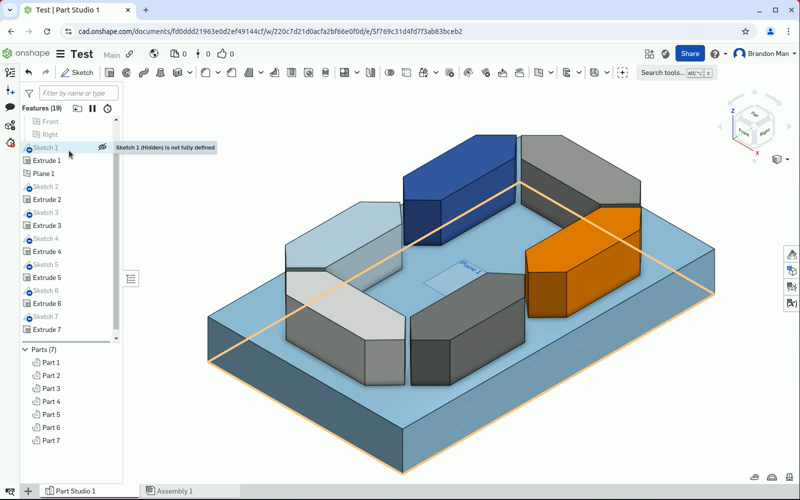
click(69, 150)